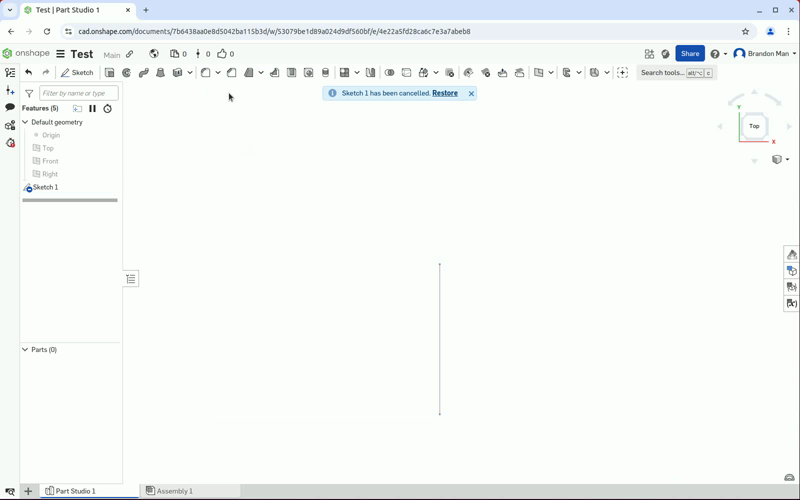
key(shift+h)
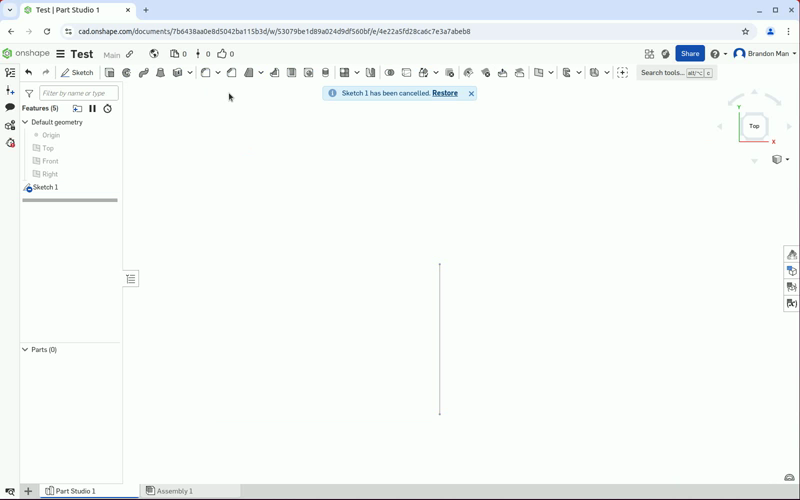
key(shift+s)
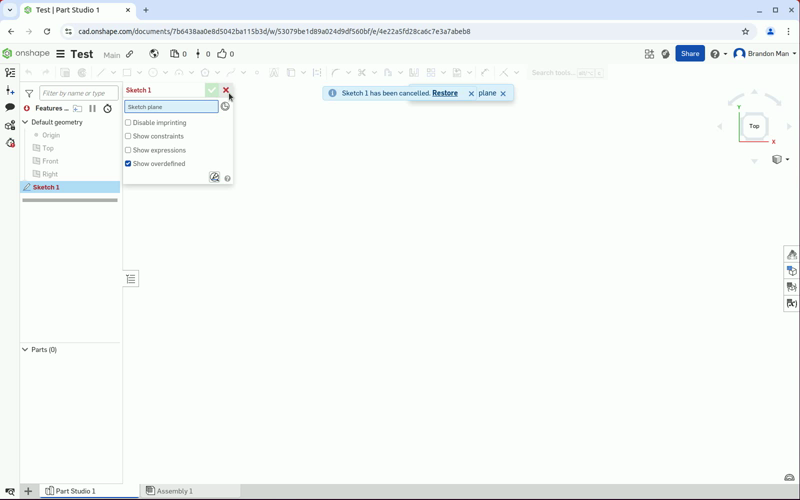
mouse_move(73, 150)
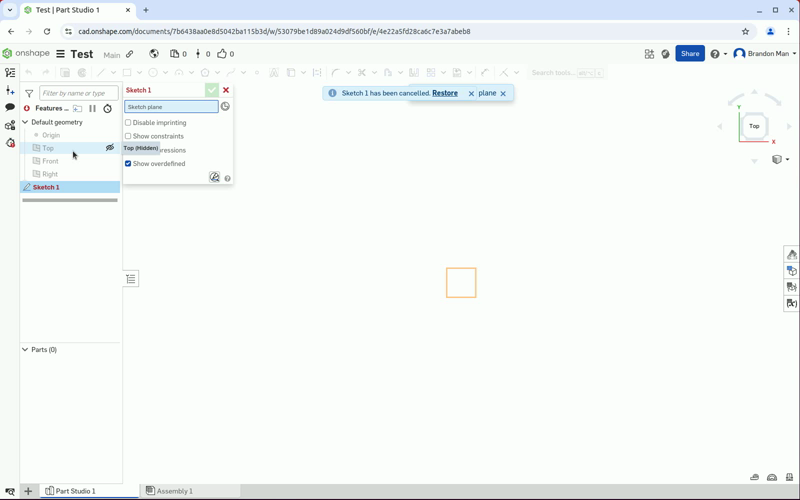
click(73, 150)
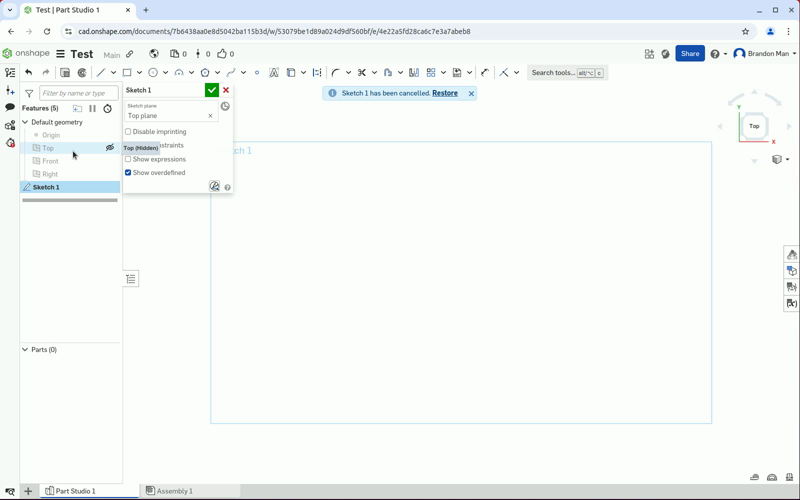
mouse_move(73, 352)
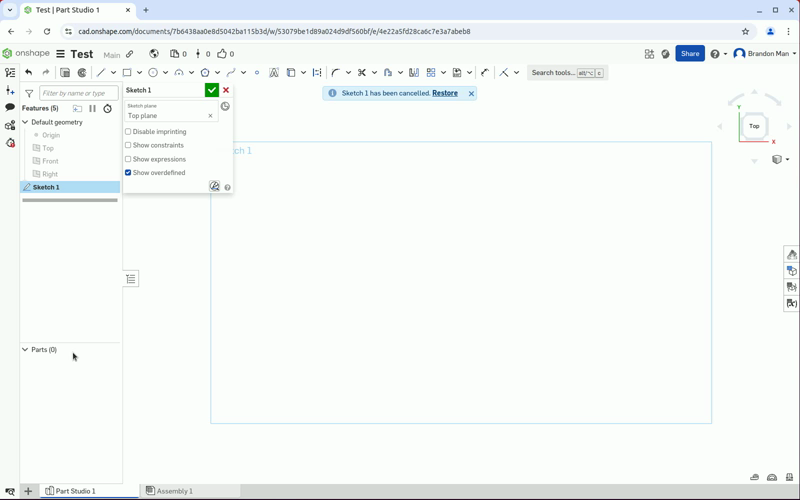
key(y)
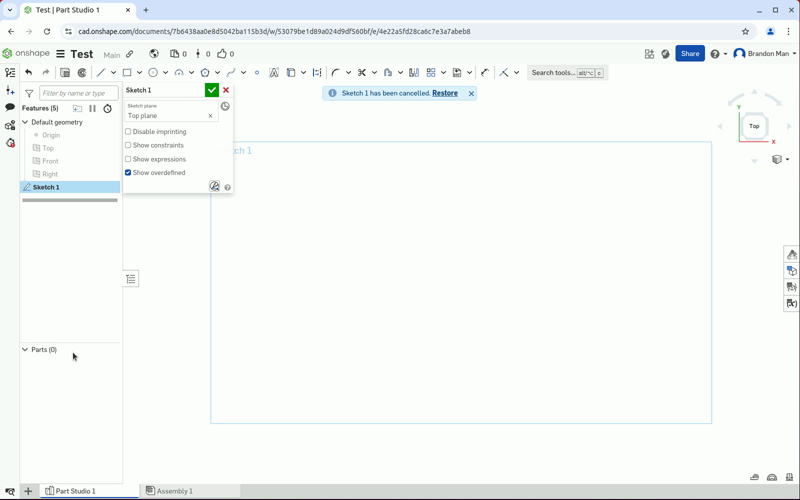
key(a)
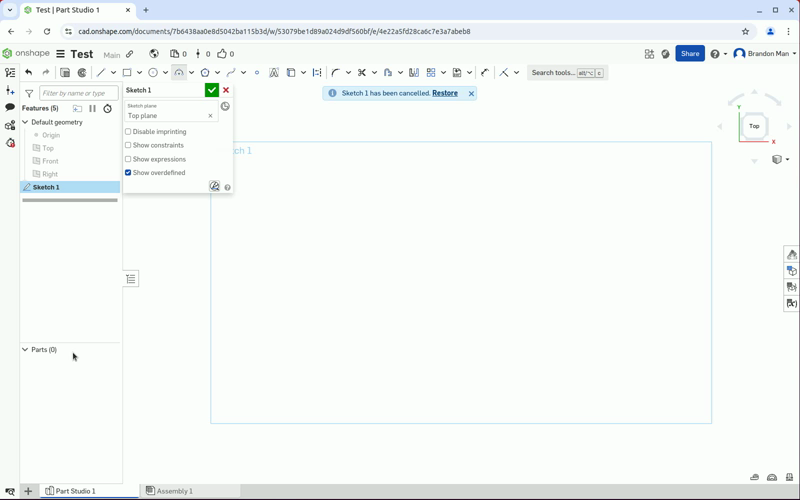
key_down(shift)
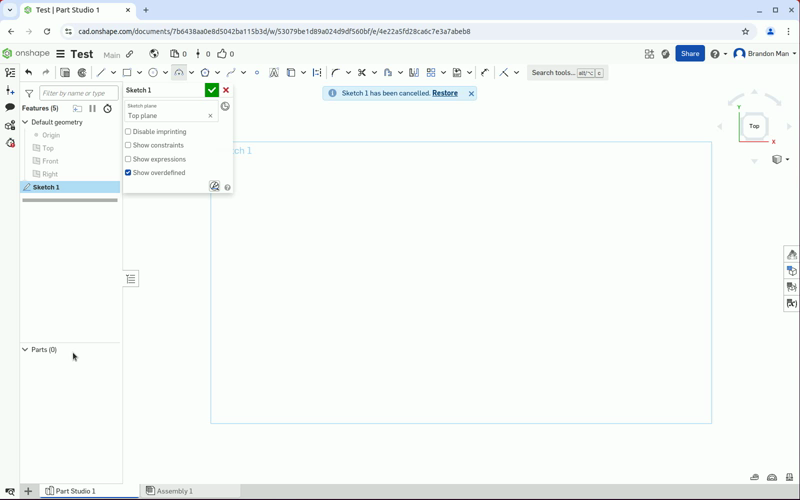
mouse_move(456, 286)
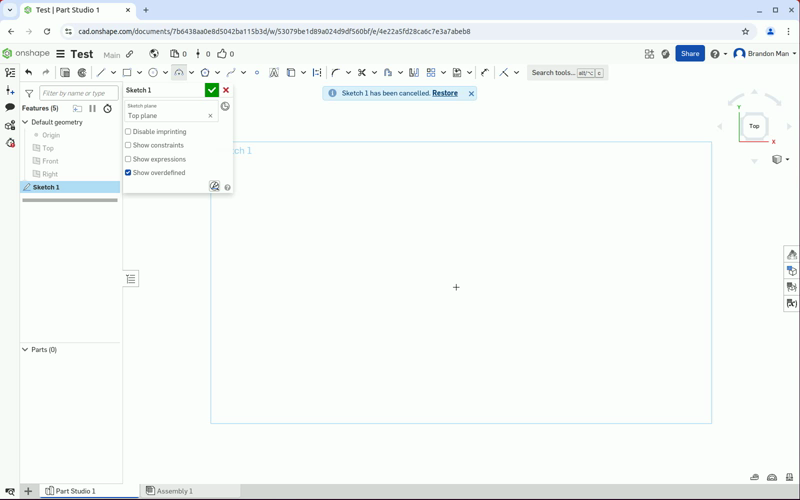
click(456, 286)
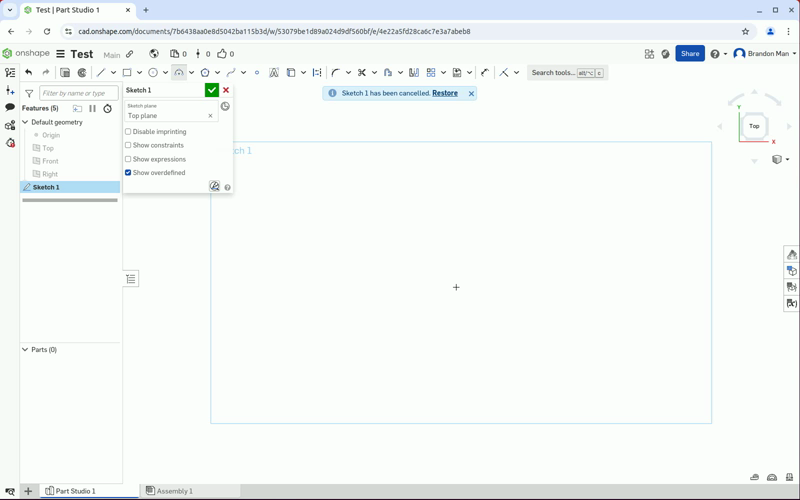
key_up(shift)
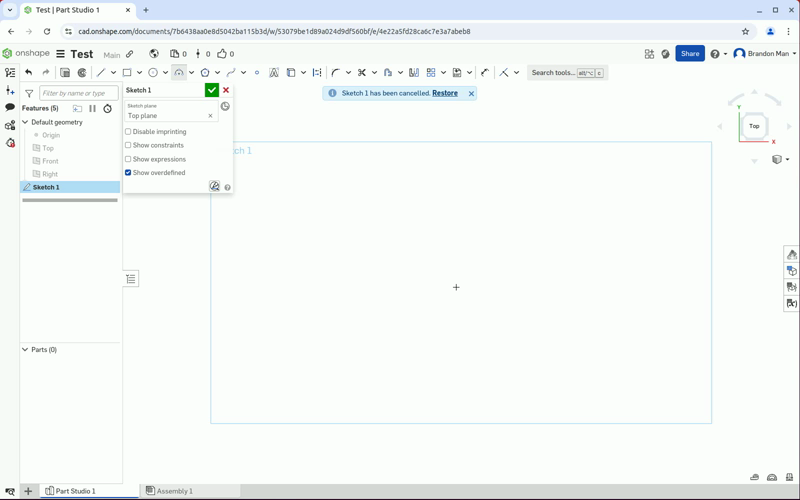
key_down(shift)
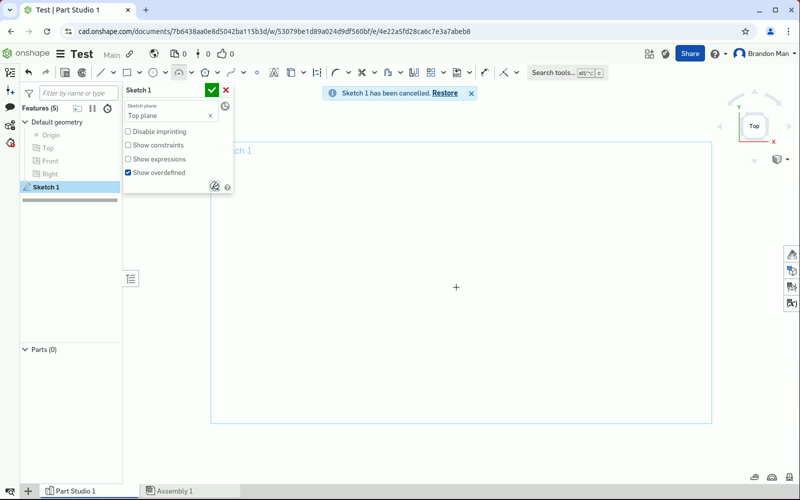
mouse_move(458, 288)
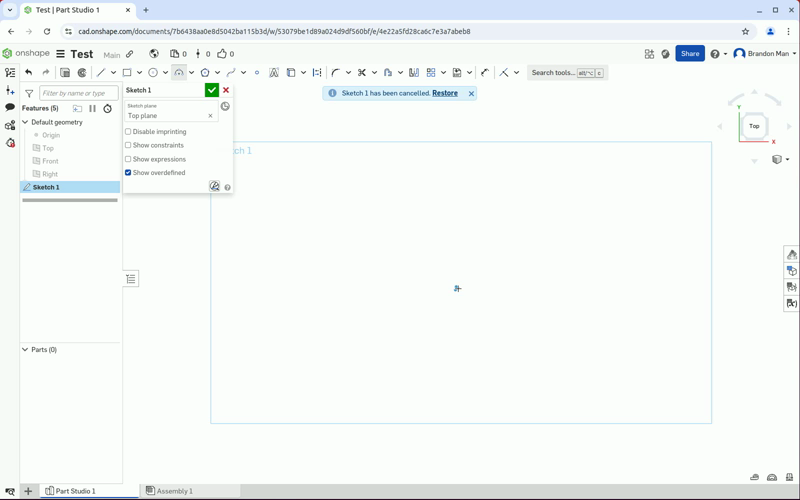
scroll(6)
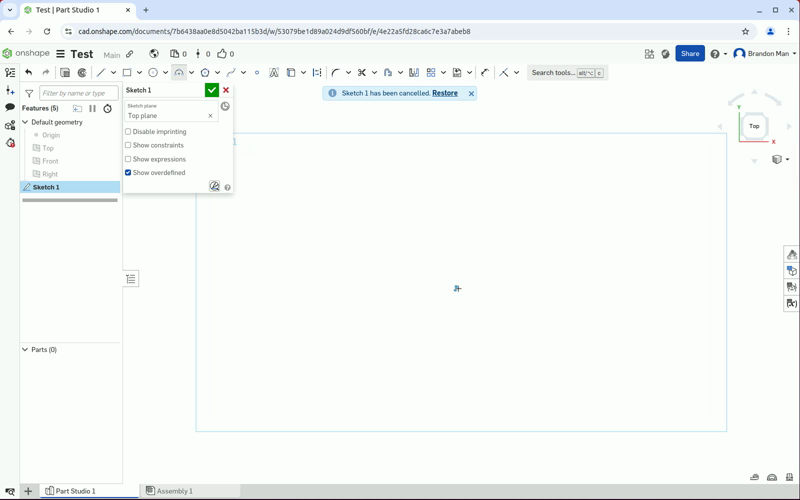
scroll(6)
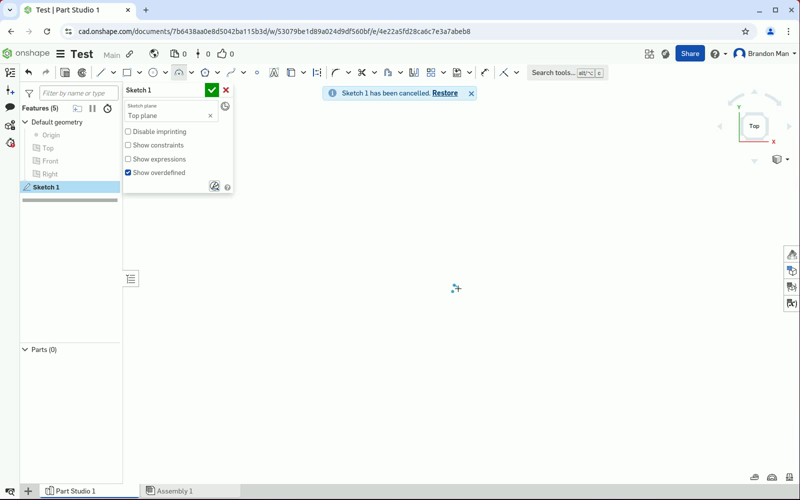
scroll(6)
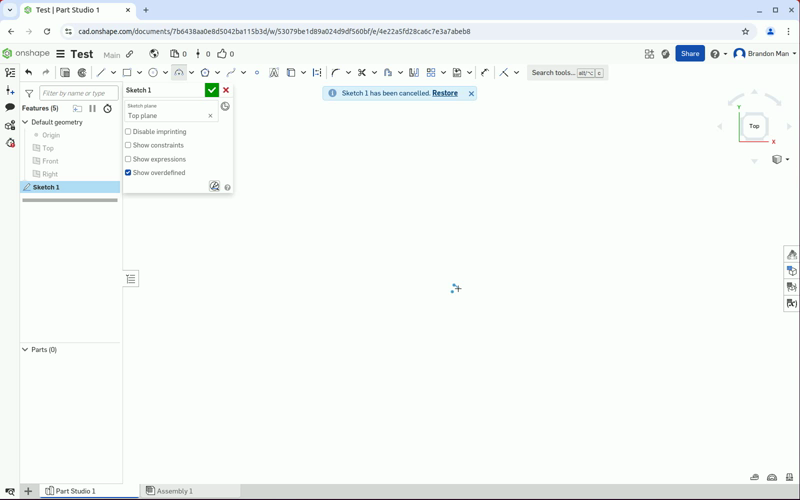
scroll(6)
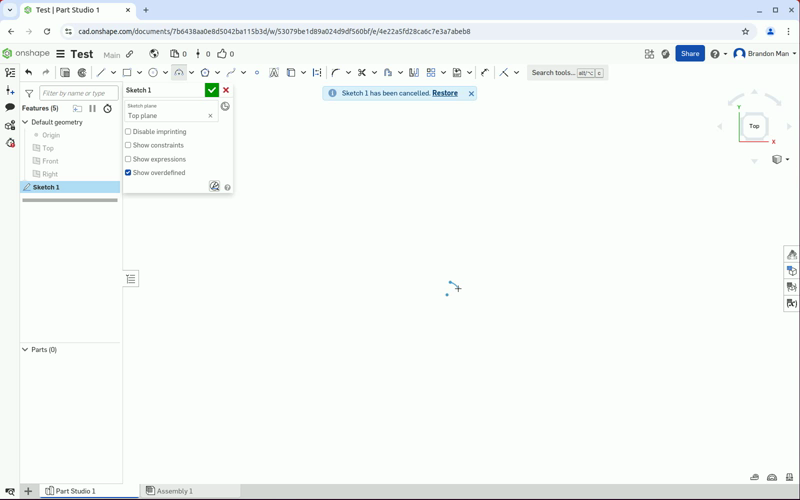
scroll(6)
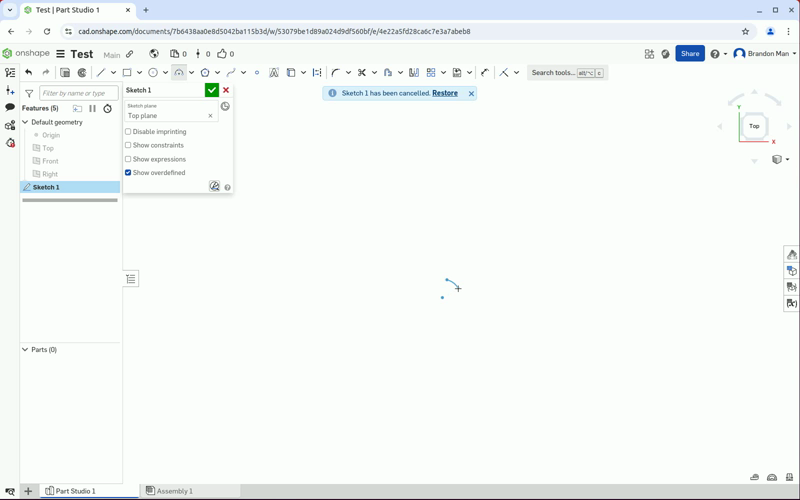
scroll(6)
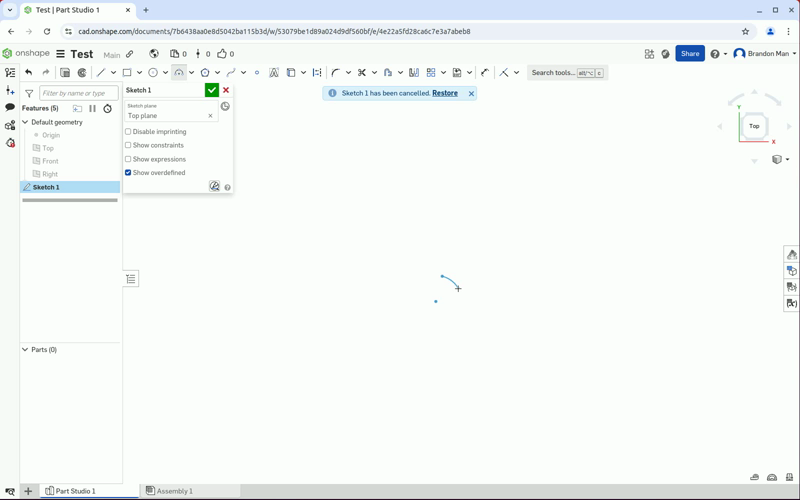
scroll(6)
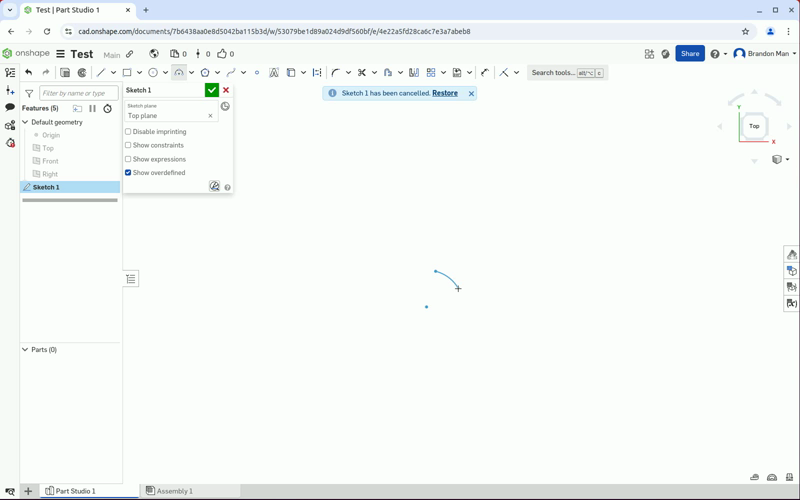
click(458, 288)
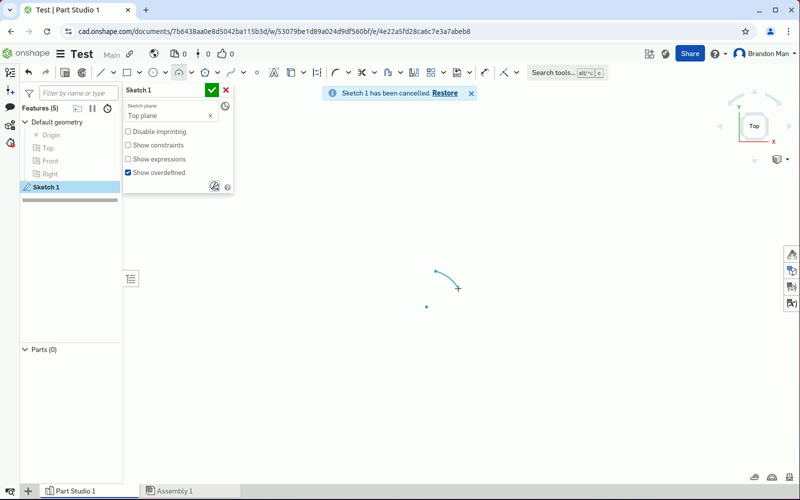
scroll(-6)
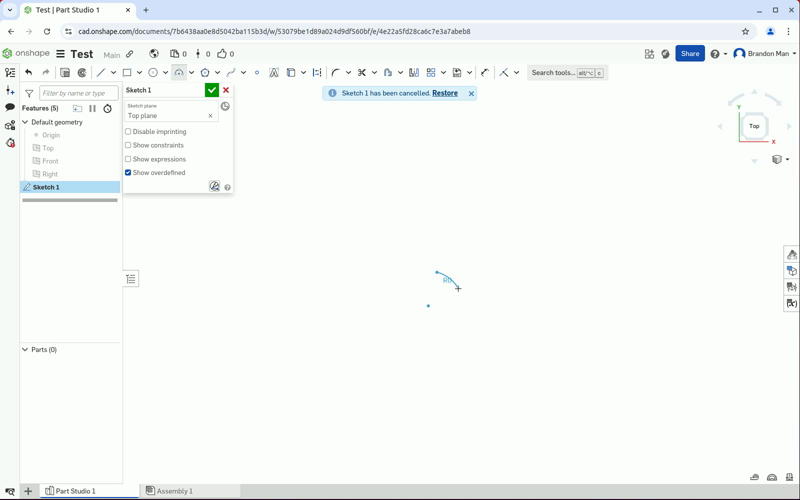
scroll(-6)
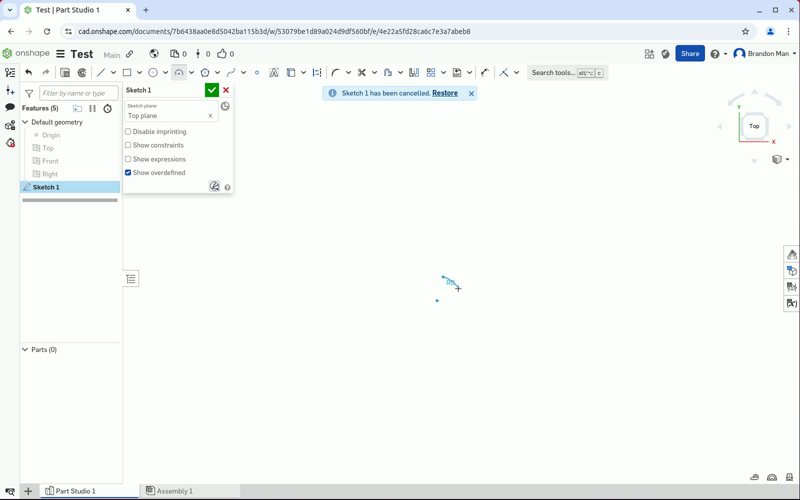
scroll(-6)
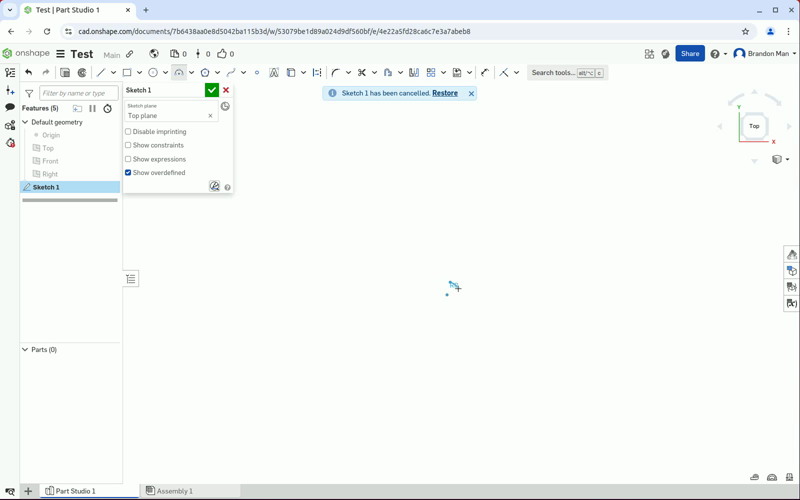
scroll(-6)
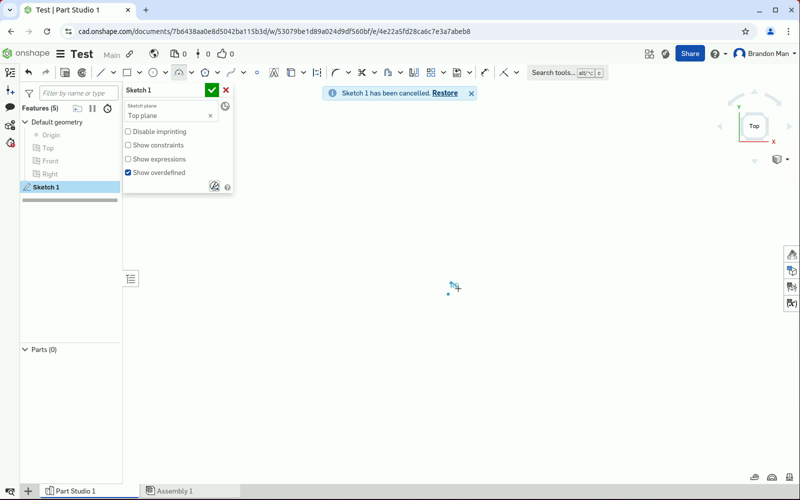
scroll(-6)
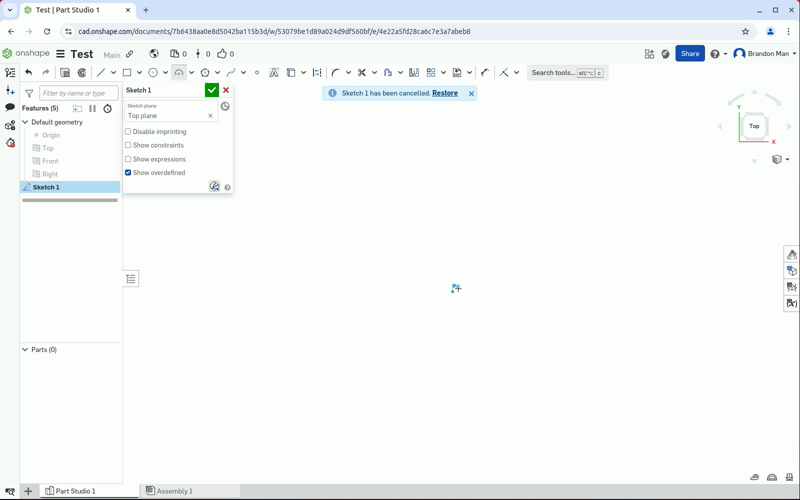
scroll(-6)
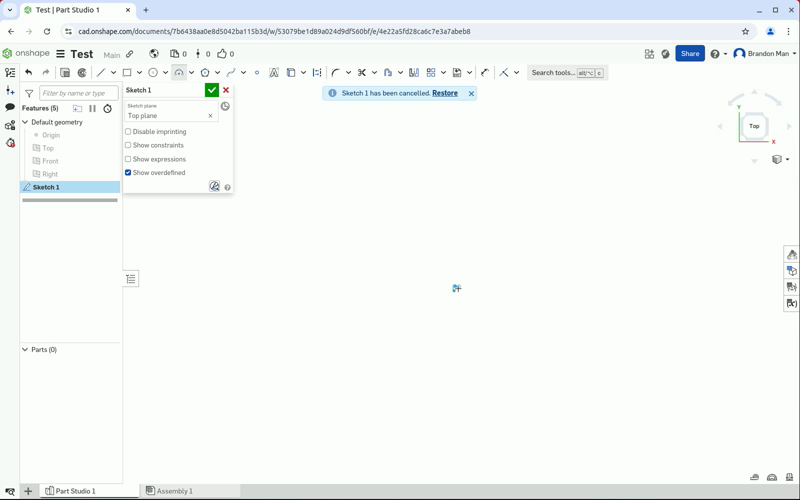
scroll(-6)
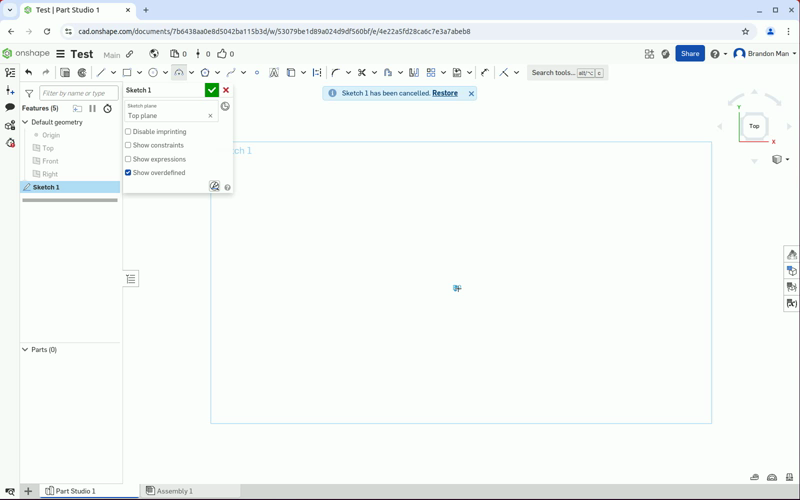
mouse_move(456, 287)
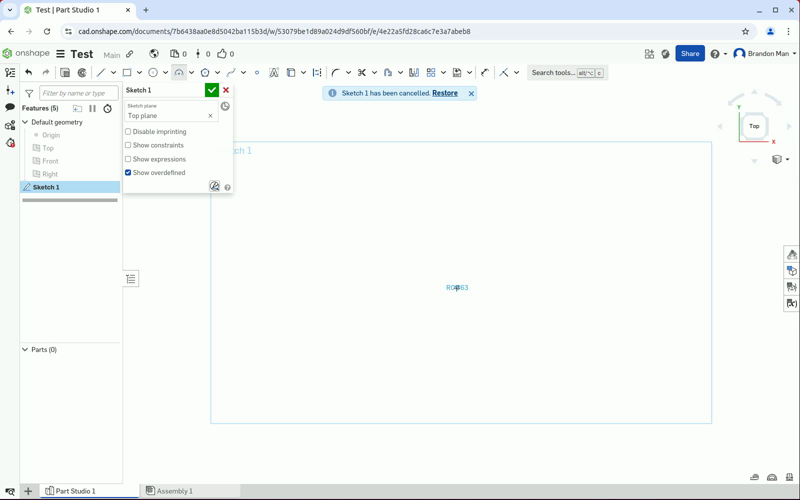
scroll(6)
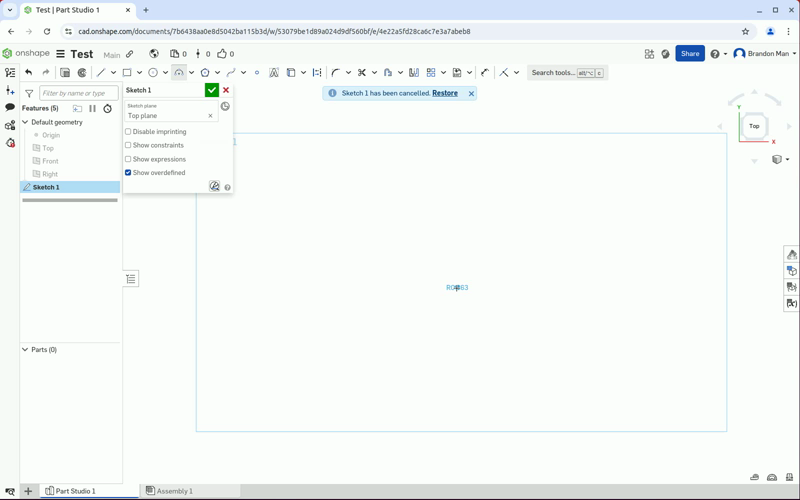
scroll(6)
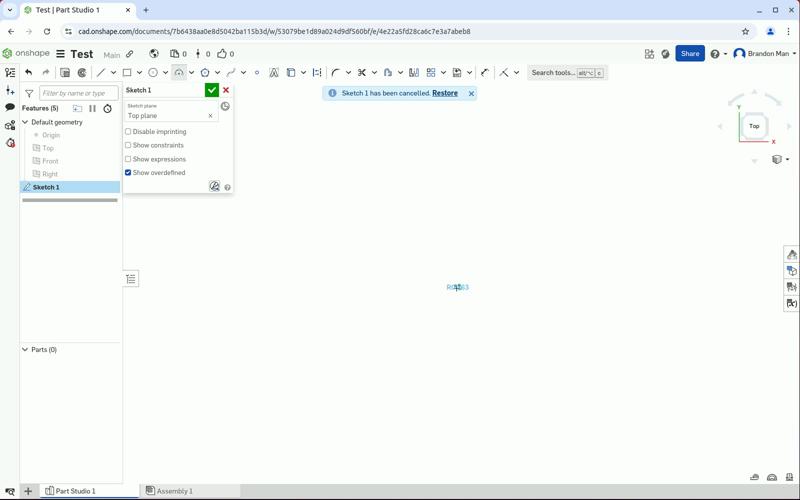
scroll(6)
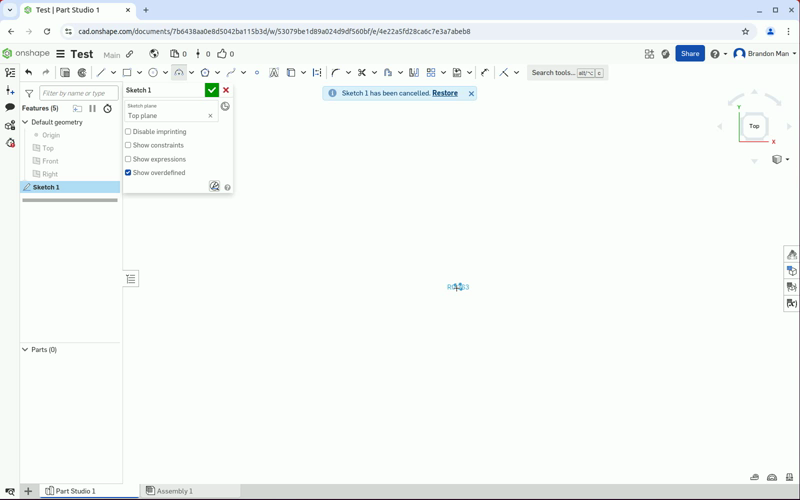
scroll(6)
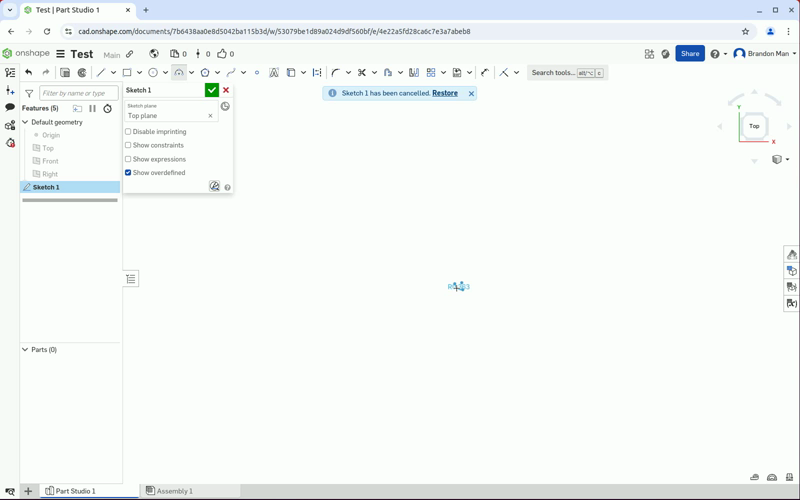
scroll(6)
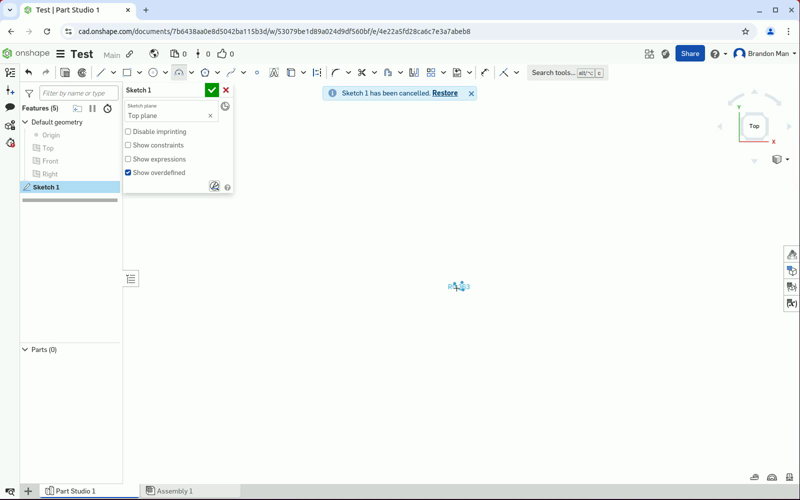
scroll(6)
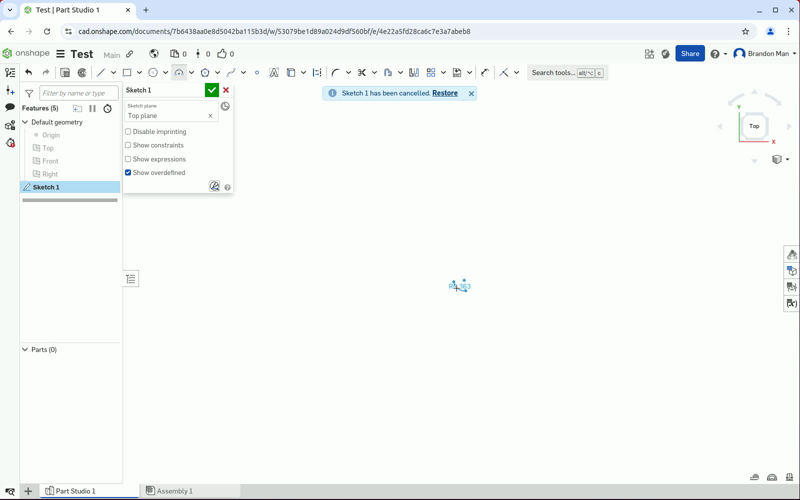
scroll(6)
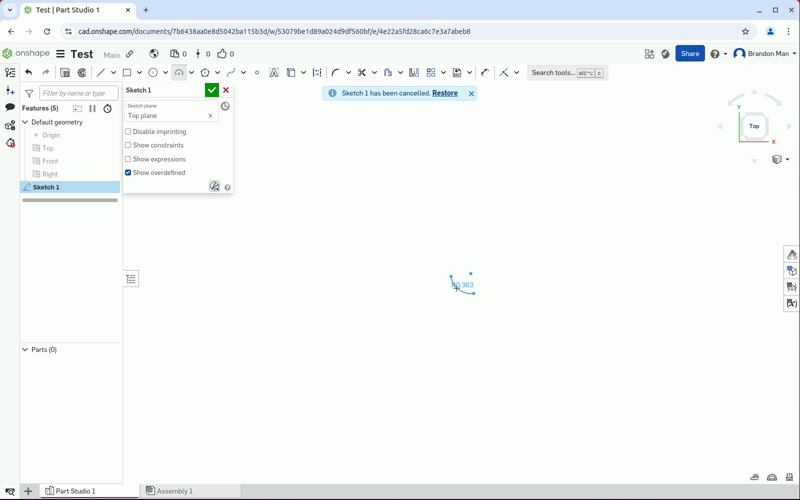
click(456, 287)
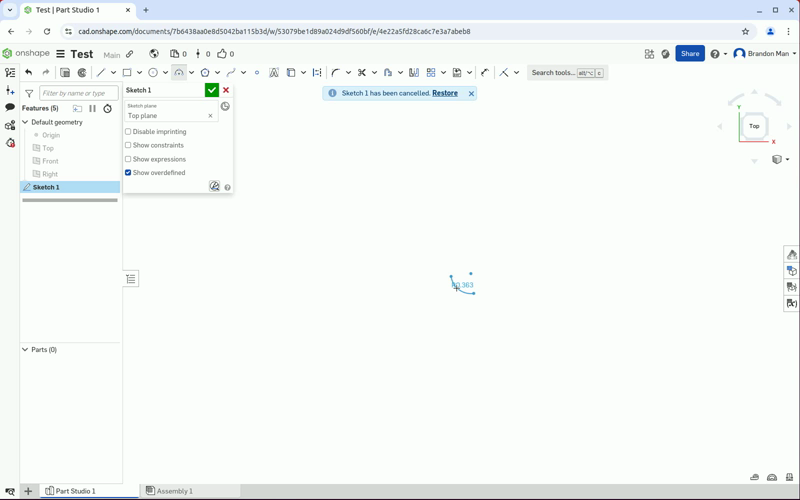
scroll(-6)
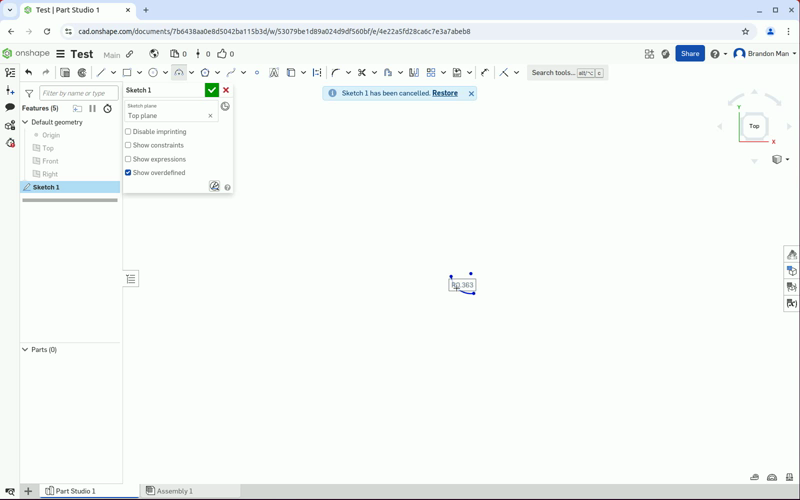
scroll(-6)
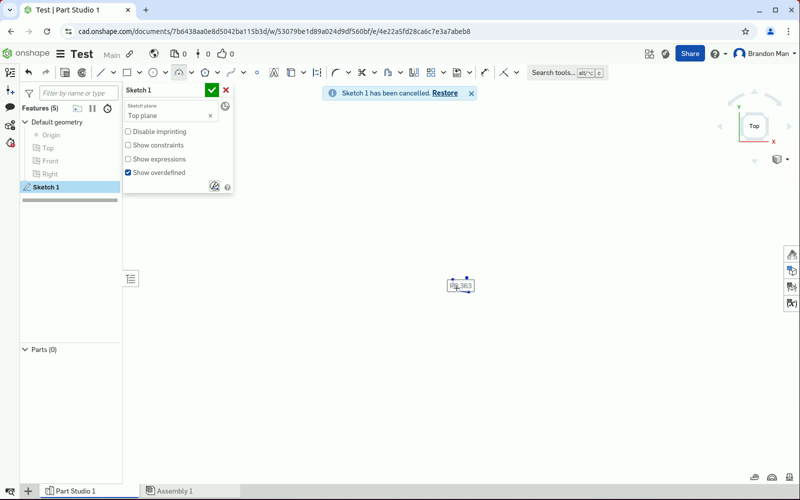
scroll(-6)
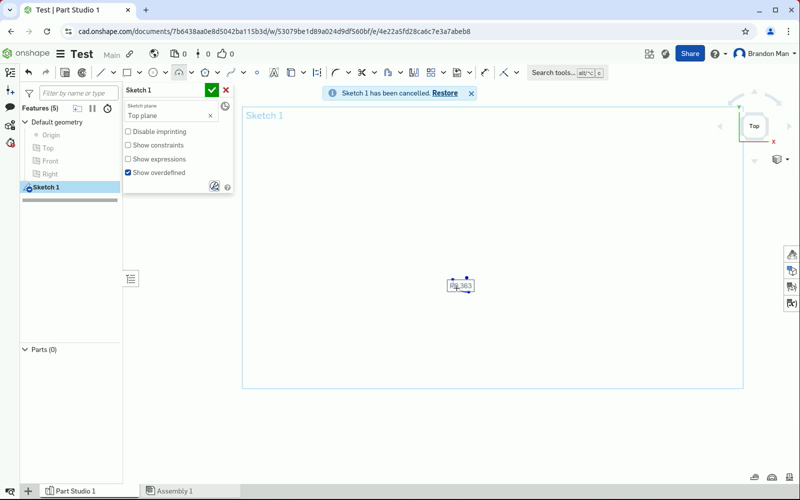
scroll(-6)
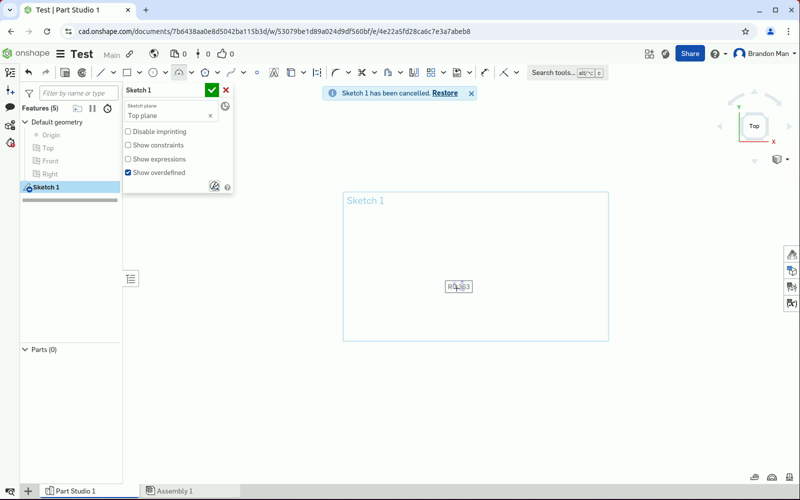
scroll(-6)
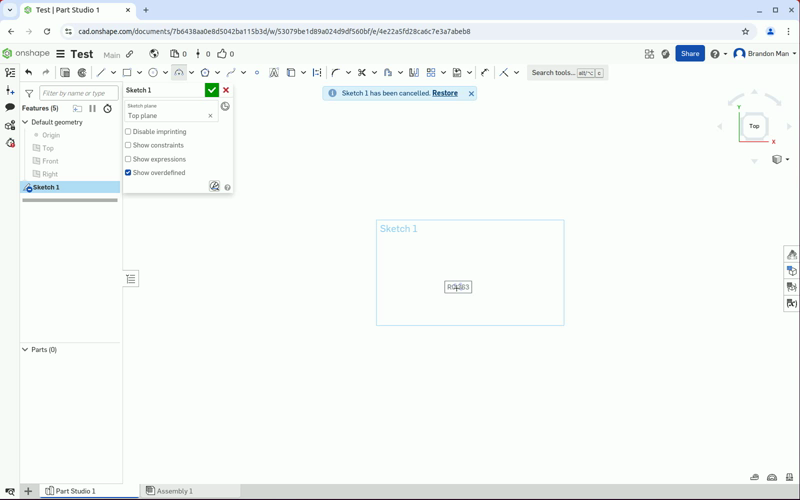
scroll(-6)
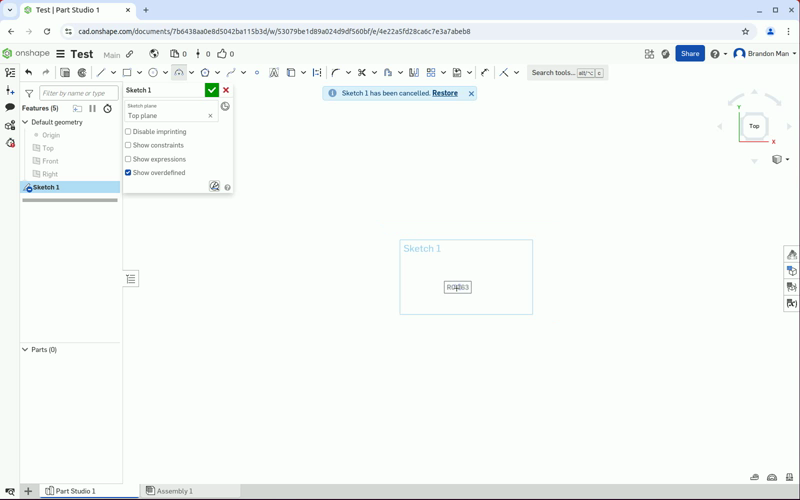
scroll(-6)
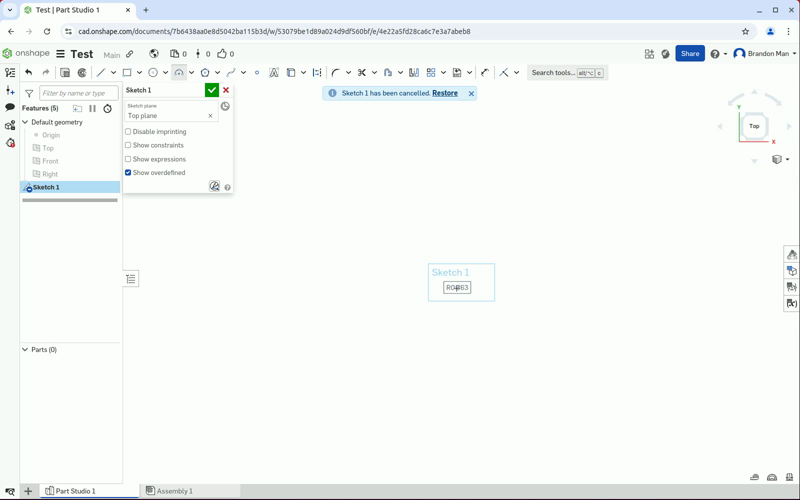
key_up(shift)
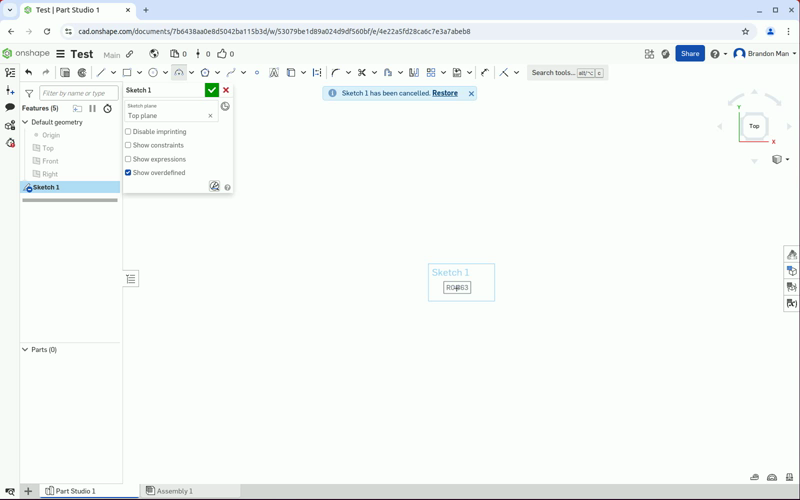
key(esc)
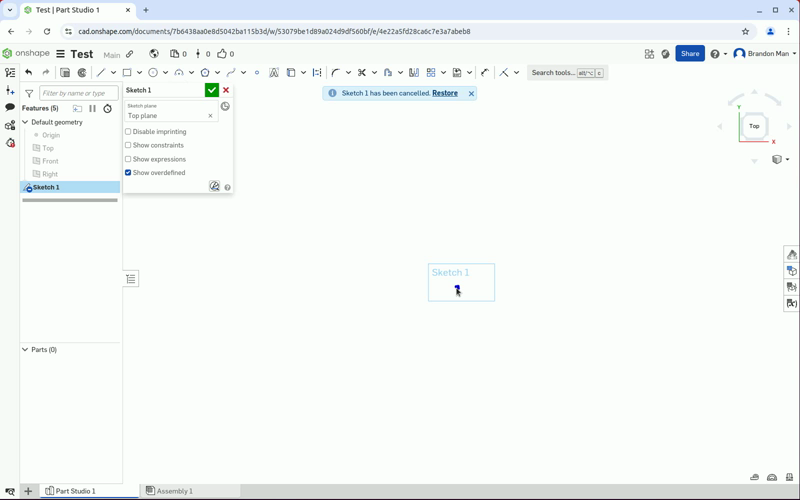
key(l)
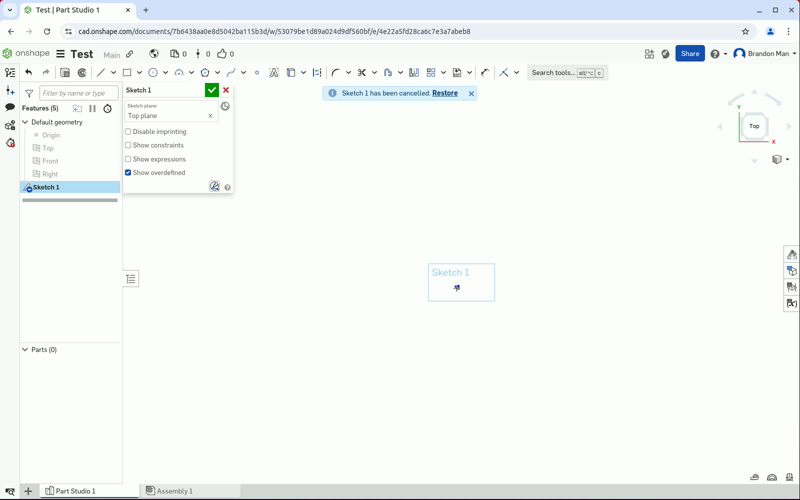
mouse_move(458, 288)
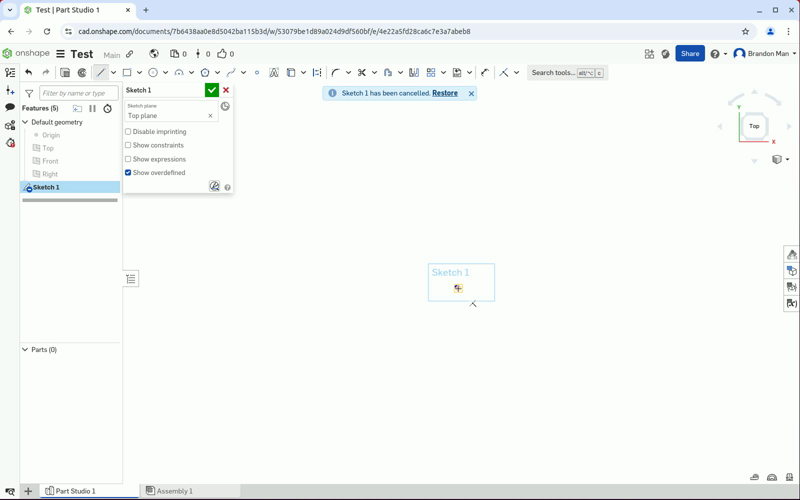
scroll(6)
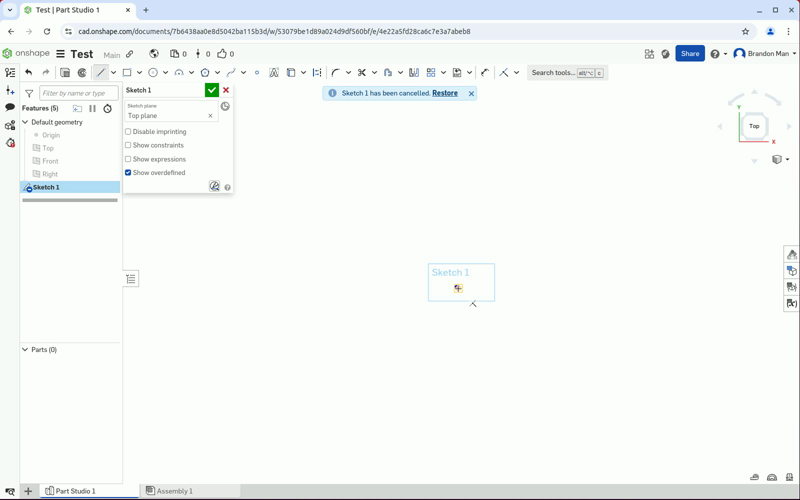
scroll(6)
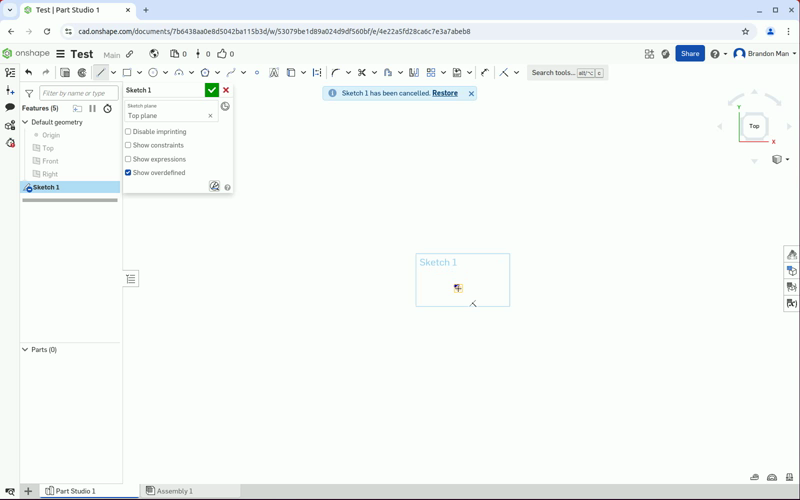
scroll(6)
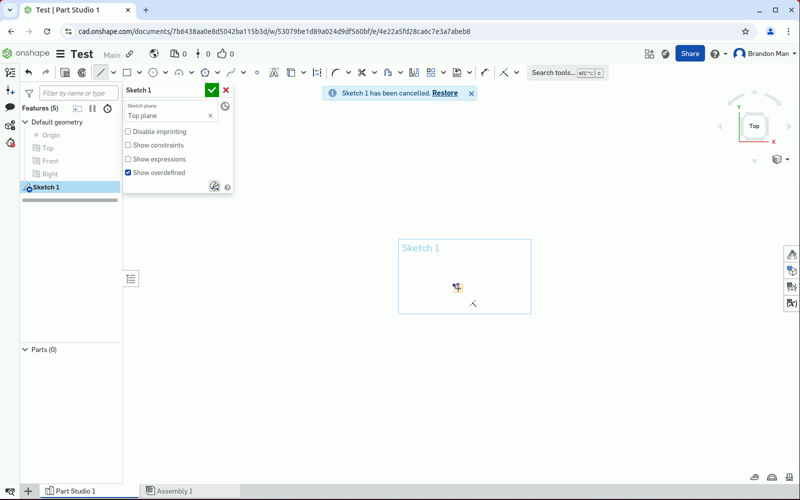
scroll(6)
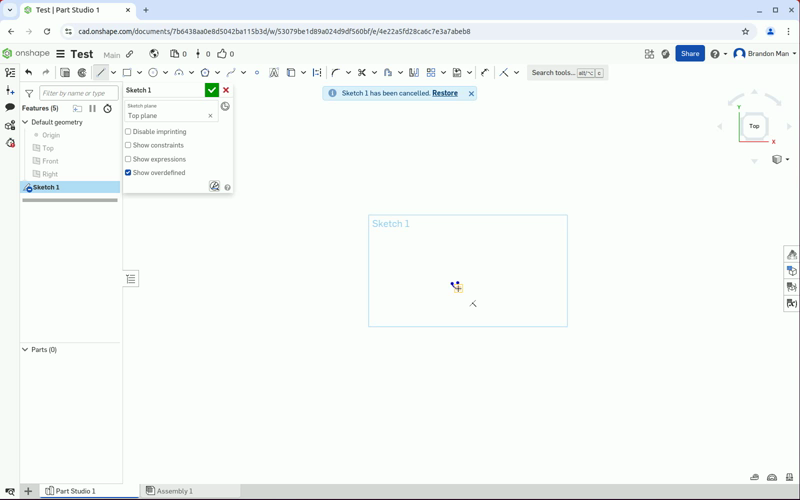
scroll(6)
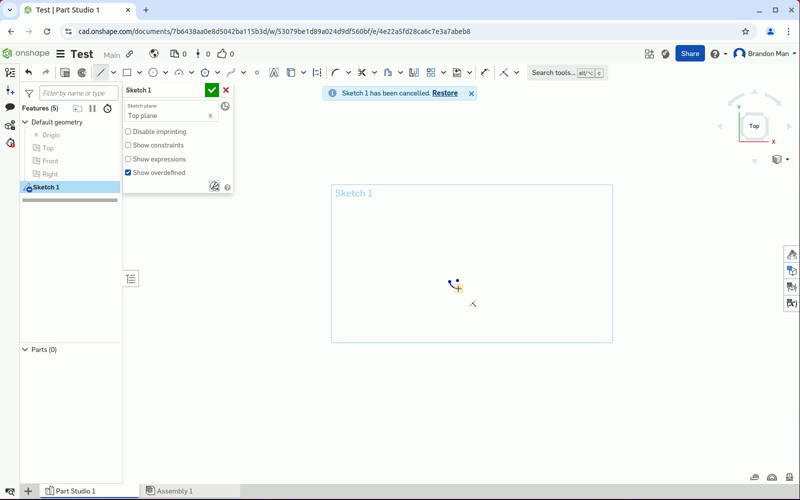
scroll(6)
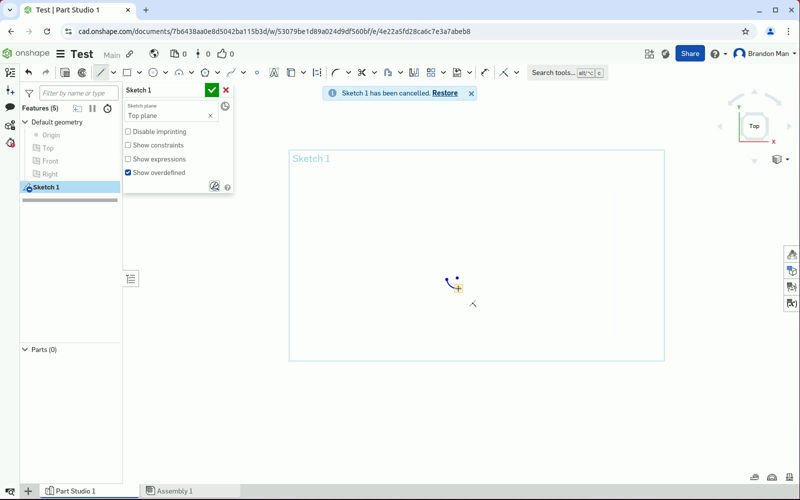
scroll(6)
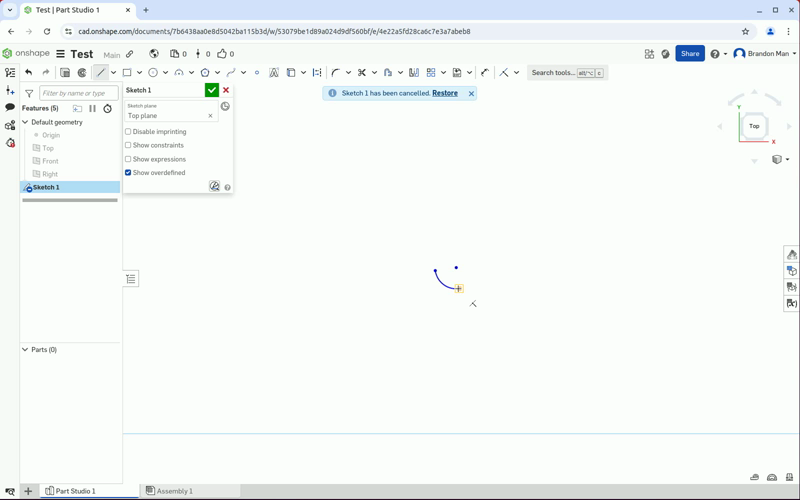
click(458, 288)
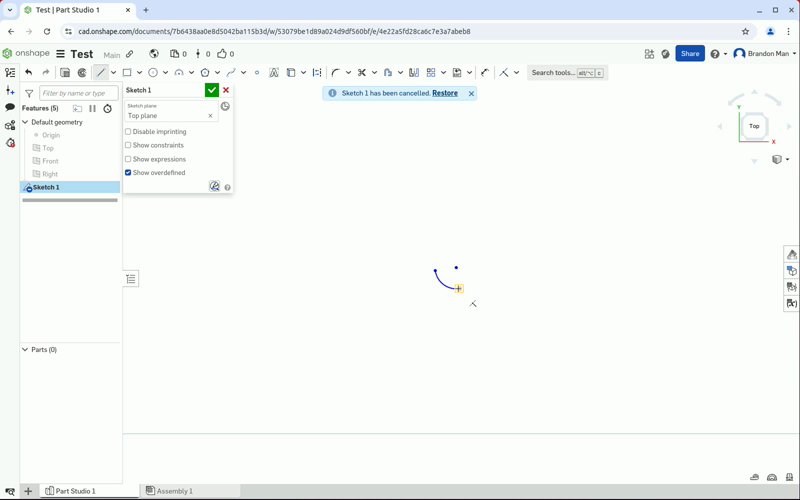
scroll(-6)
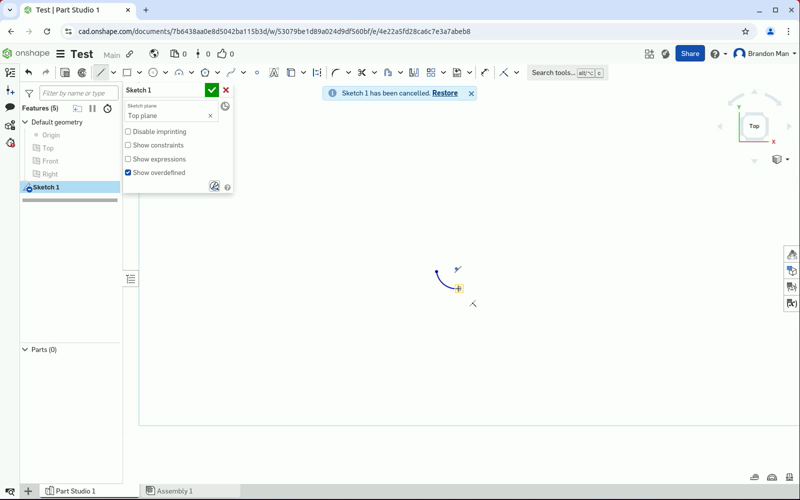
scroll(-6)
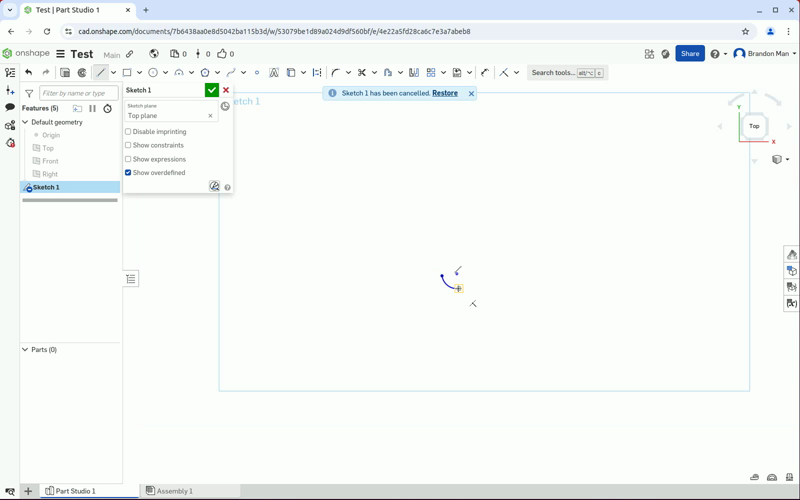
scroll(-6)
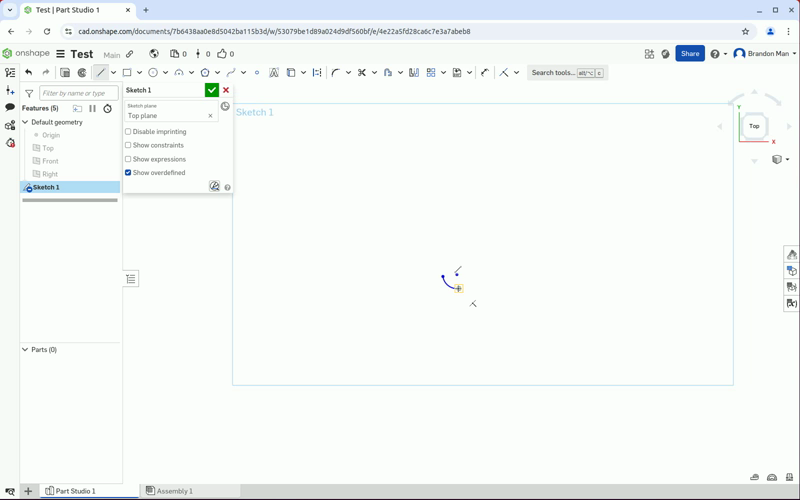
scroll(-6)
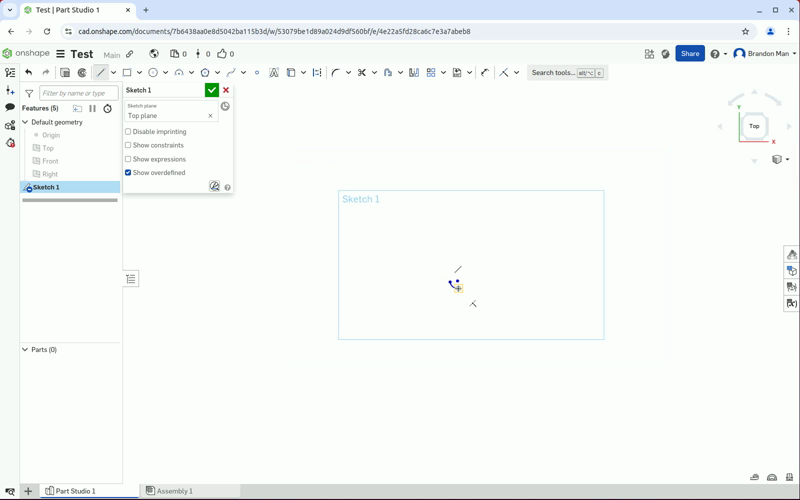
scroll(-6)
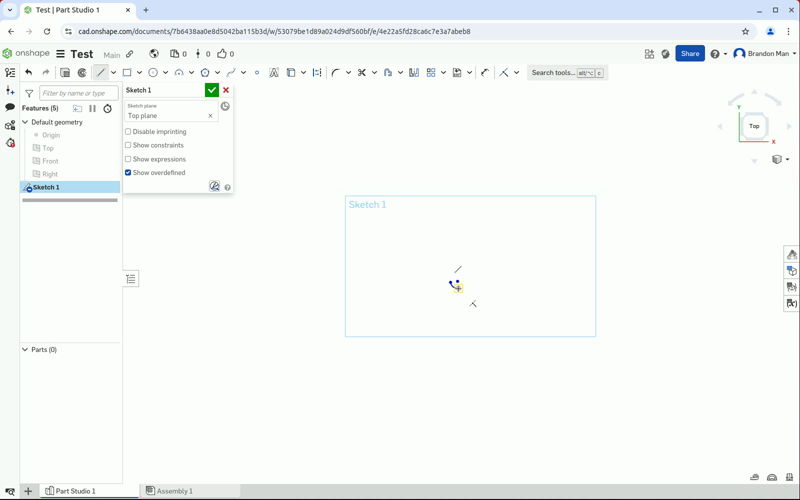
scroll(-6)
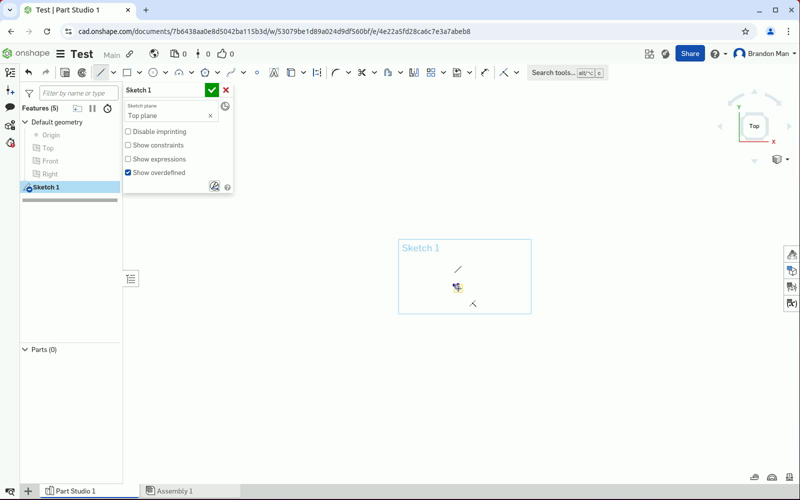
scroll(-6)
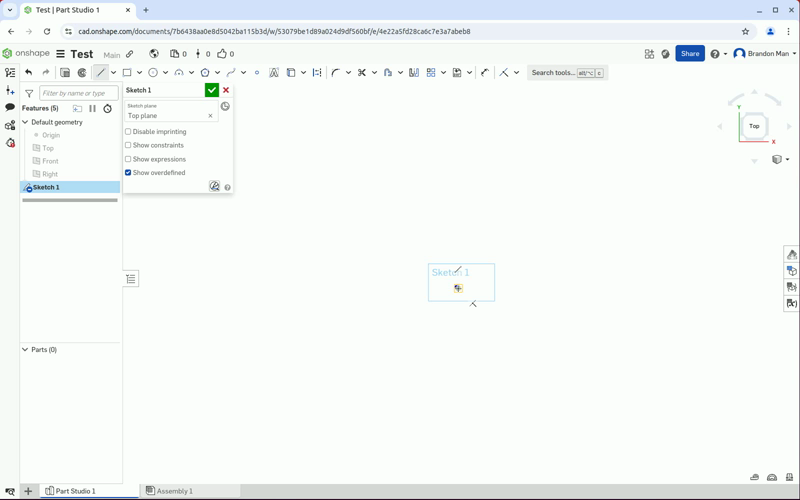
key_down(shift)
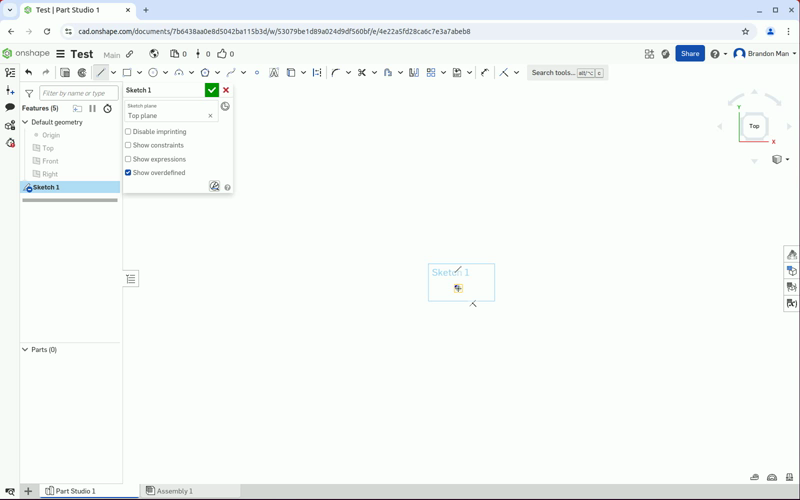
mouse_move(488, 288)
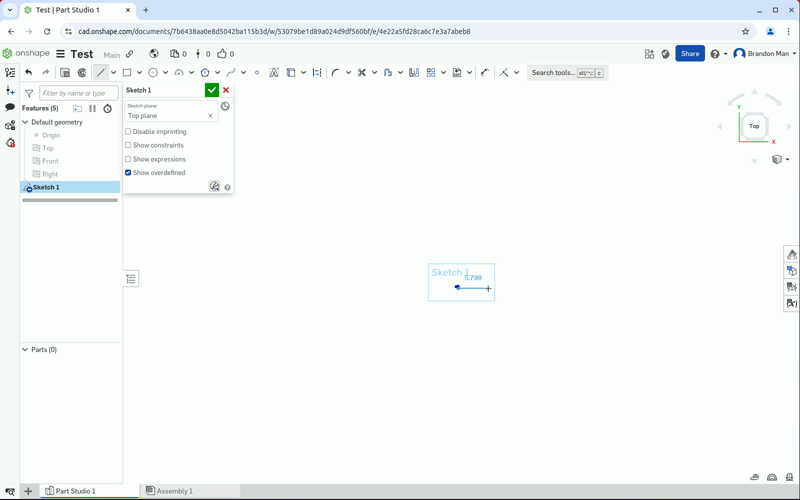
mouse_move(465, 288)
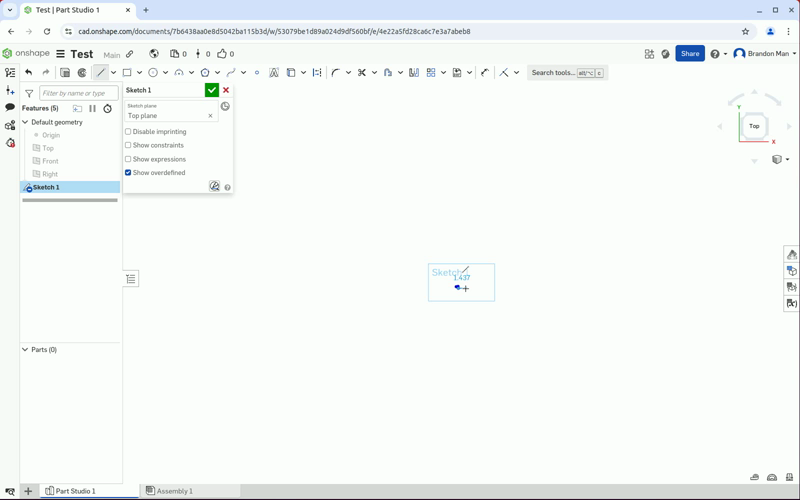
click(465, 288)
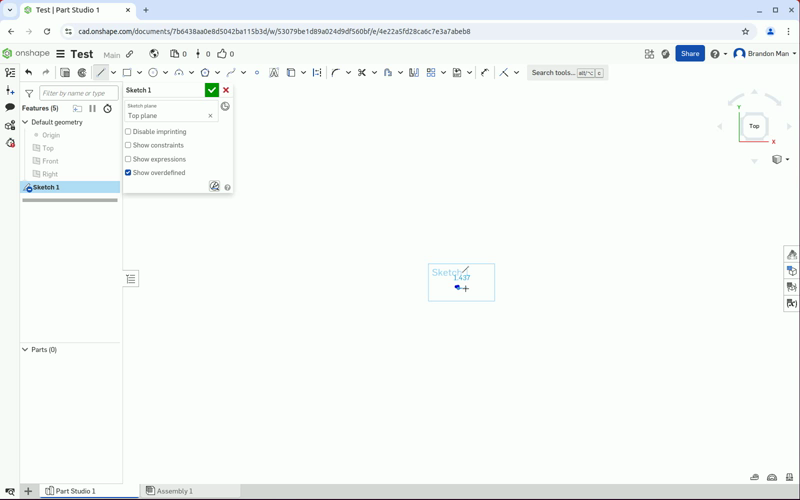
key_up(shift)
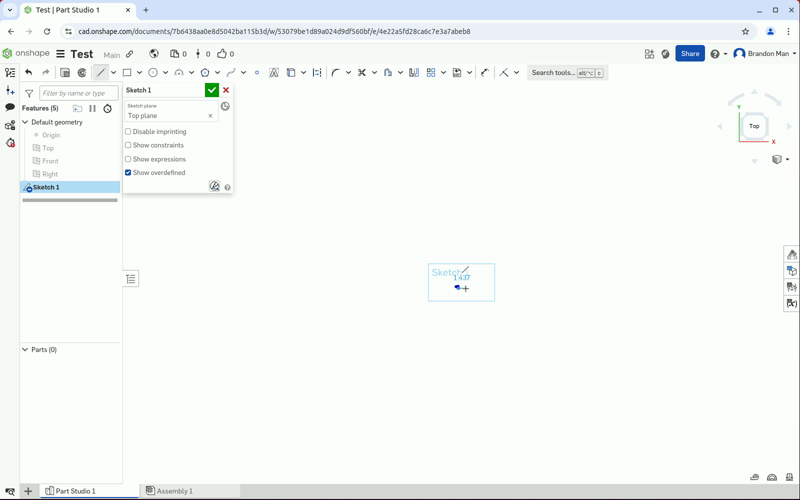
key(esc)
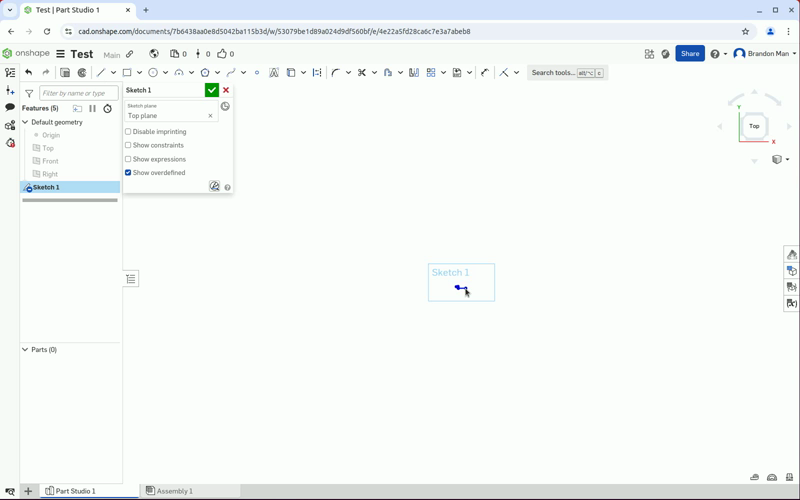
key(a)
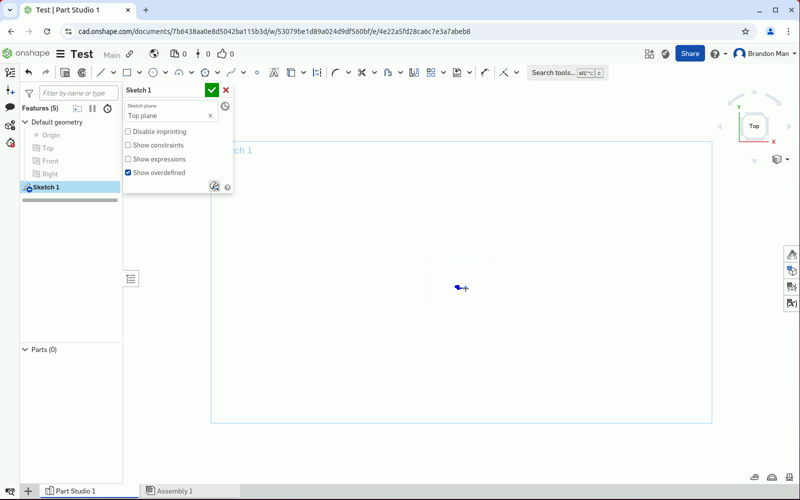
mouse_move(465, 288)
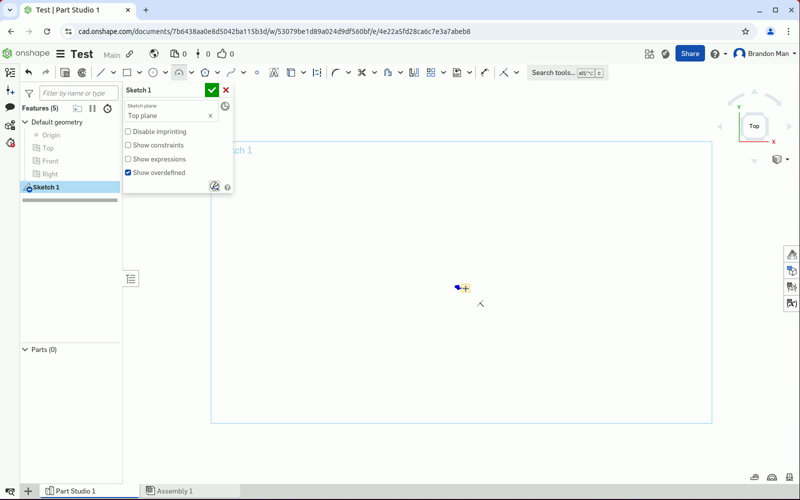
click(465, 288)
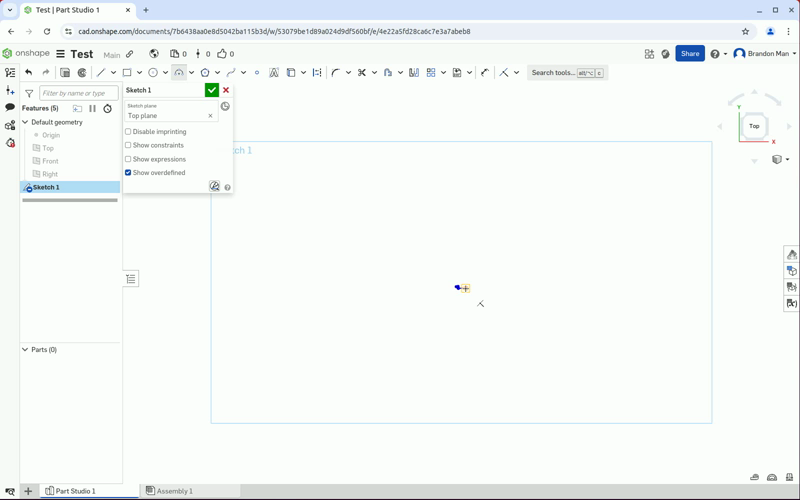
key_down(shift)
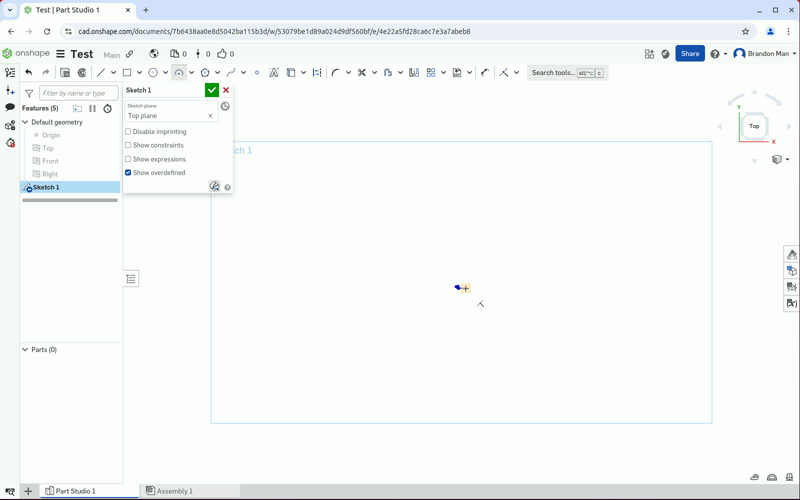
mouse_move(467, 286)
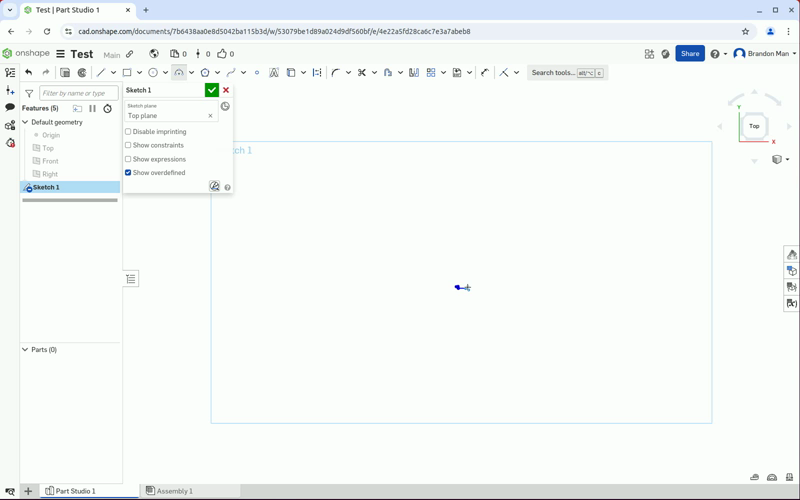
scroll(6)
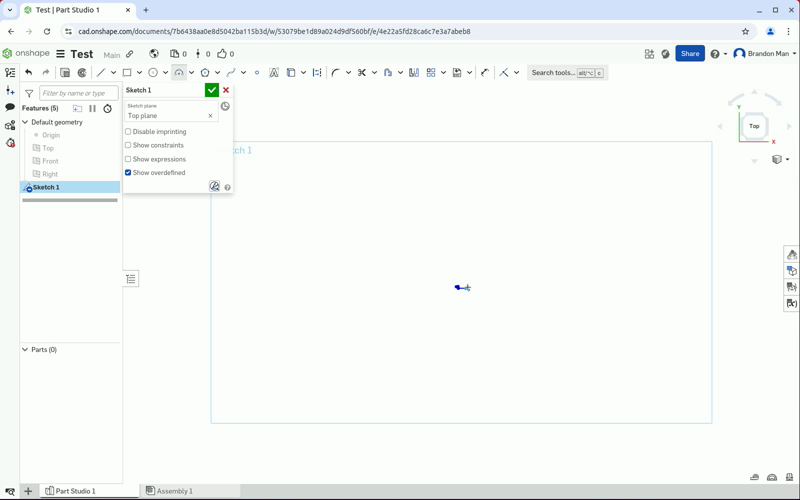
scroll(6)
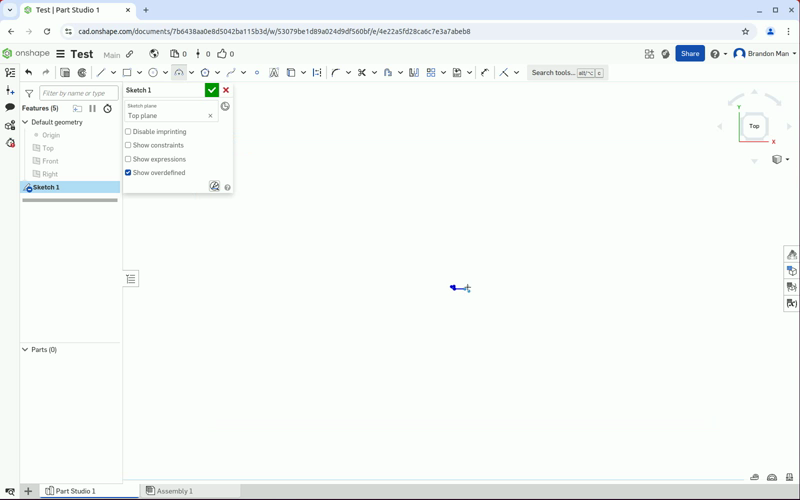
scroll(6)
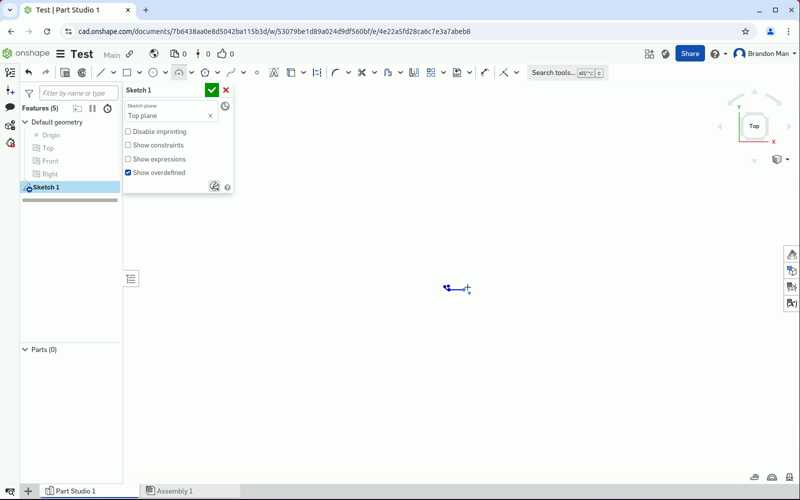
scroll(6)
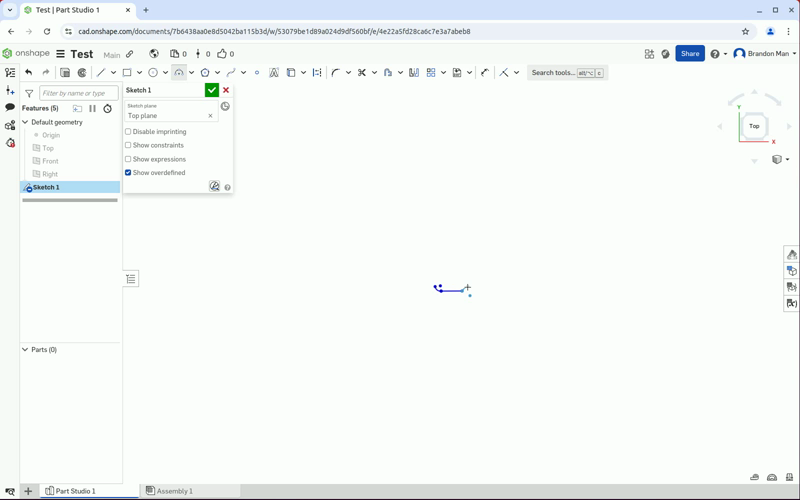
scroll(6)
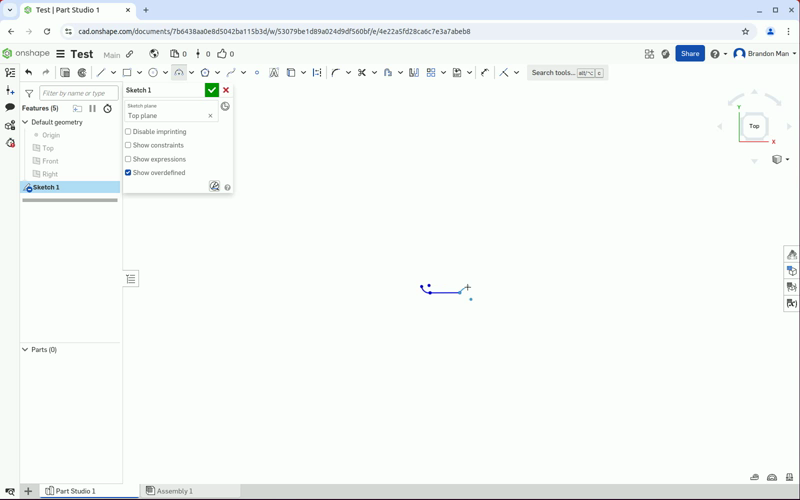
scroll(6)
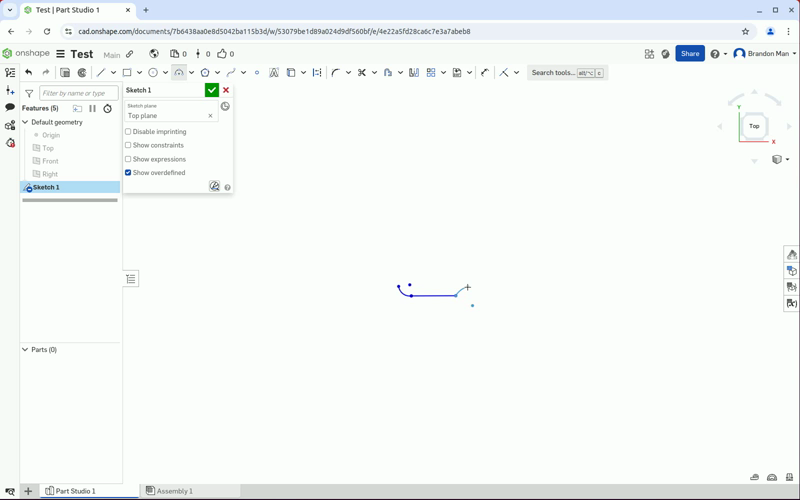
scroll(6)
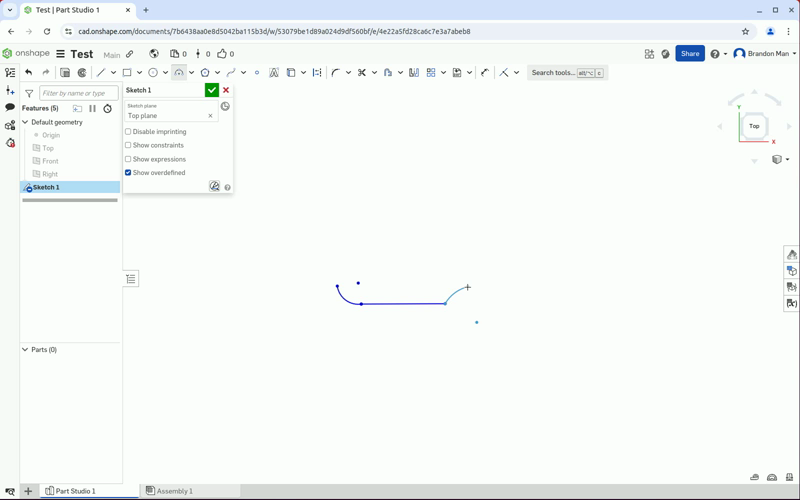
click(467, 286)
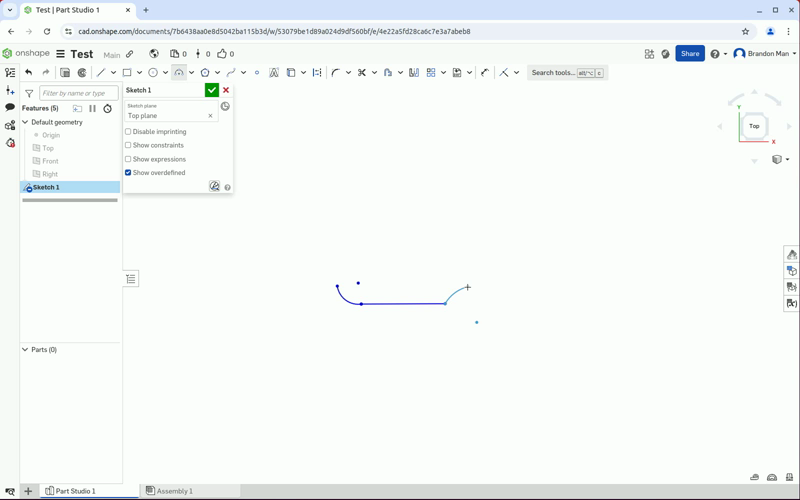
scroll(-6)
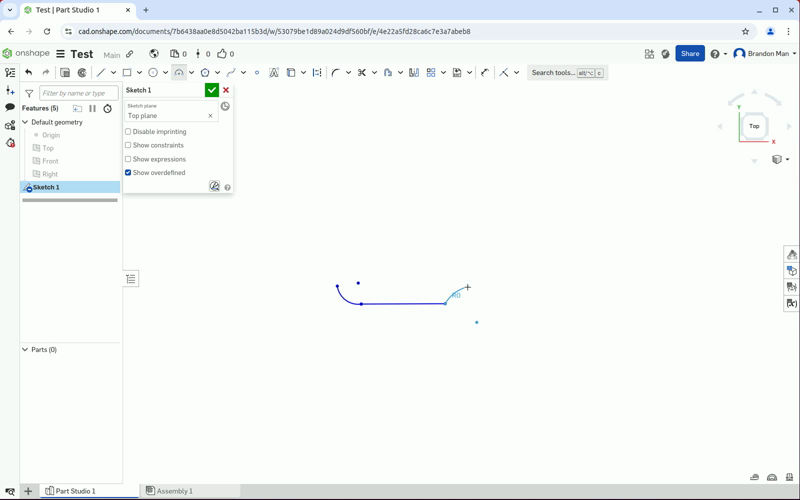
scroll(-6)
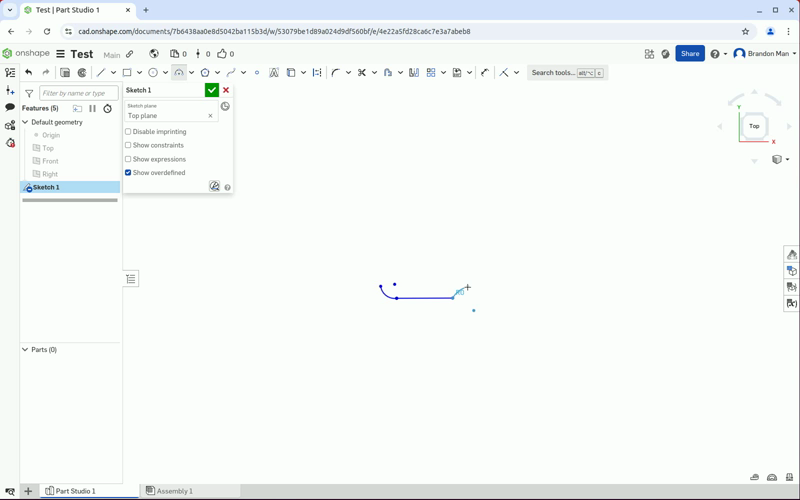
scroll(-6)
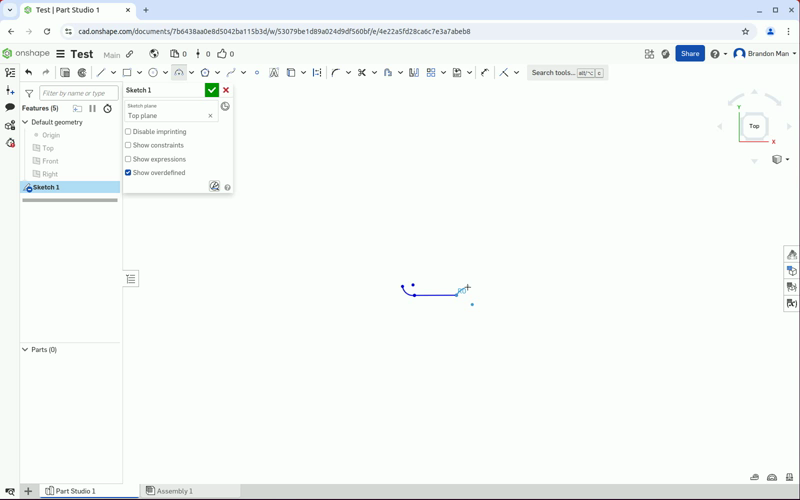
scroll(-6)
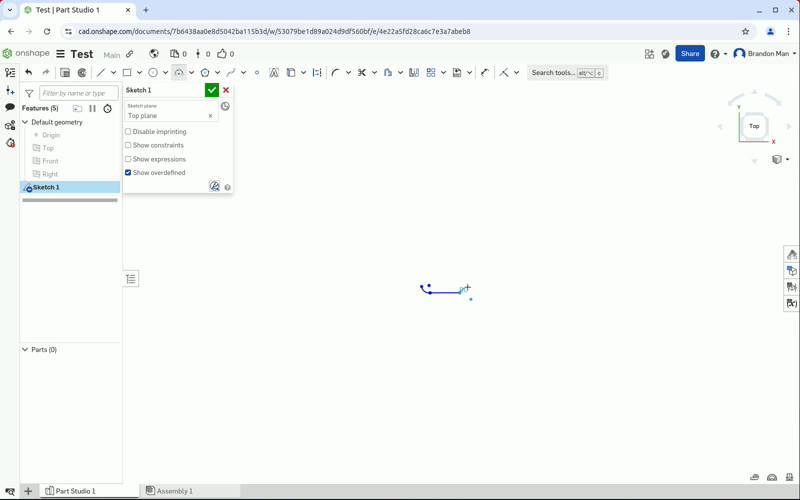
scroll(-6)
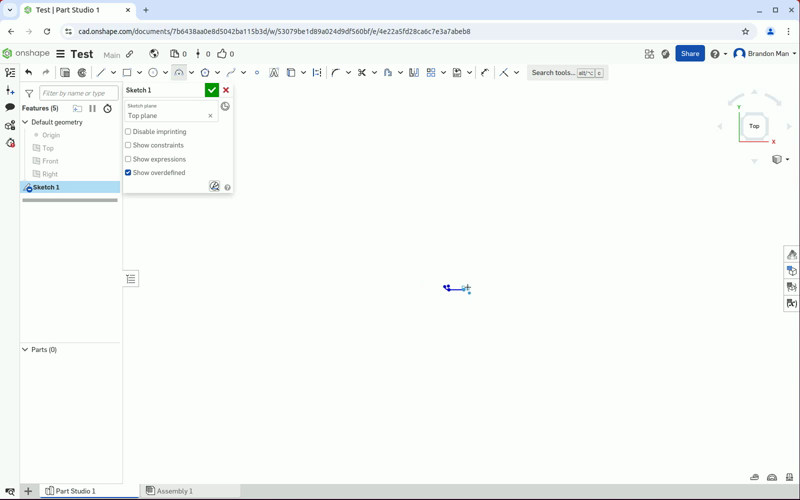
scroll(-6)
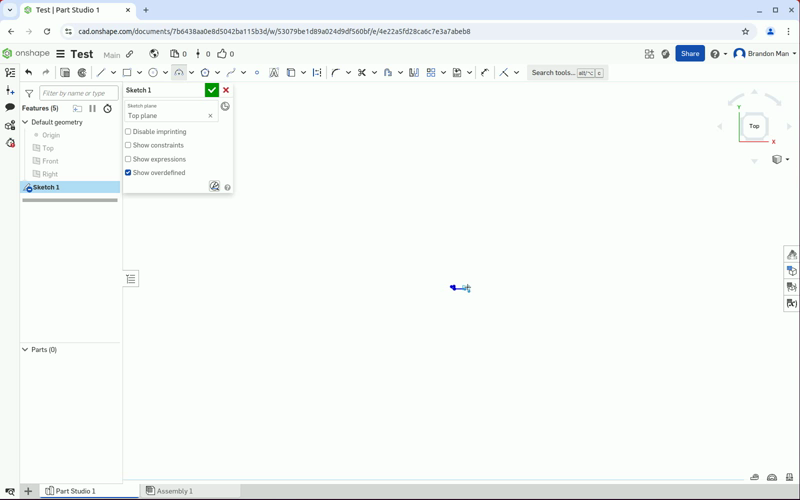
scroll(-6)
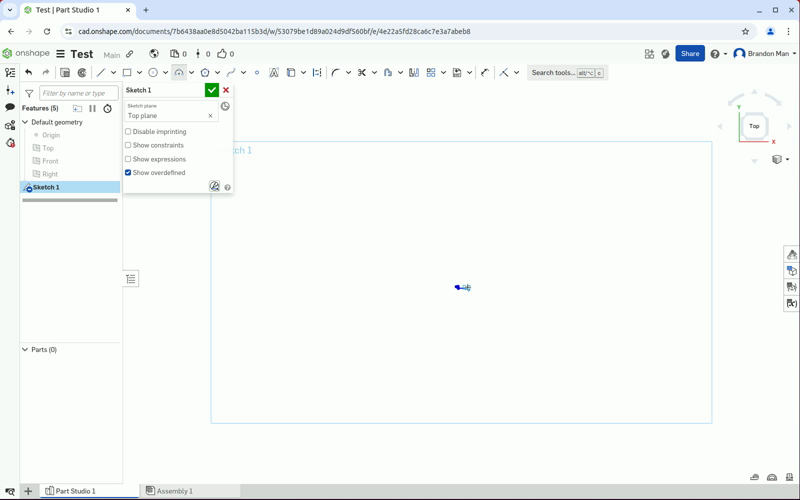
mouse_move(467, 287)
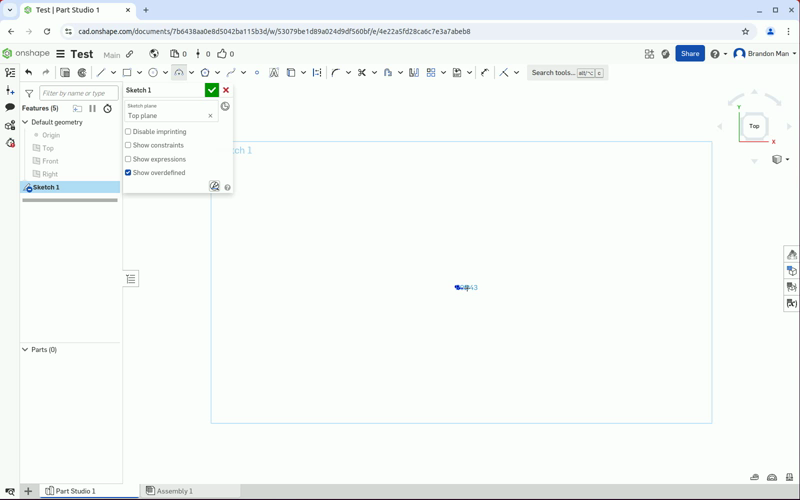
scroll(6)
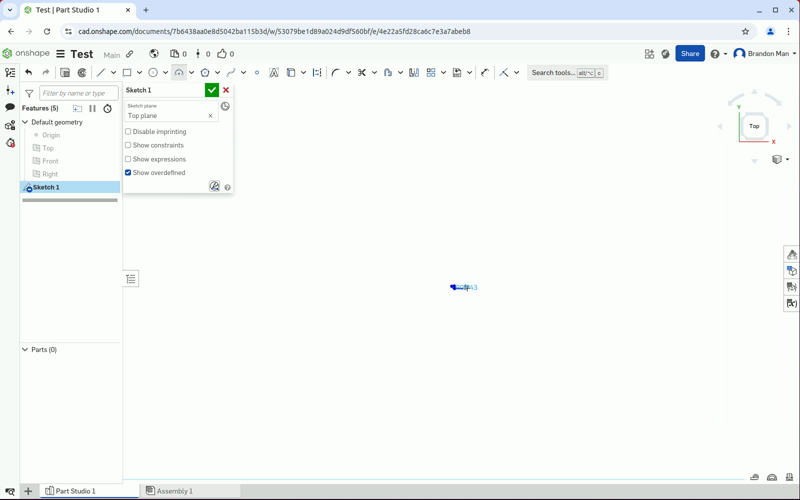
scroll(6)
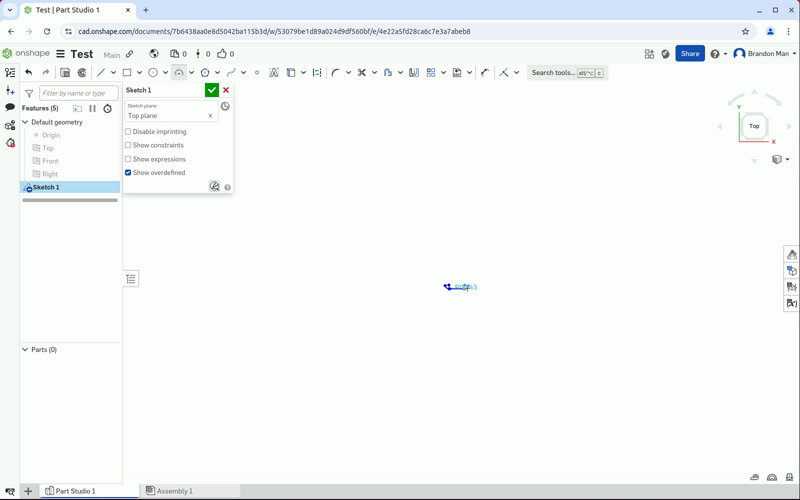
scroll(6)
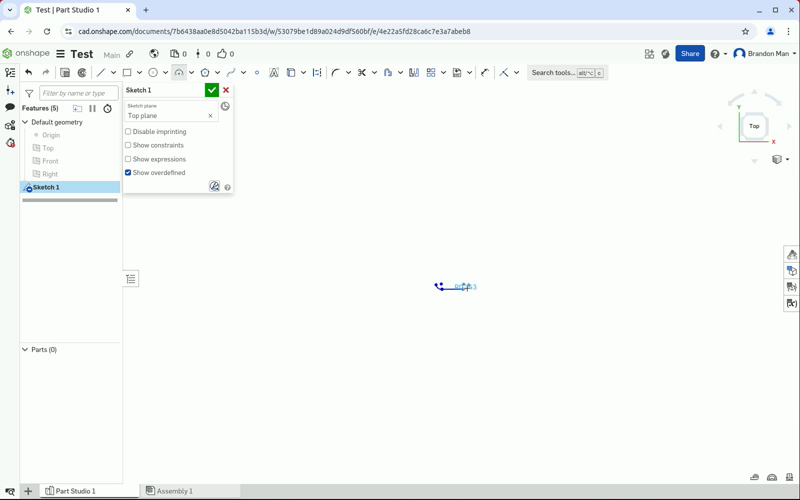
scroll(6)
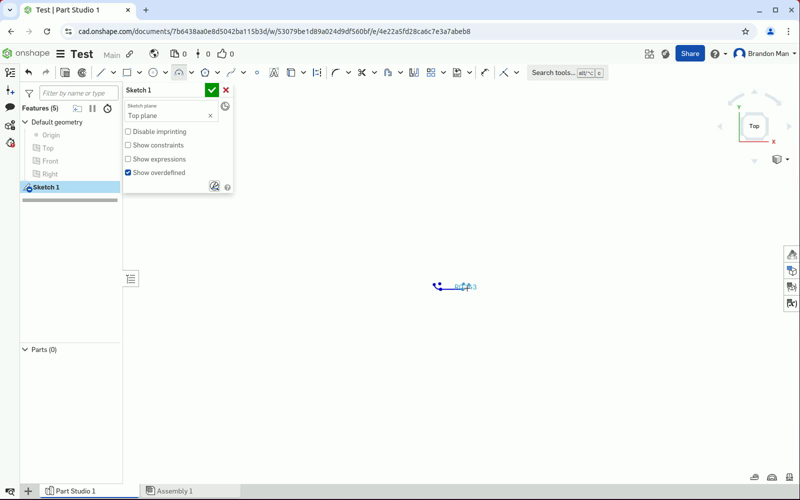
scroll(6)
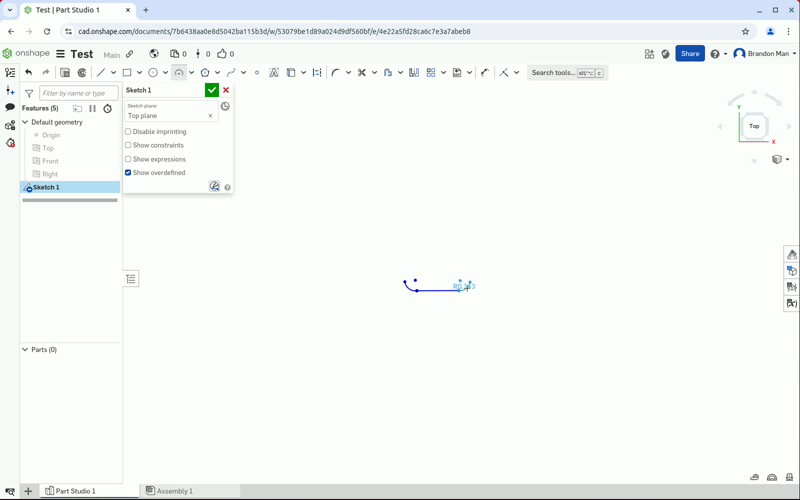
scroll(6)
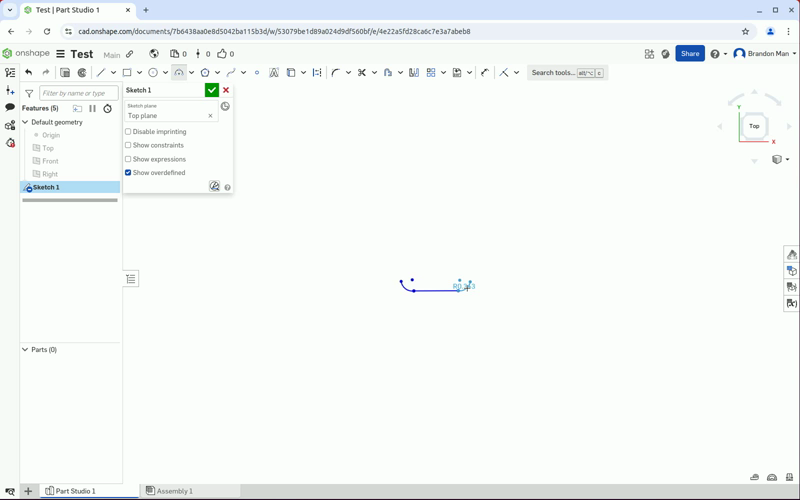
scroll(6)
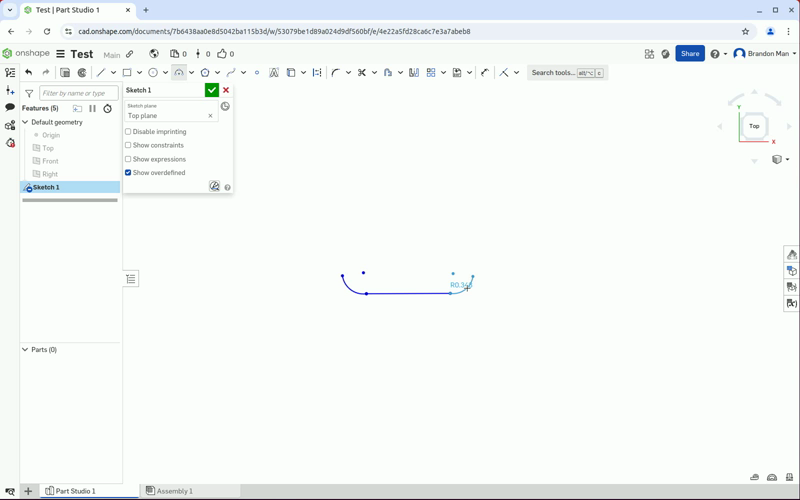
click(467, 287)
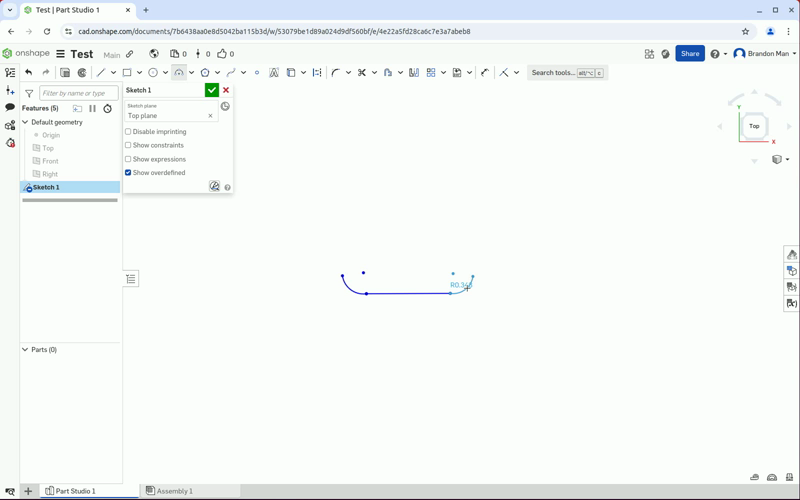
scroll(-6)
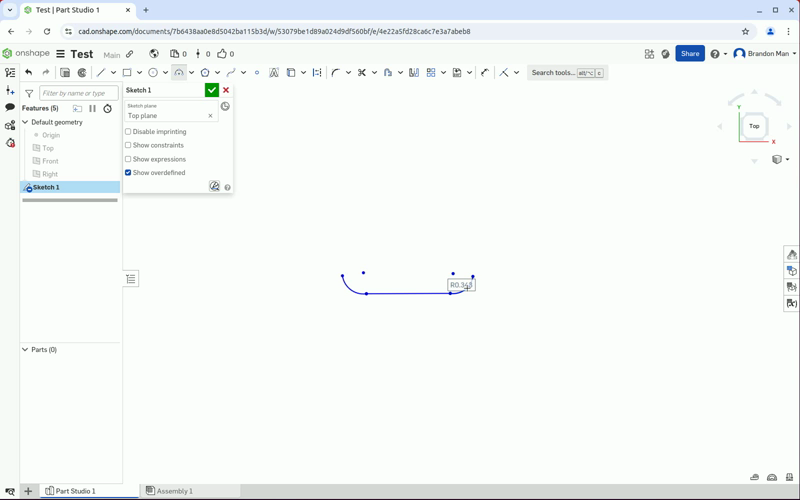
scroll(-6)
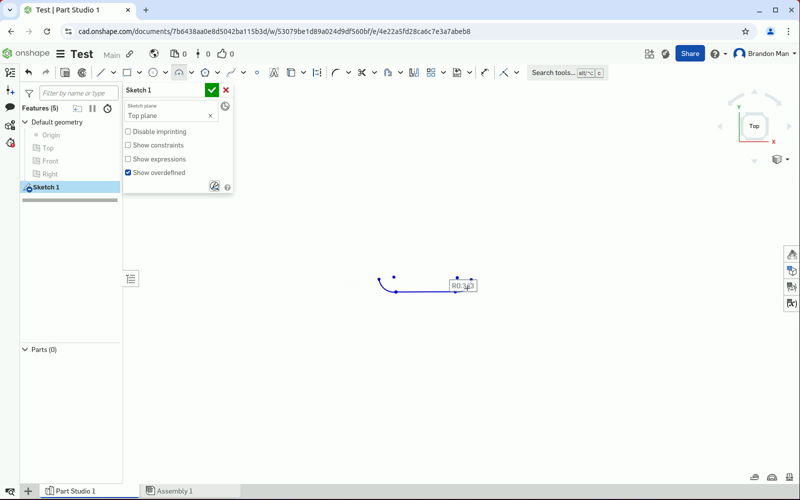
scroll(-6)
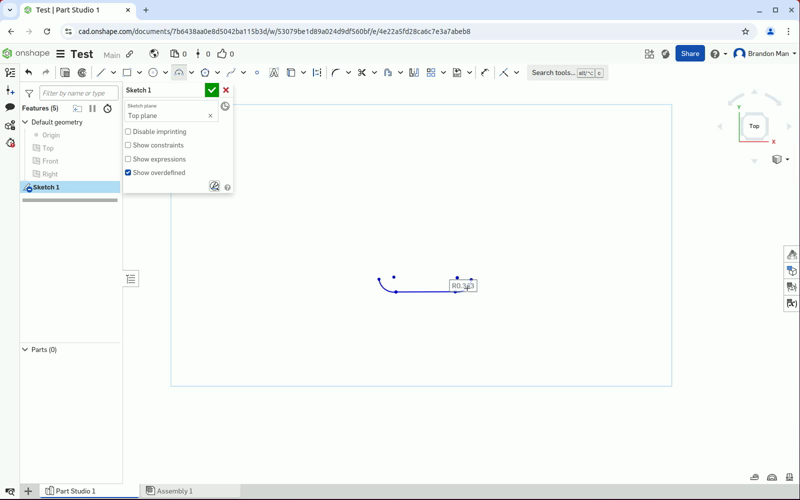
scroll(-6)
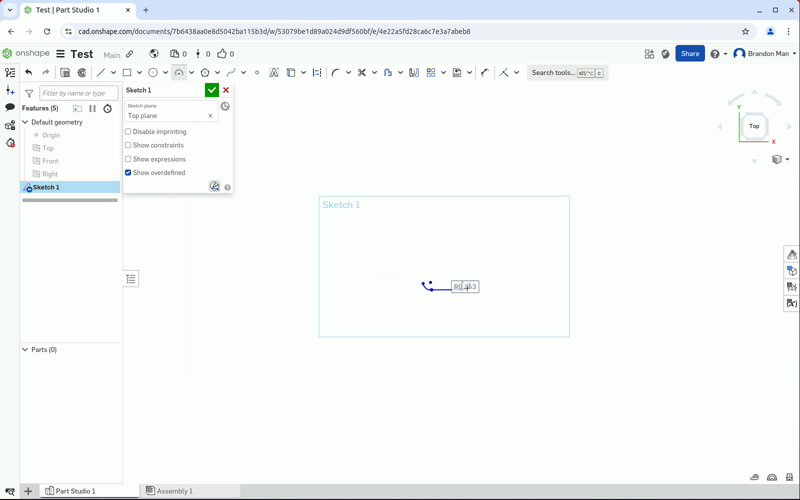
scroll(-6)
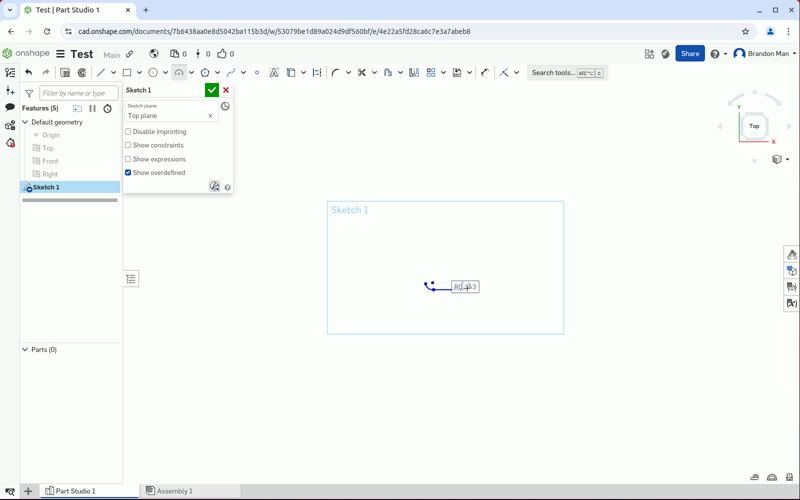
scroll(-6)
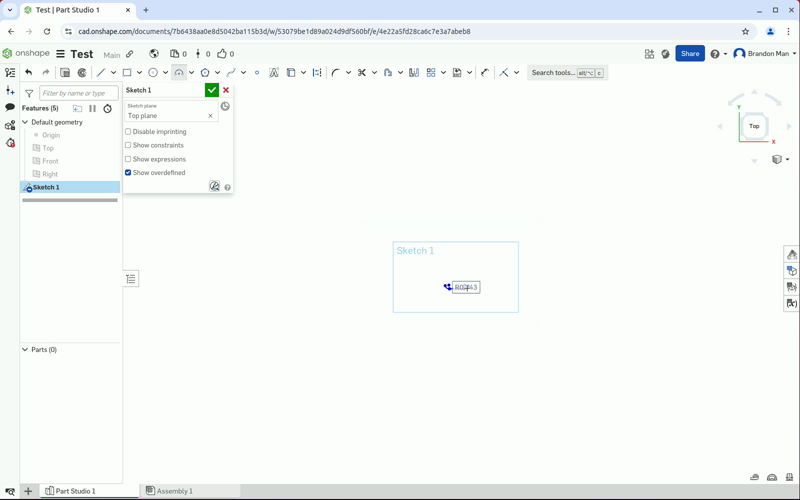
scroll(-6)
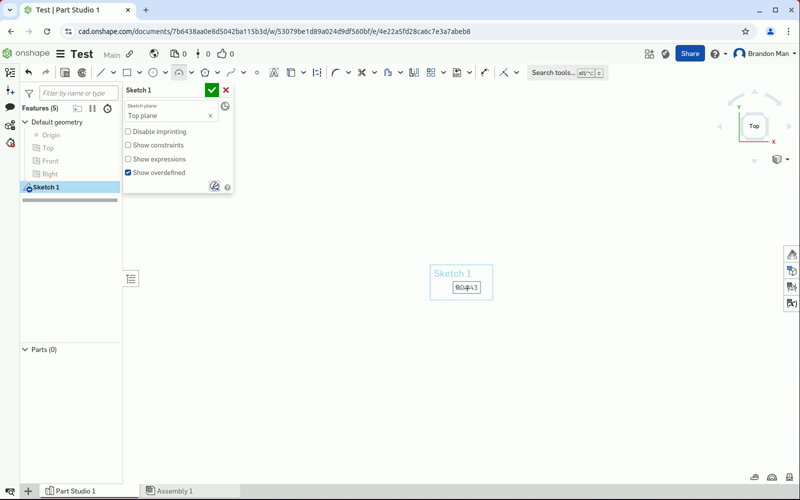
key_up(shift)
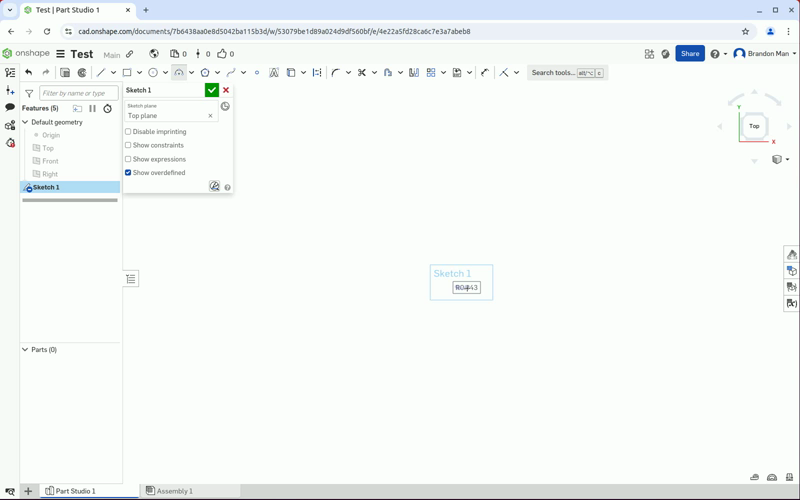
key(esc)
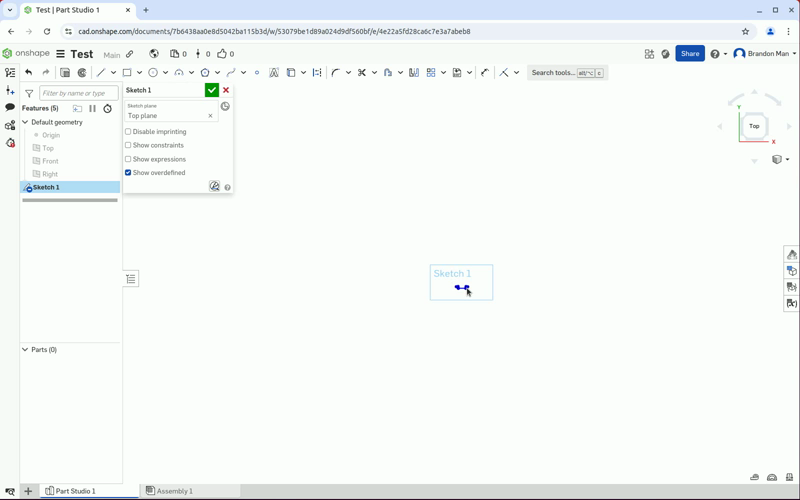
key(l)
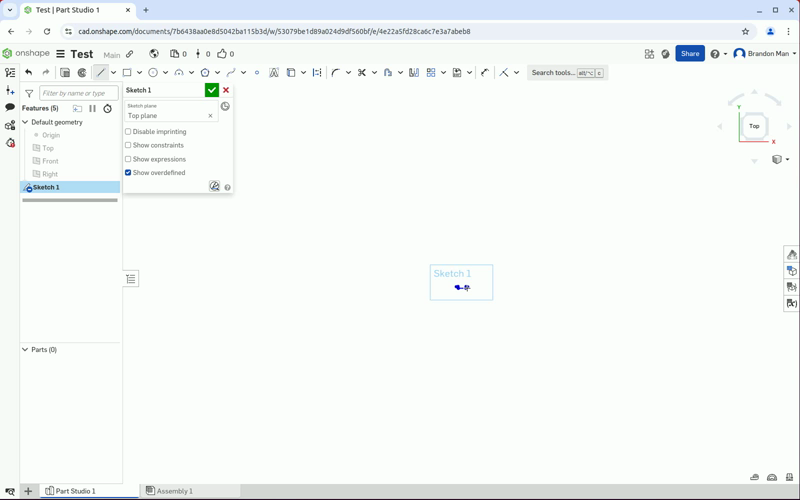
mouse_move(467, 286)
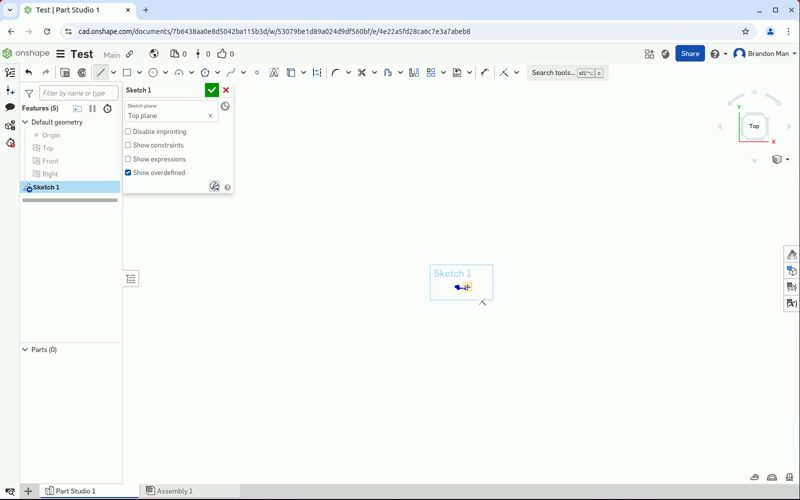
scroll(6)
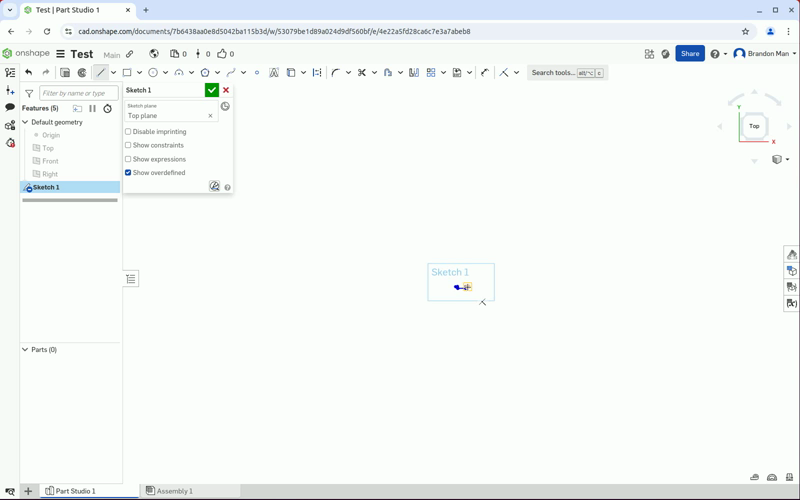
scroll(6)
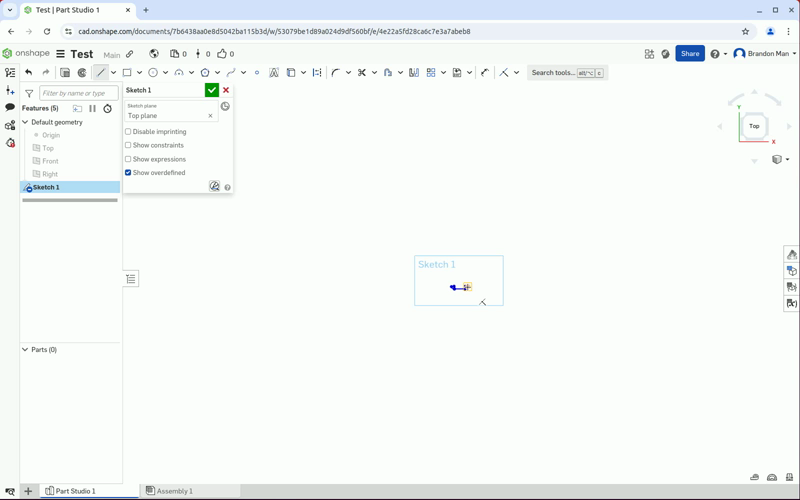
scroll(6)
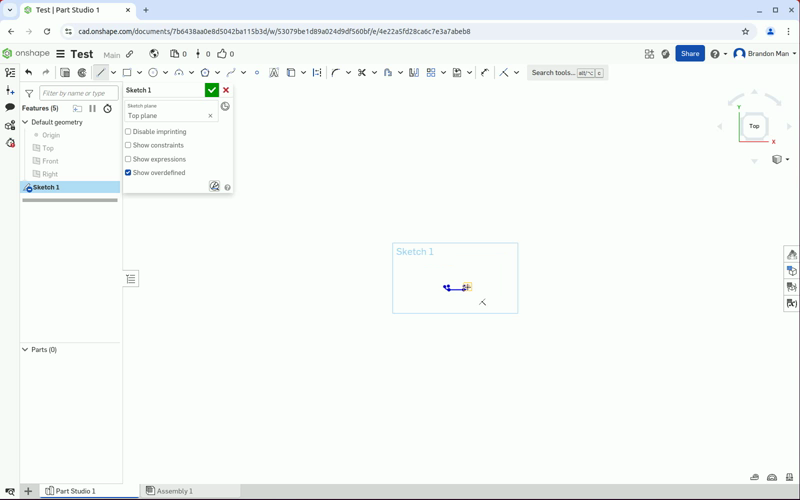
scroll(6)
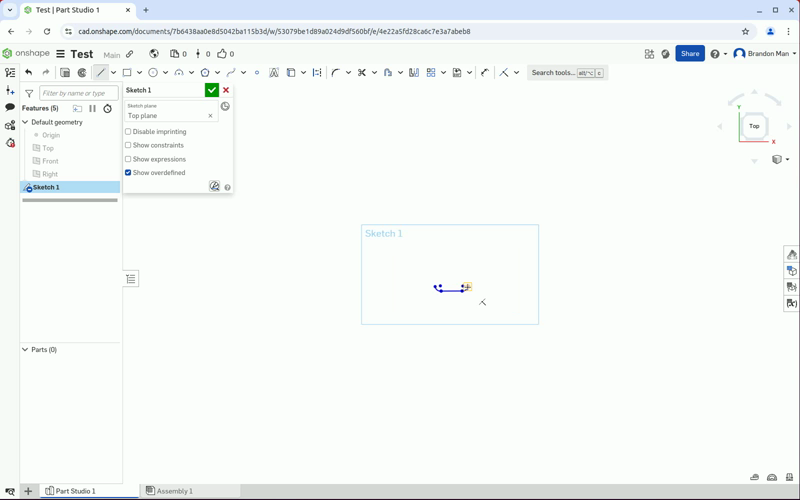
scroll(6)
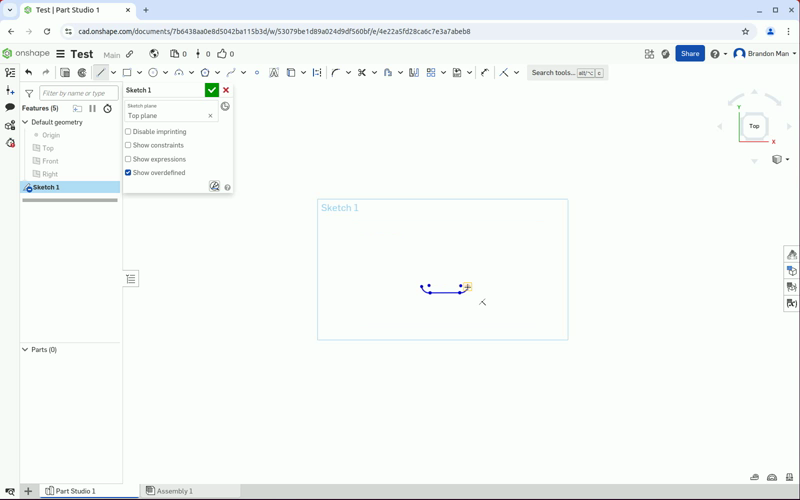
scroll(6)
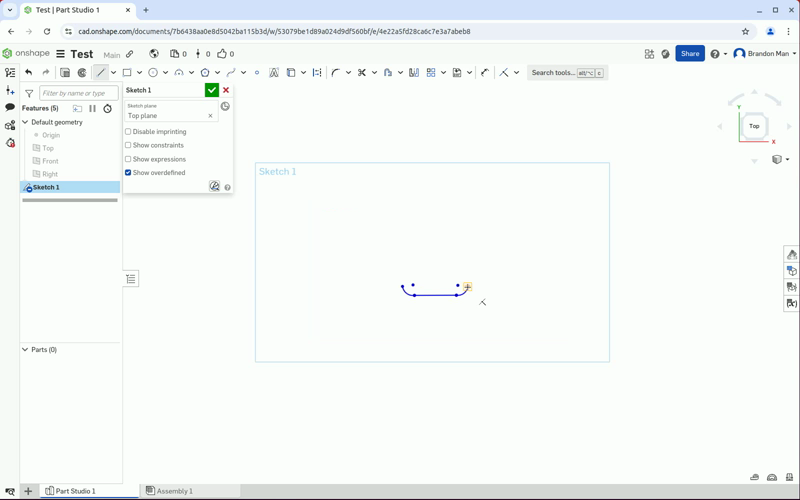
scroll(6)
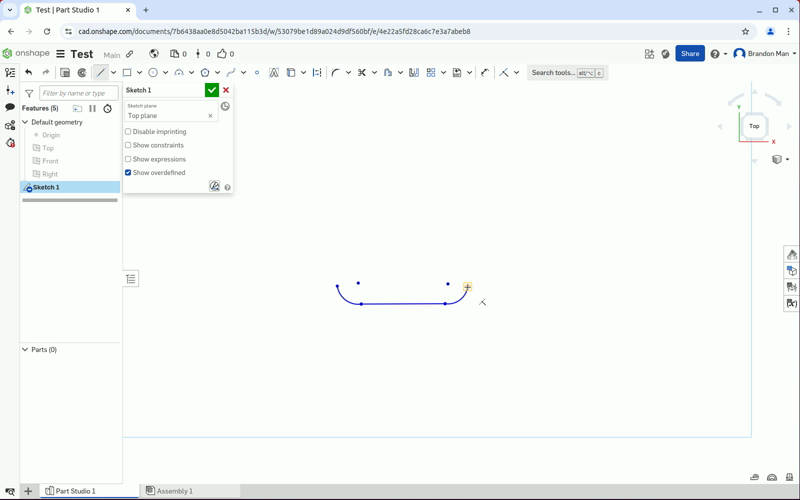
click(467, 286)
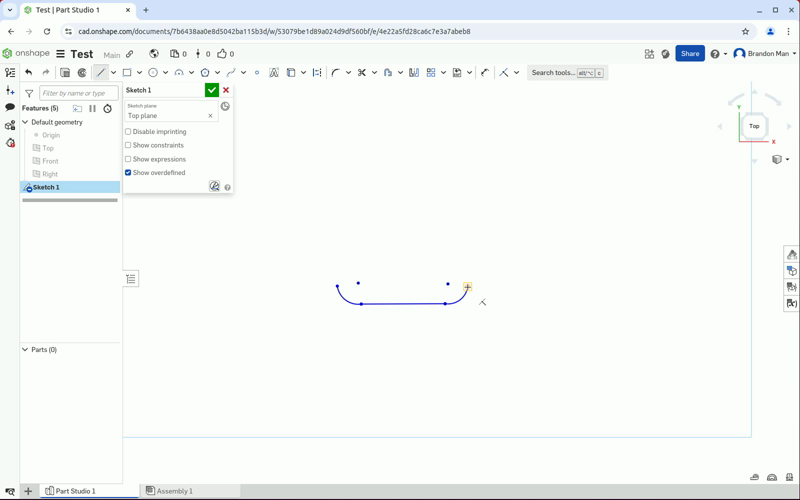
scroll(-6)
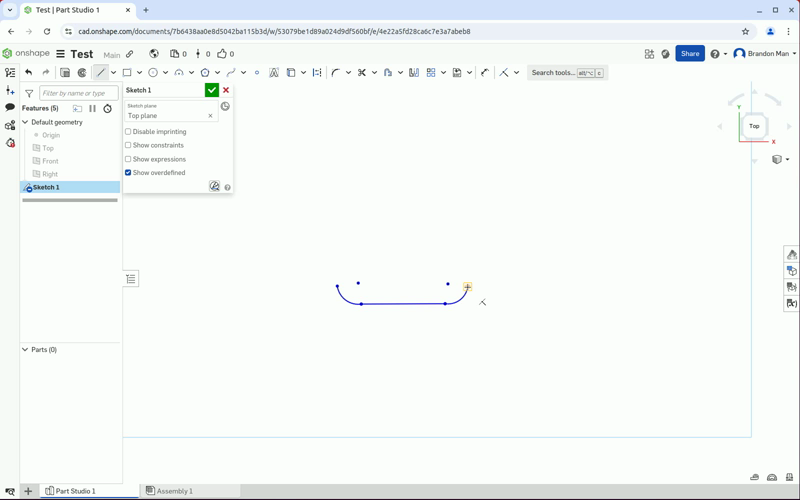
scroll(-6)
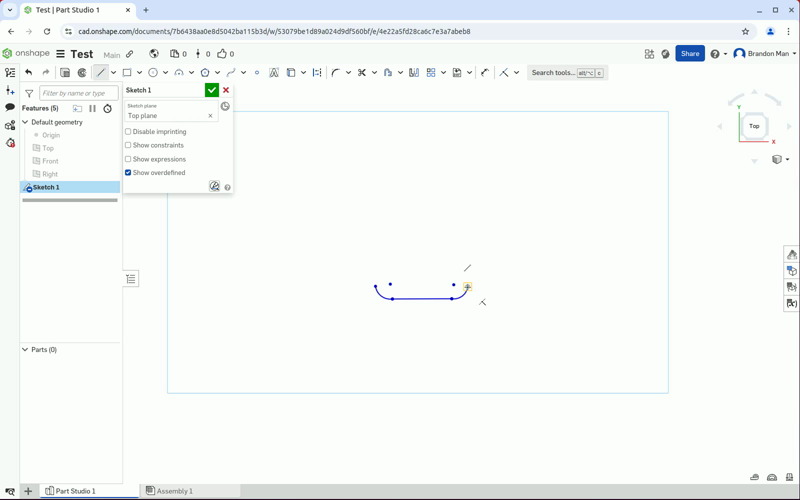
scroll(-6)
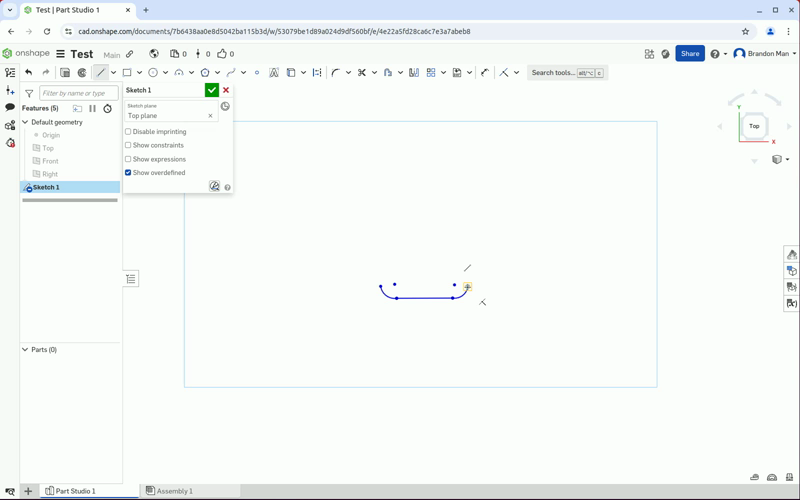
scroll(-6)
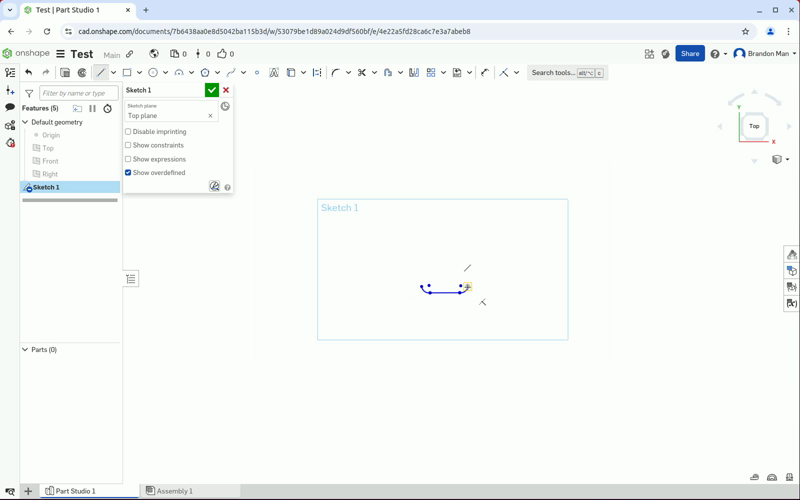
scroll(-6)
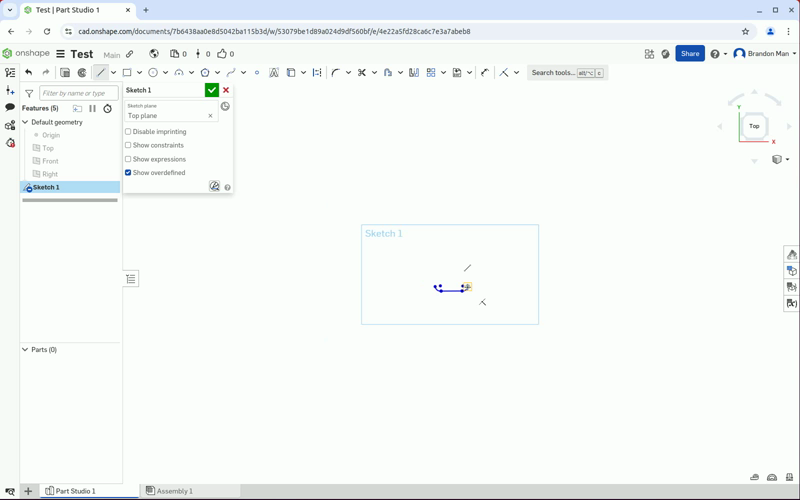
scroll(-6)
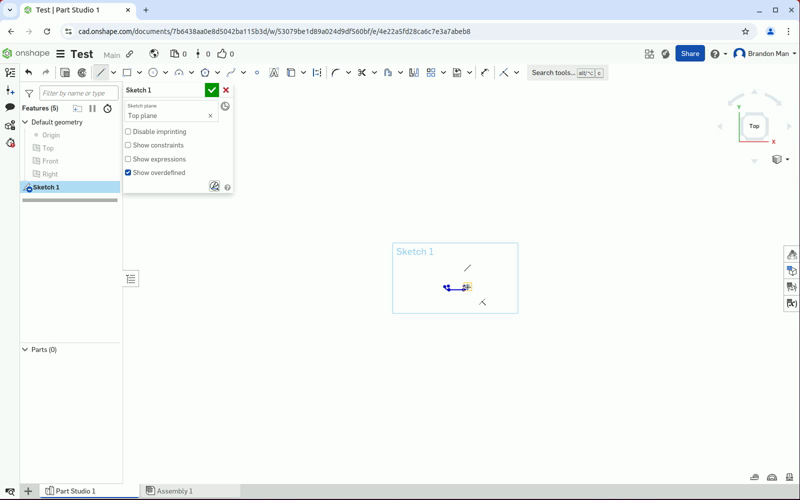
scroll(-6)
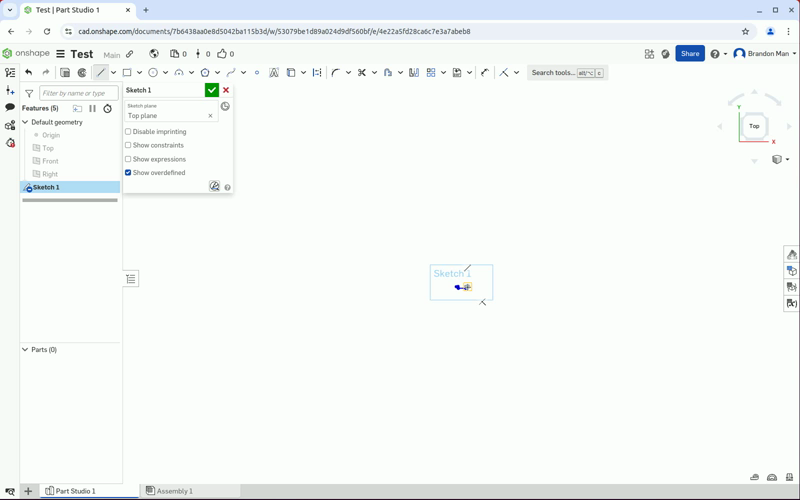
key_down(shift)
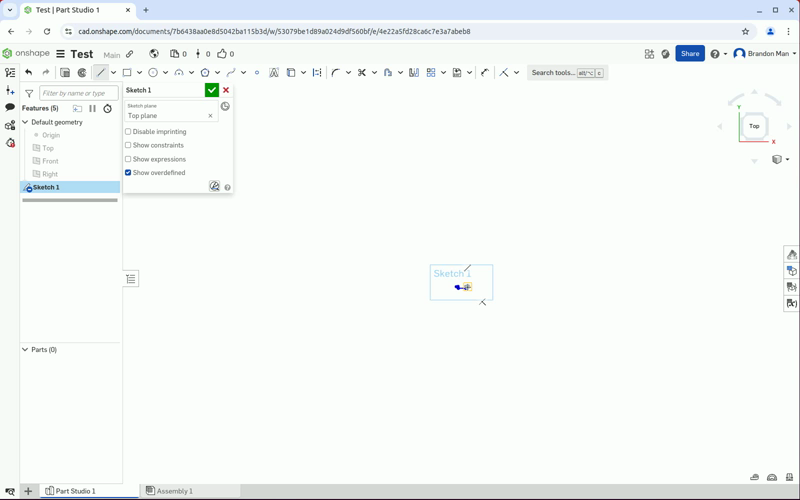
mouse_move(497, 286)
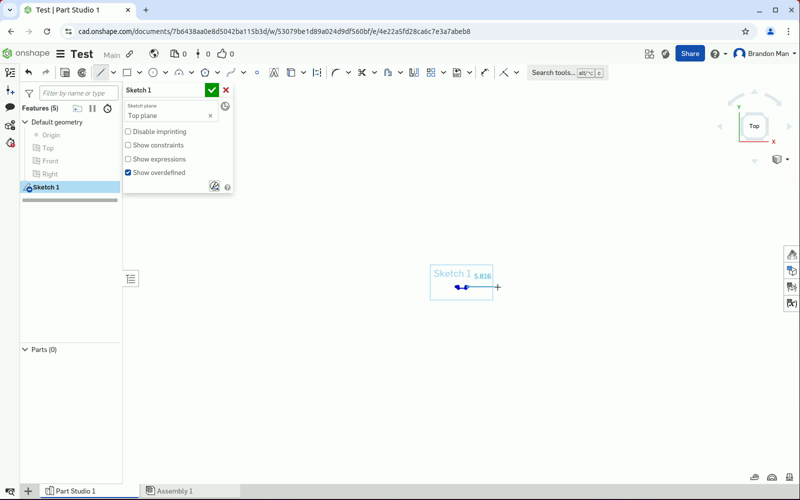
mouse_move(467, 278)
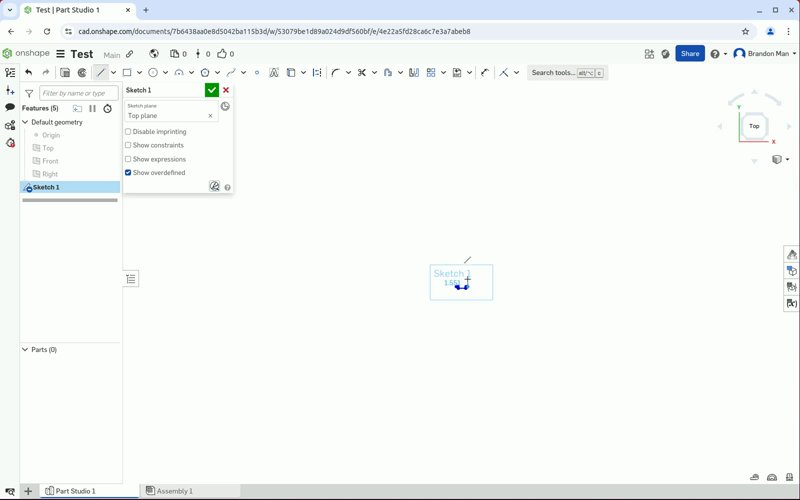
click(467, 278)
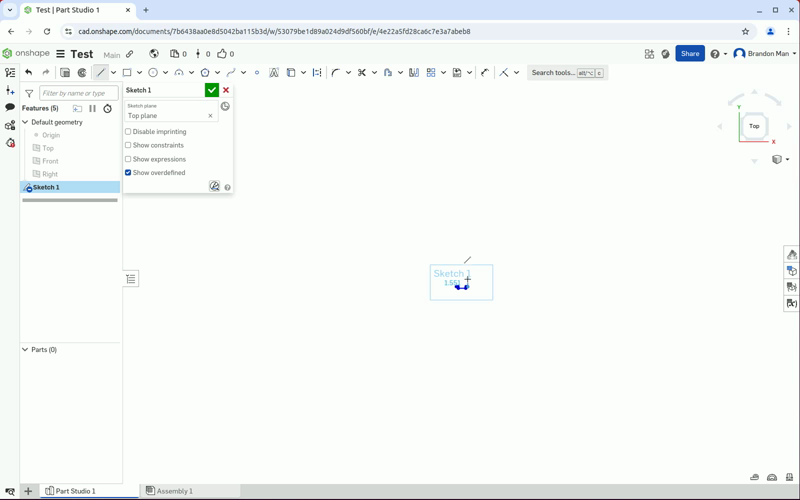
key_up(shift)
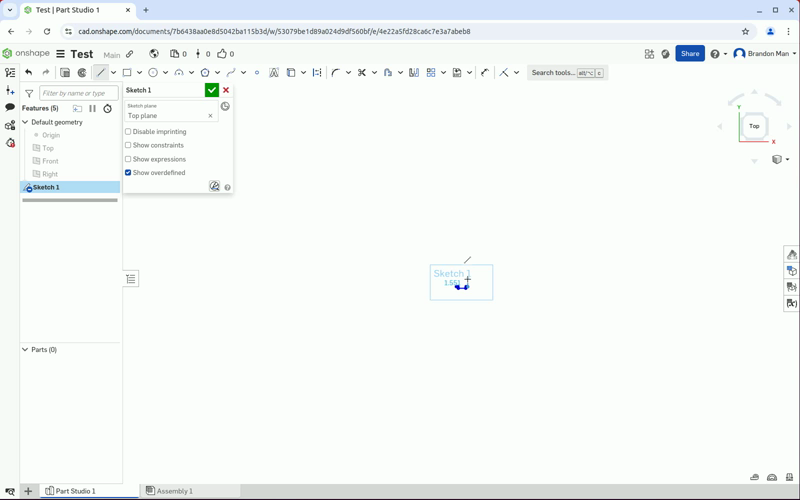
key(esc)
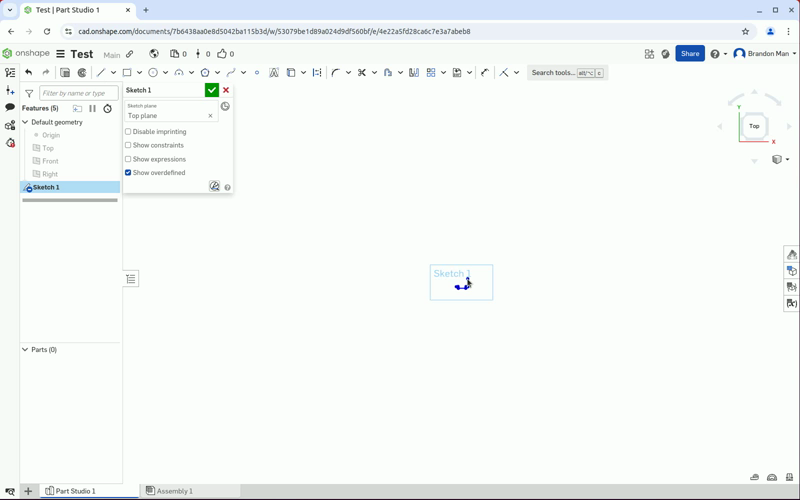
key(a)
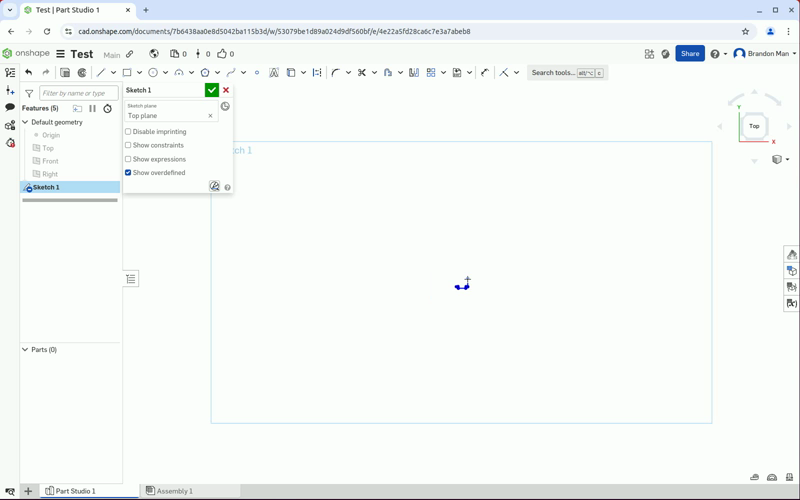
mouse_move(467, 278)
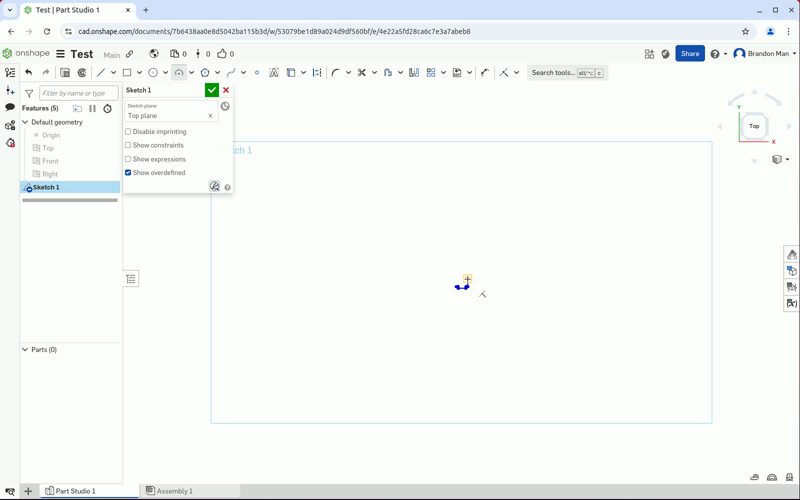
click(467, 278)
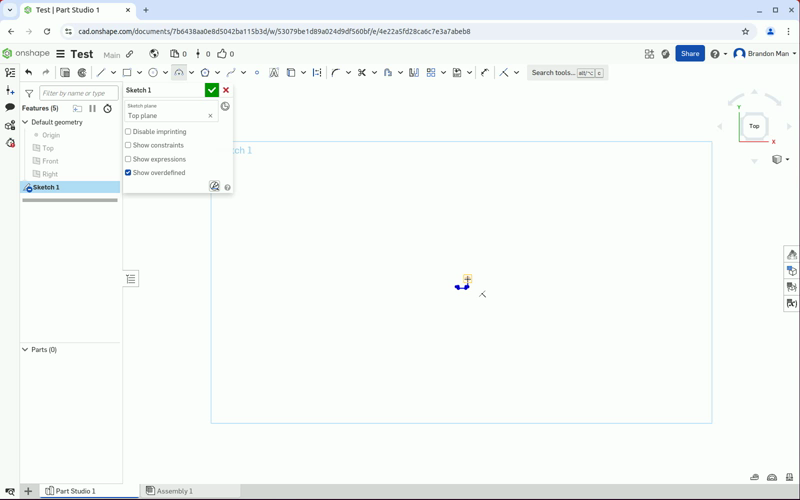
key_down(shift)
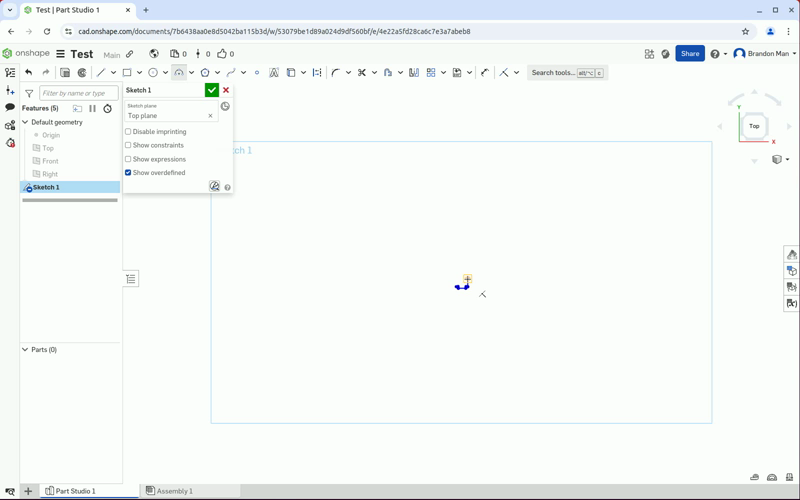
mouse_move(465, 276)
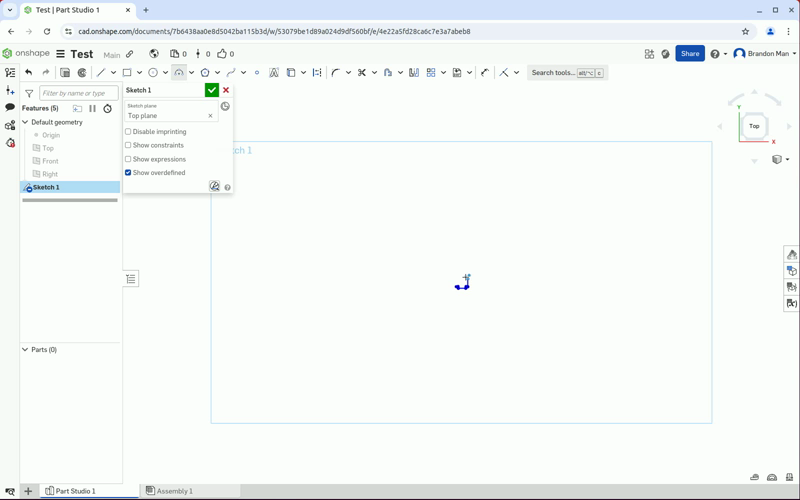
scroll(6)
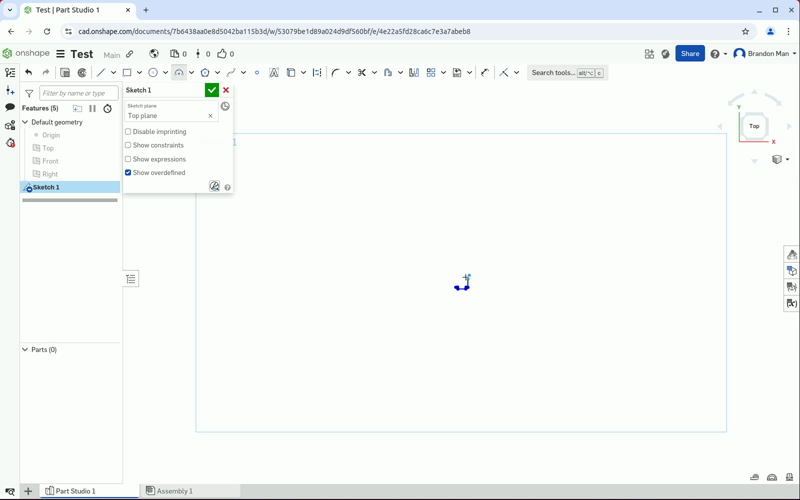
scroll(6)
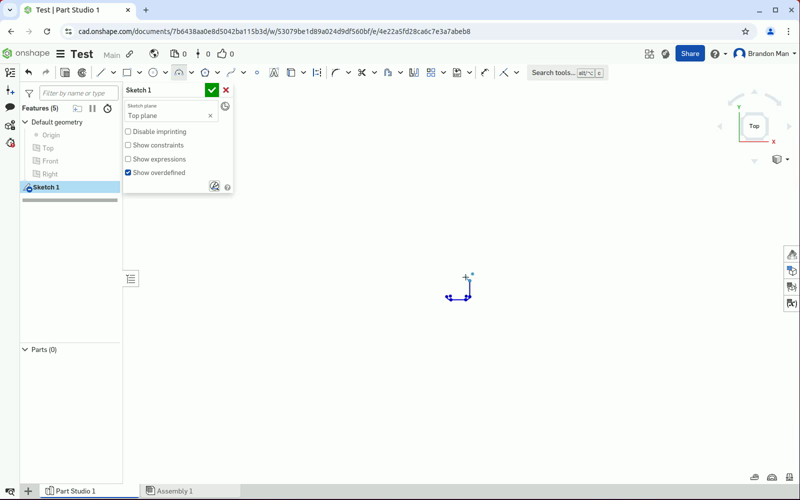
scroll(6)
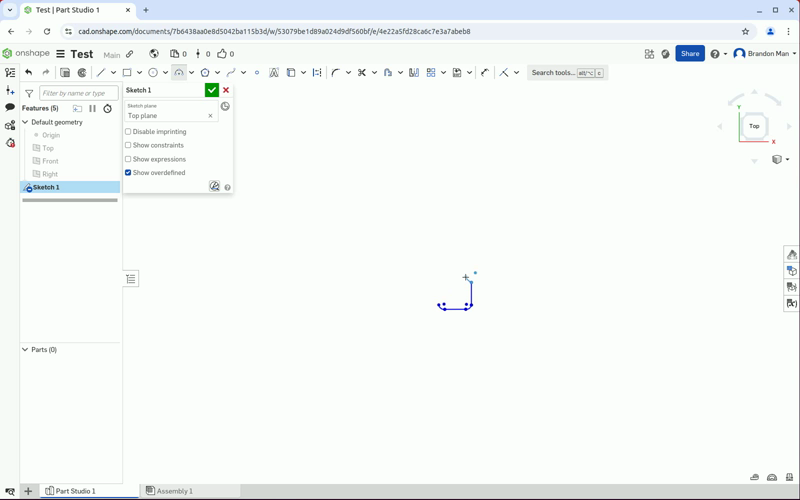
scroll(6)
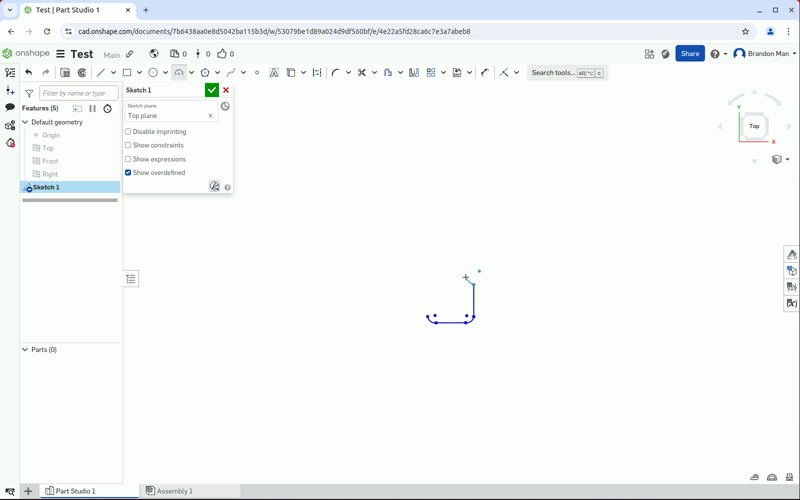
scroll(6)
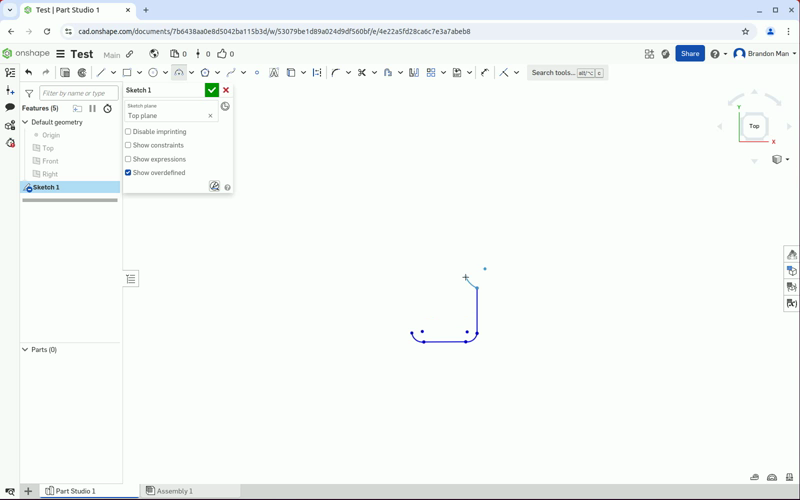
scroll(6)
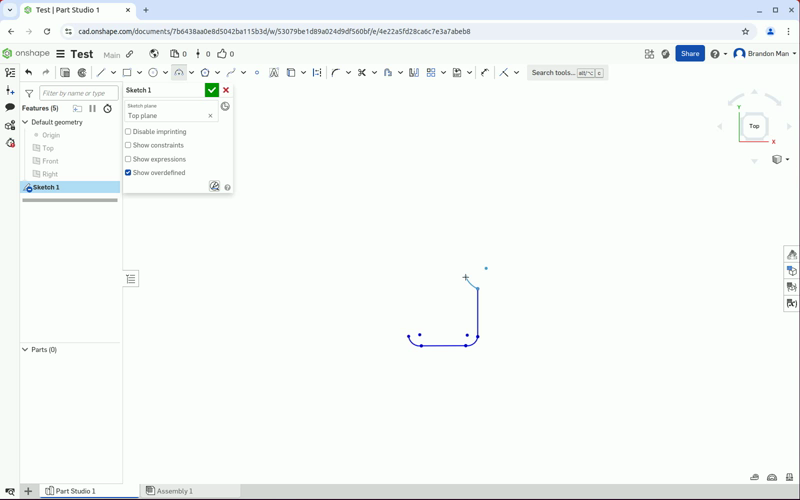
scroll(6)
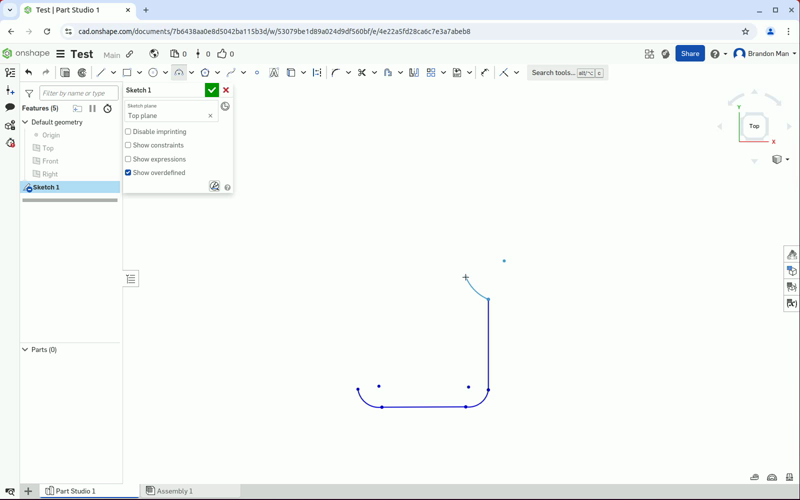
click(465, 276)
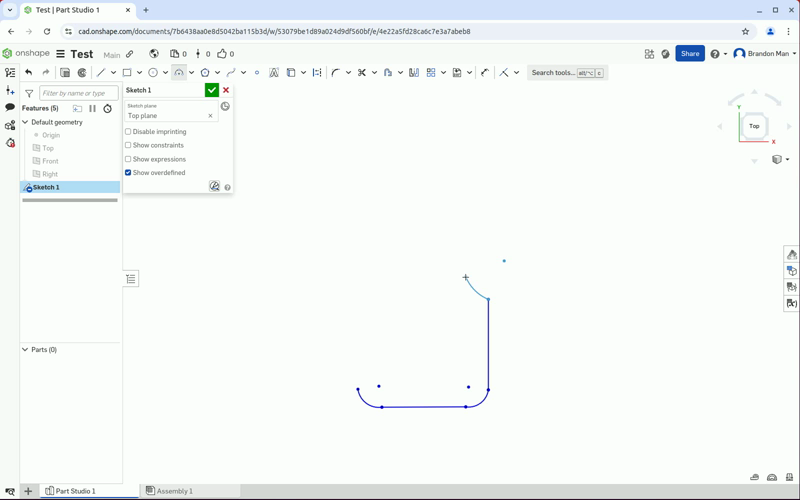
scroll(-6)
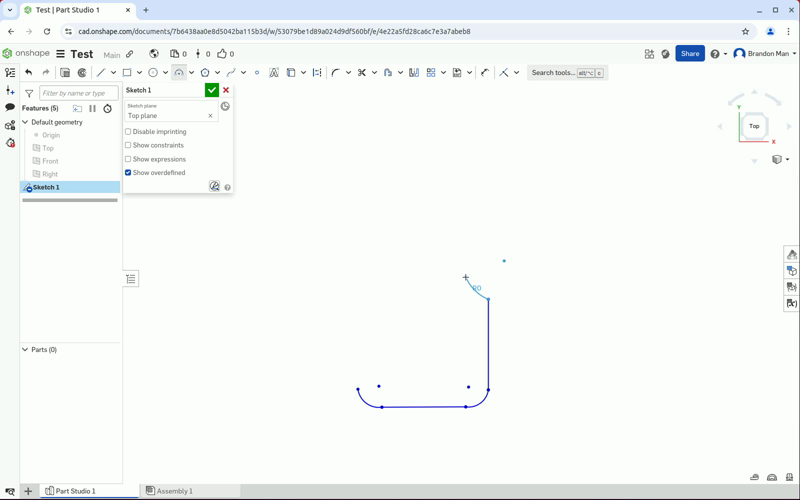
scroll(-6)
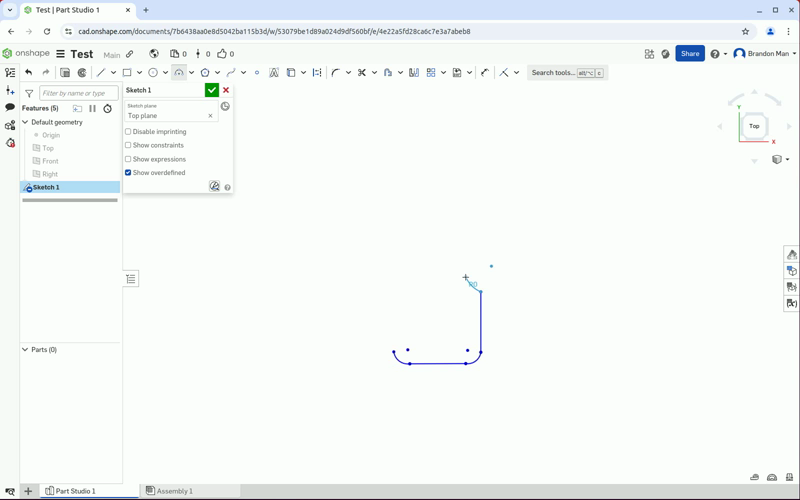
scroll(-6)
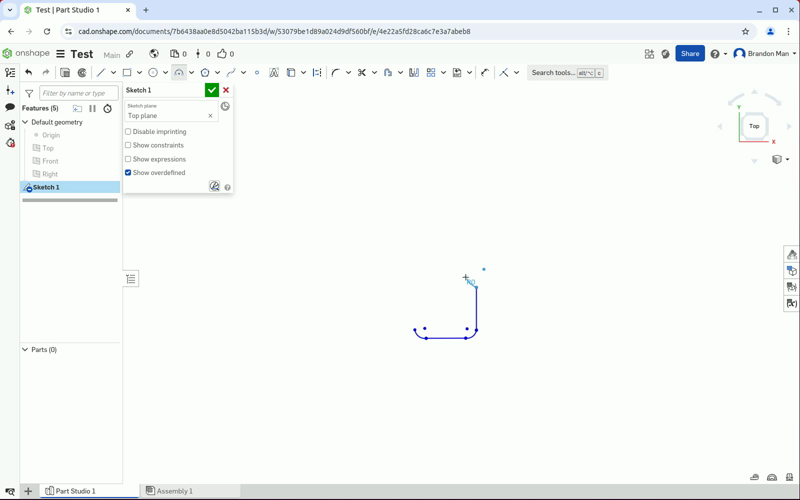
scroll(-6)
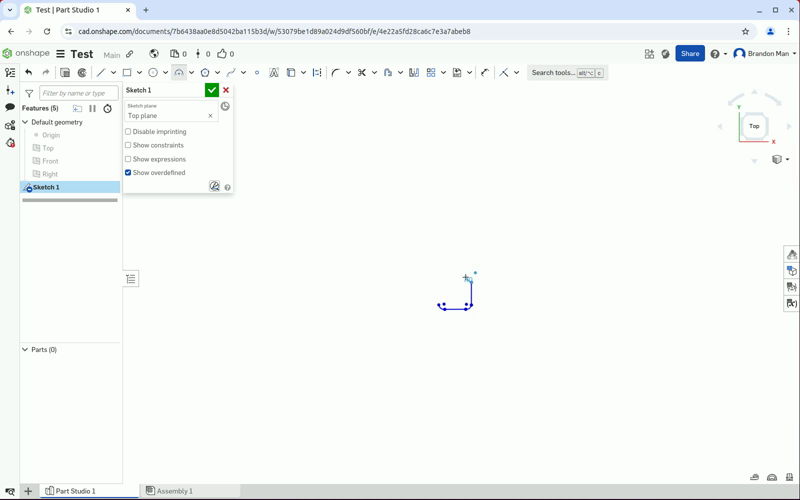
scroll(-6)
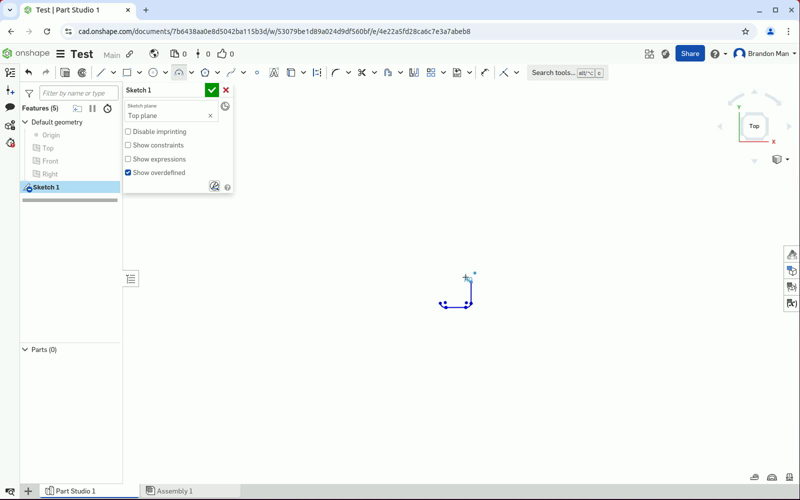
scroll(-6)
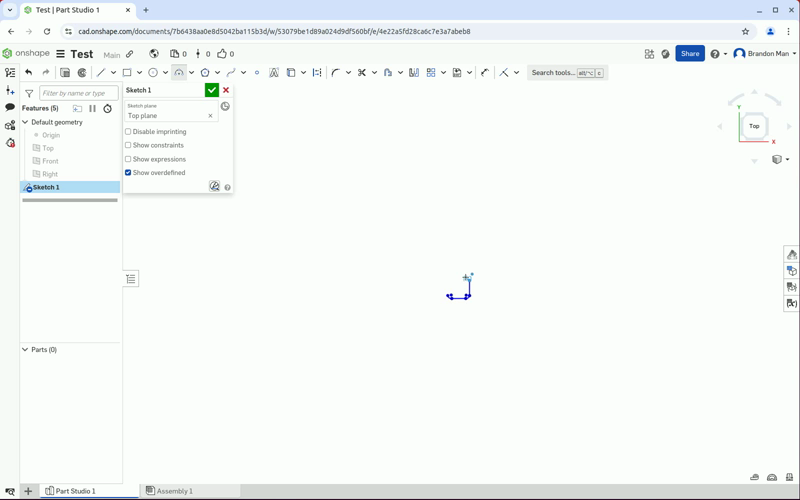
scroll(-6)
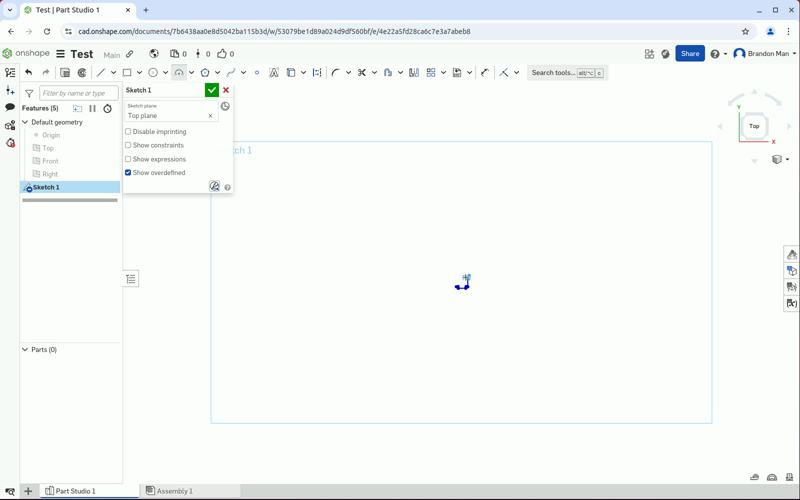
mouse_move(467, 277)
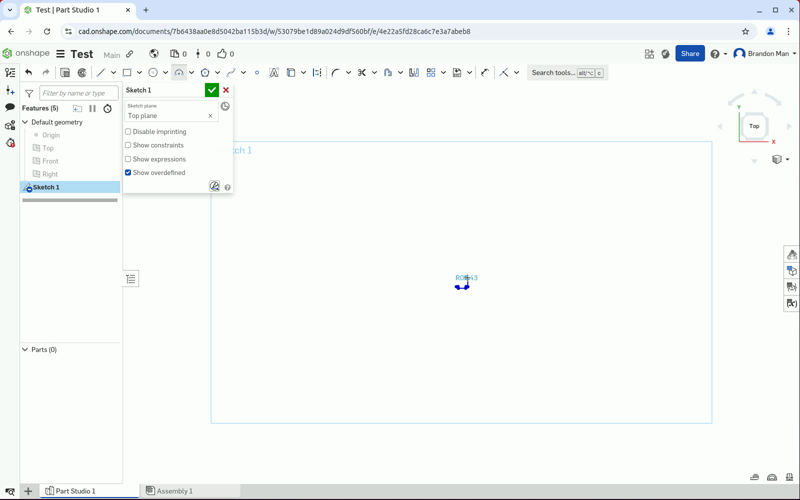
scroll(6)
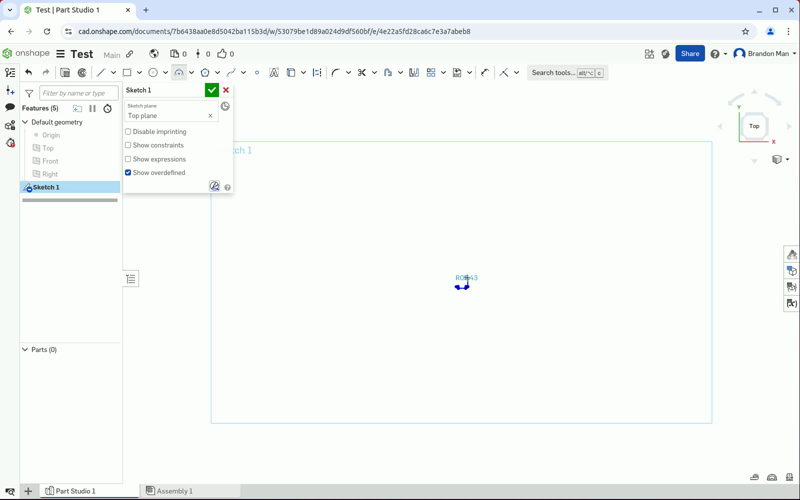
scroll(6)
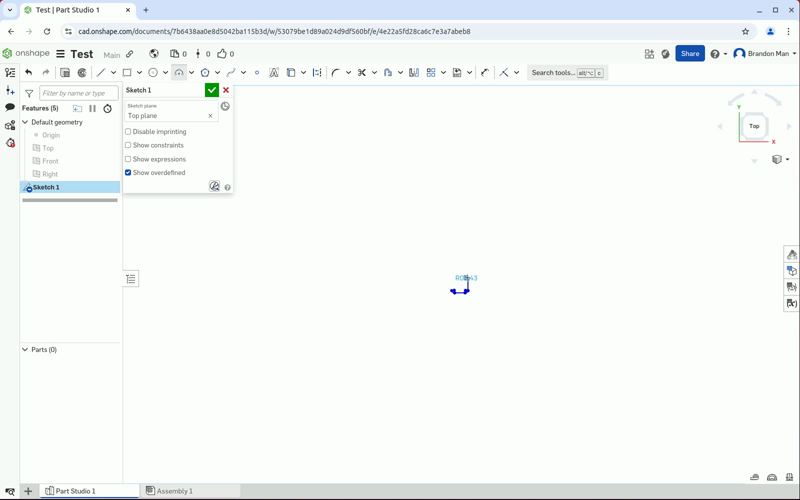
scroll(6)
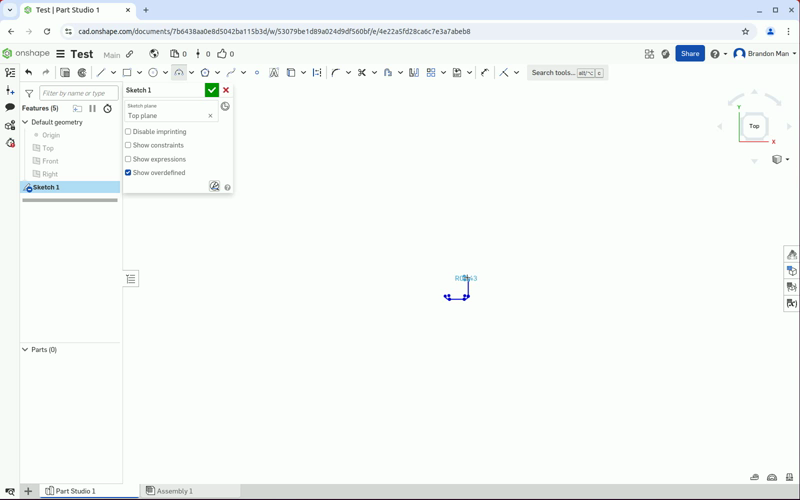
scroll(6)
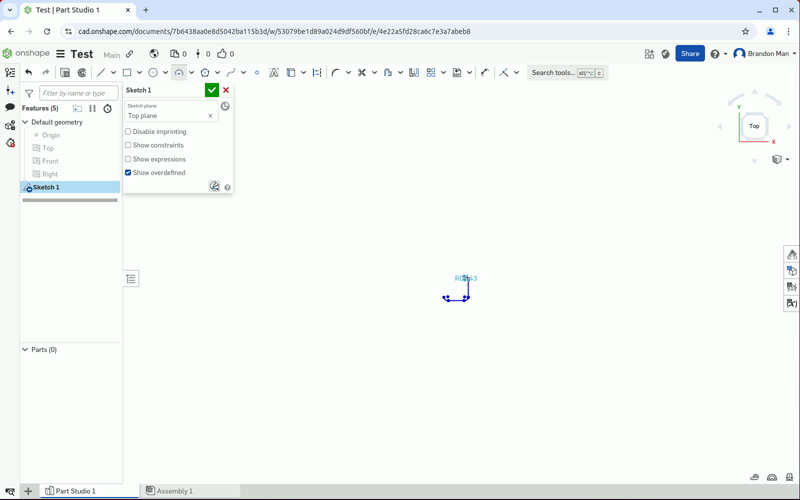
scroll(6)
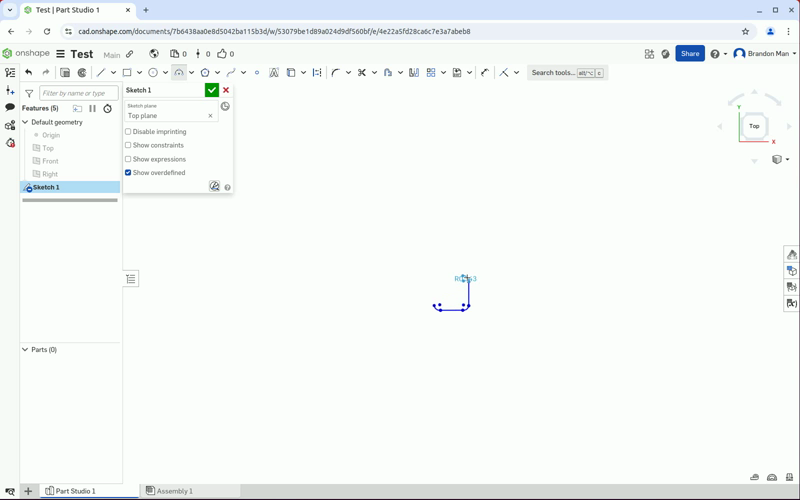
scroll(6)
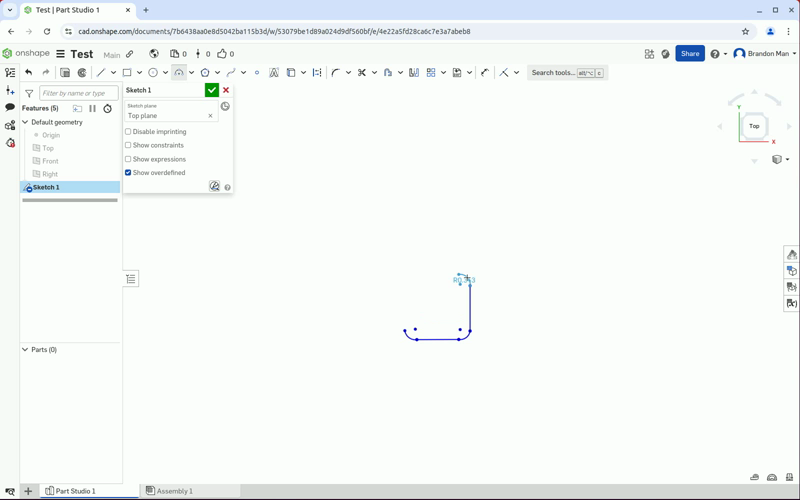
scroll(6)
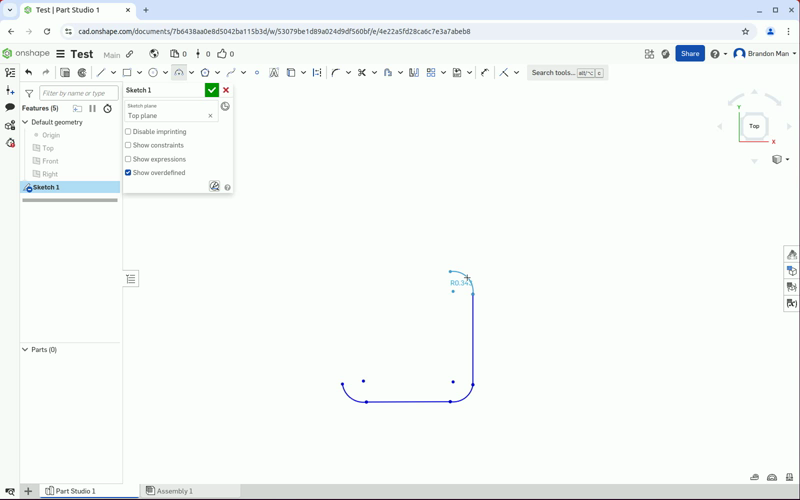
click(467, 277)
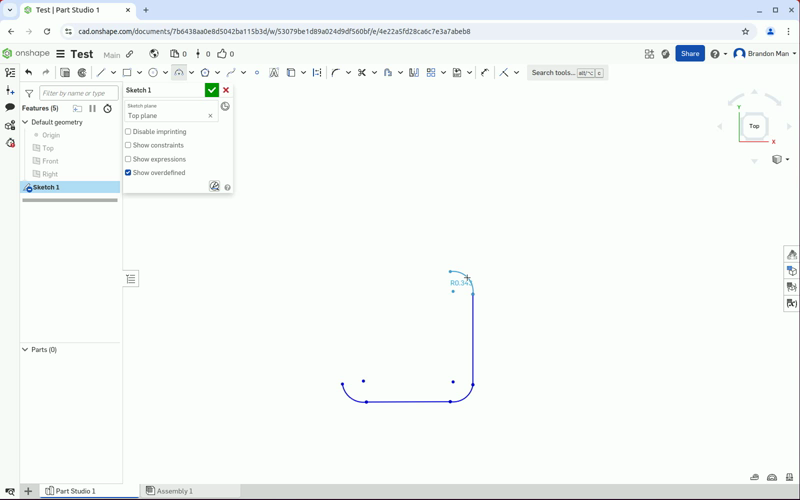
scroll(-6)
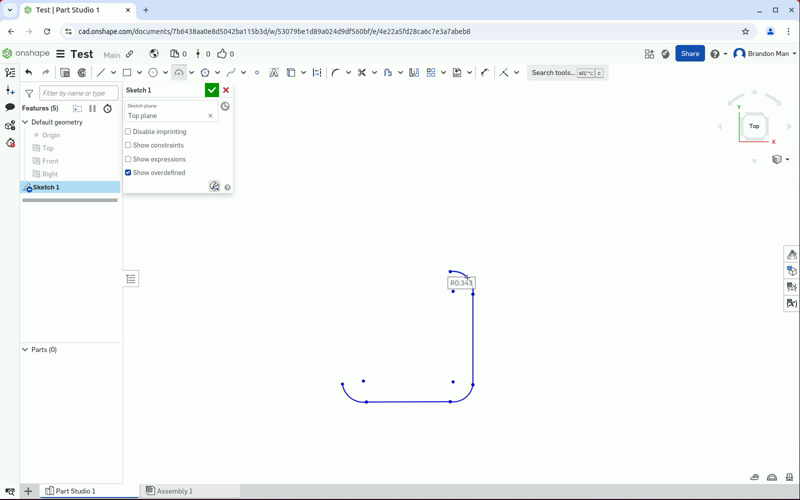
scroll(-6)
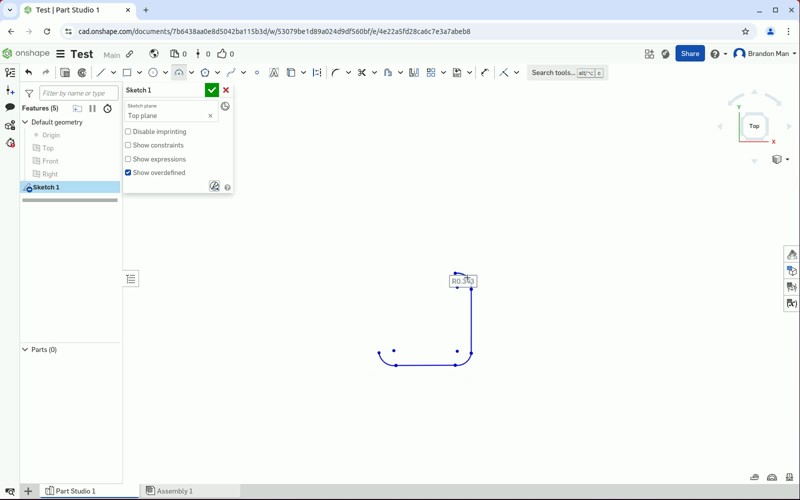
scroll(-6)
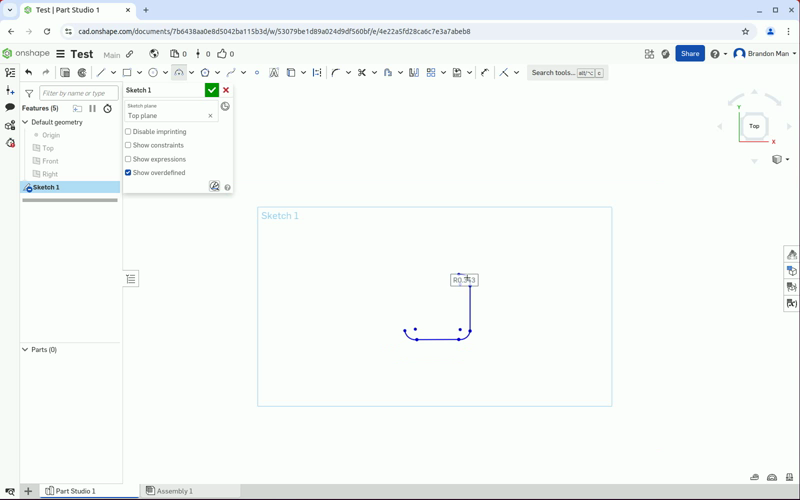
scroll(-6)
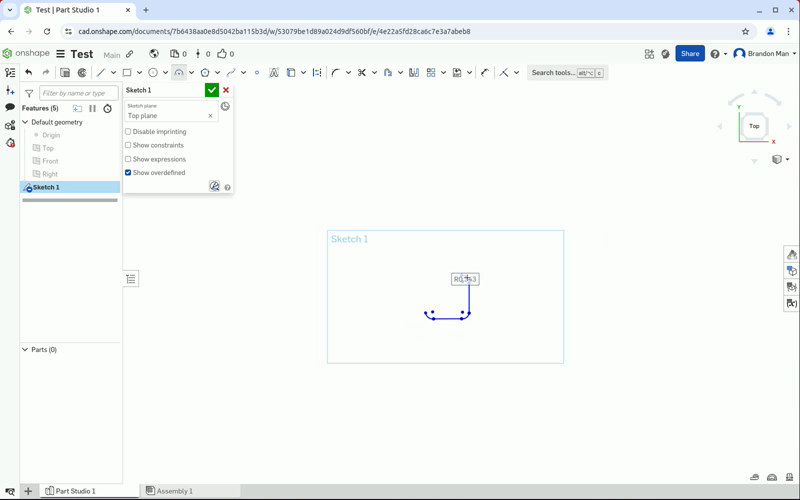
scroll(-6)
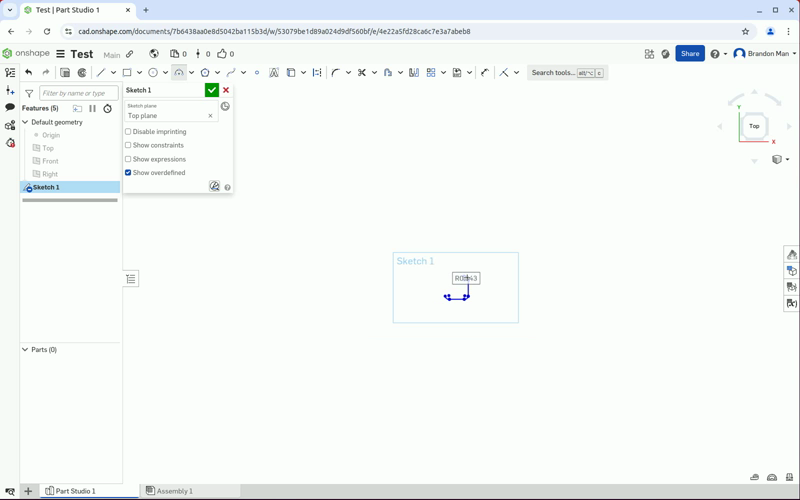
scroll(-6)
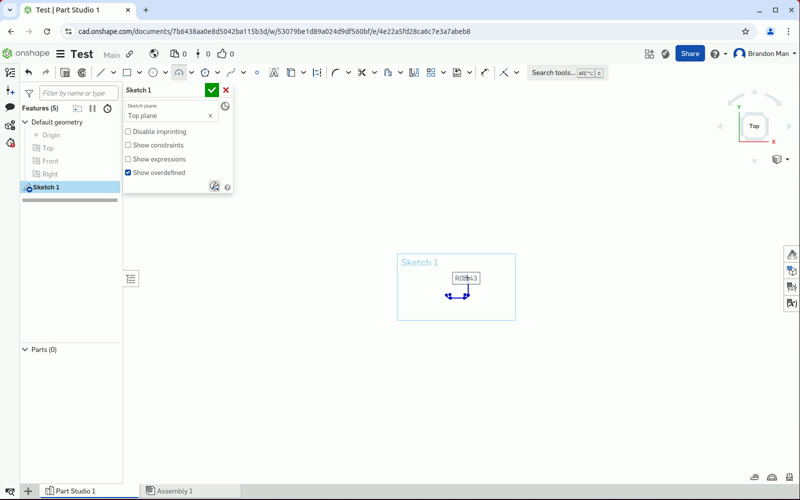
scroll(-6)
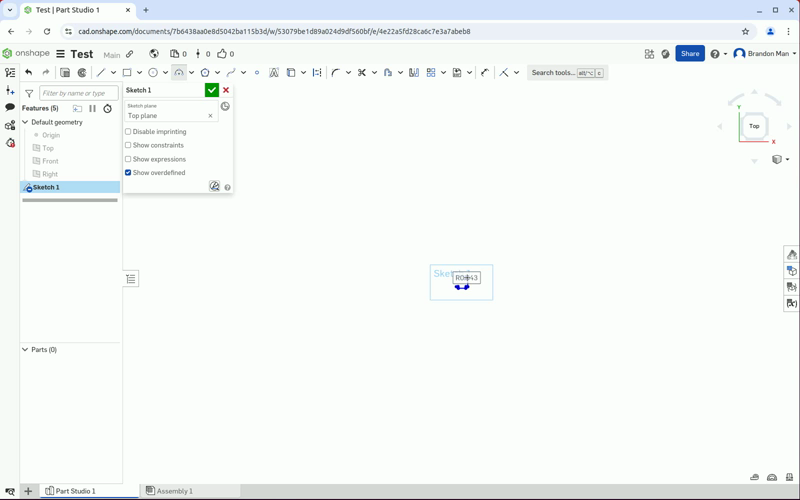
key_up(shift)
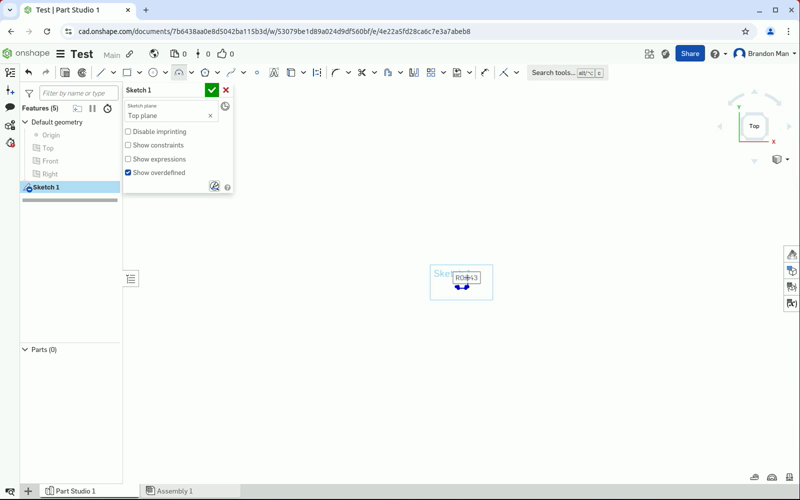
key(esc)
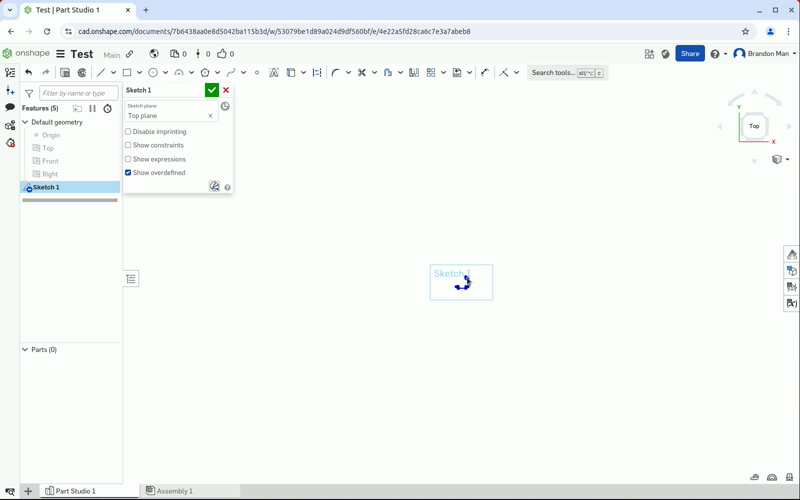
key(l)
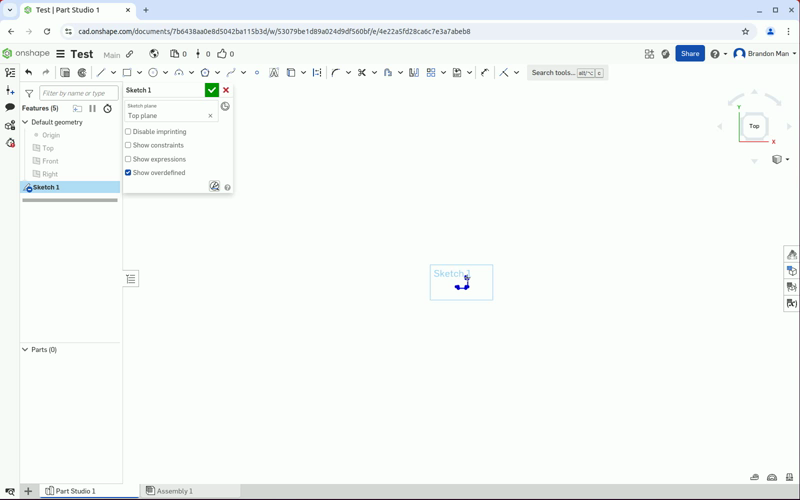
mouse_move(465, 276)
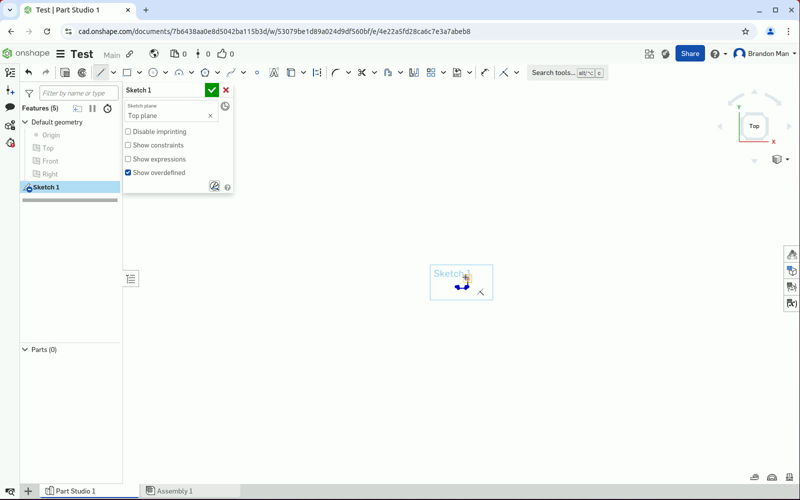
scroll(6)
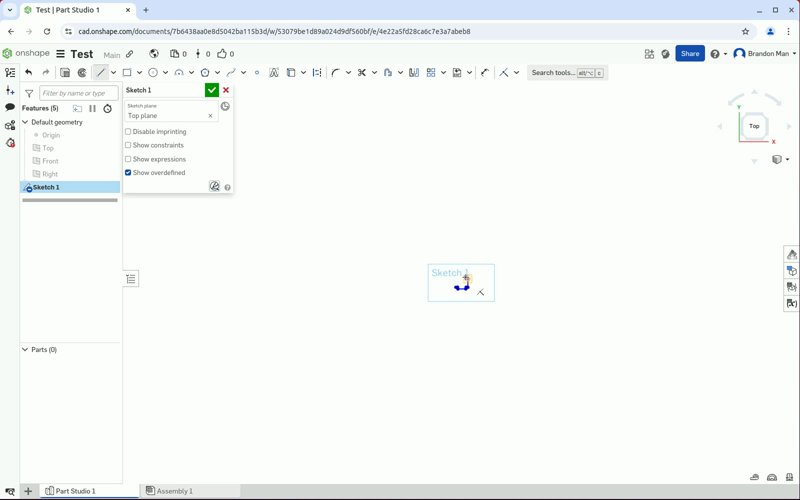
scroll(6)
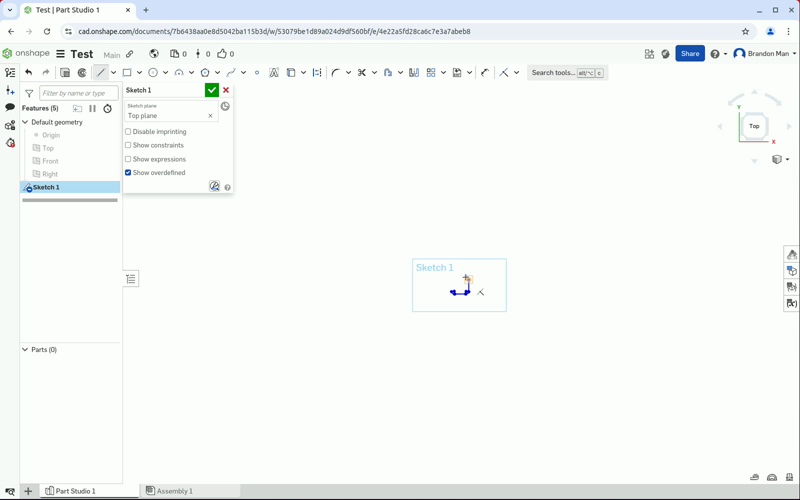
scroll(6)
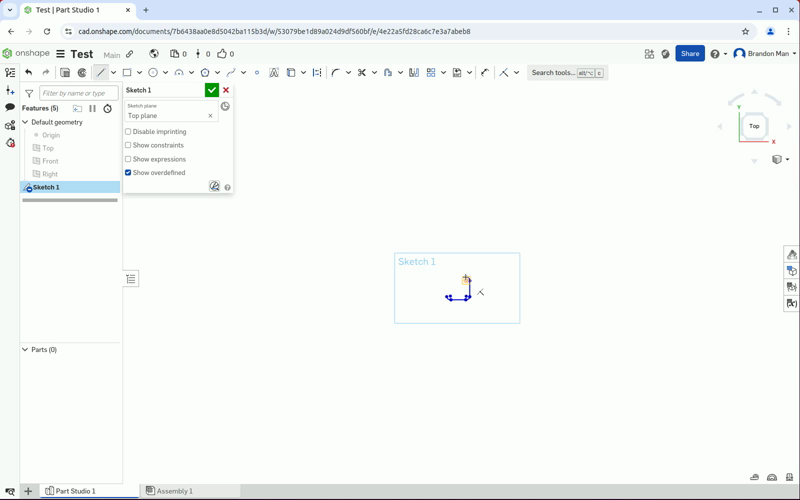
scroll(6)
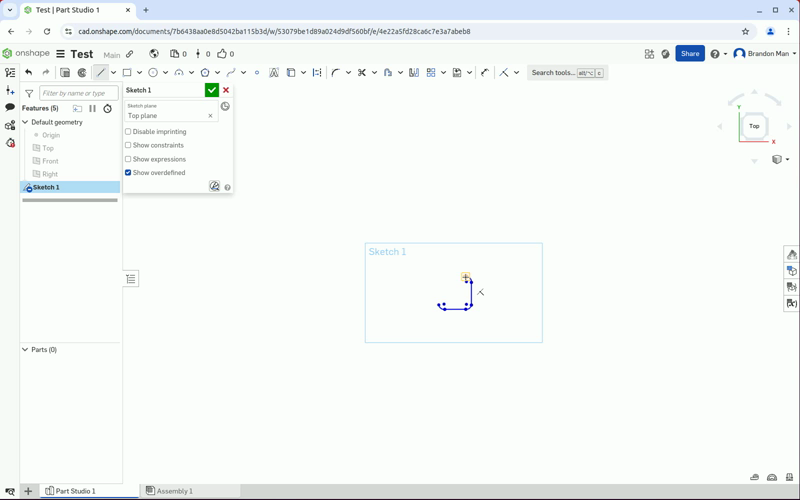
scroll(6)
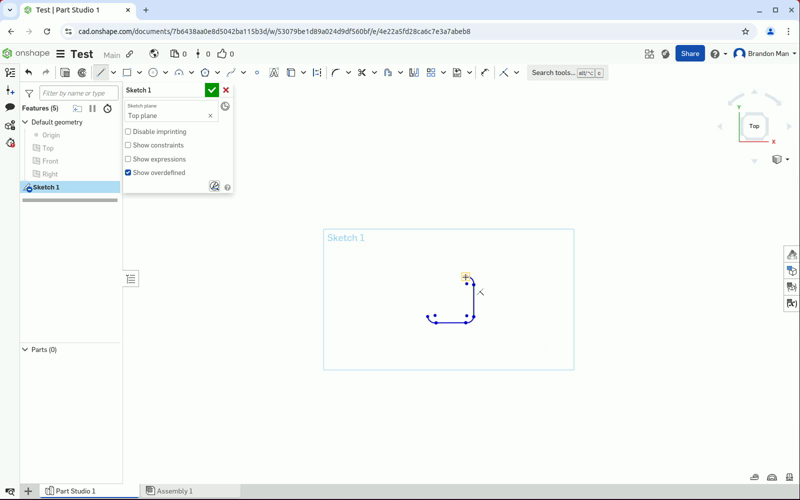
scroll(6)
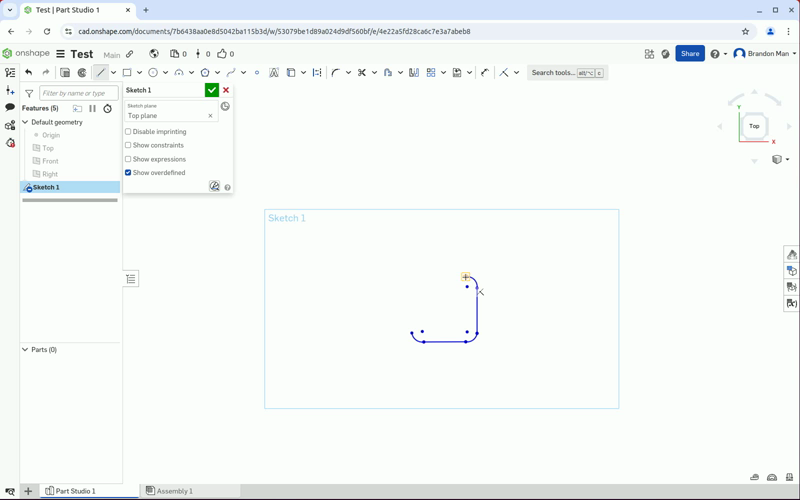
scroll(6)
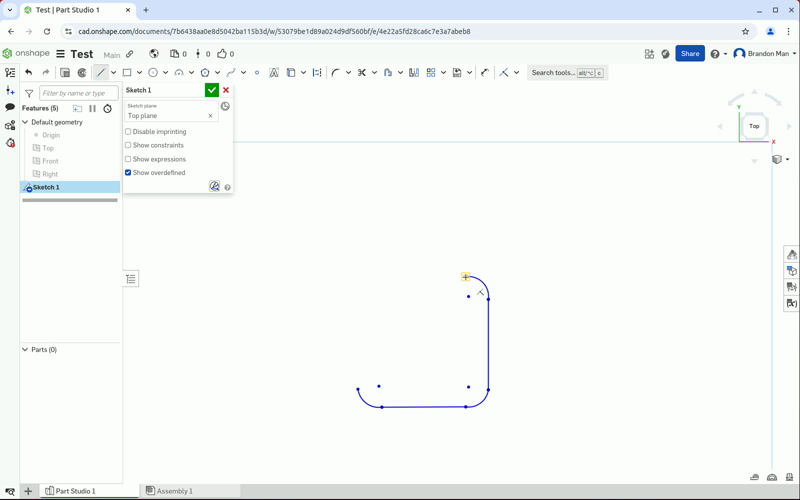
click(465, 276)
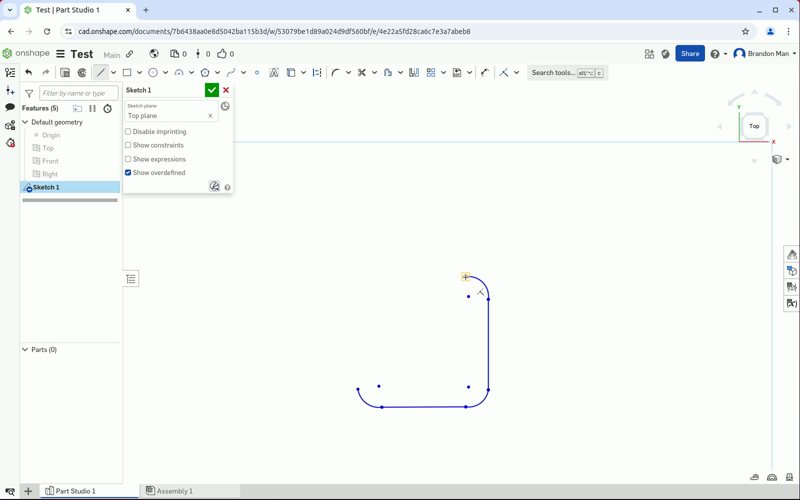
scroll(-6)
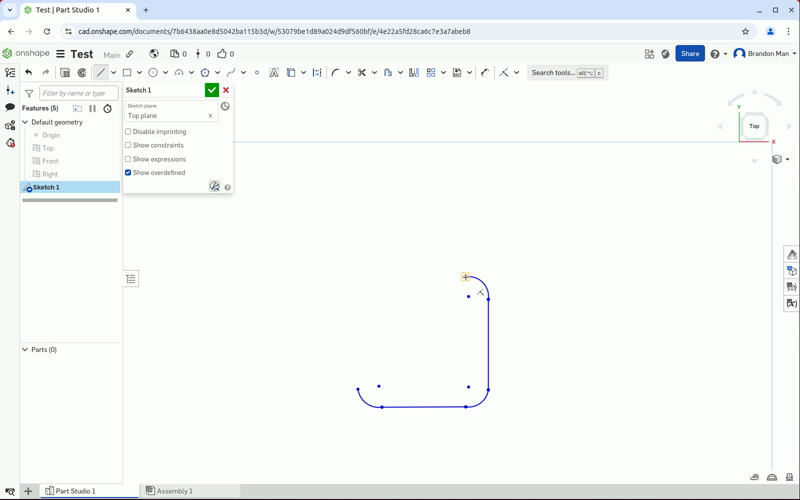
scroll(-6)
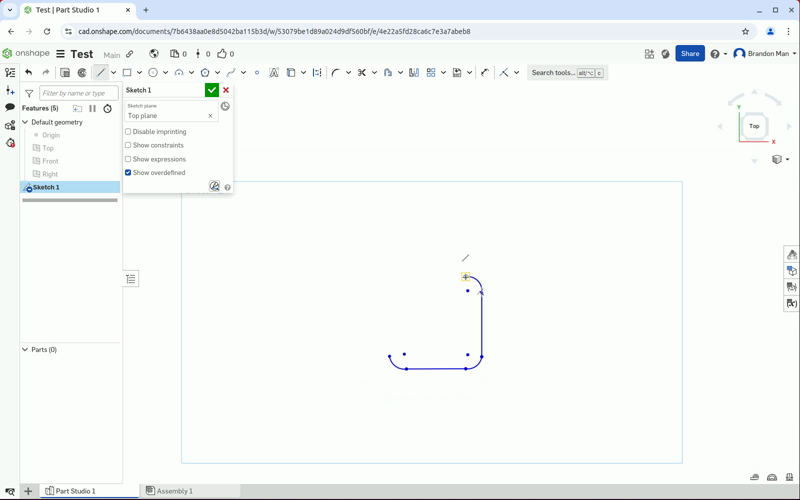
scroll(-6)
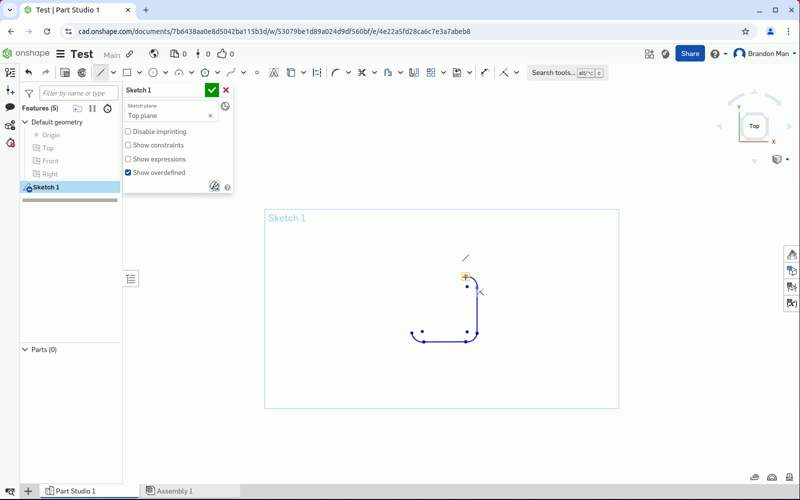
scroll(-6)
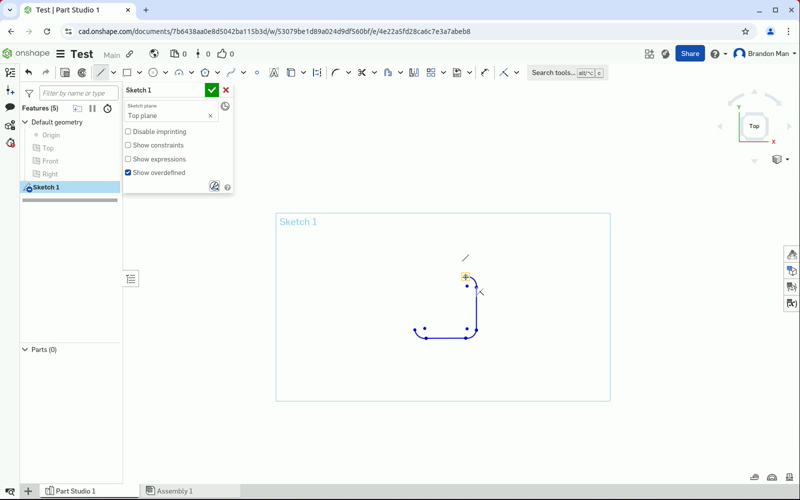
scroll(-6)
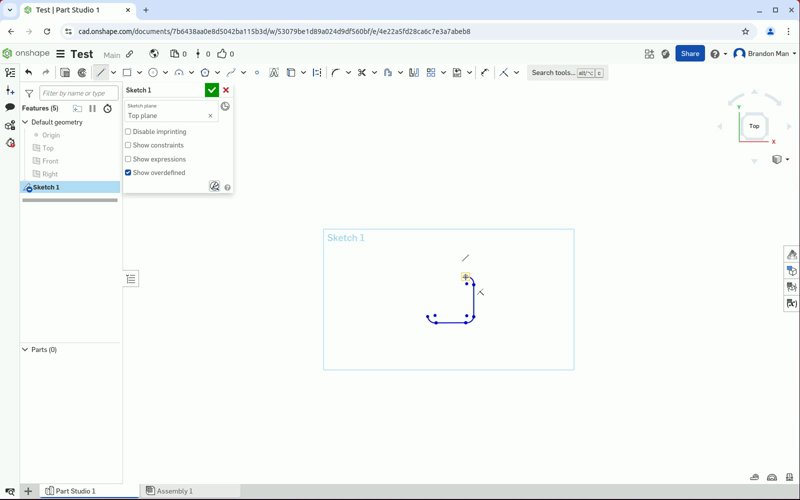
scroll(-6)
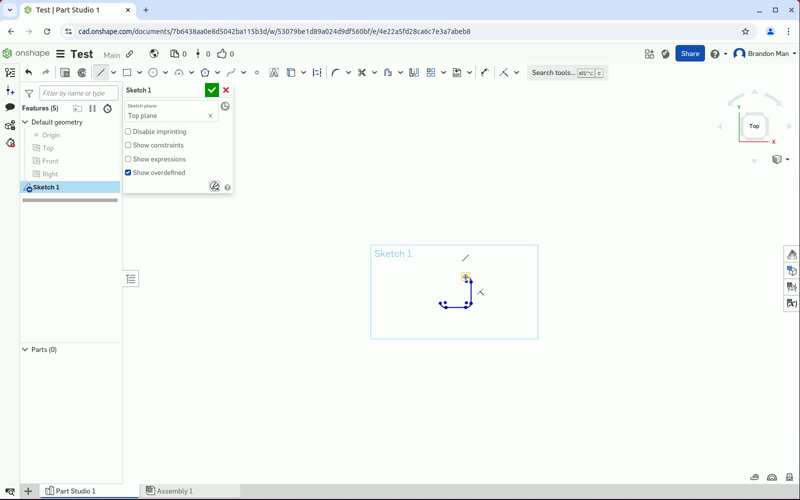
scroll(-6)
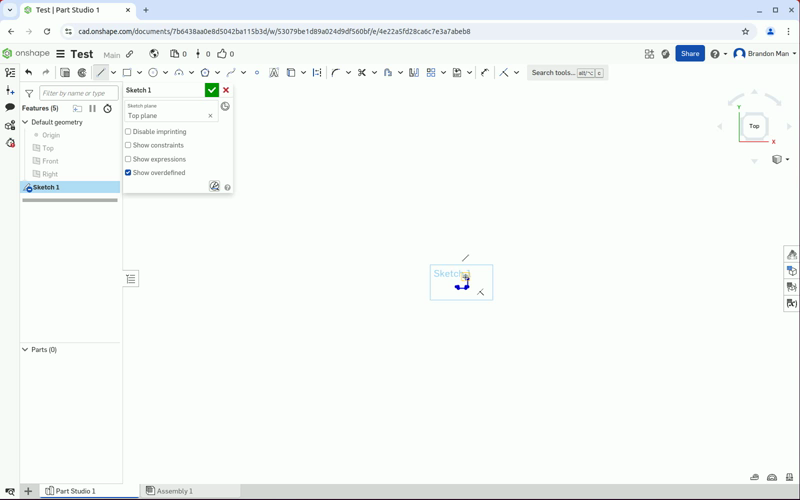
key_down(shift)
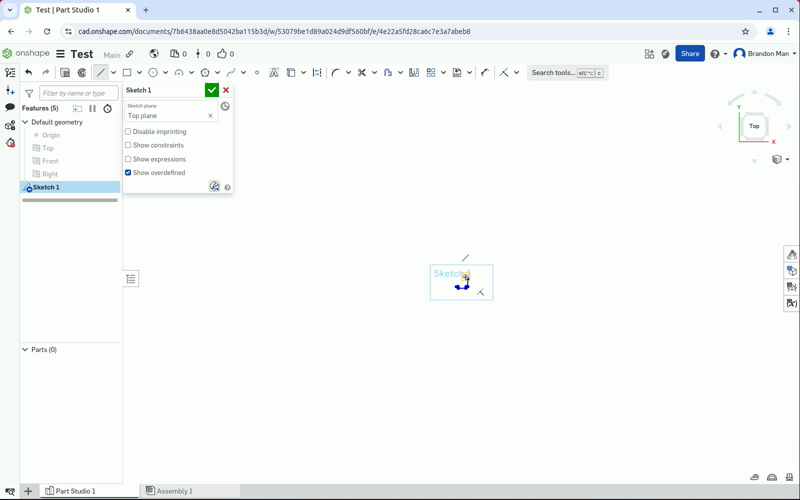
mouse_move(495, 276)
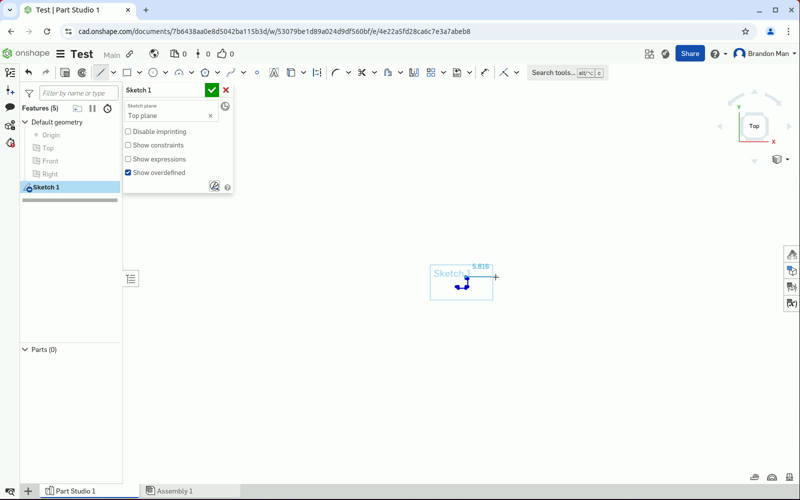
mouse_move(458, 276)
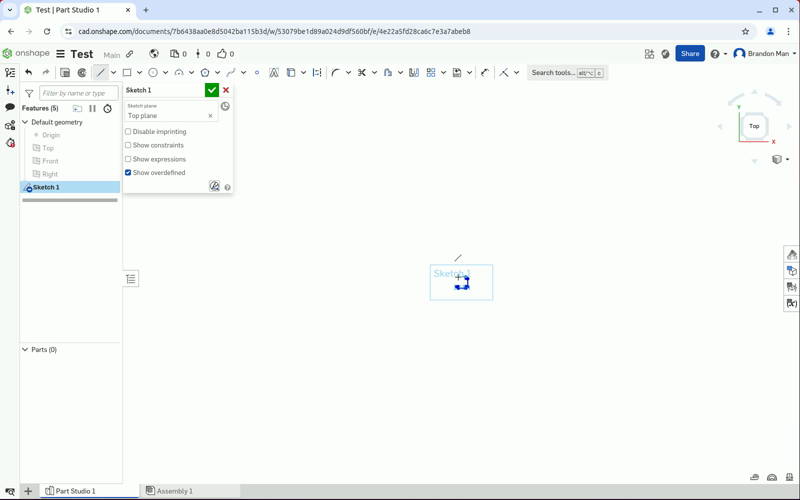
click(458, 276)
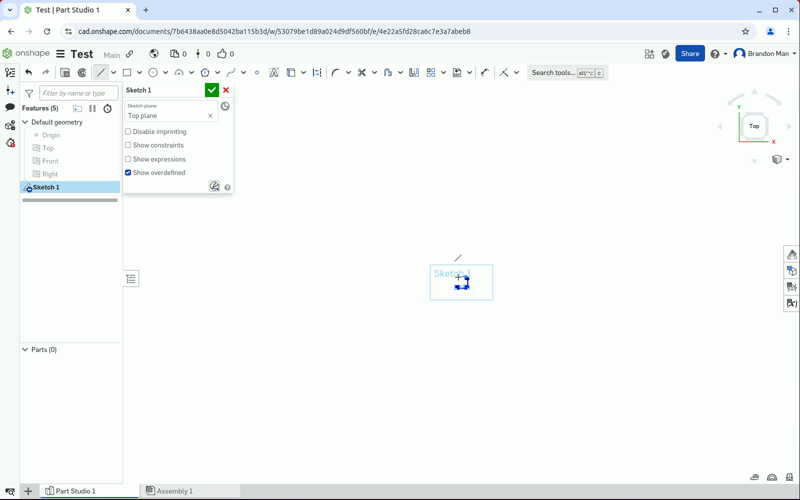
key_up(shift)
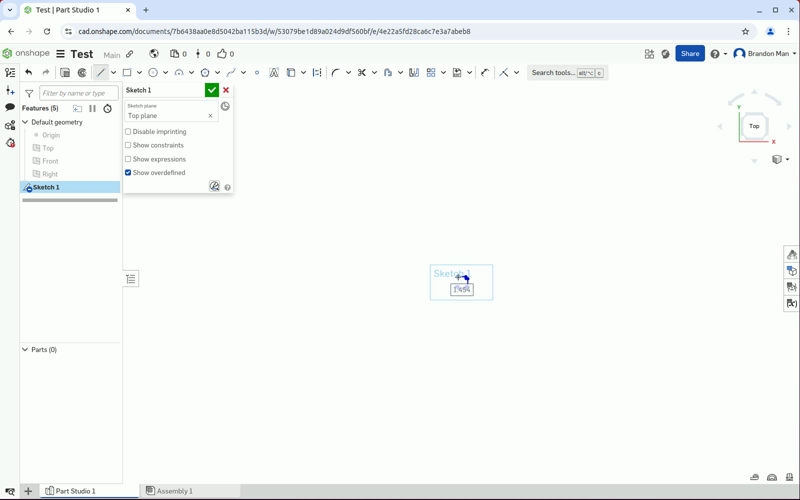
key(esc)
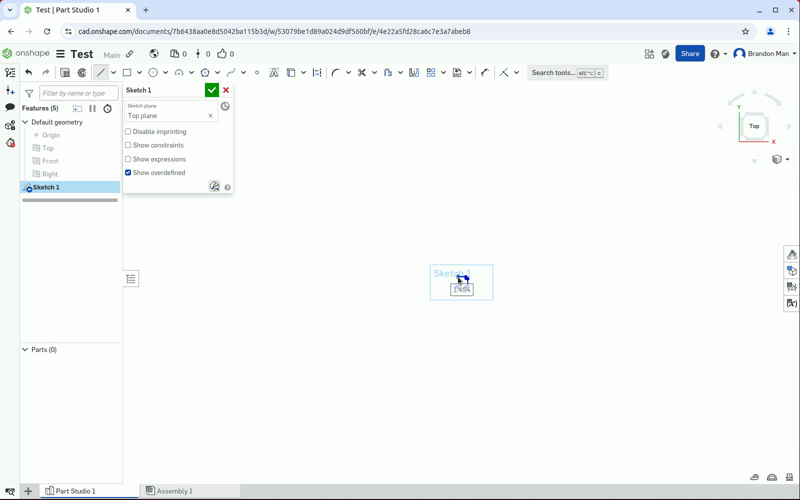
key(a)
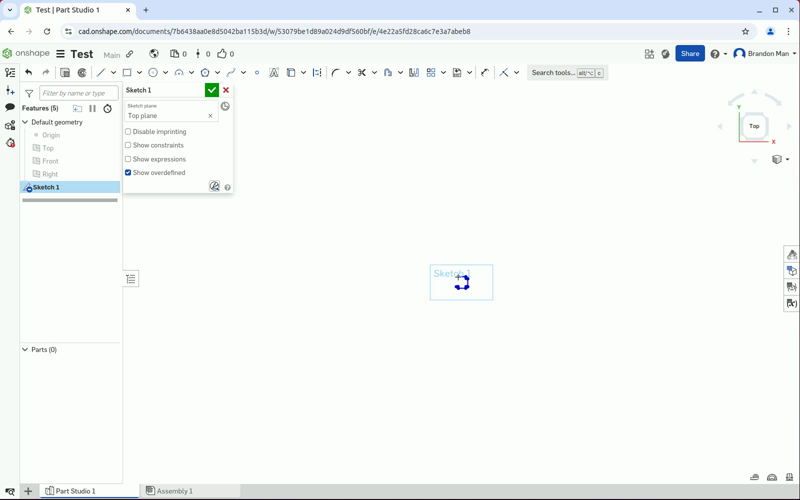
mouse_move(458, 276)
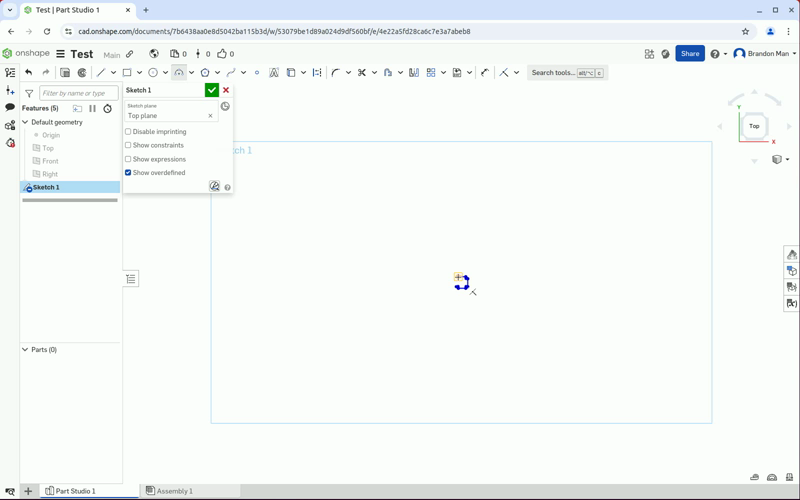
click(458, 276)
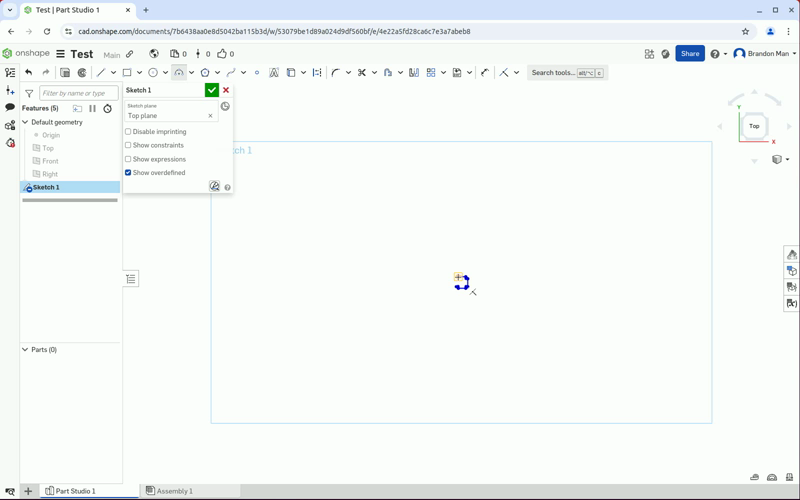
key_down(shift)
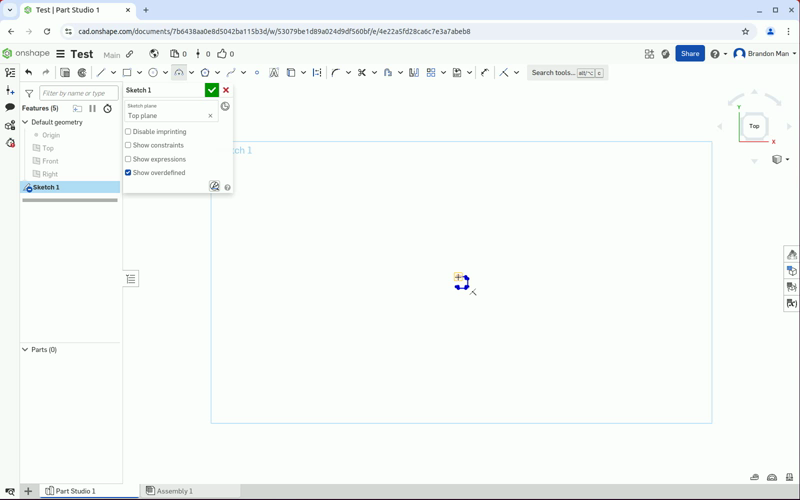
mouse_move(456, 278)
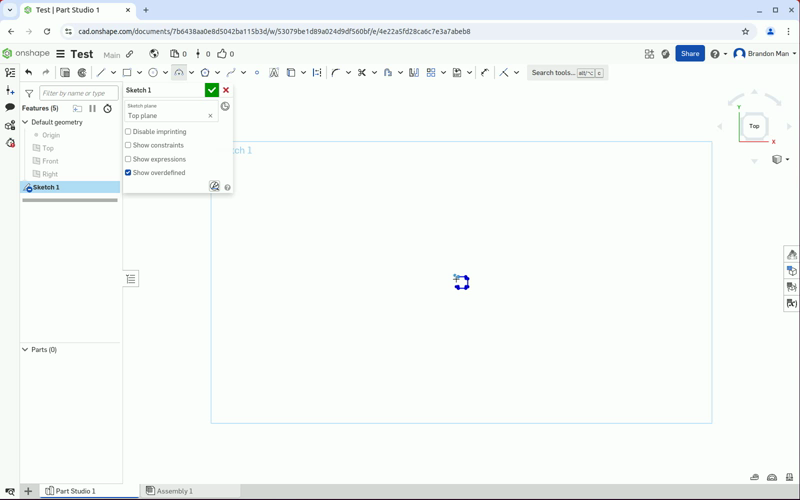
scroll(6)
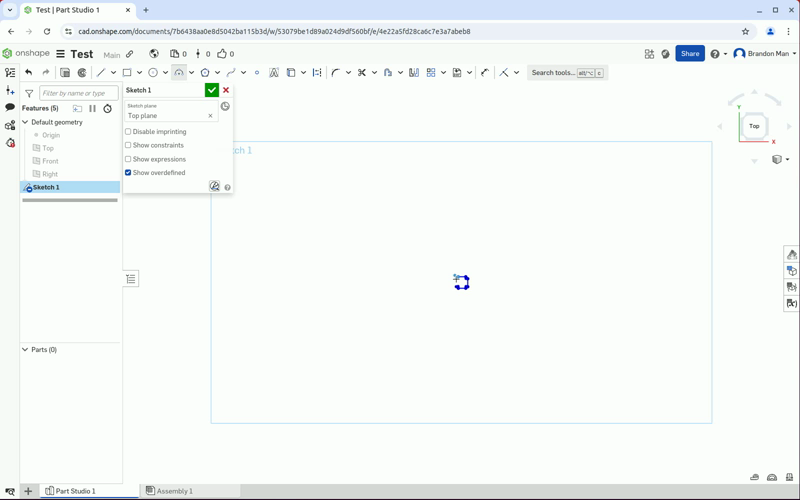
scroll(6)
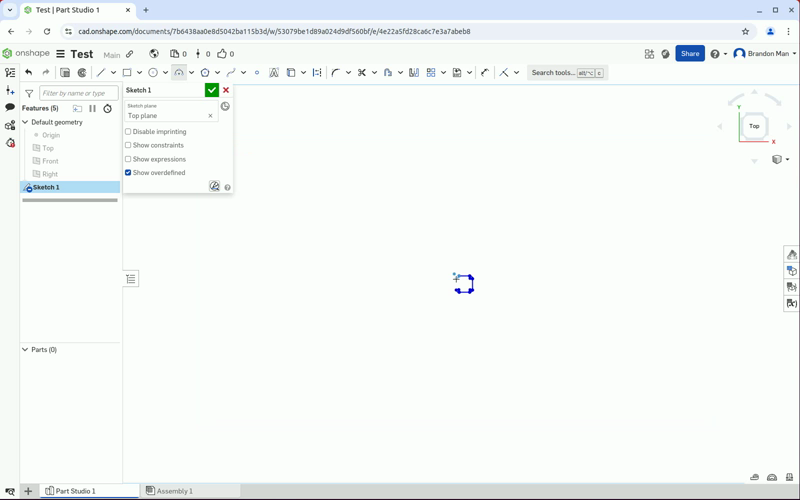
scroll(6)
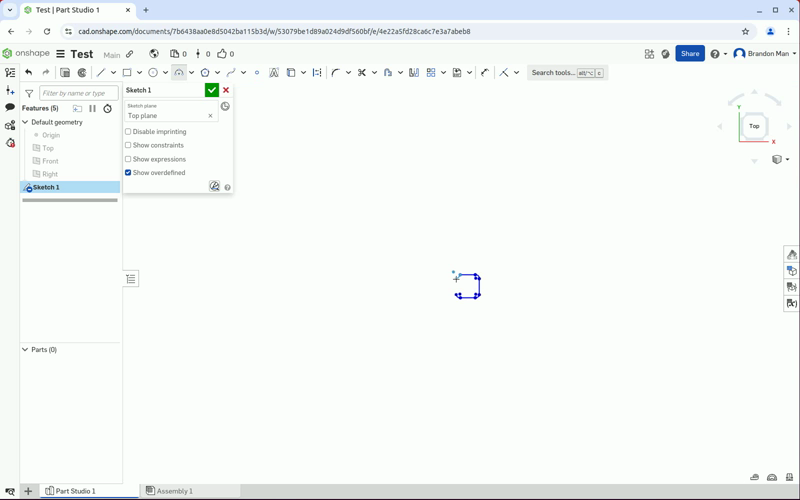
scroll(6)
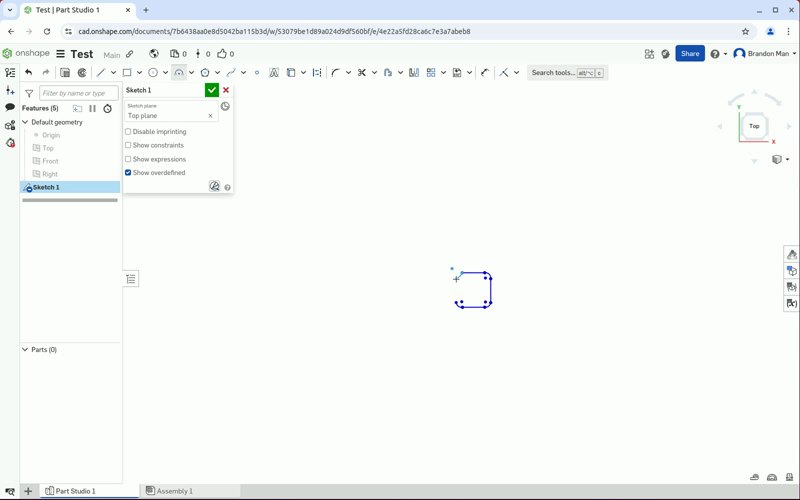
scroll(6)
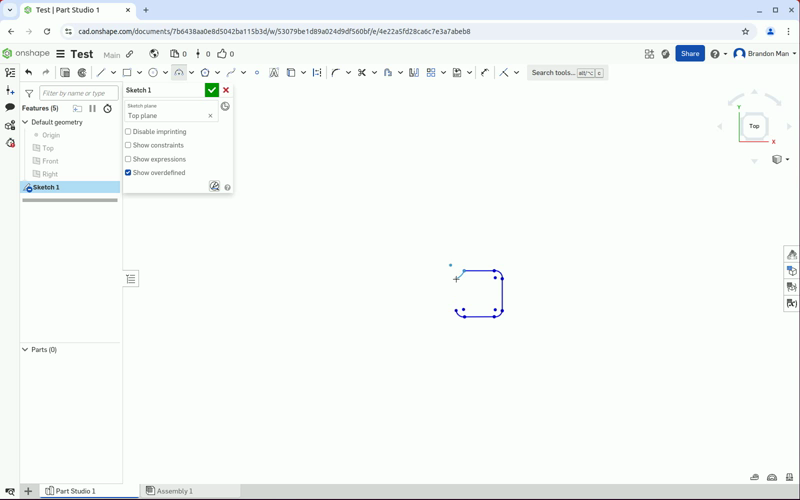
scroll(6)
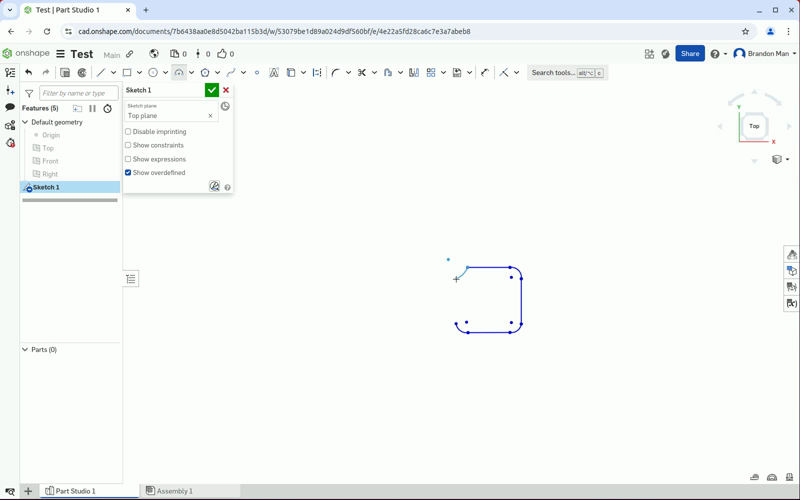
scroll(6)
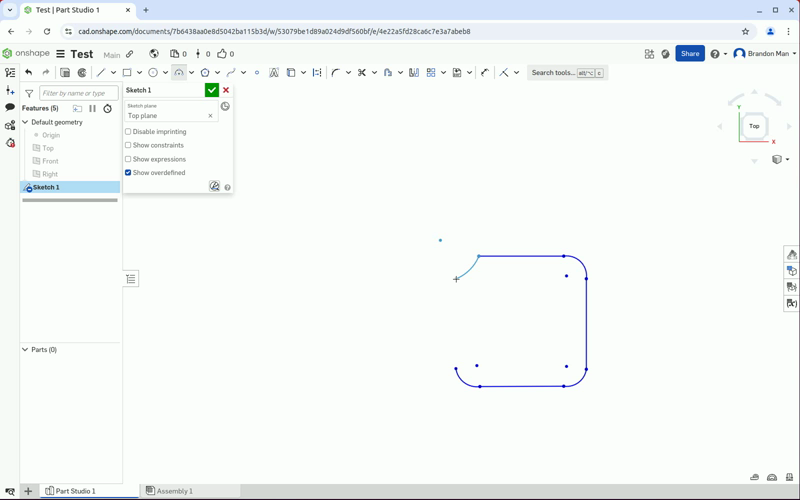
click(456, 278)
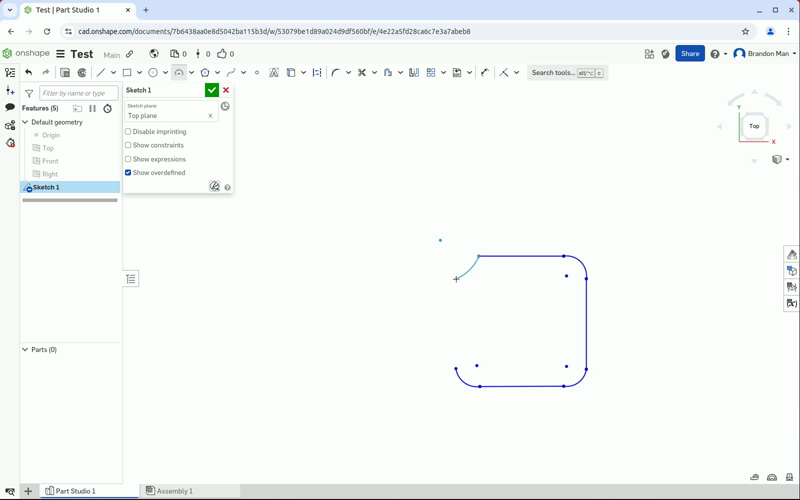
scroll(-6)
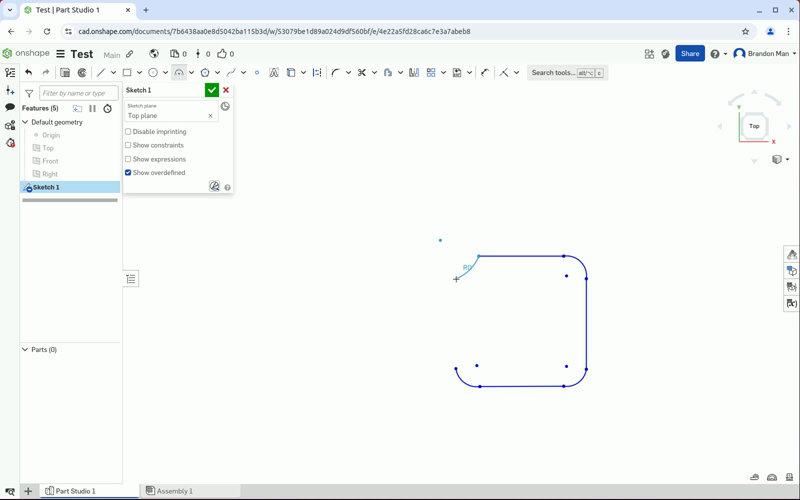
scroll(-6)
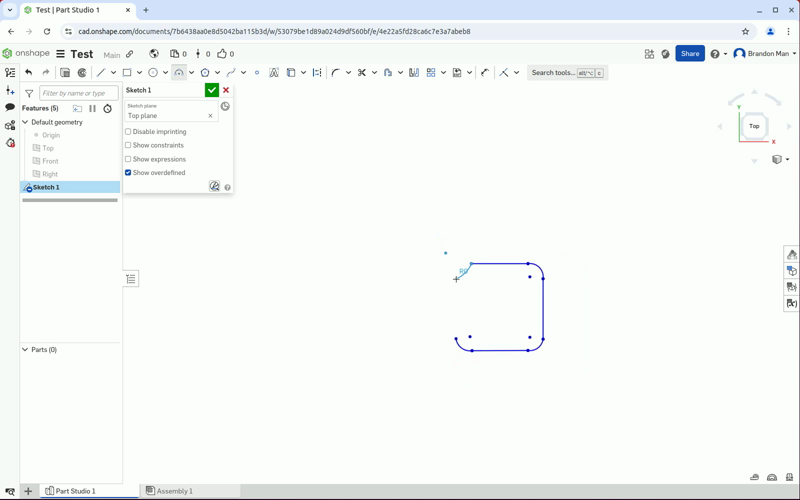
scroll(-6)
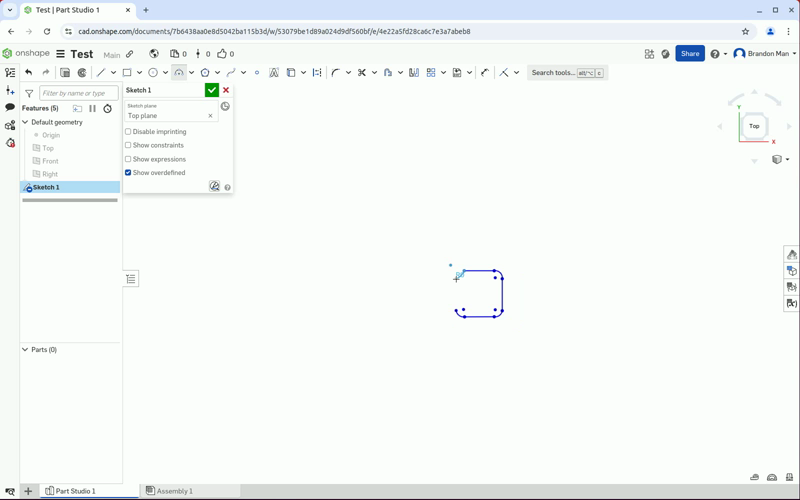
scroll(-6)
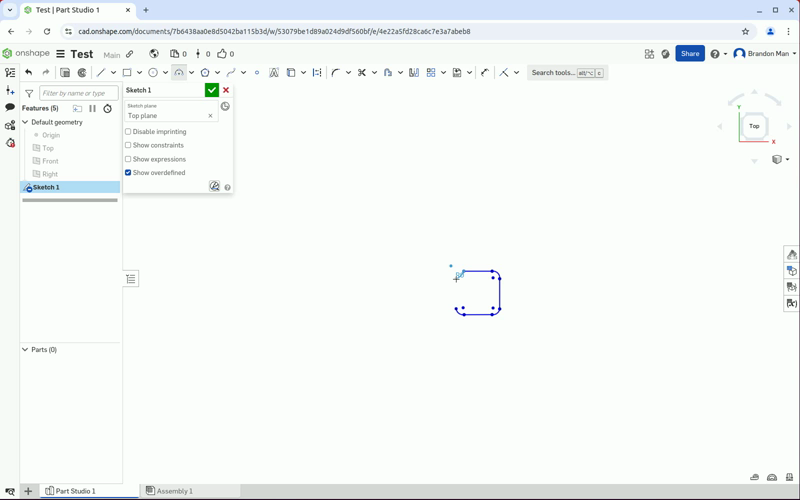
scroll(-6)
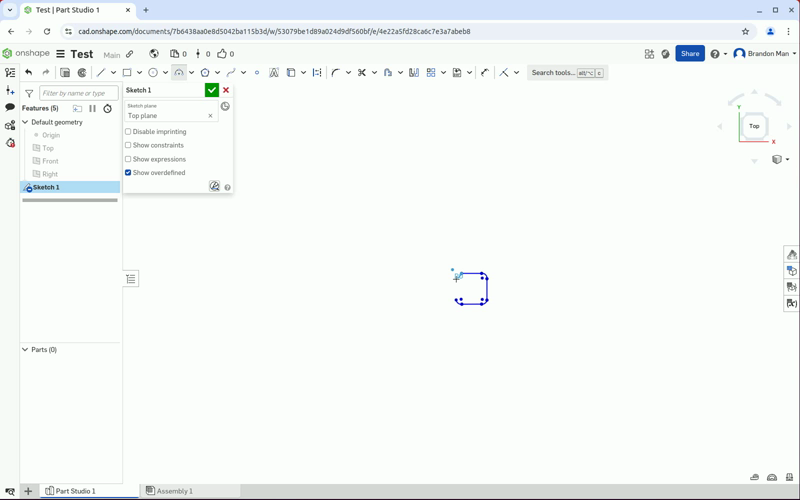
scroll(-6)
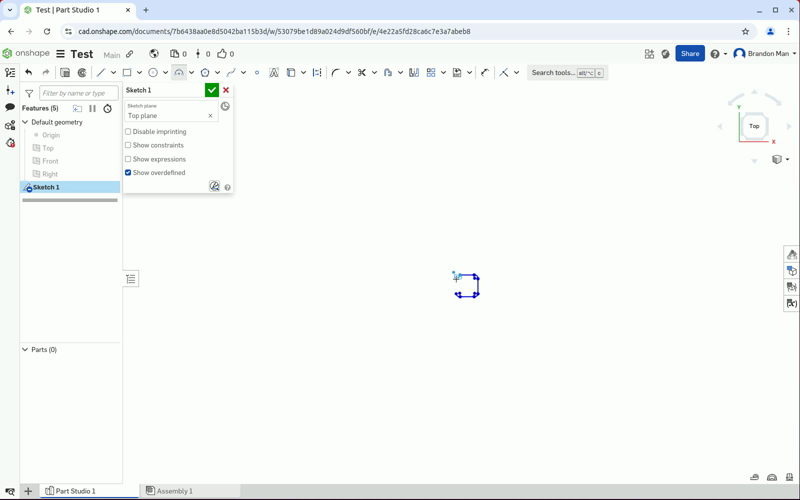
scroll(-6)
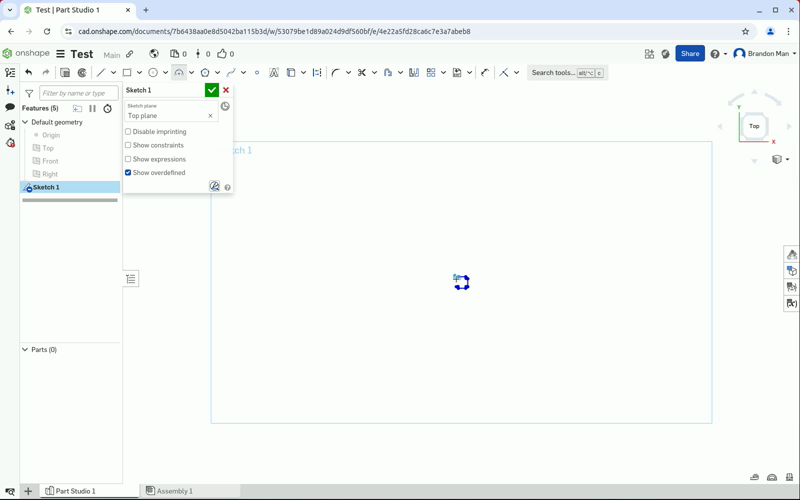
mouse_move(456, 277)
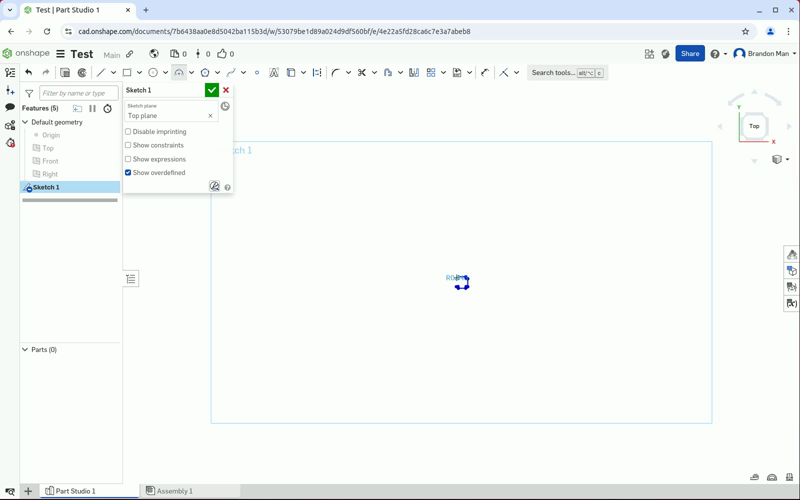
scroll(6)
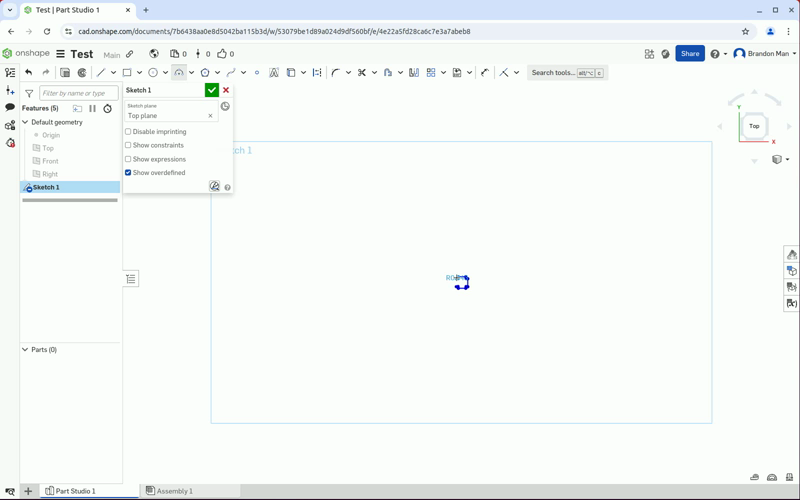
scroll(6)
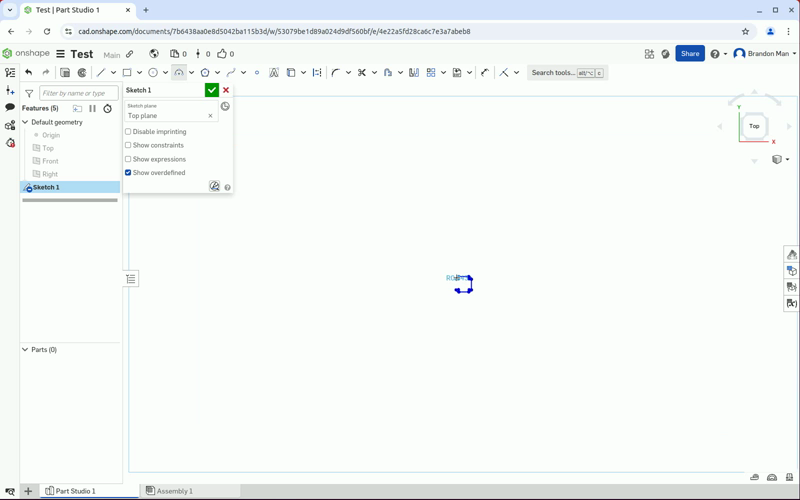
scroll(6)
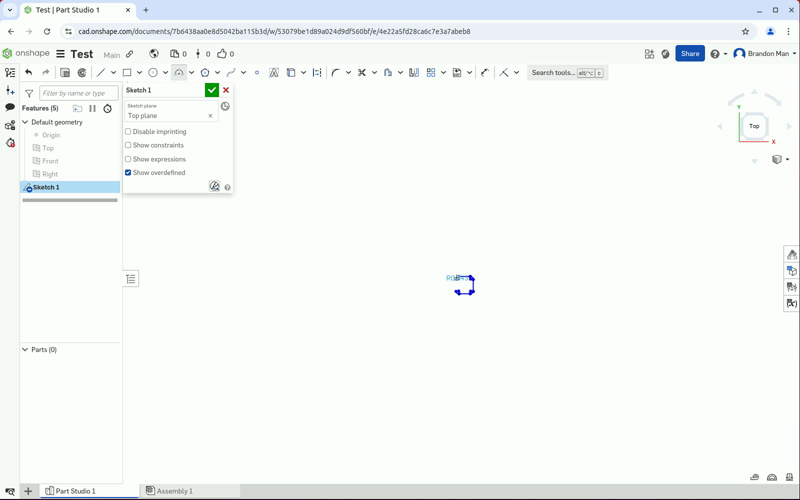
scroll(6)
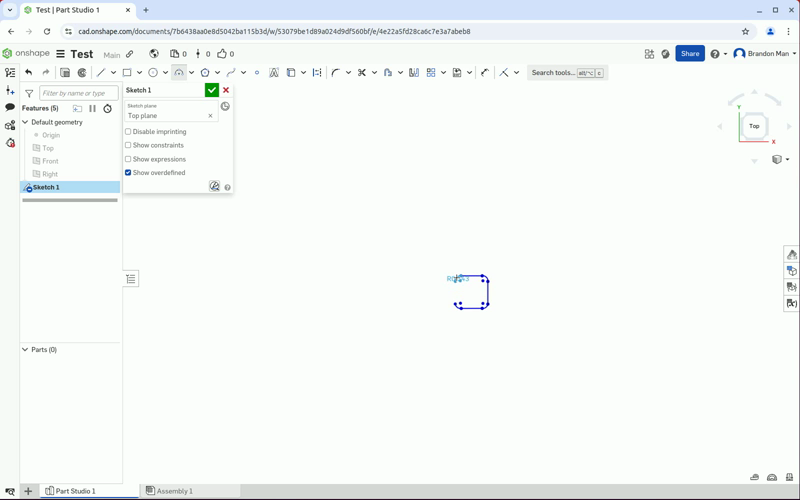
scroll(6)
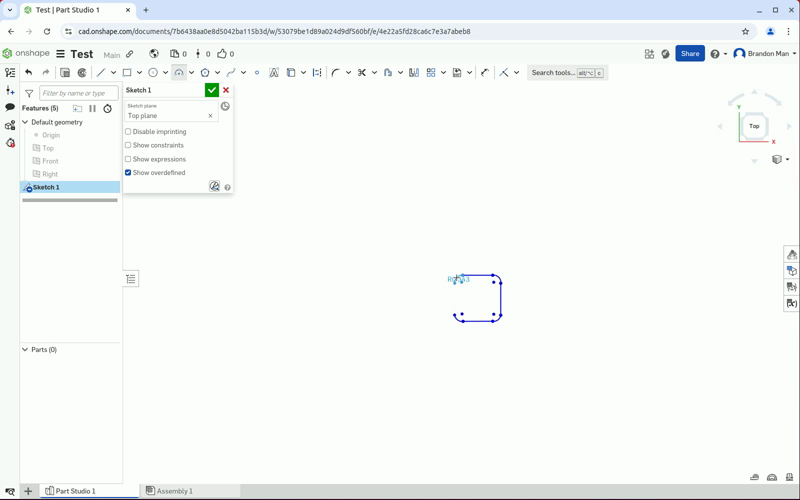
scroll(6)
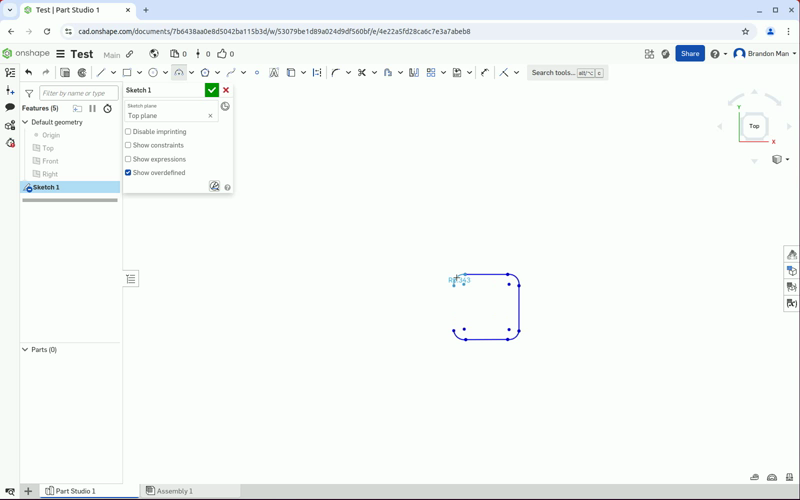
scroll(6)
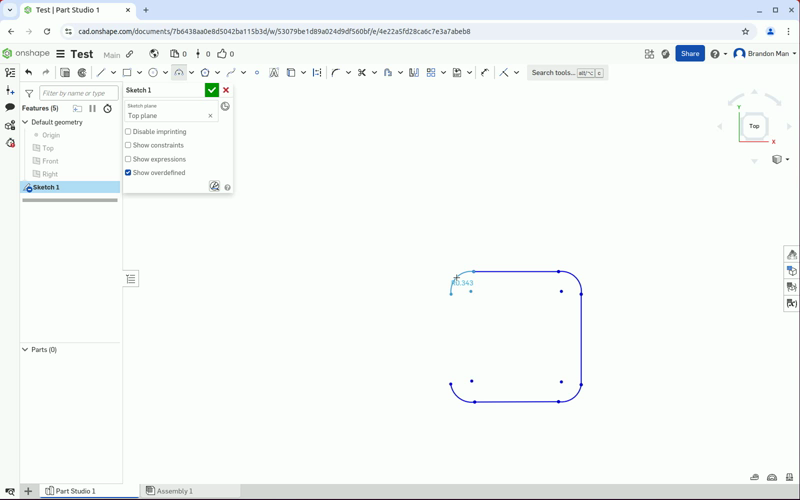
click(456, 277)
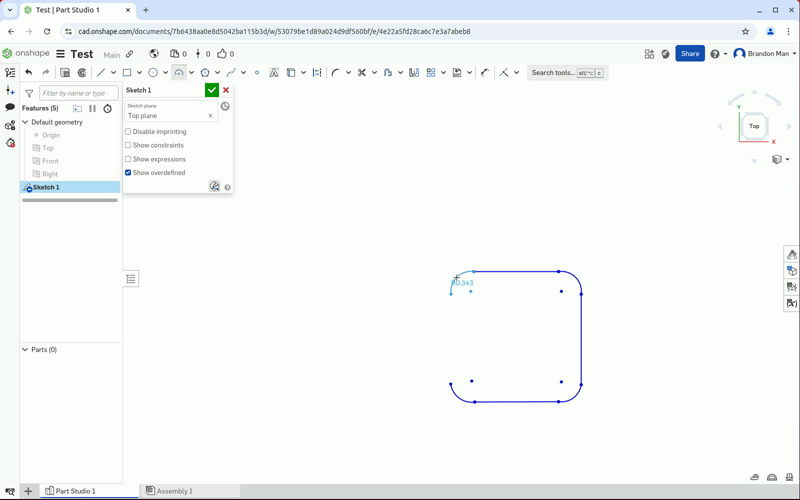
scroll(-6)
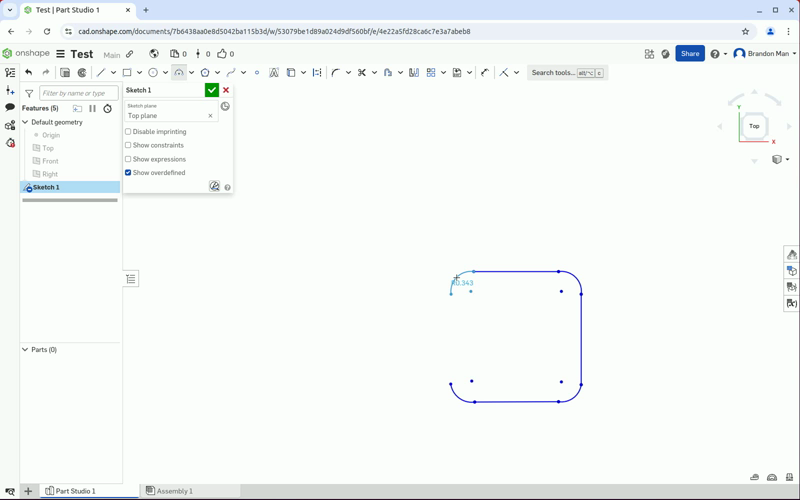
scroll(-6)
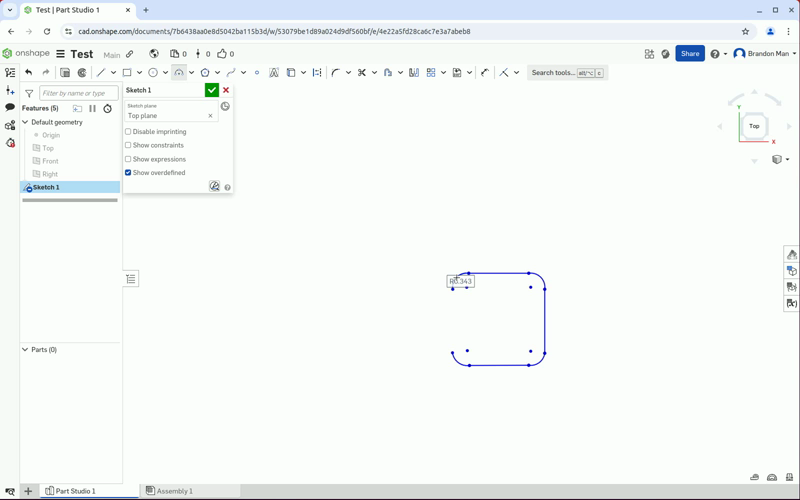
scroll(-6)
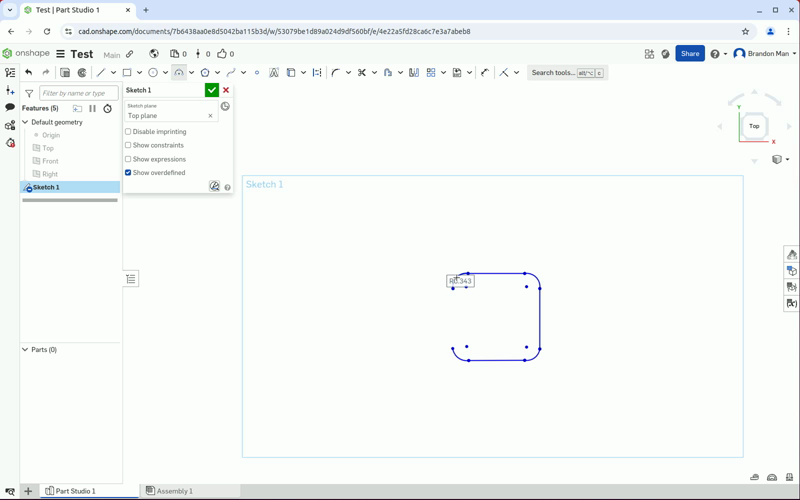
scroll(-6)
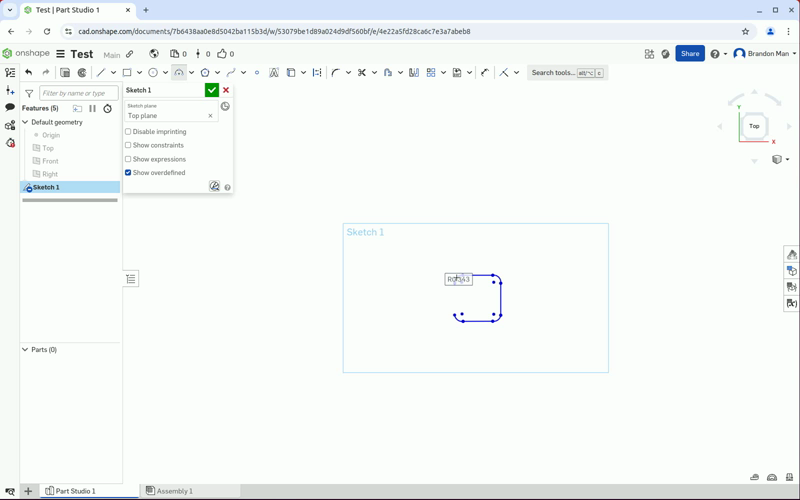
scroll(-6)
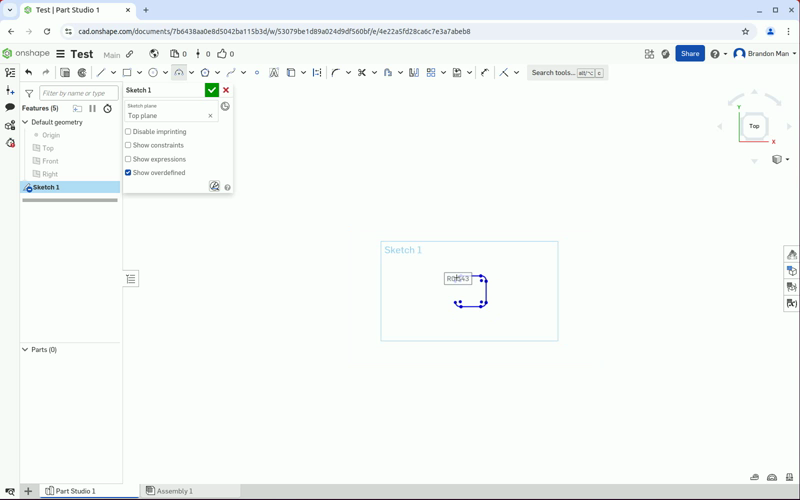
scroll(-6)
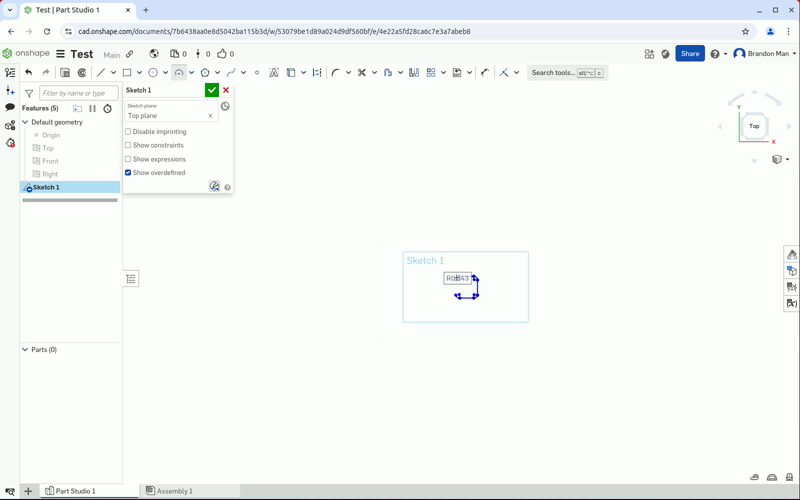
scroll(-6)
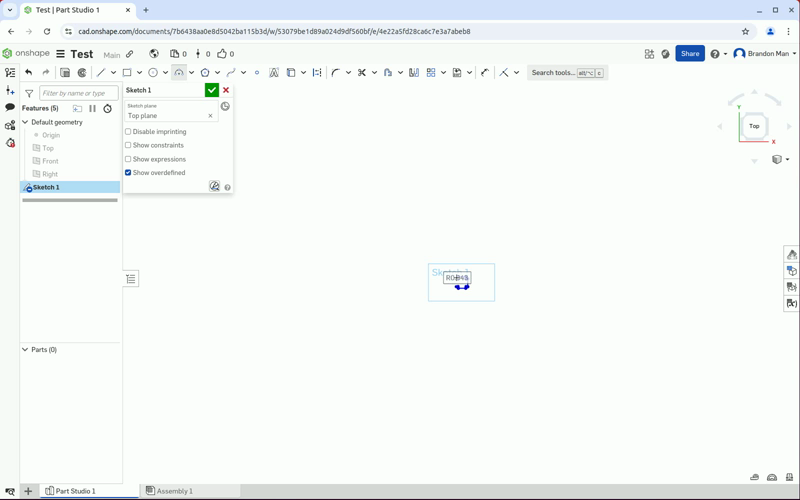
key_up(shift)
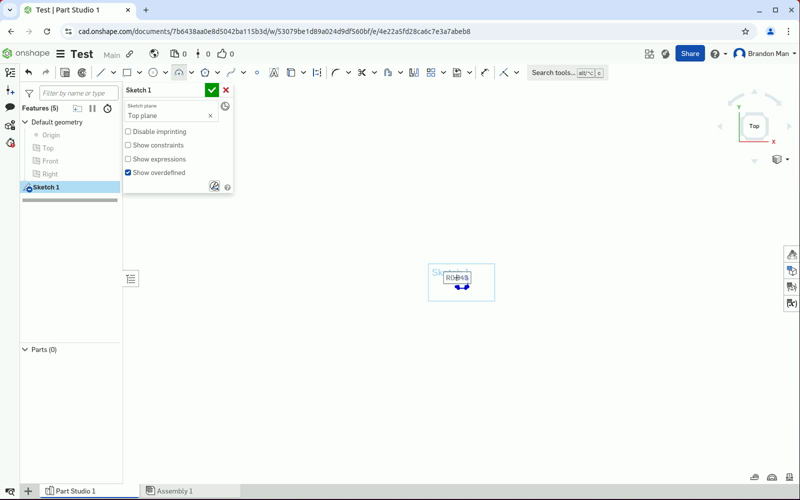
key(esc)
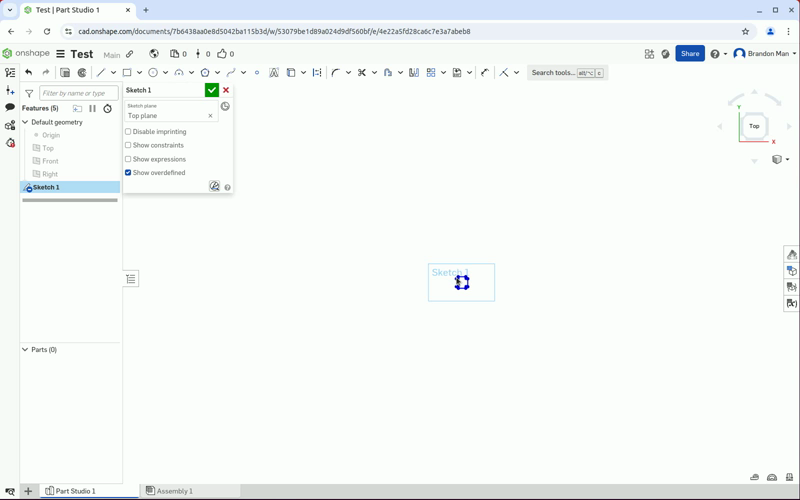
key(l)
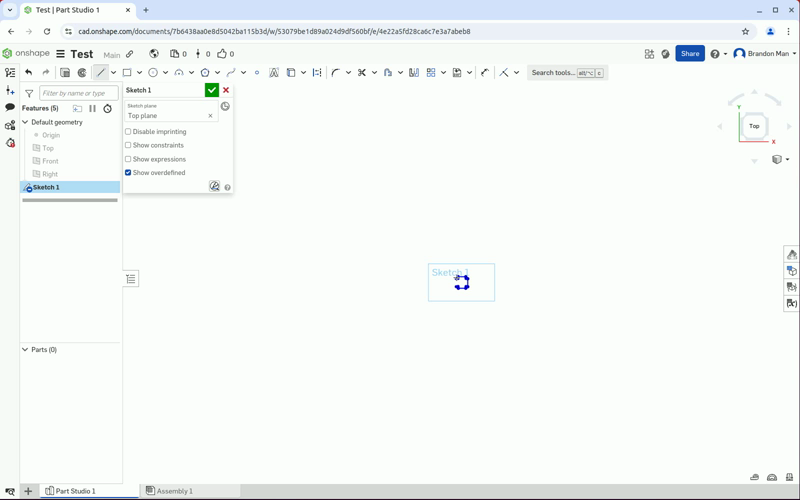
mouse_move(456, 278)
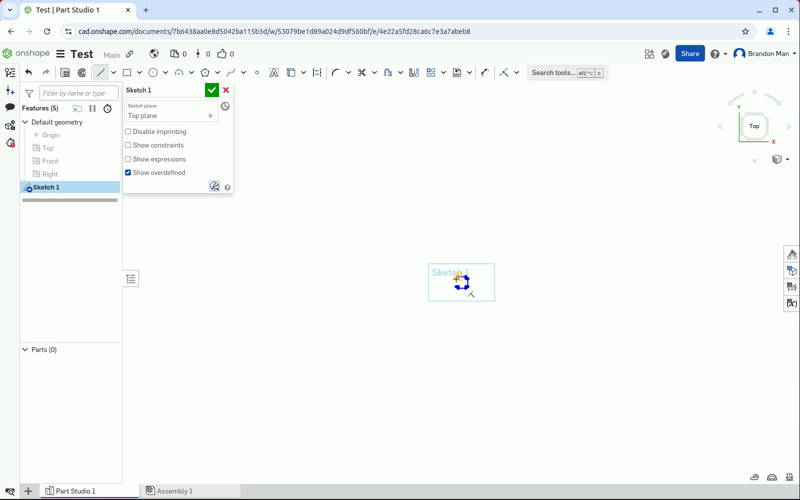
scroll(6)
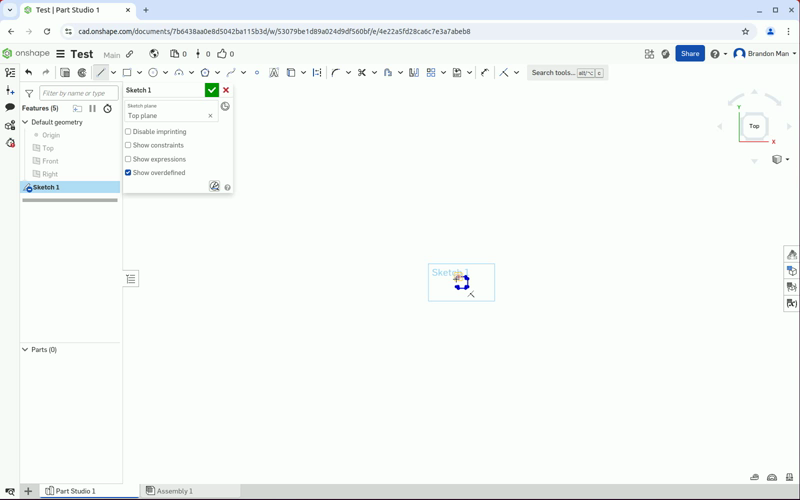
scroll(6)
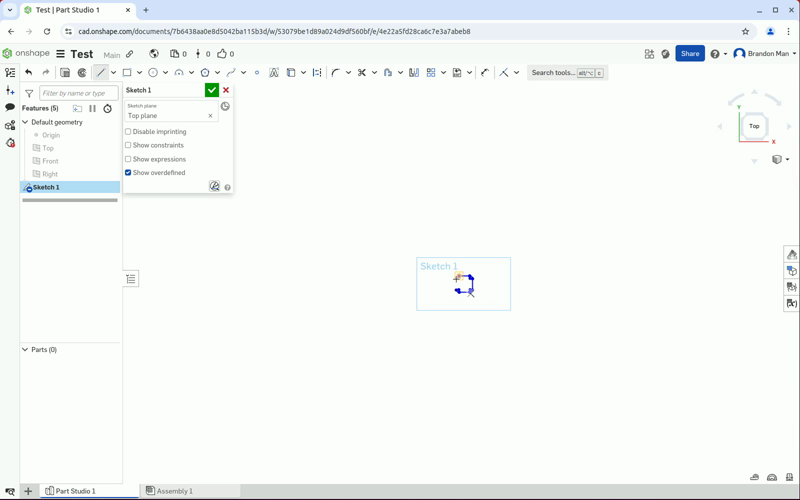
scroll(6)
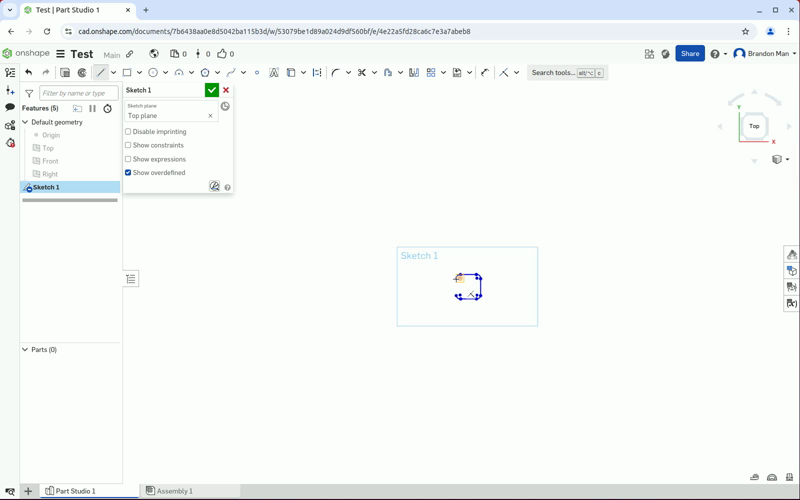
scroll(6)
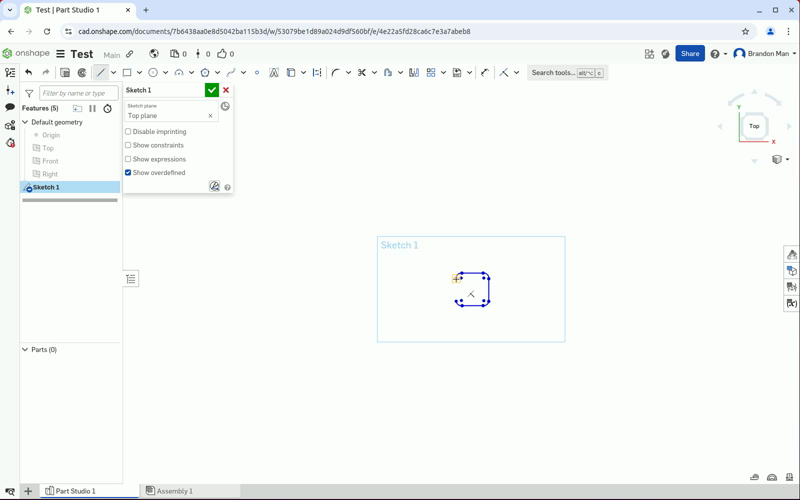
scroll(6)
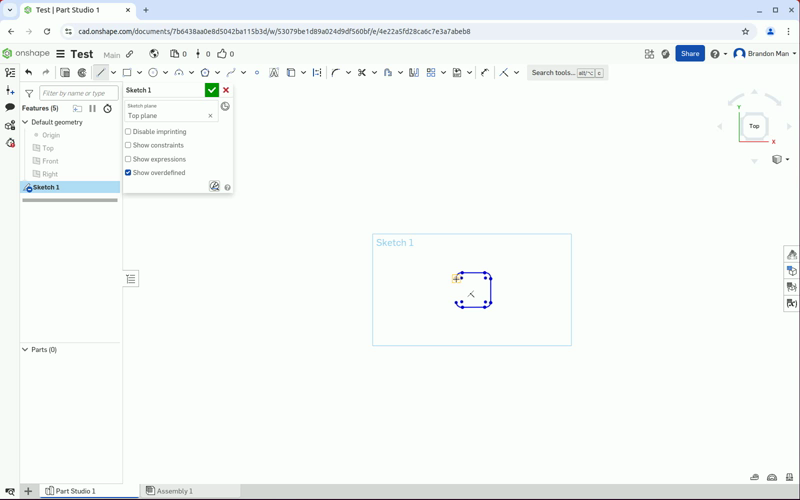
scroll(6)
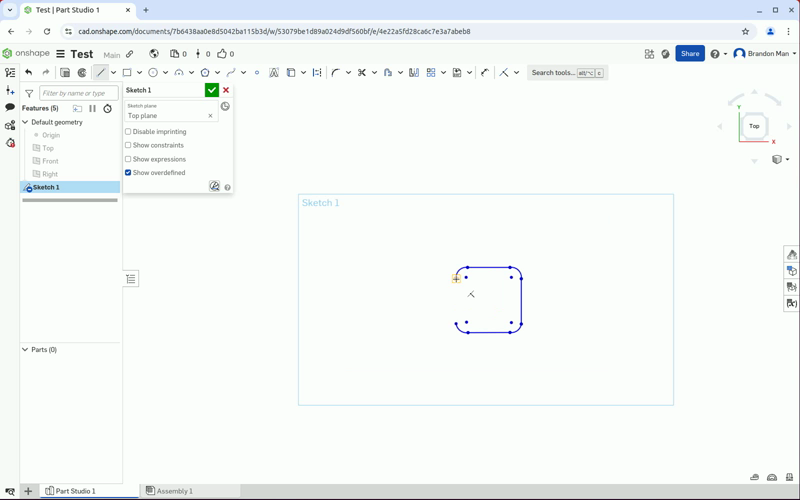
scroll(6)
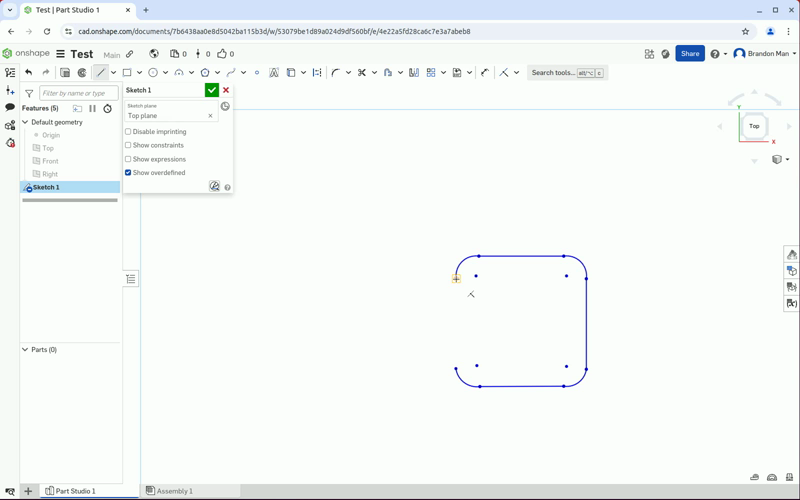
click(456, 278)
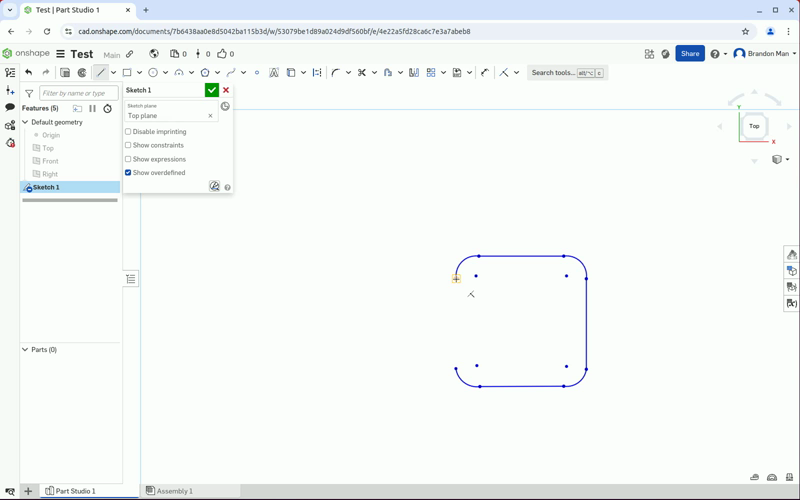
scroll(-6)
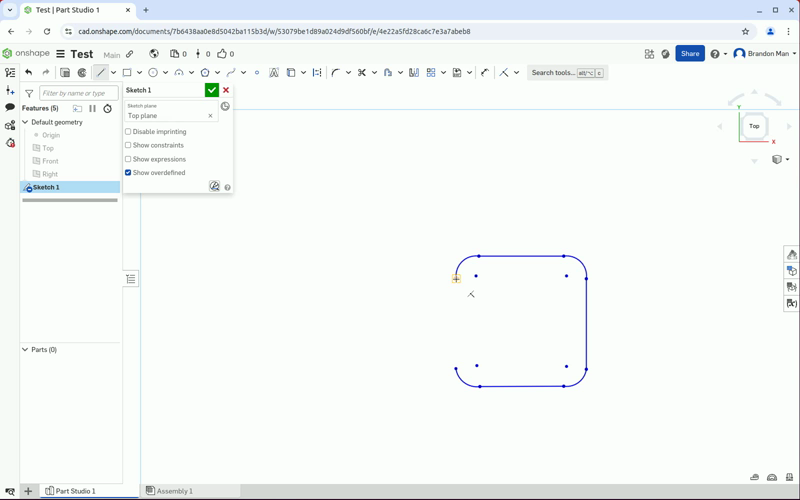
scroll(-6)
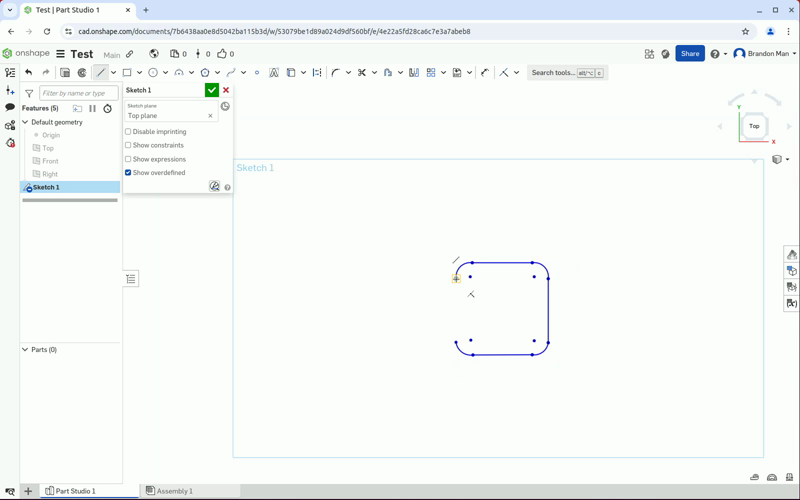
scroll(-6)
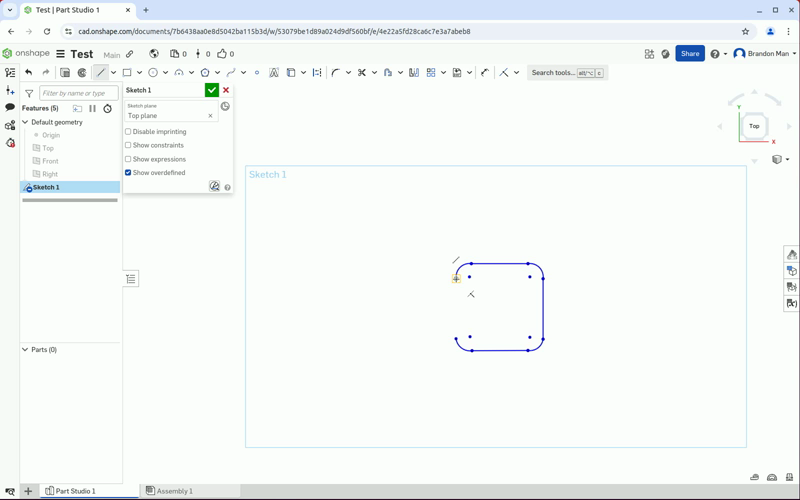
scroll(-6)
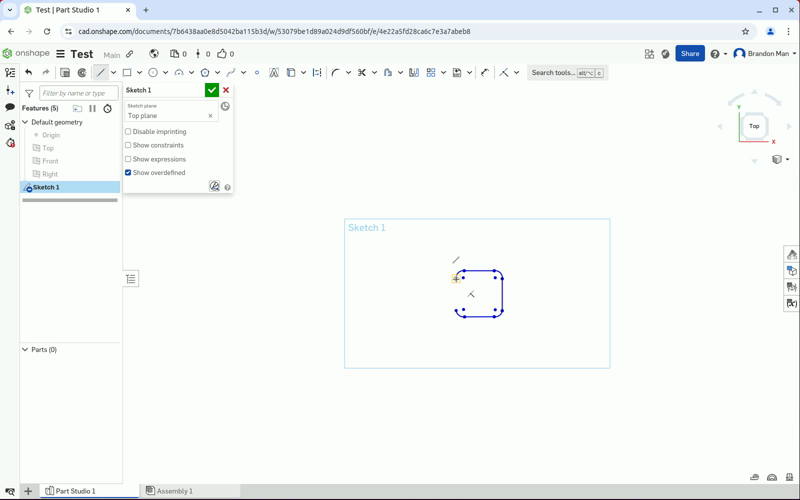
scroll(-6)
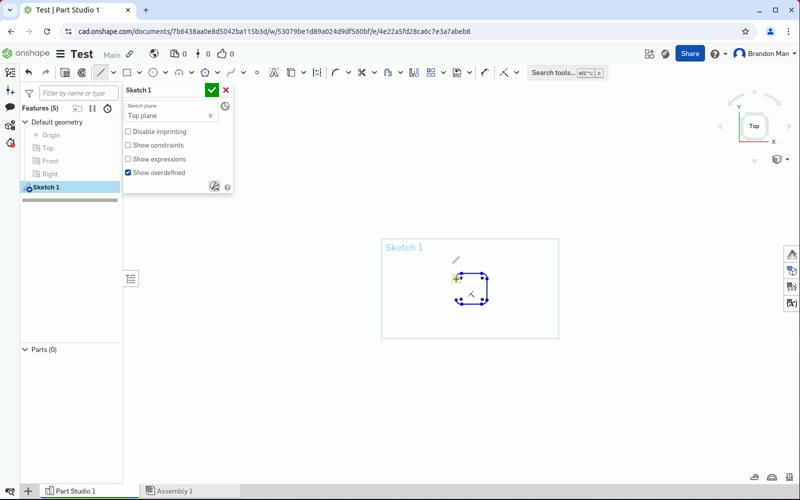
scroll(-6)
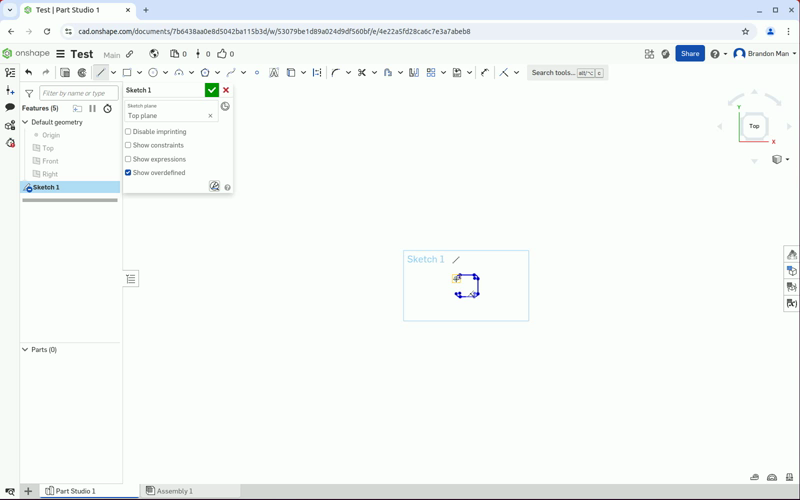
scroll(-6)
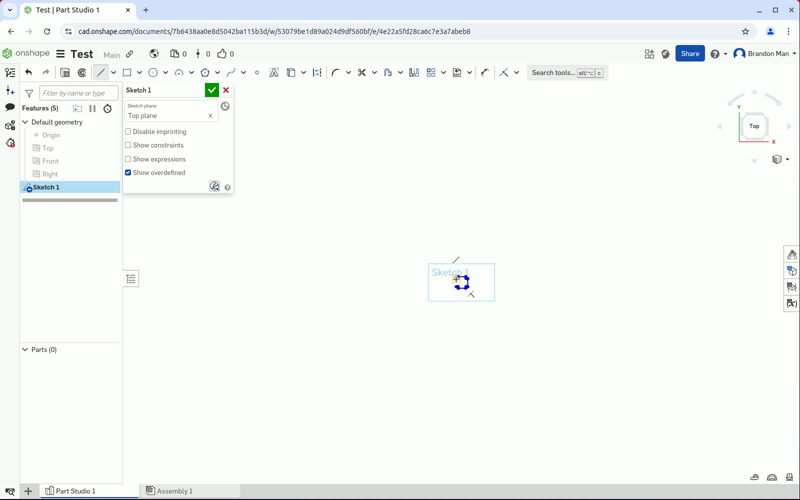
mouse_move(486, 278)
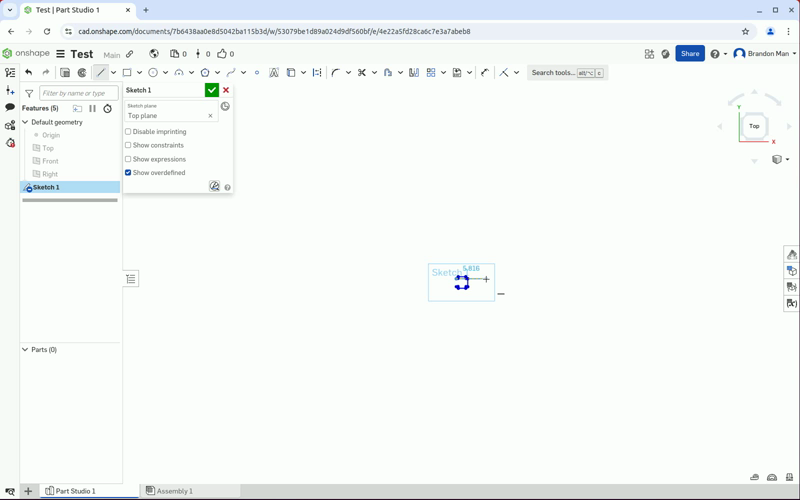
key_down(shift)
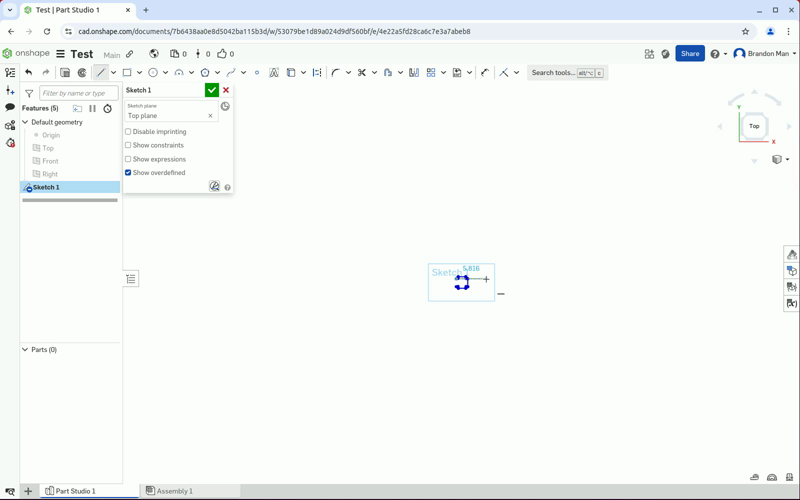
mouse_move(456, 286)
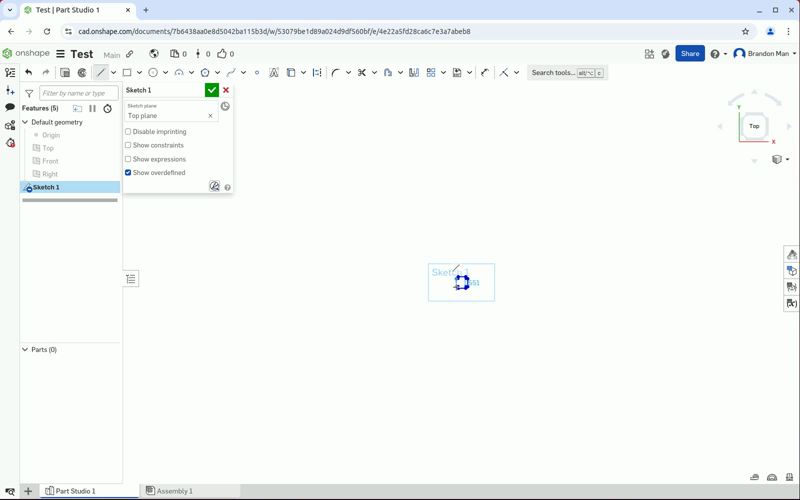
scroll(6)
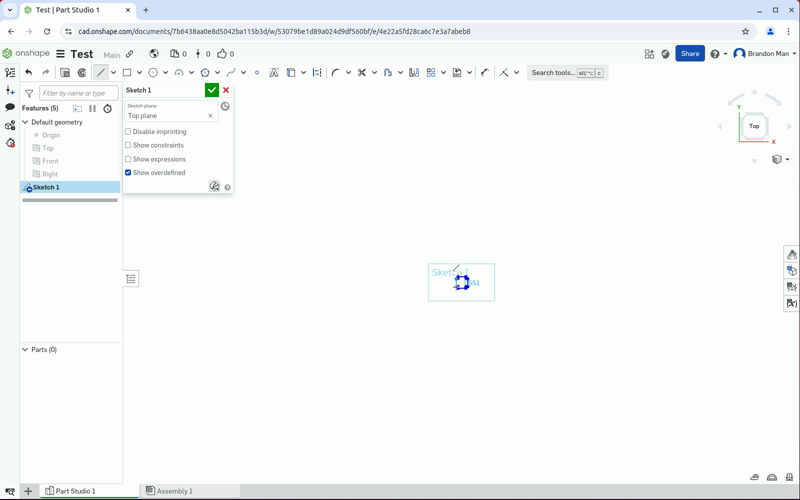
scroll(6)
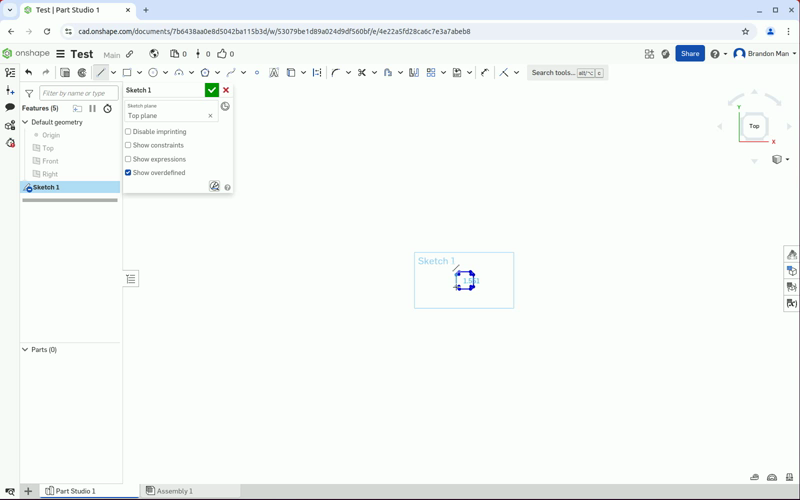
scroll(6)
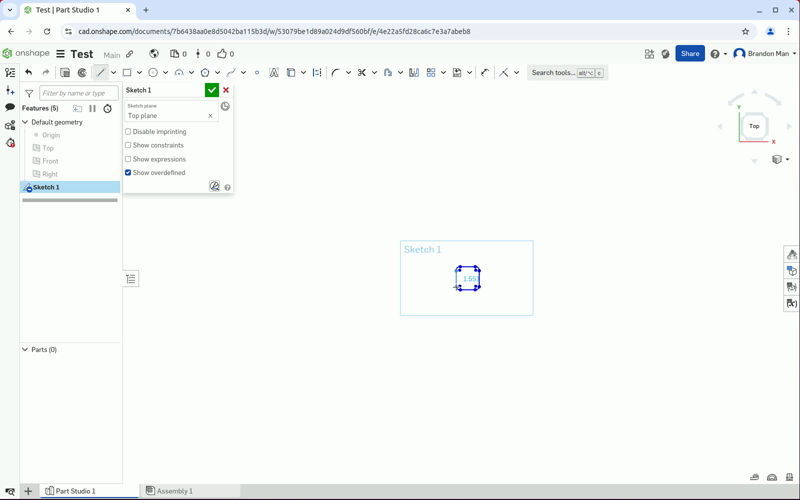
scroll(6)
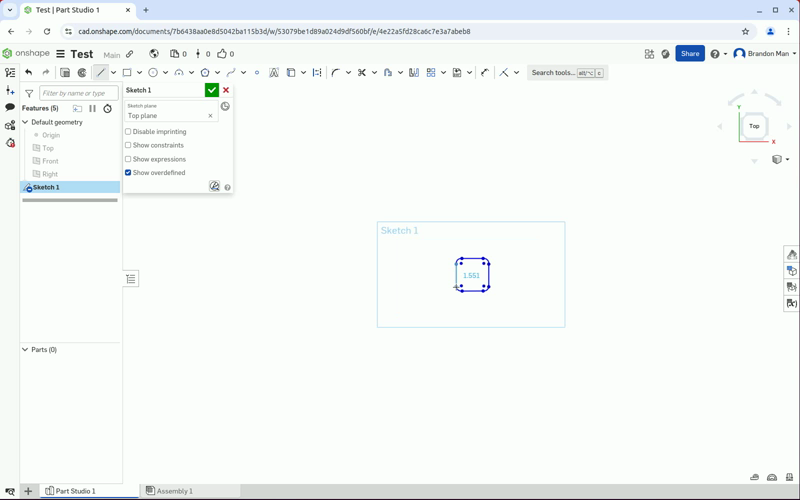
scroll(6)
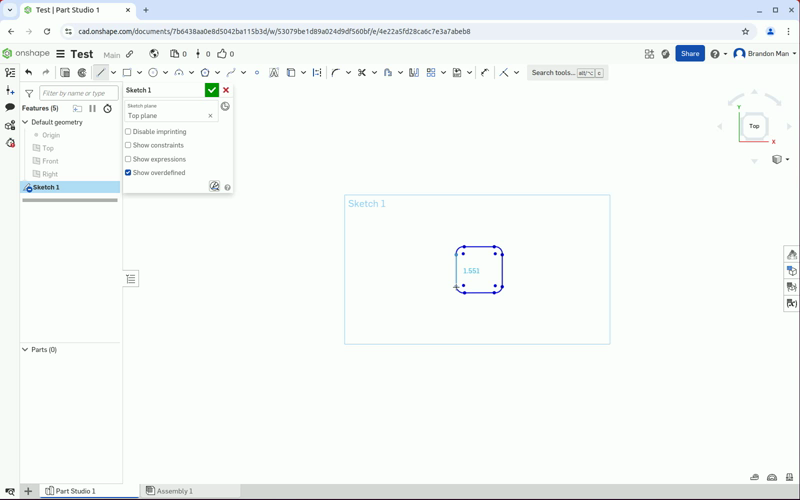
scroll(6)
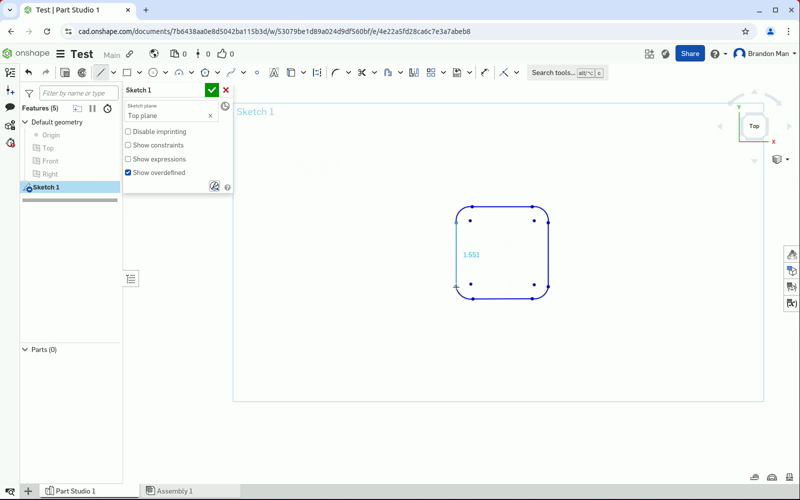
scroll(6)
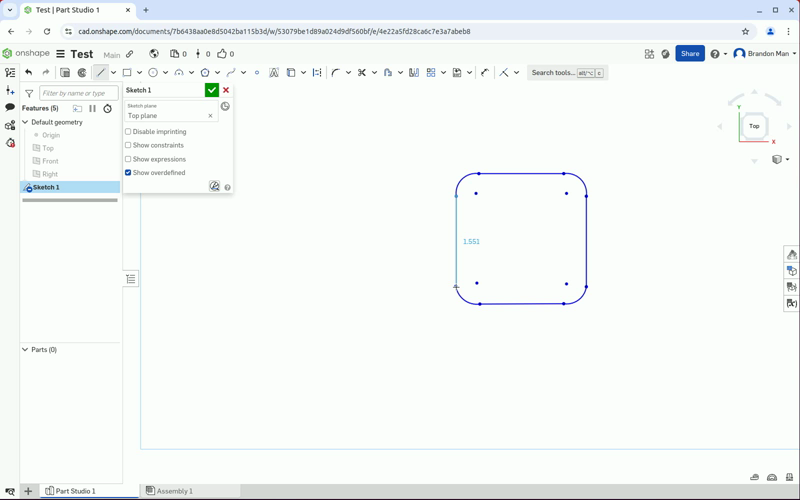
key_up(shift)
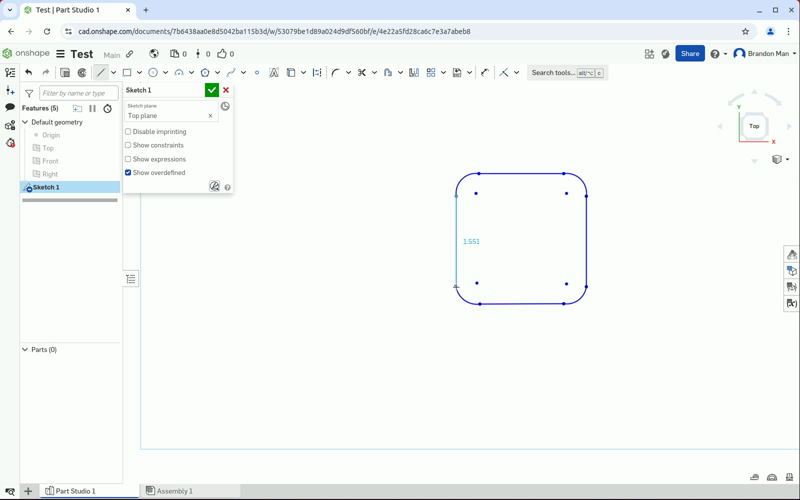
click(456, 286)
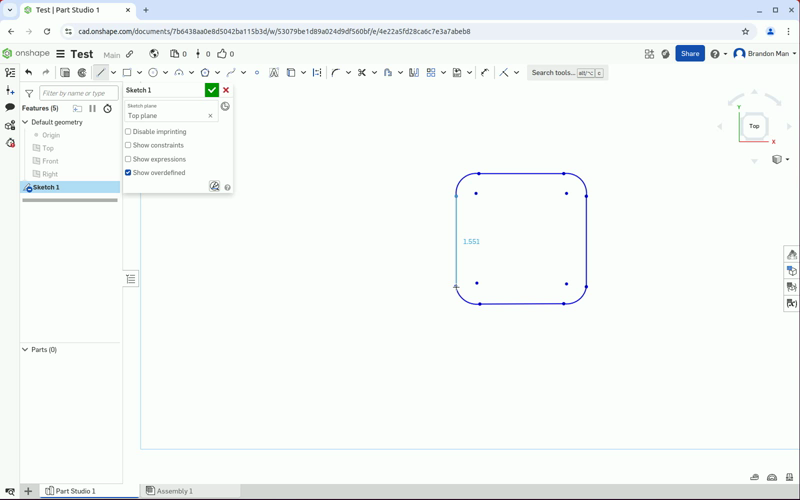
scroll(-6)
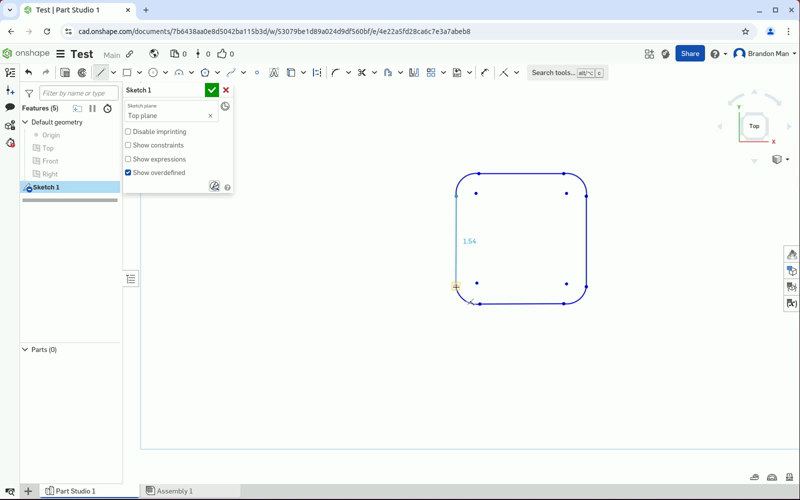
scroll(-6)
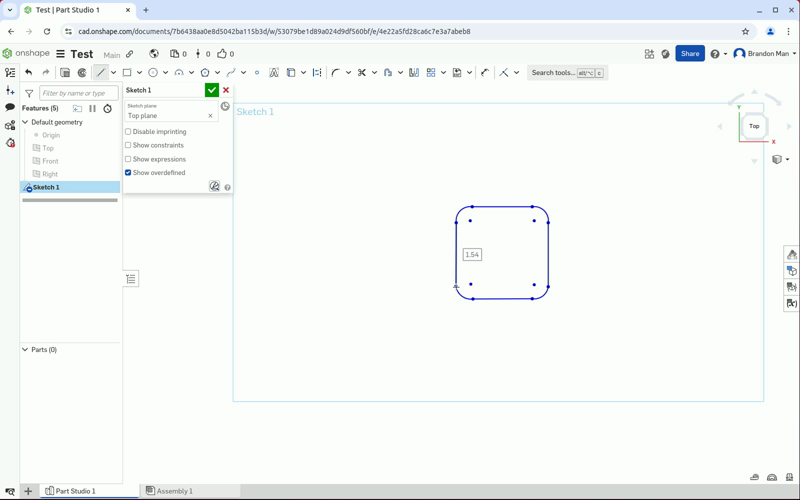
scroll(-6)
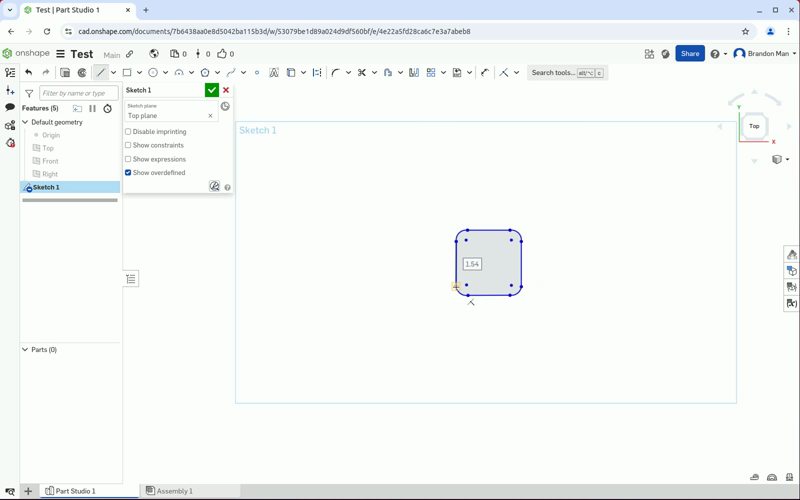
scroll(-6)
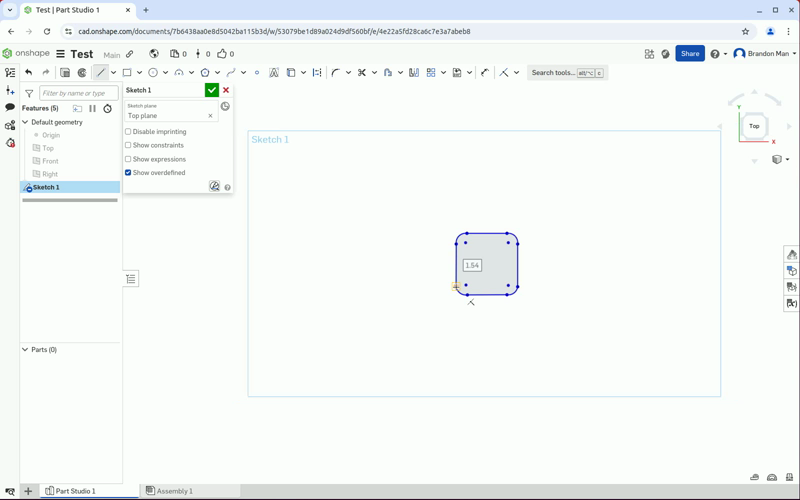
scroll(-6)
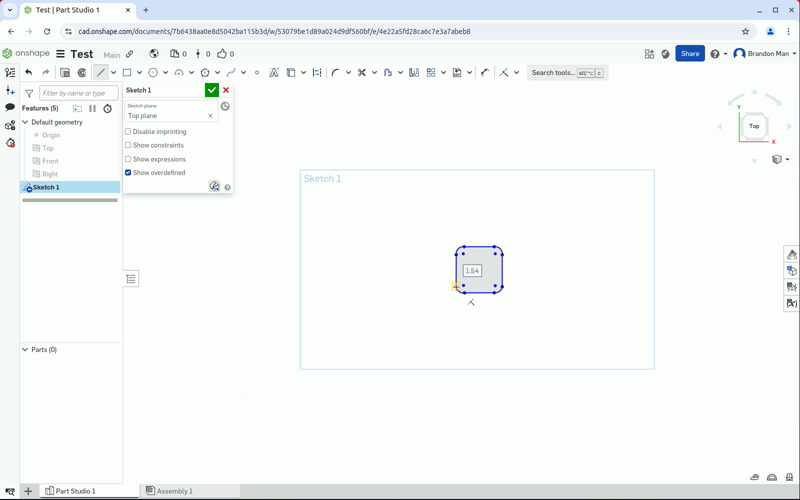
scroll(-6)
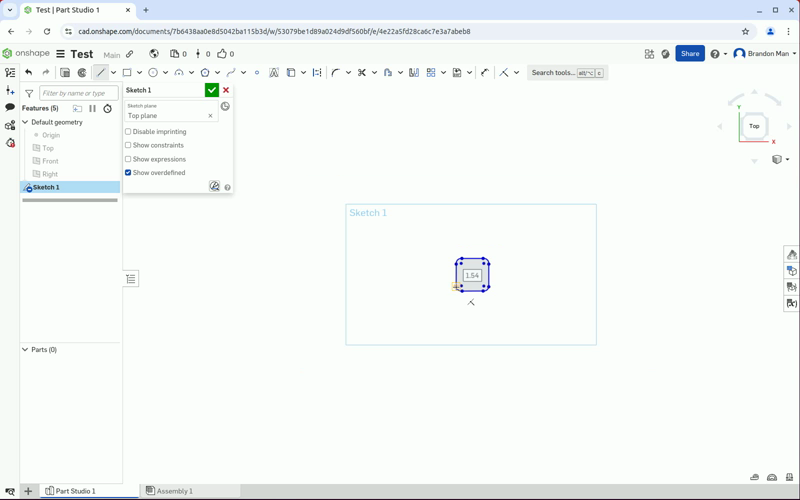
scroll(-6)
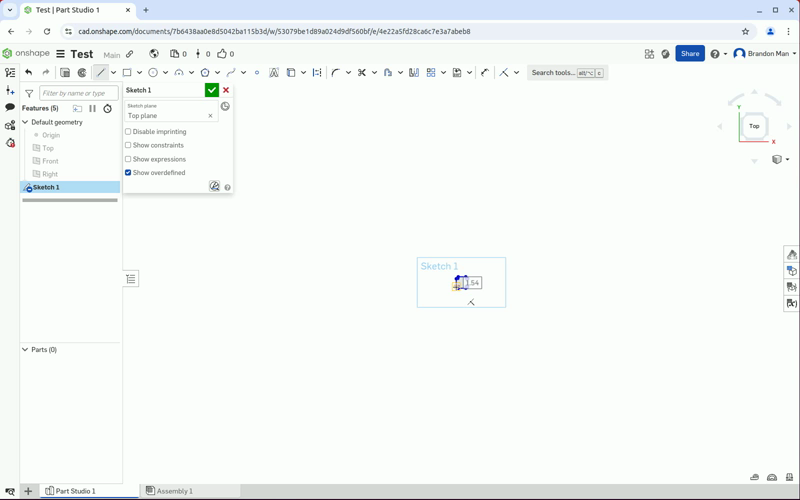
key(esc)
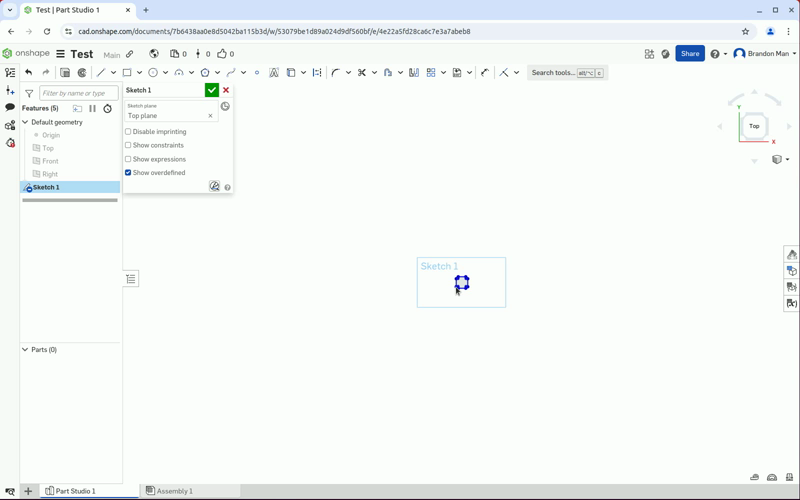
mouse_move(456, 281)
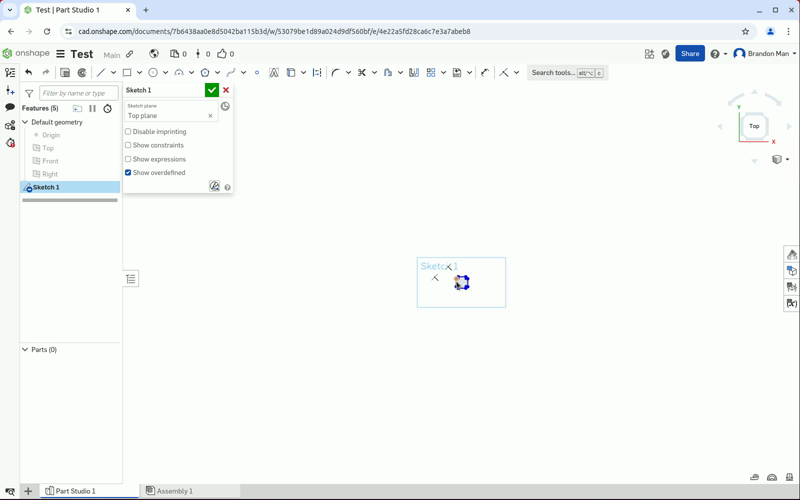
scroll(6)
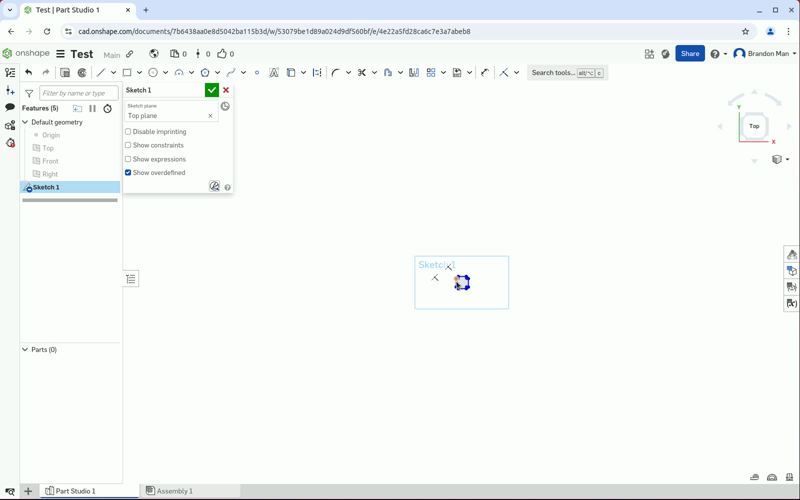
scroll(6)
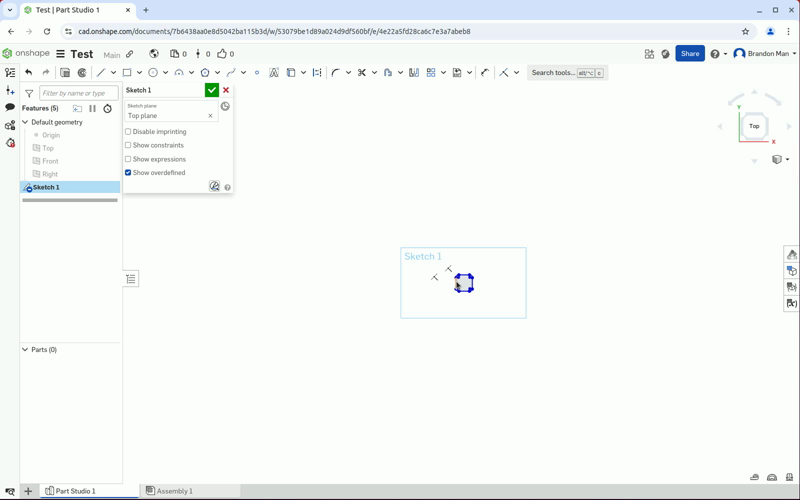
scroll(6)
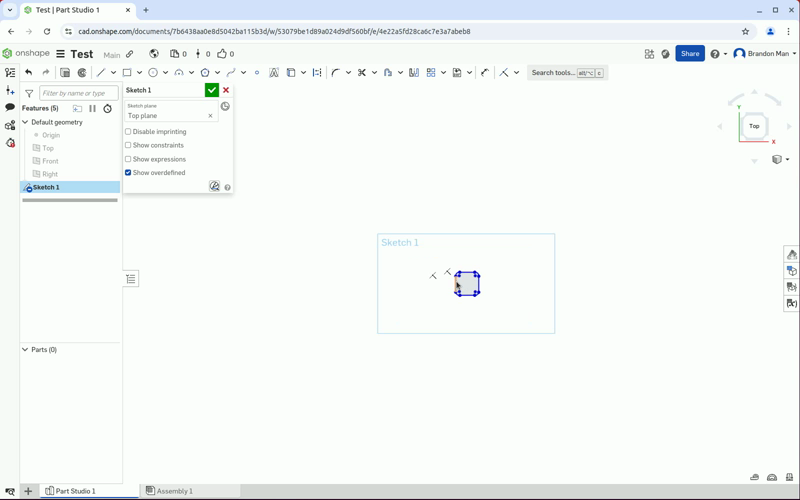
scroll(6)
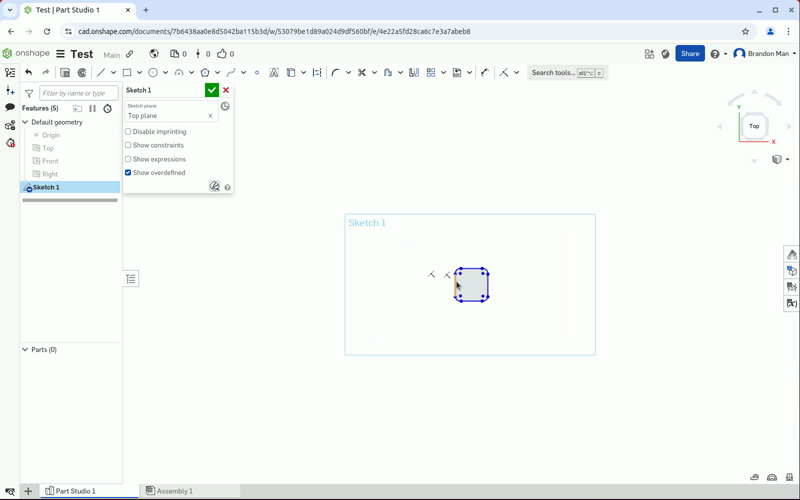
scroll(6)
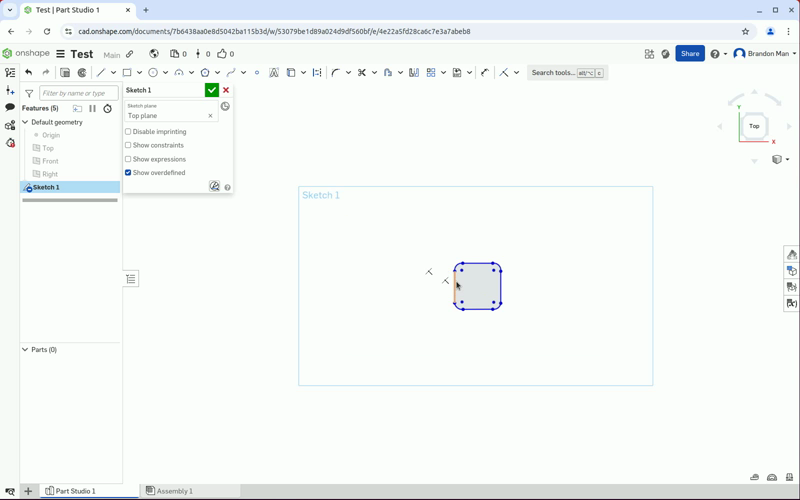
scroll(6)
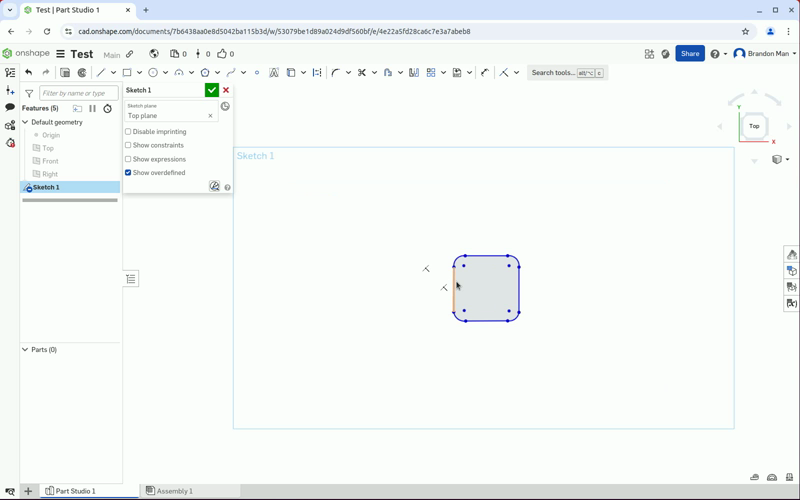
scroll(6)
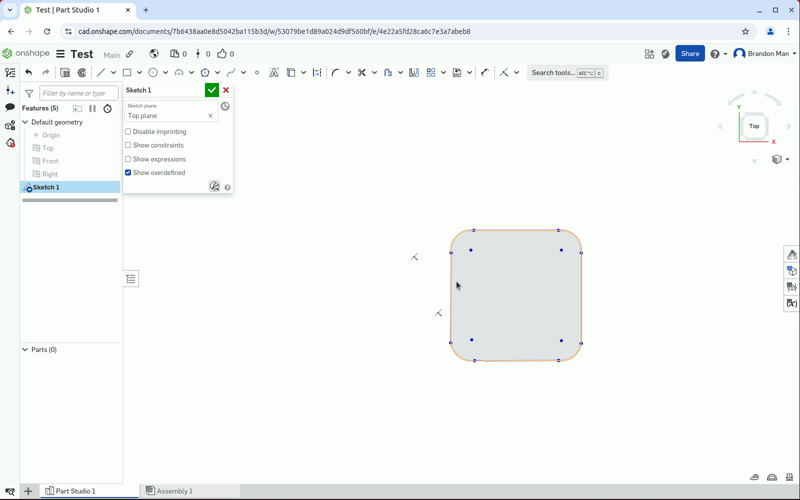
click(456, 281)
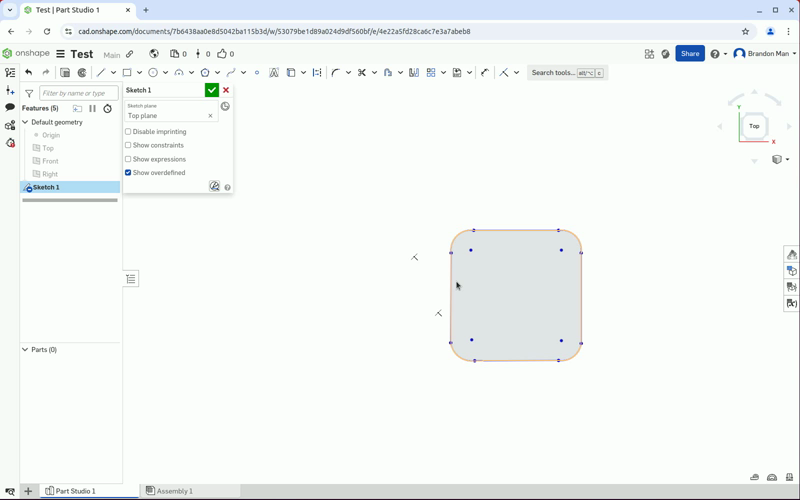
scroll(-6)
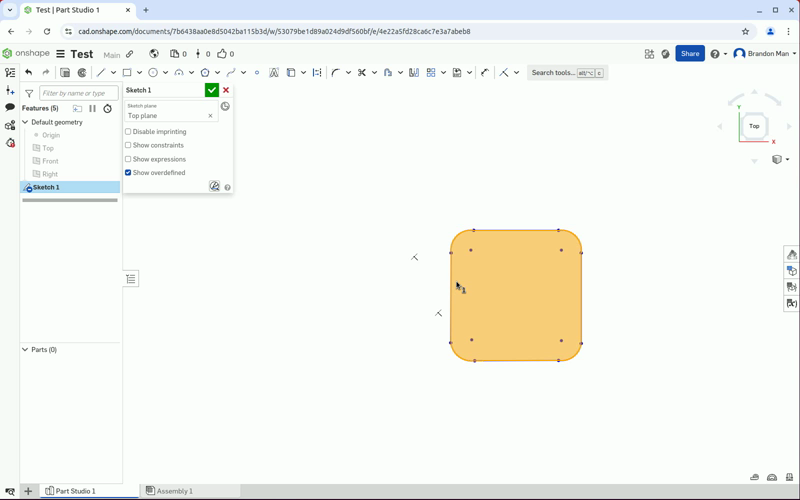
scroll(-6)
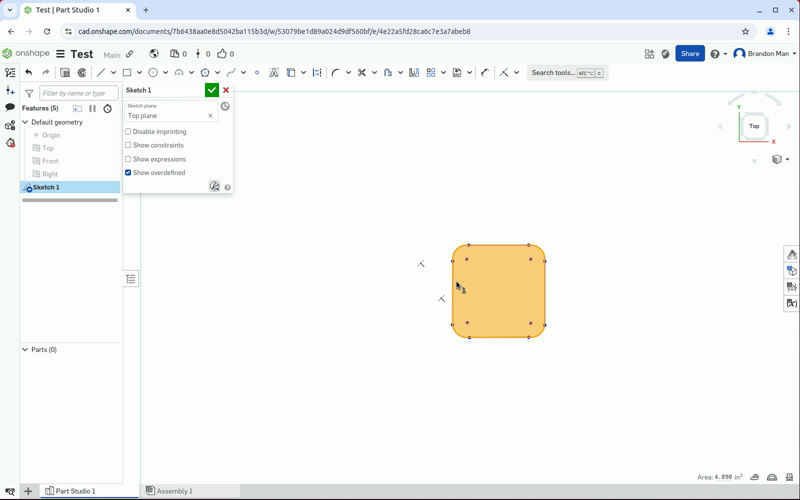
scroll(-6)
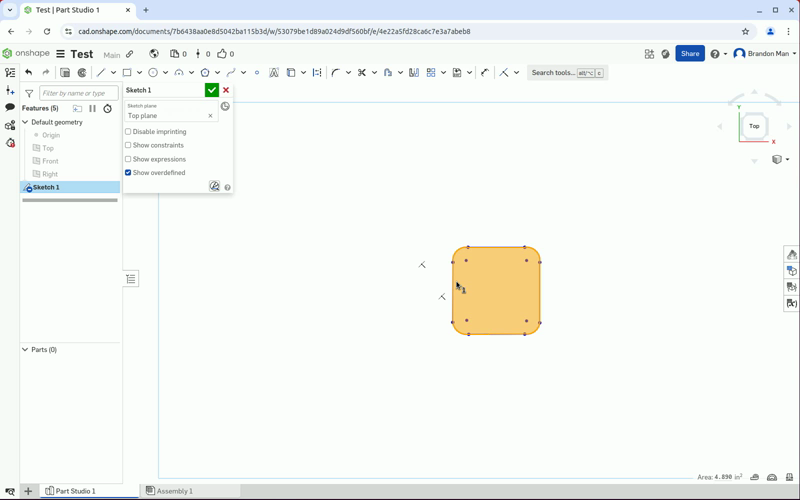
scroll(-6)
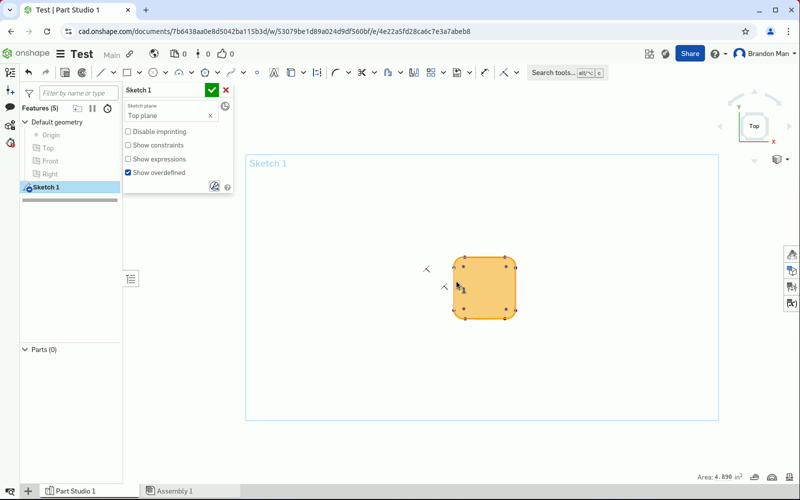
scroll(-6)
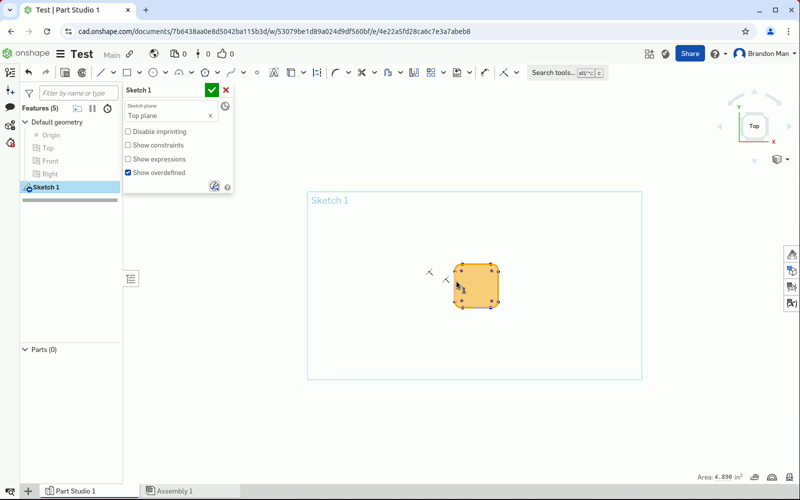
scroll(-6)
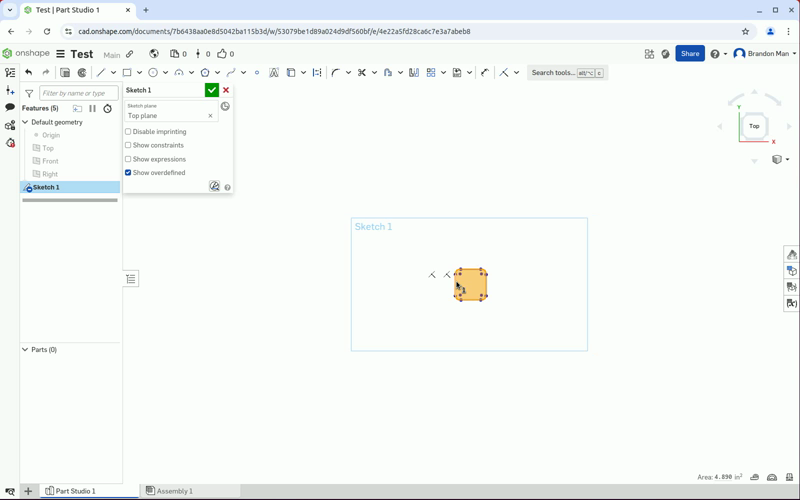
scroll(-6)
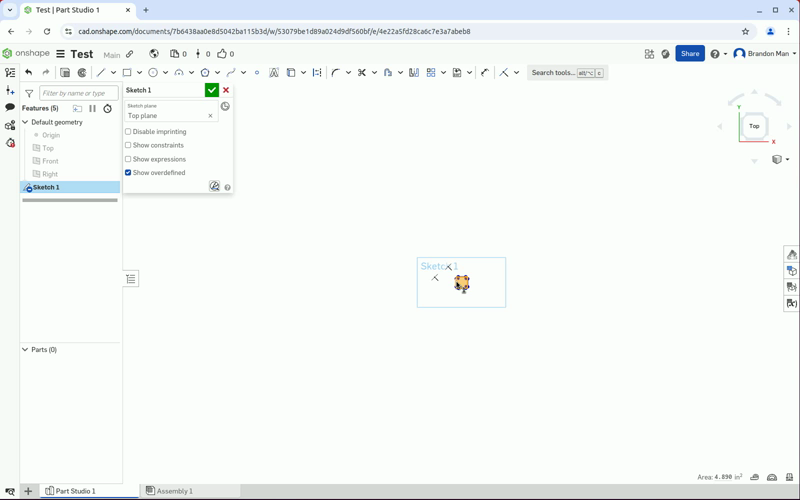
mouse_move(73, 352)
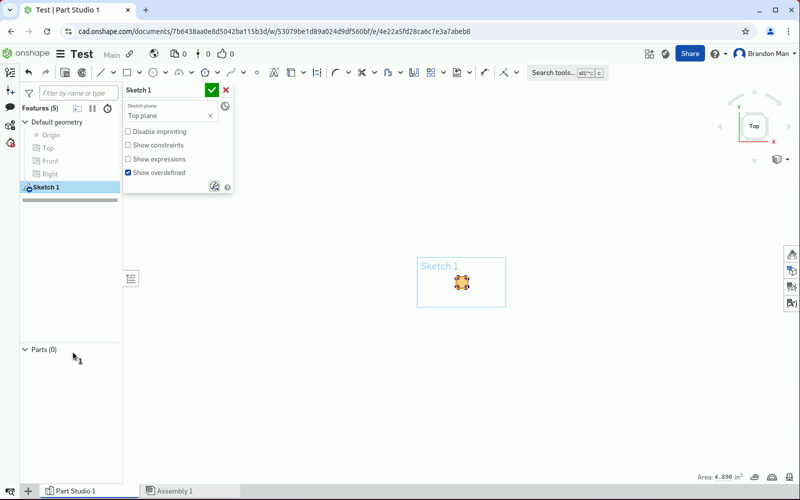
key(shift+y)
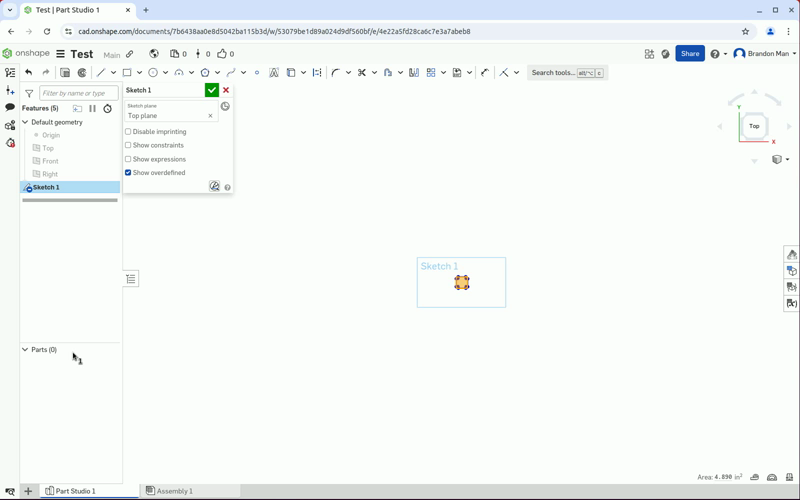
key(shift+e)
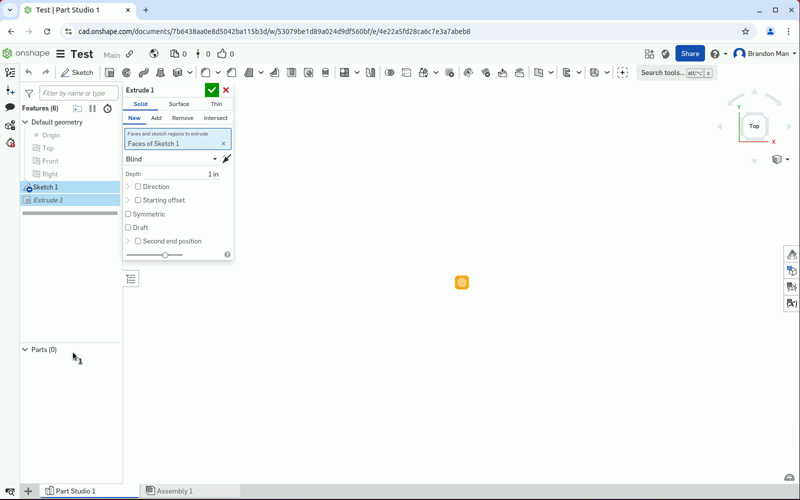
mouse_move(143, 106)
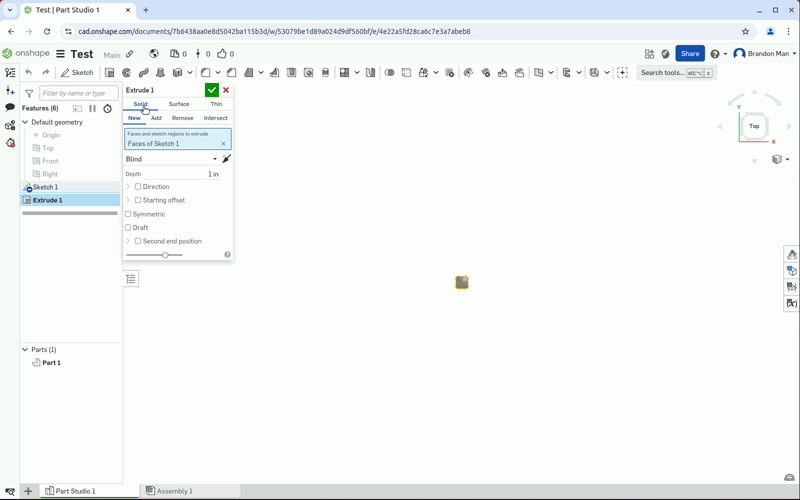
click(143, 106)
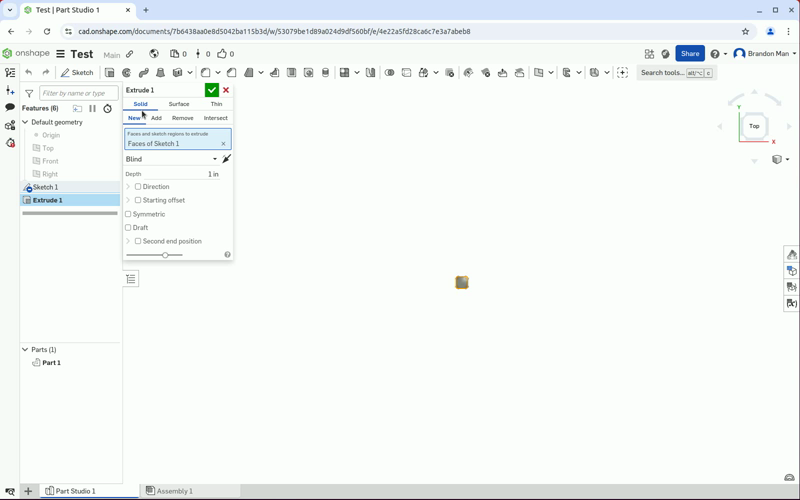
mouse_move(137, 120)
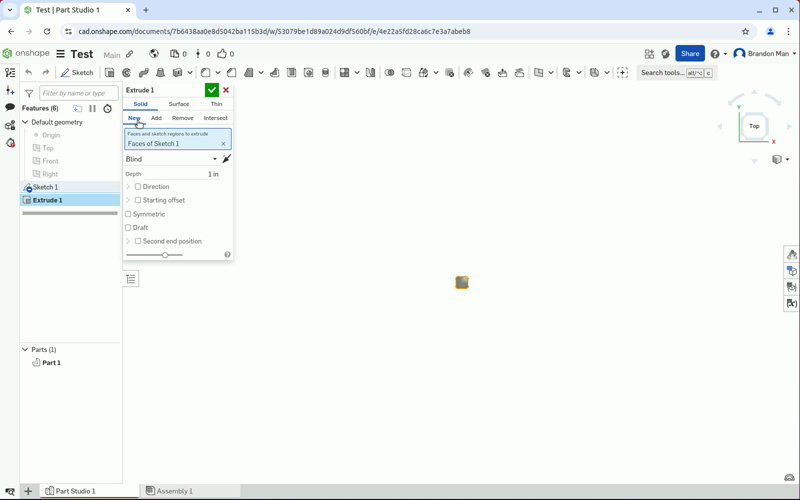
click(137, 120)
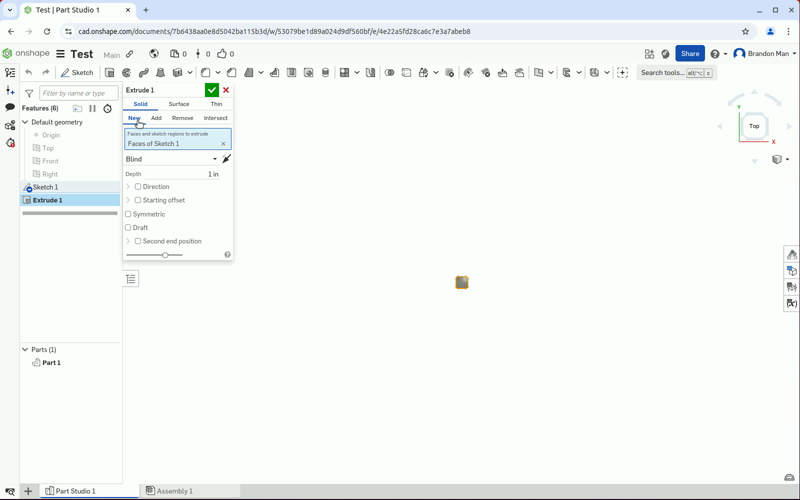
key(tab, 4)
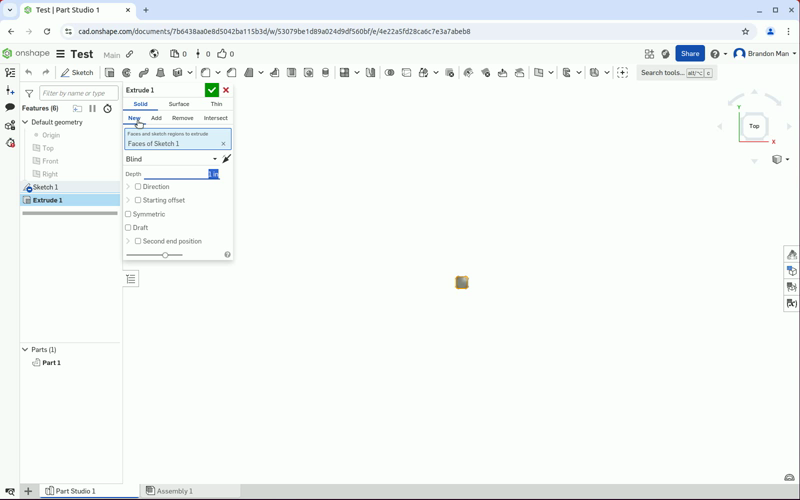
text(23.108)
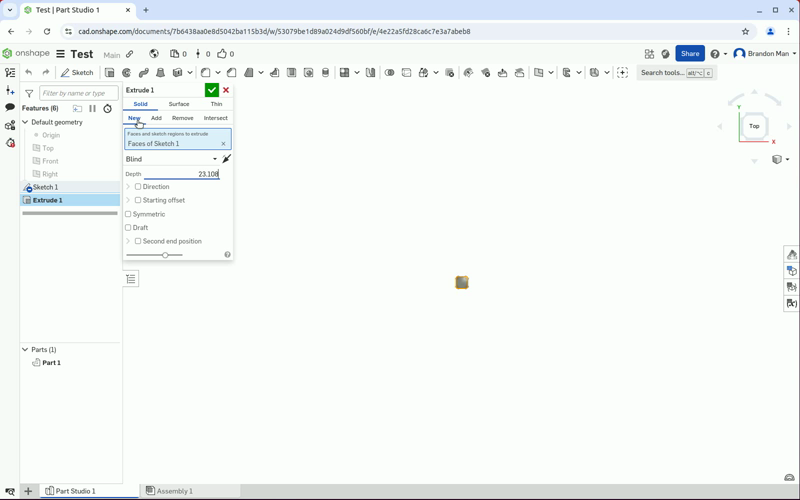
key(enter)
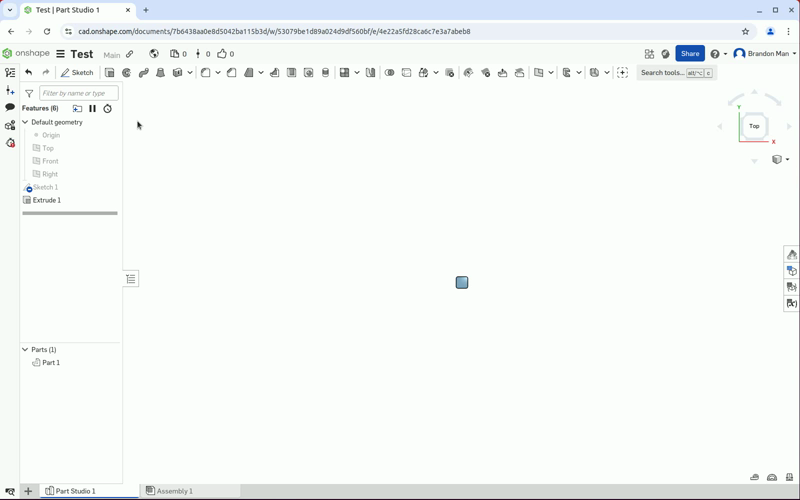
key(shift+h)
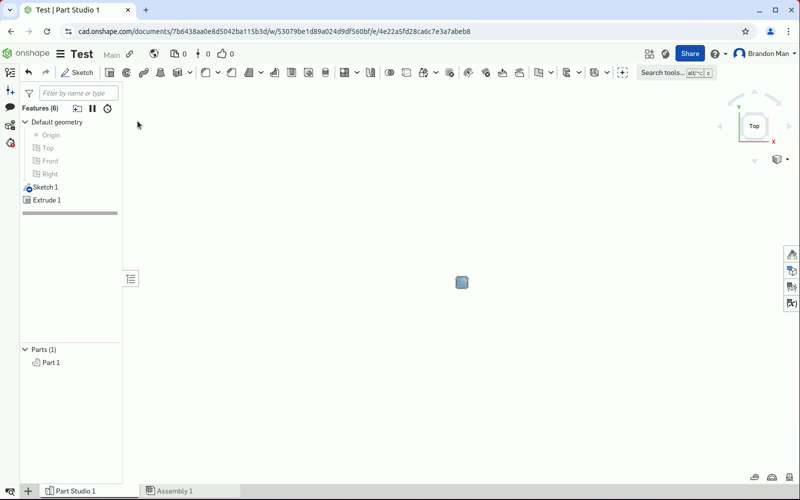
key(shift+h)
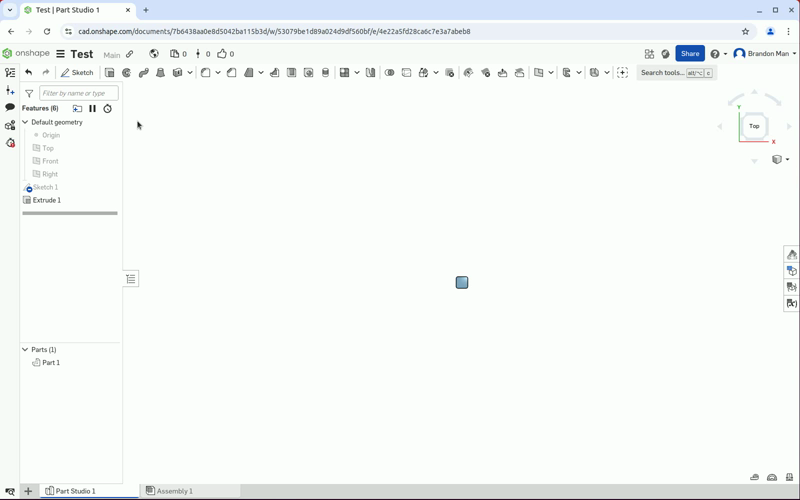
mouse_move(73, 189)
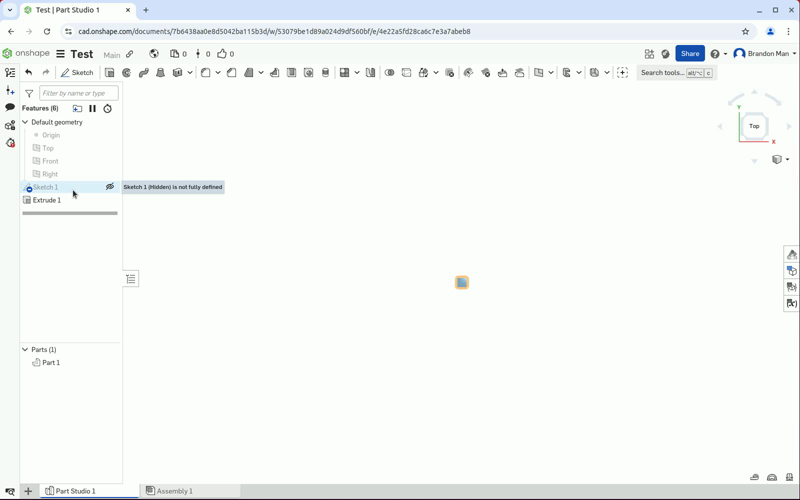
click(73, 189)
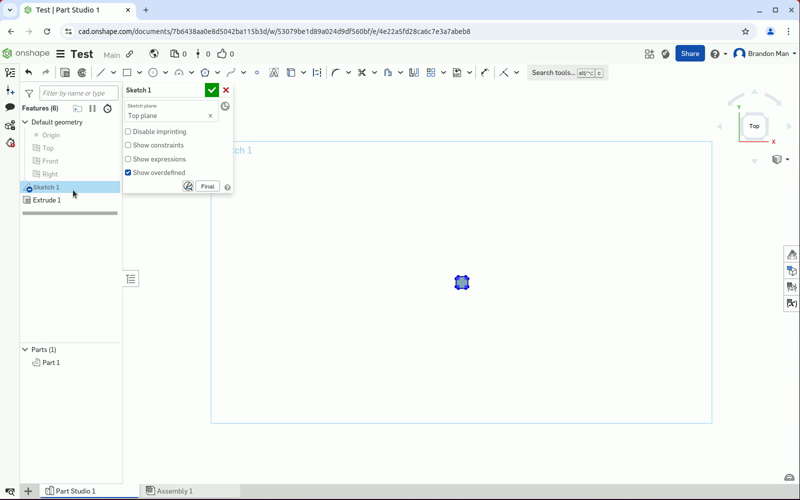
mouse_move(229, 92)
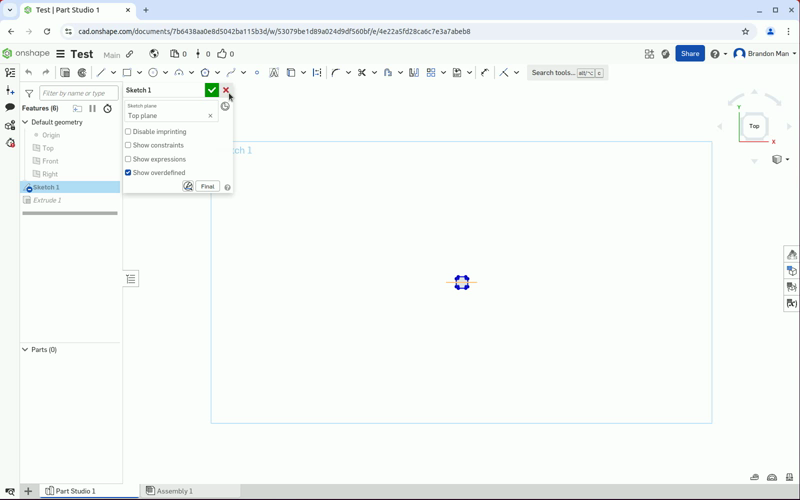
click(229, 92)
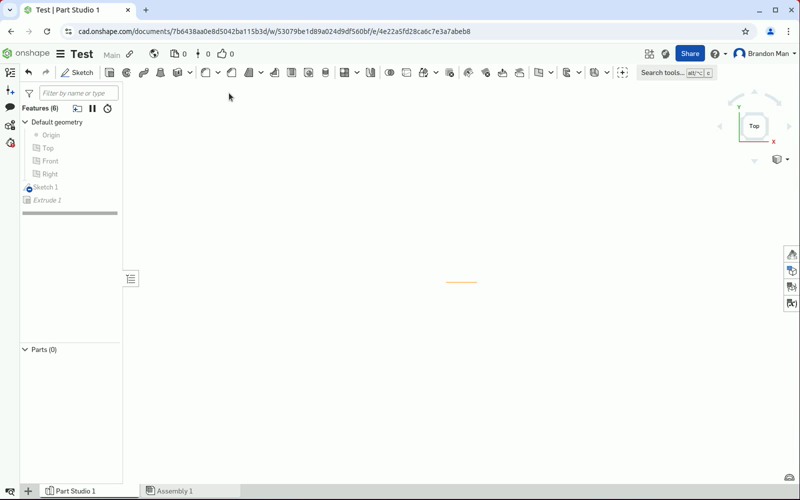
mouse_move(73, 352)
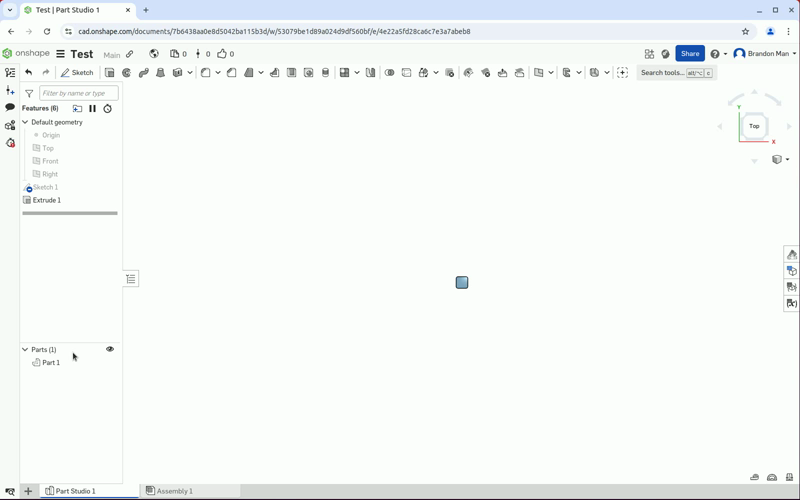
key(y)
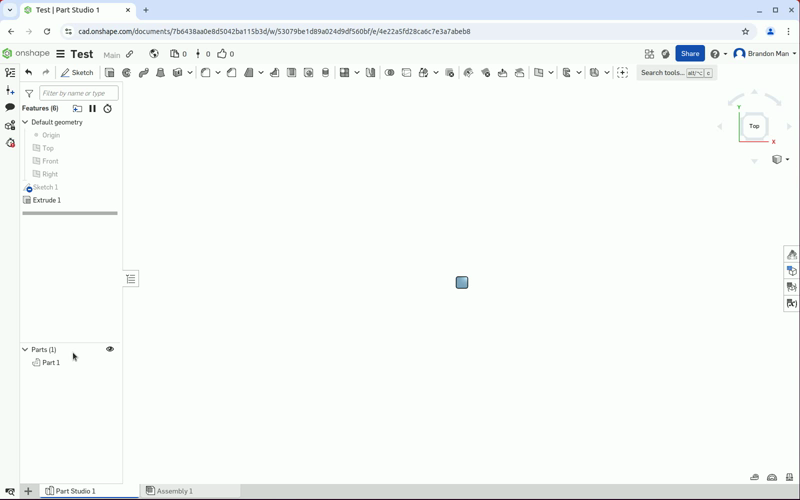
key(shift+p)
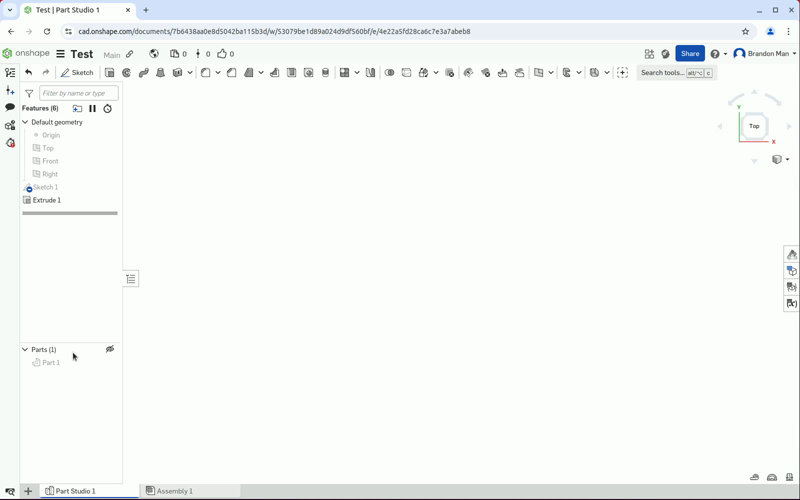
key(space)
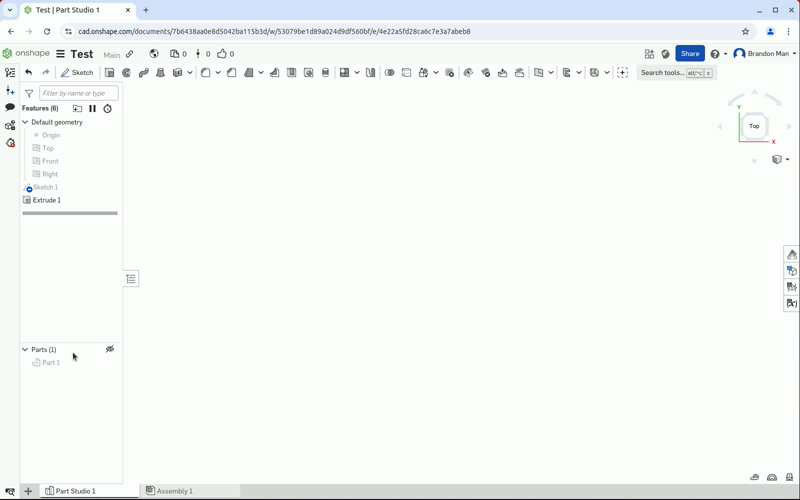
key_down(shift)
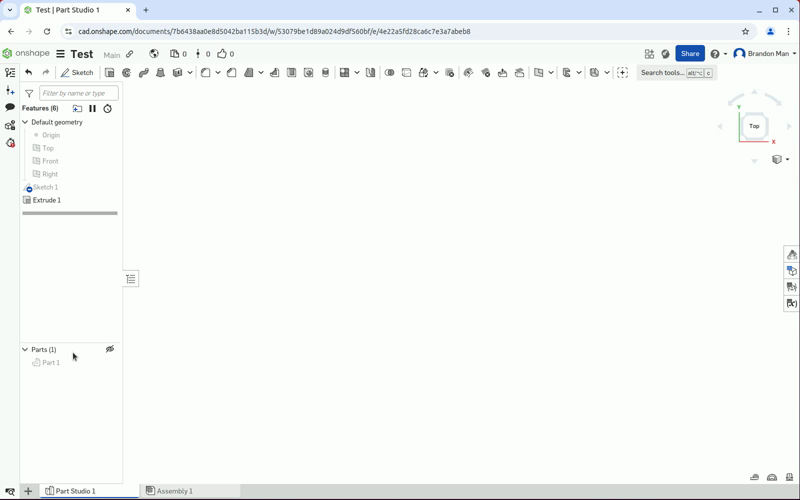
key(up)
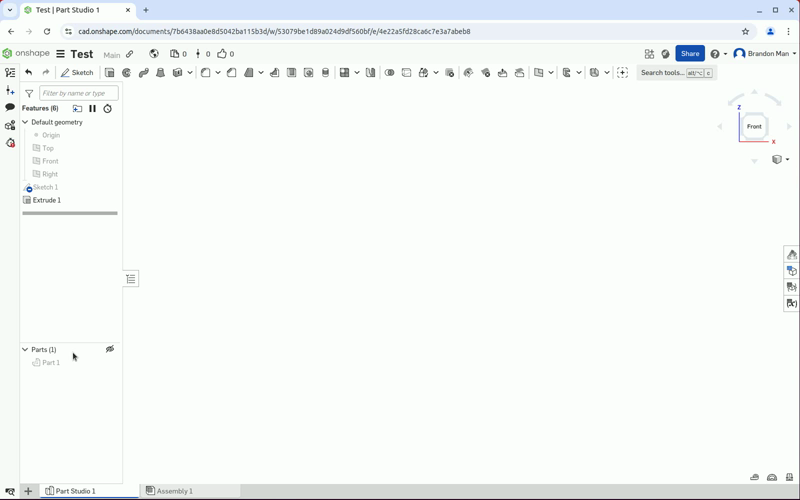
key_up(shift)
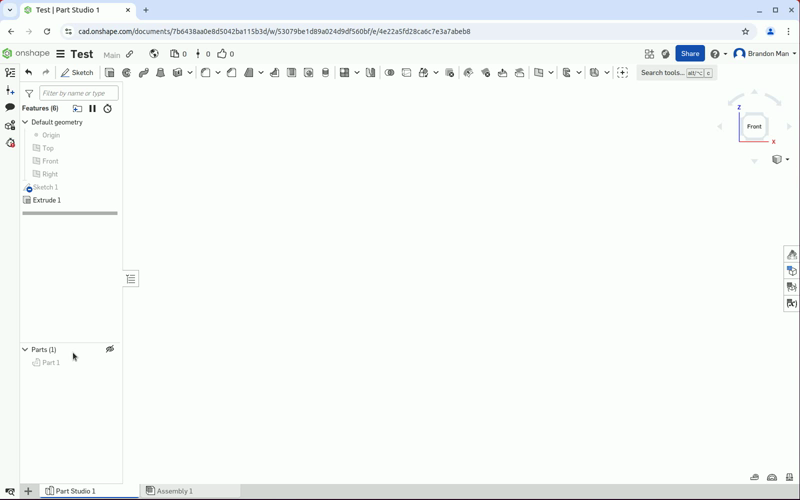
key(space)
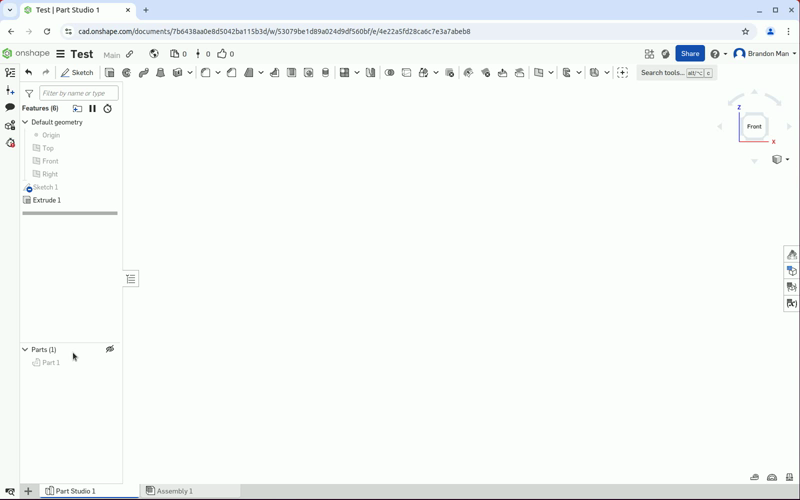
key_down(shift)
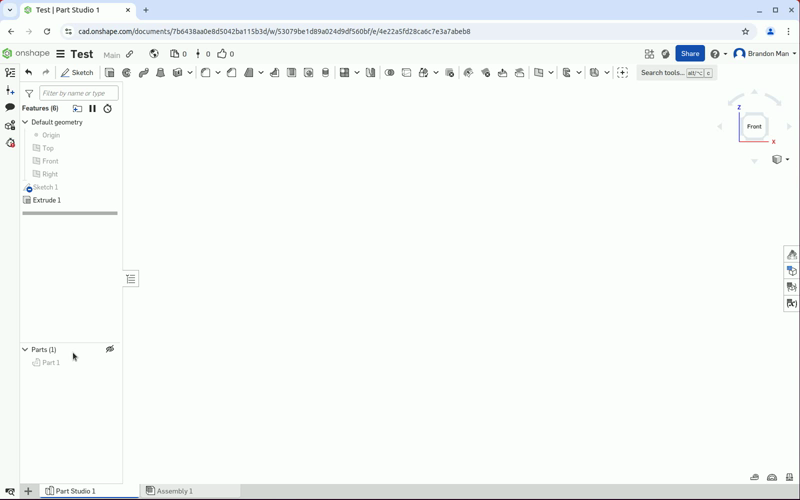
key(left)
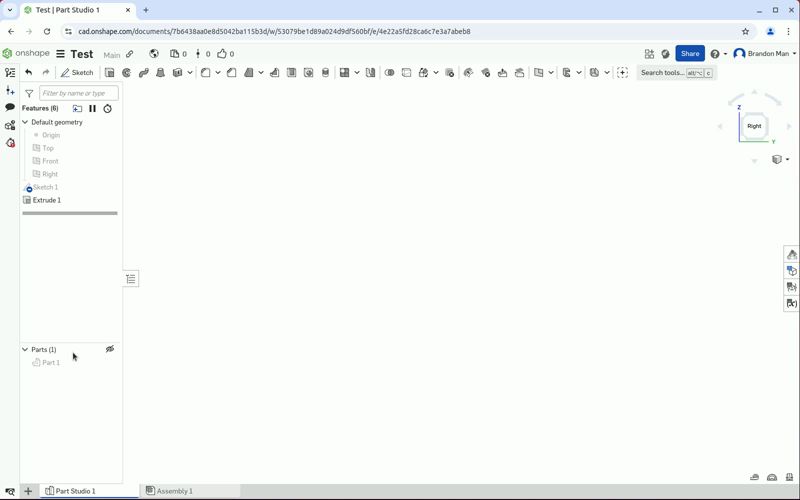
key_up(shift)
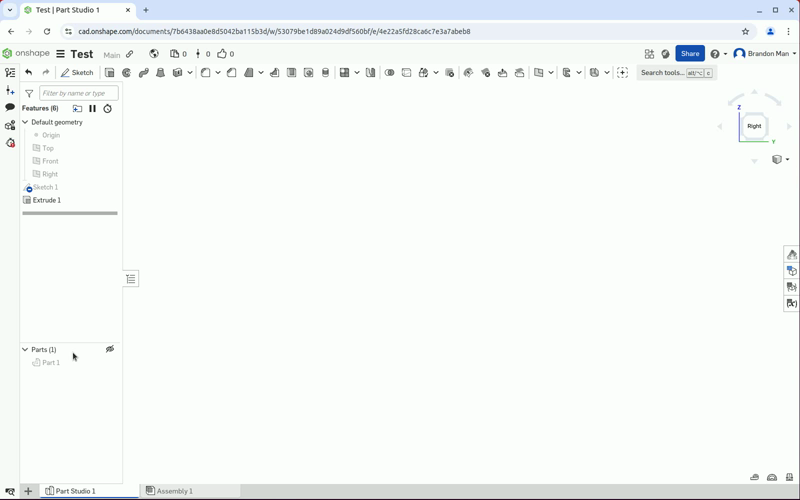
mouse_move(73, 352)
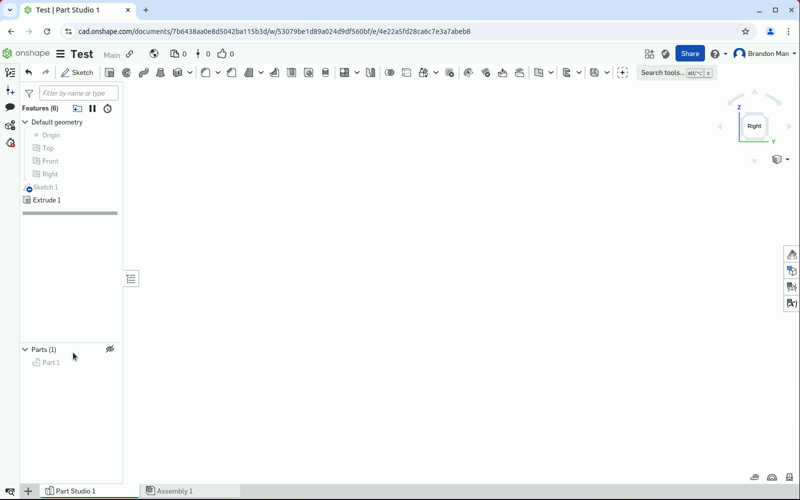
key(shift+y)
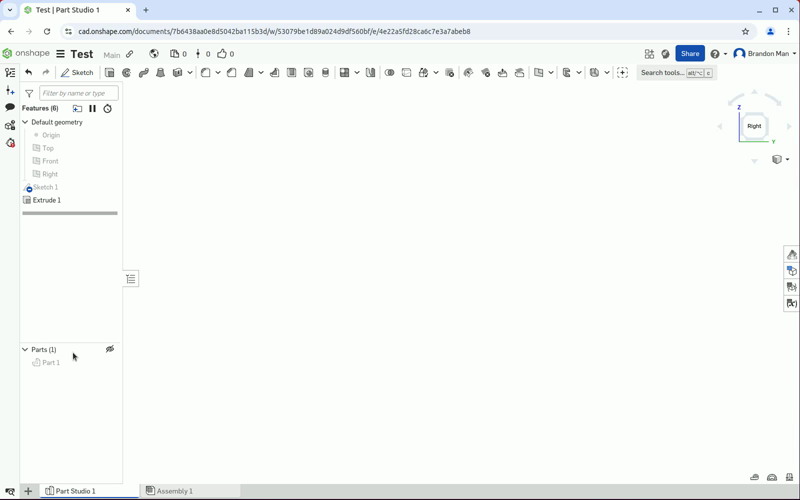
key(shift+s)
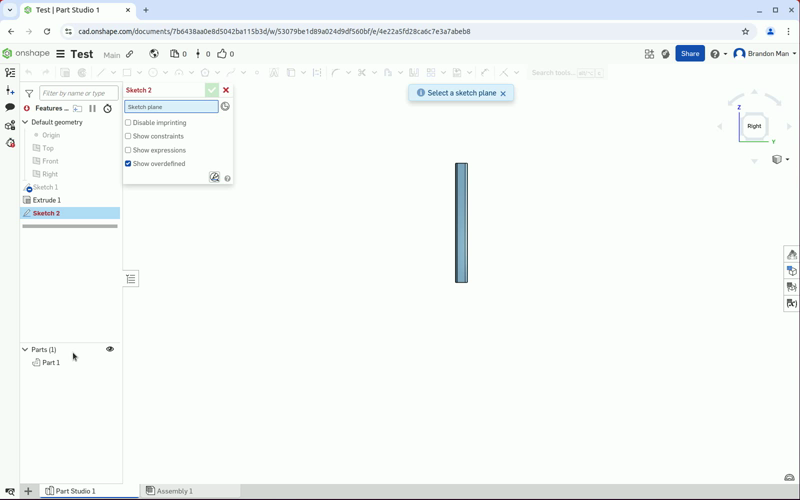
mouse_move(73, 176)
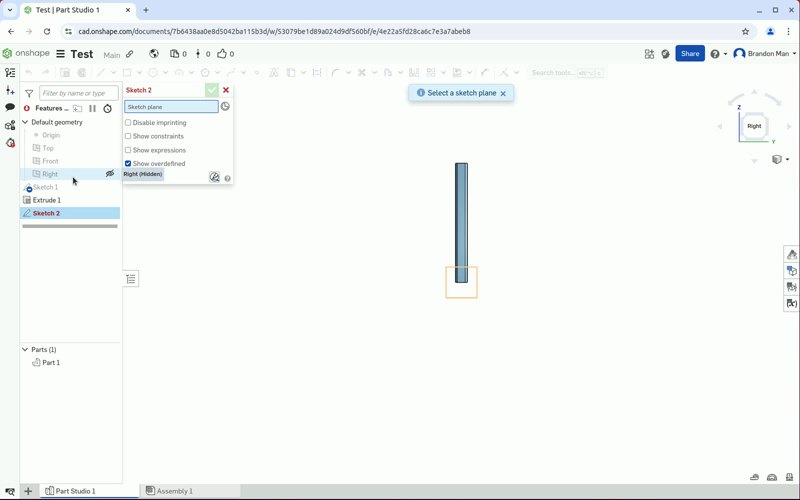
click(73, 176)
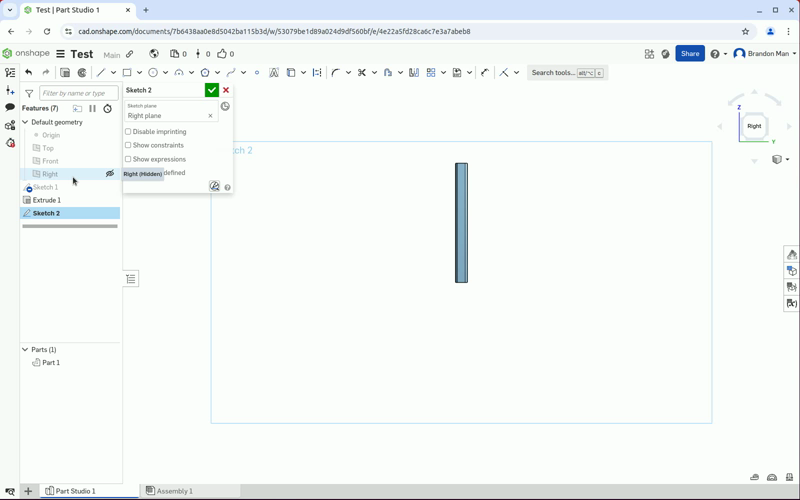
mouse_move(73, 352)
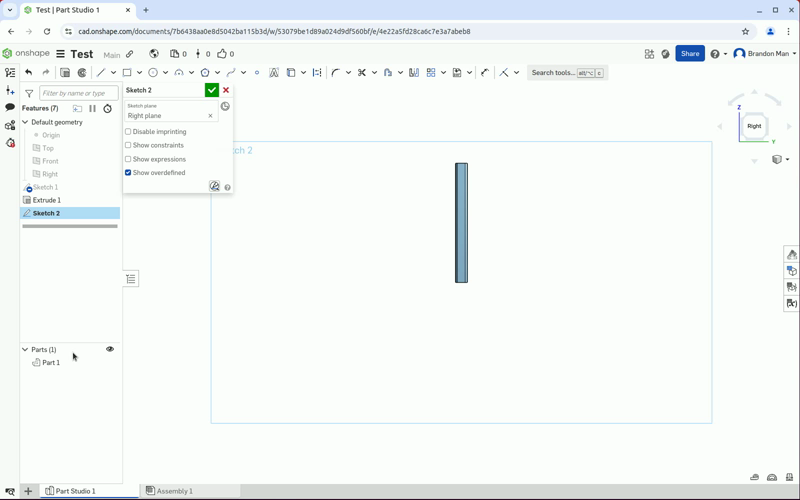
key(y)
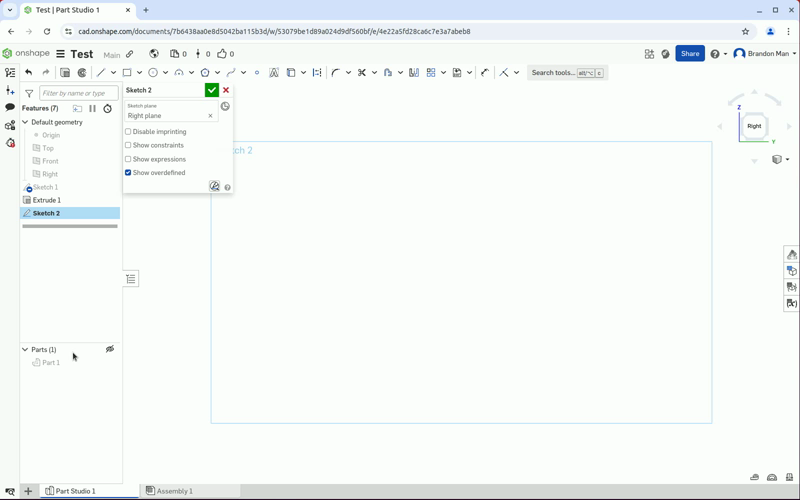
key(l)
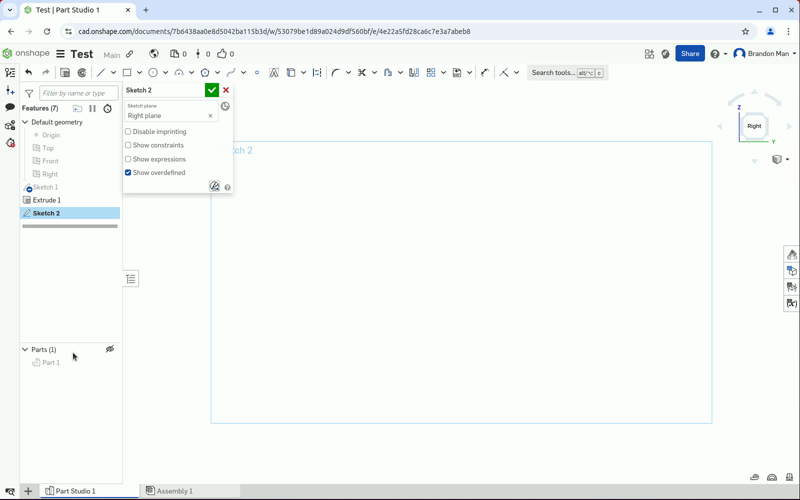
key_down(shift)
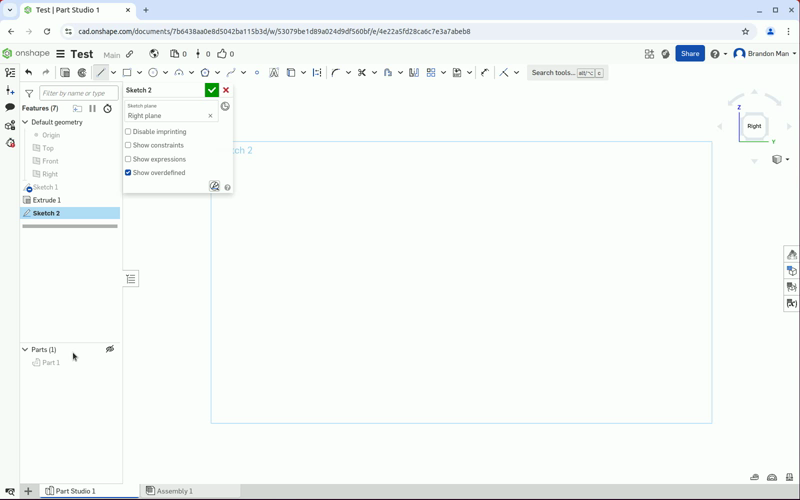
mouse_move(406, 303)
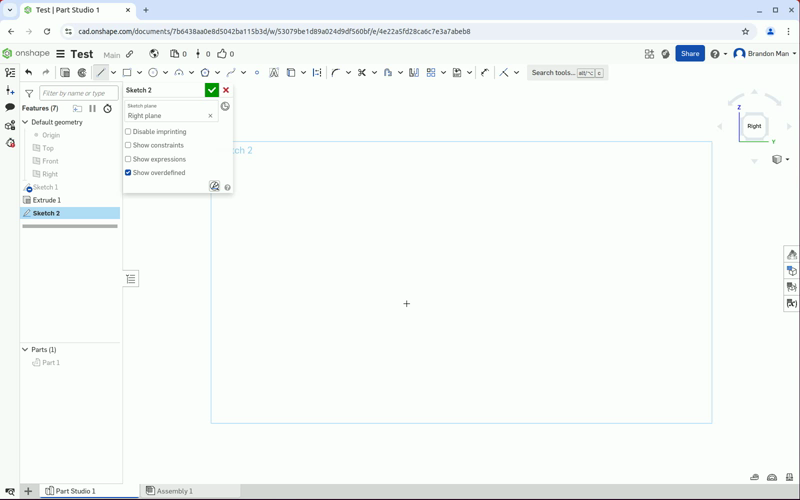
click(406, 303)
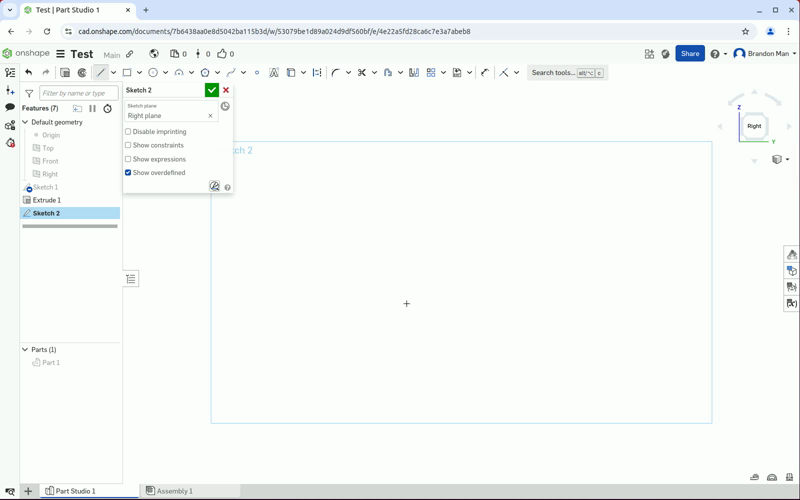
key_up(shift)
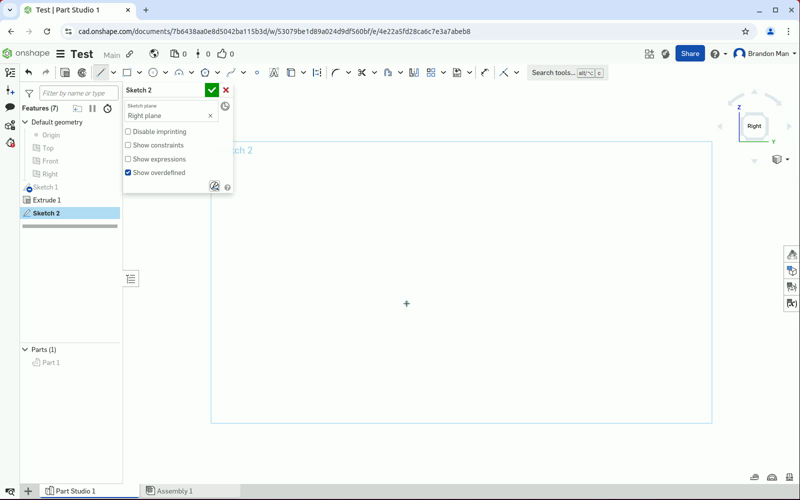
key_down(shift)
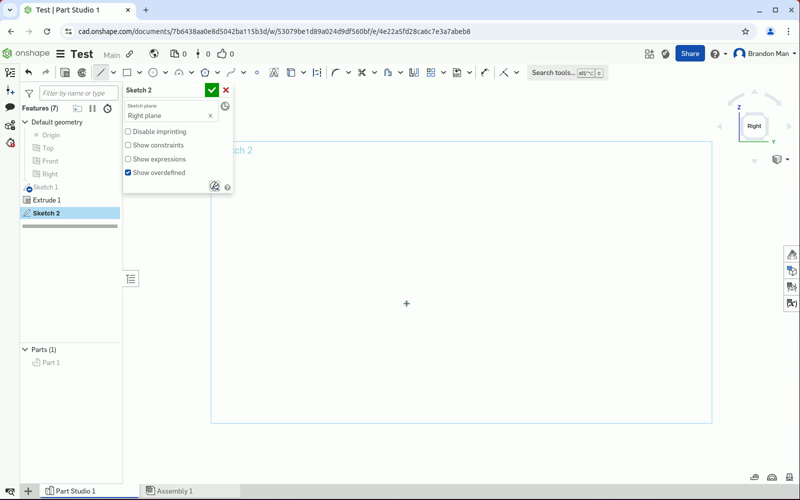
mouse_move(436, 303)
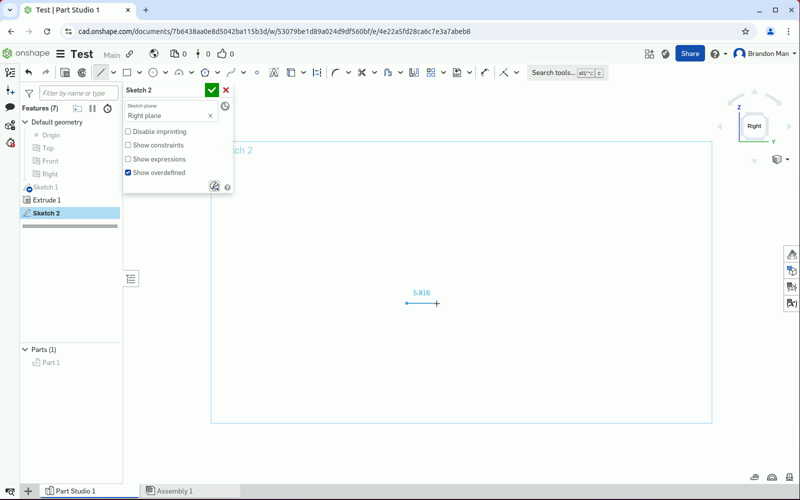
mouse_move(410, 303)
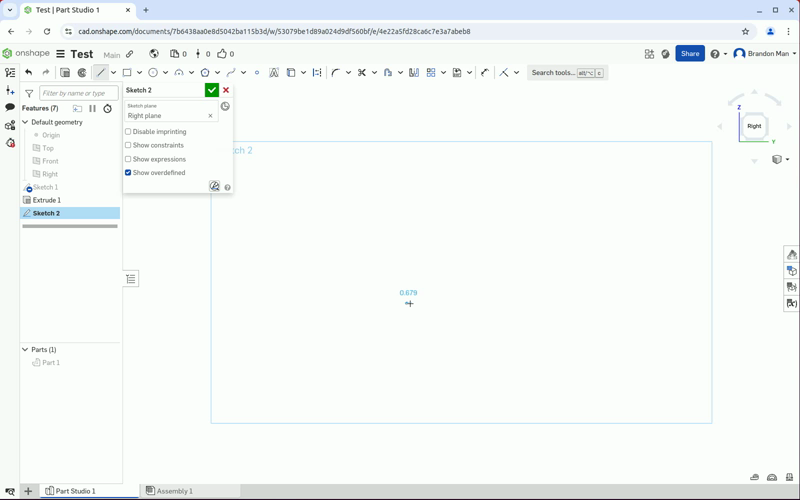
scroll(6)
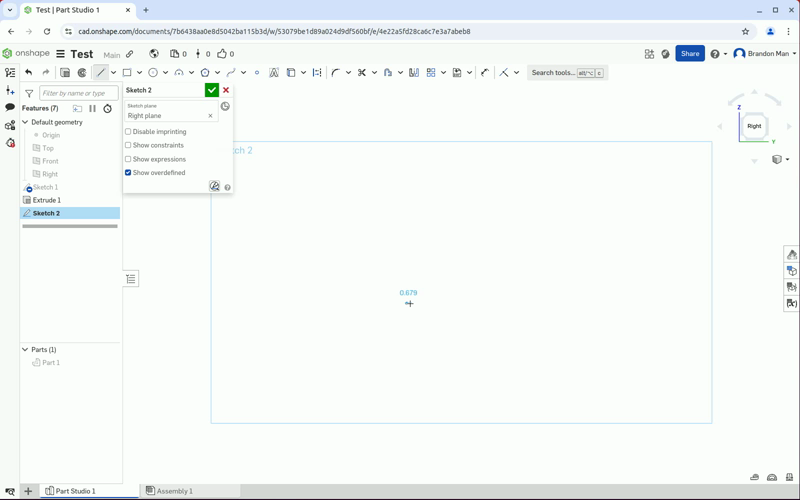
scroll(6)
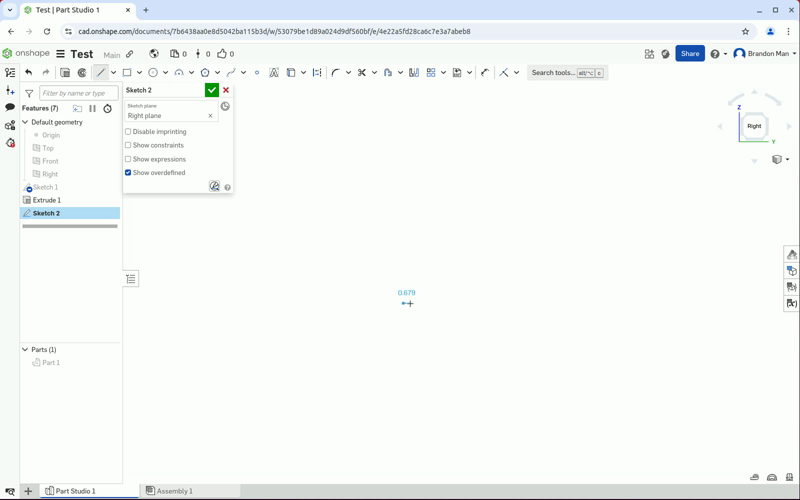
scroll(6)
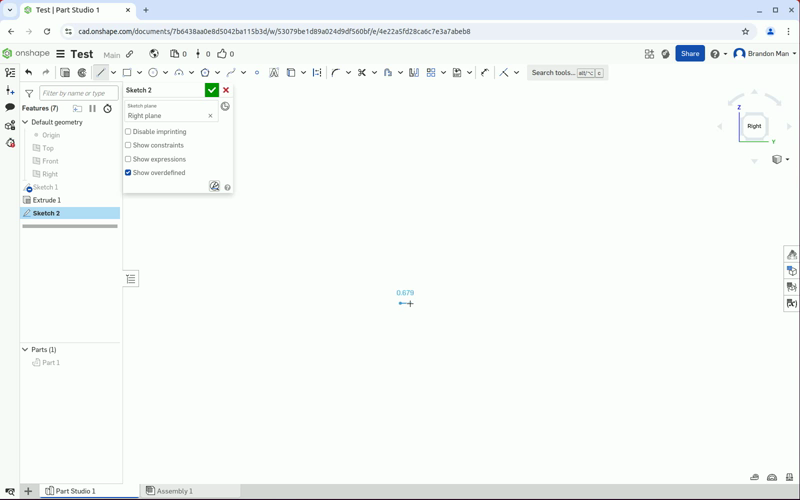
scroll(6)
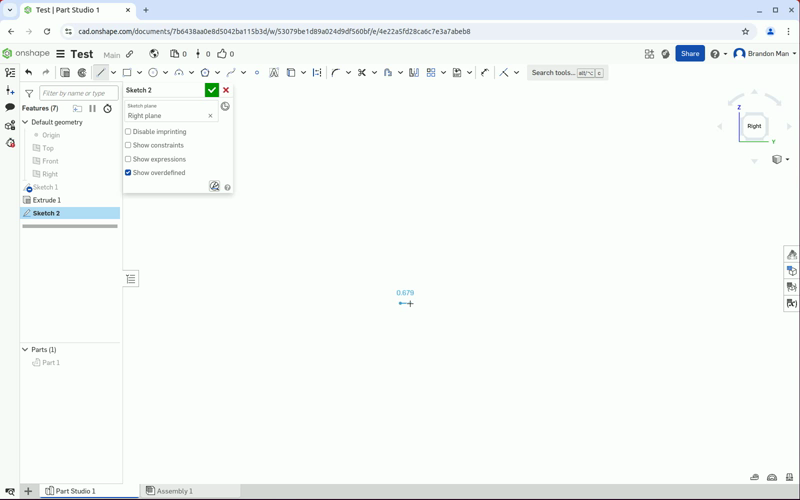
scroll(6)
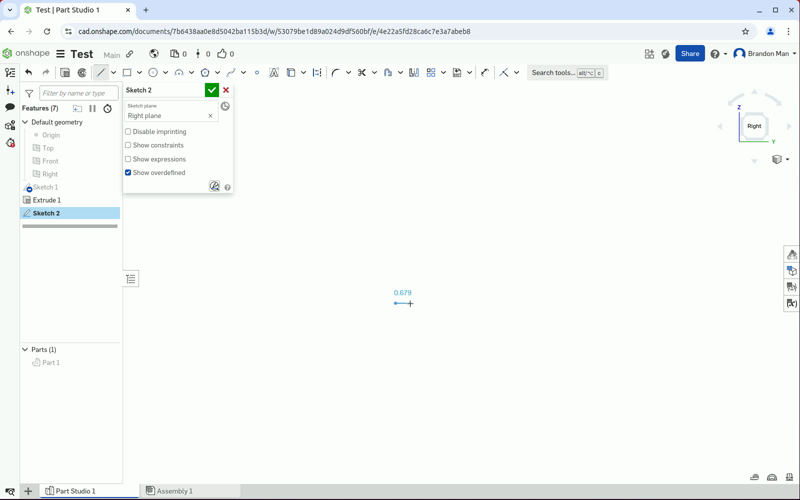
scroll(6)
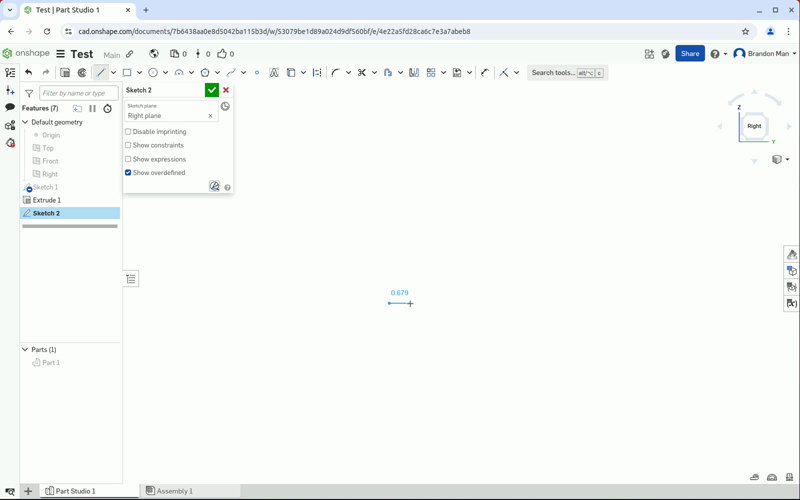
scroll(6)
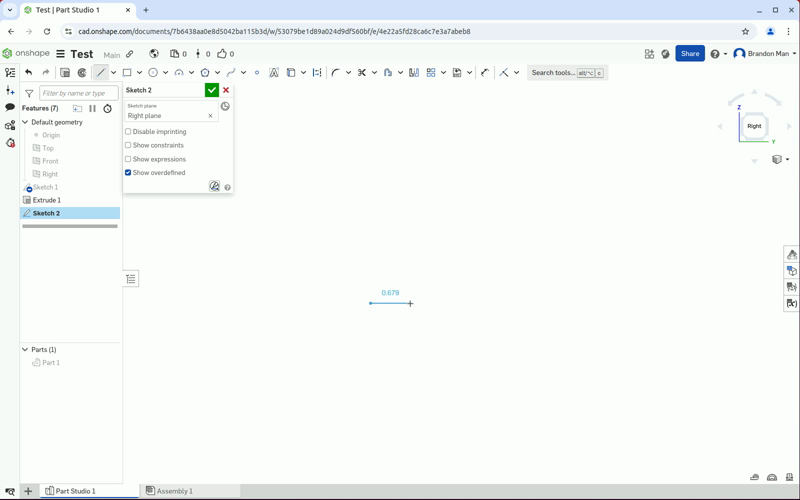
click(410, 303)
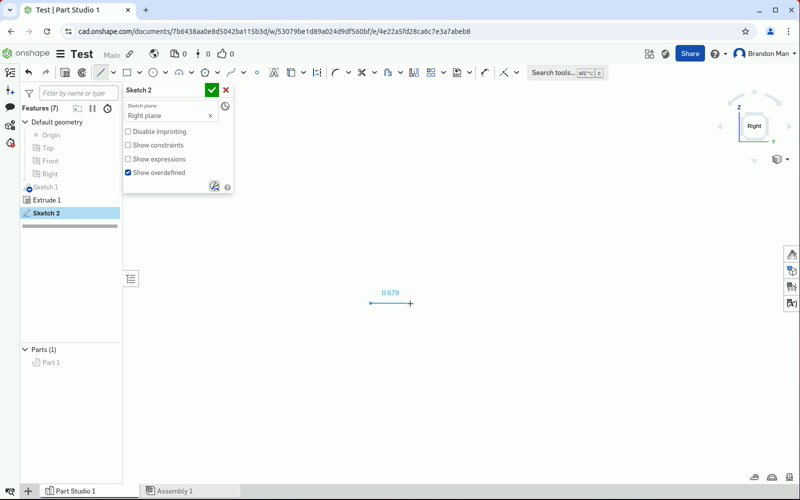
scroll(-6)
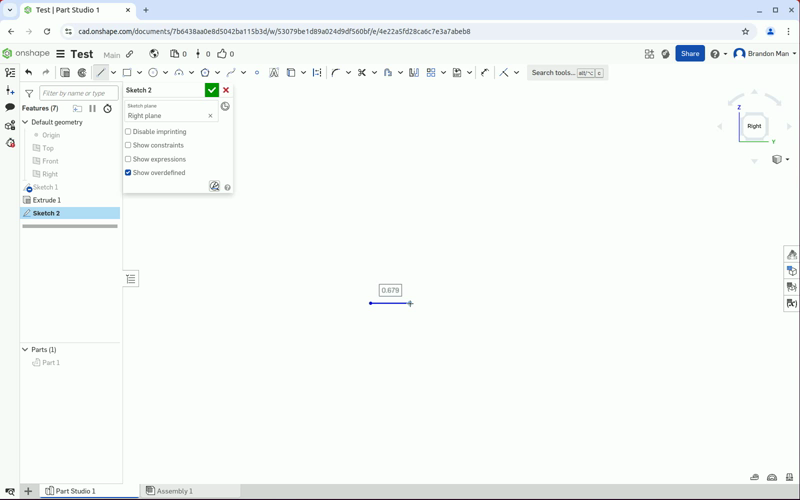
scroll(-6)
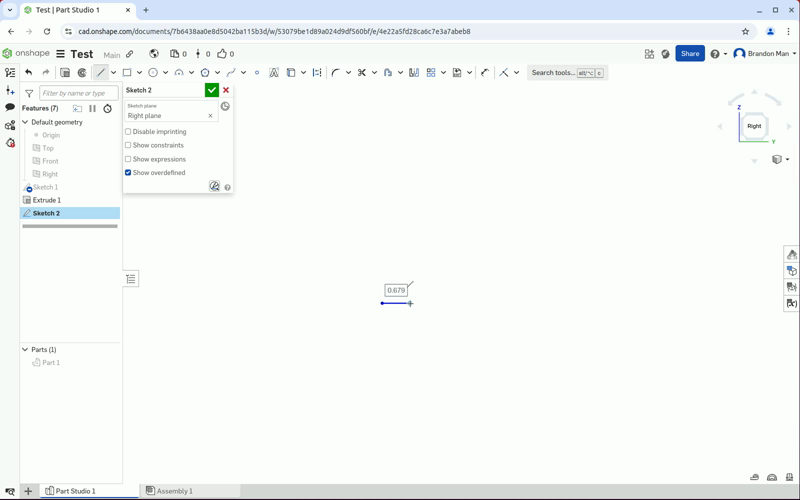
scroll(-6)
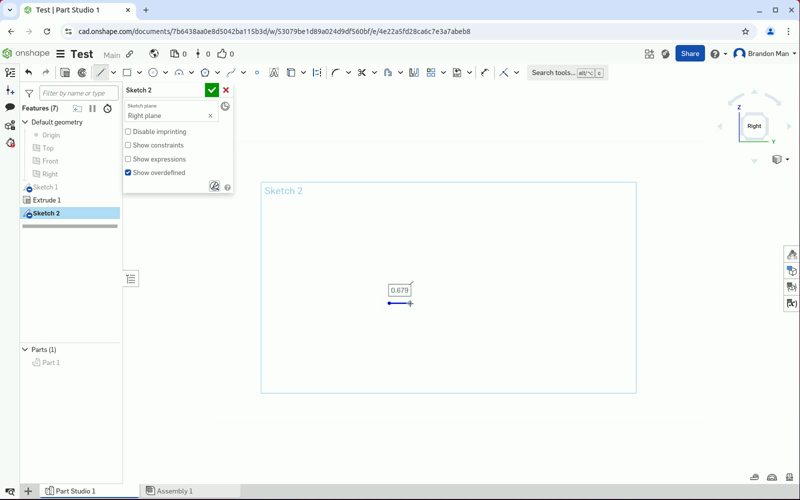
scroll(-6)
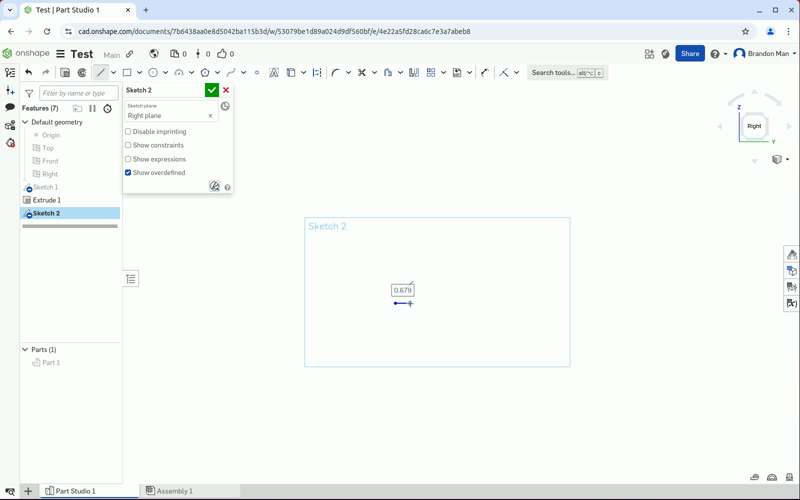
scroll(-6)
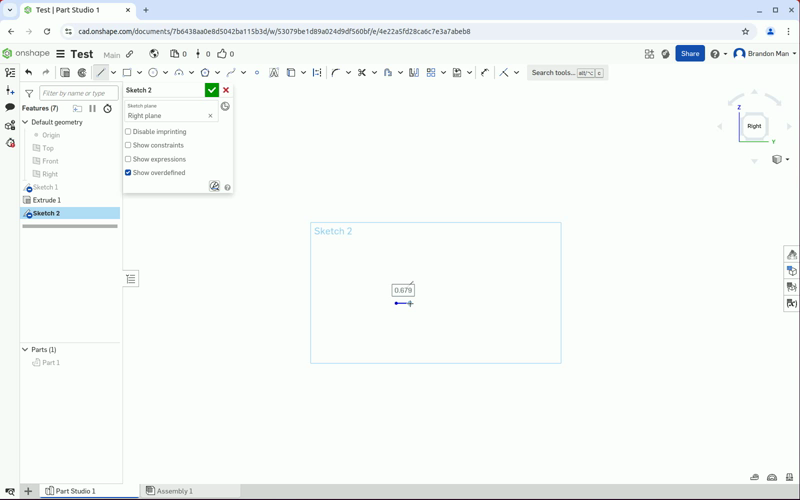
scroll(-6)
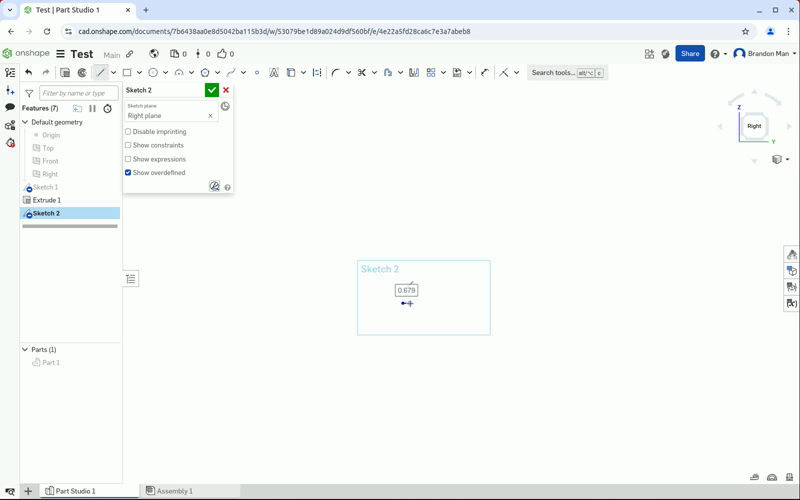
scroll(-6)
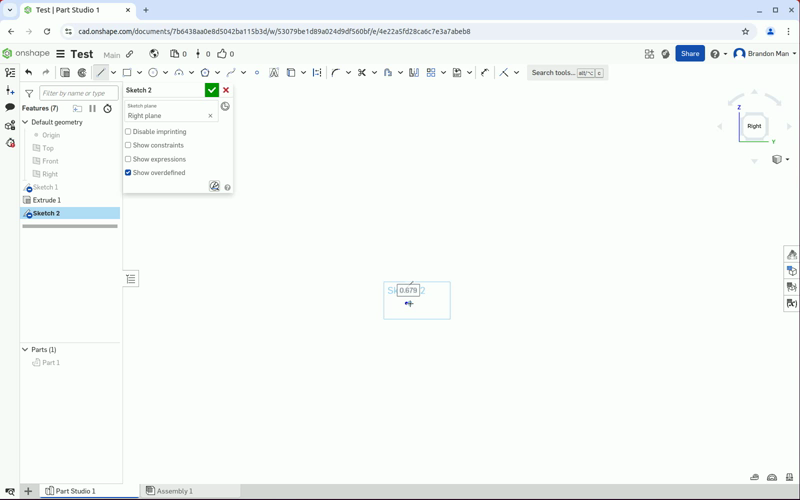
key_up(shift)
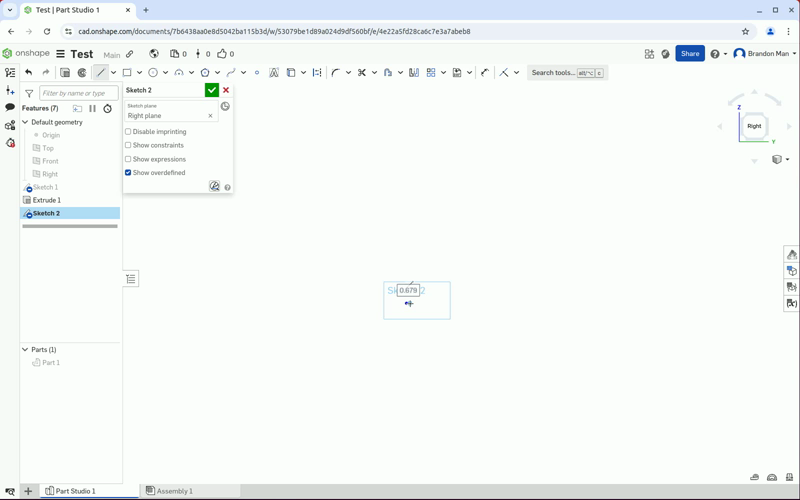
key_down(shift)
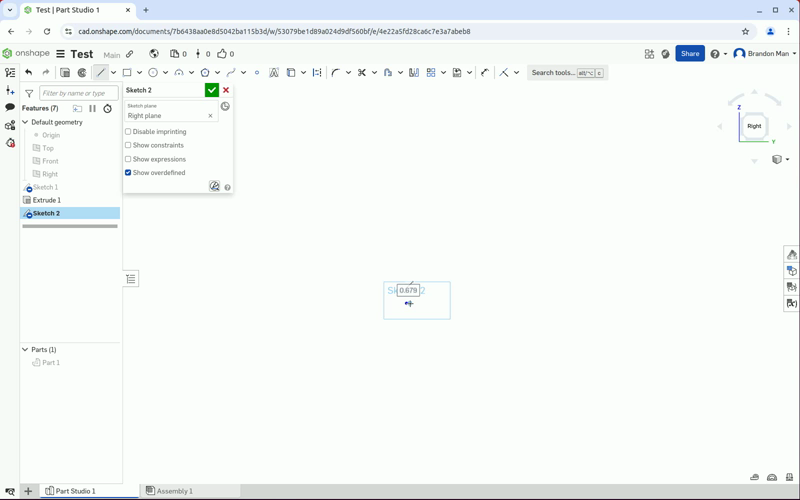
mouse_move(440, 303)
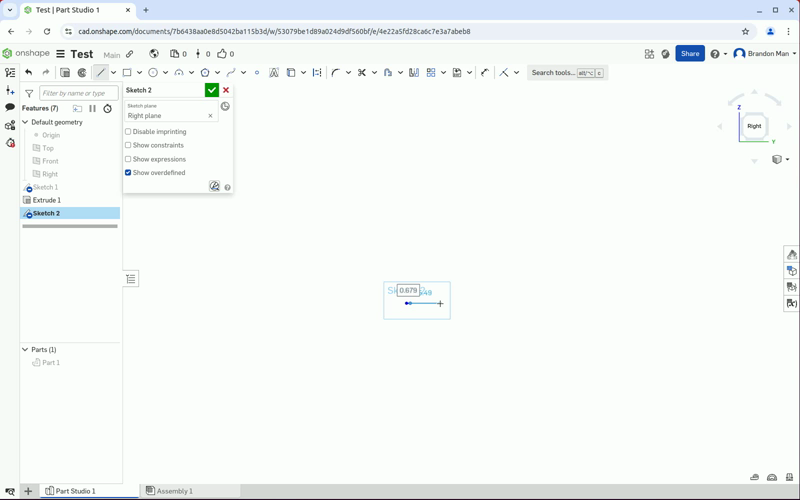
mouse_move(410, 250)
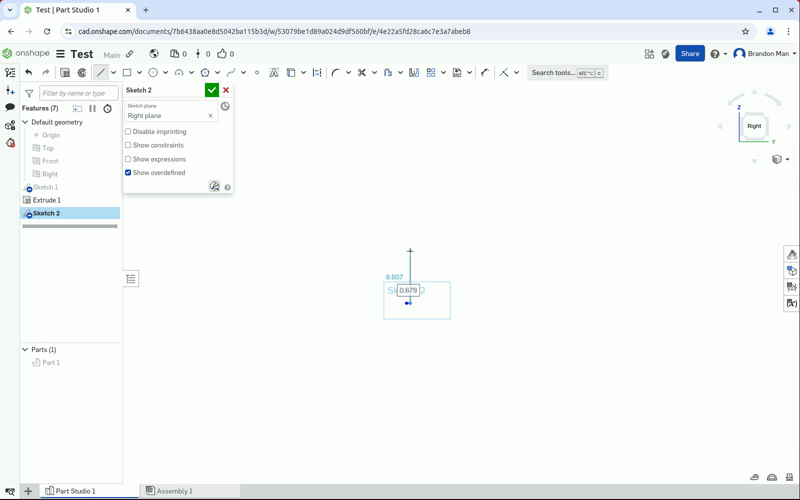
click(410, 250)
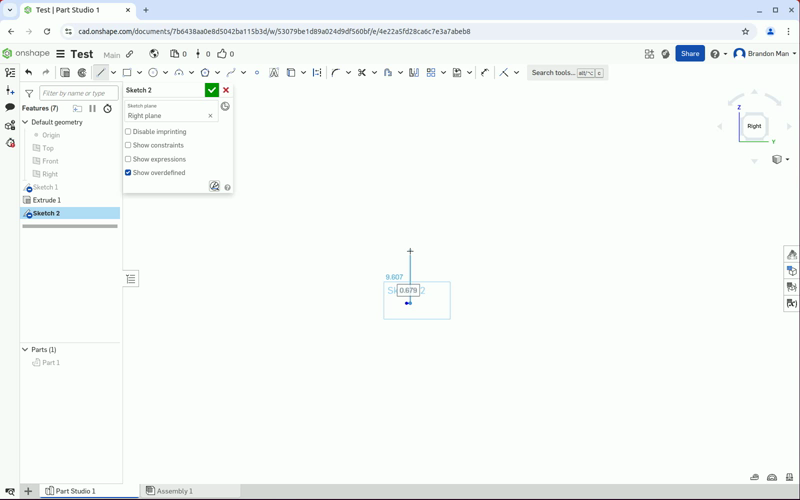
key_up(shift)
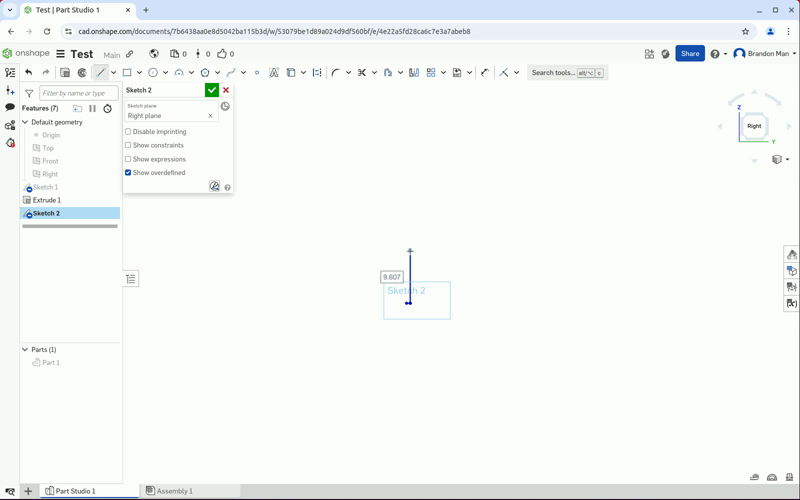
key_down(shift)
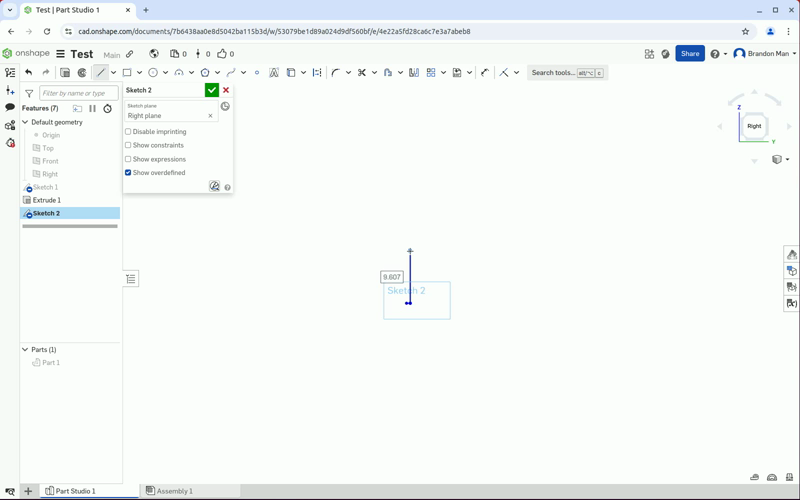
mouse_move(440, 250)
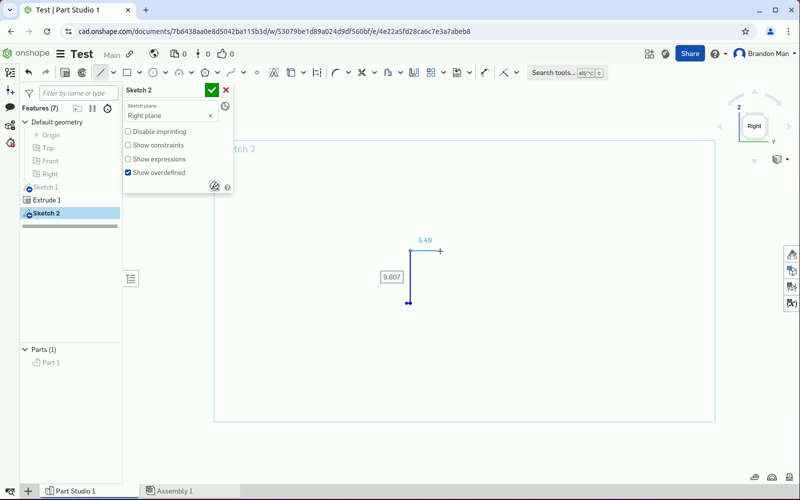
mouse_move(406, 250)
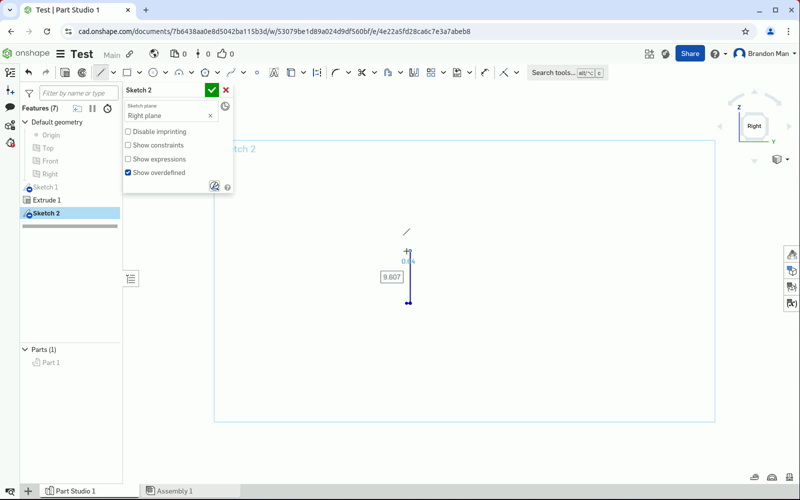
scroll(6)
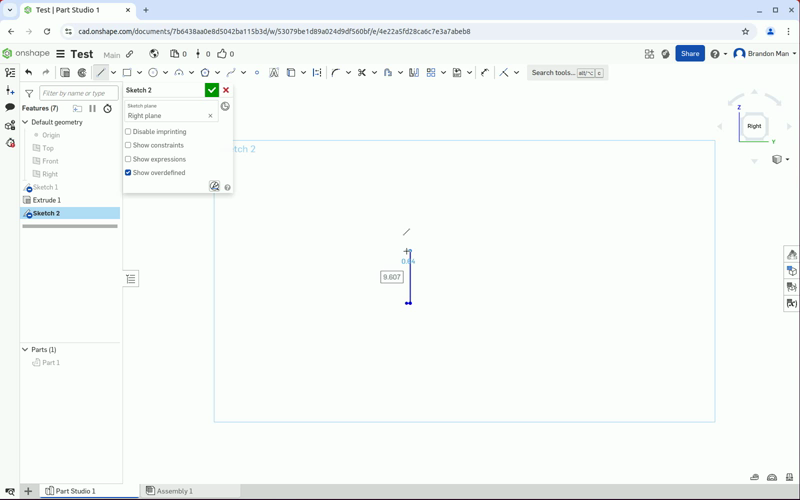
scroll(6)
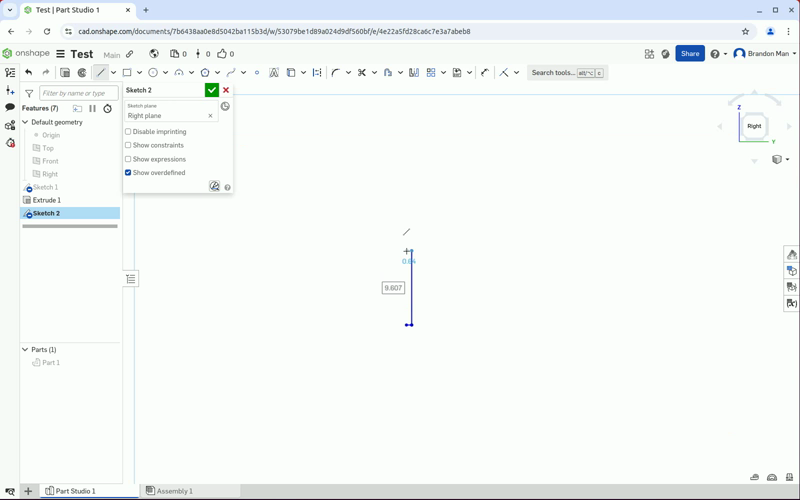
scroll(6)
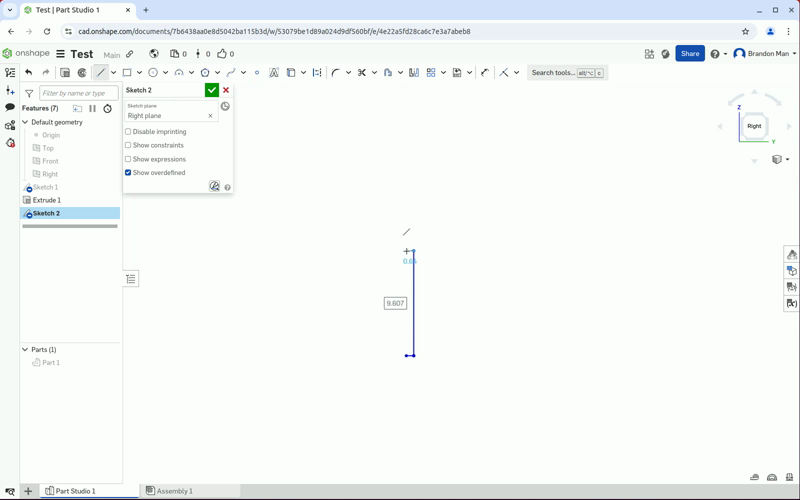
scroll(6)
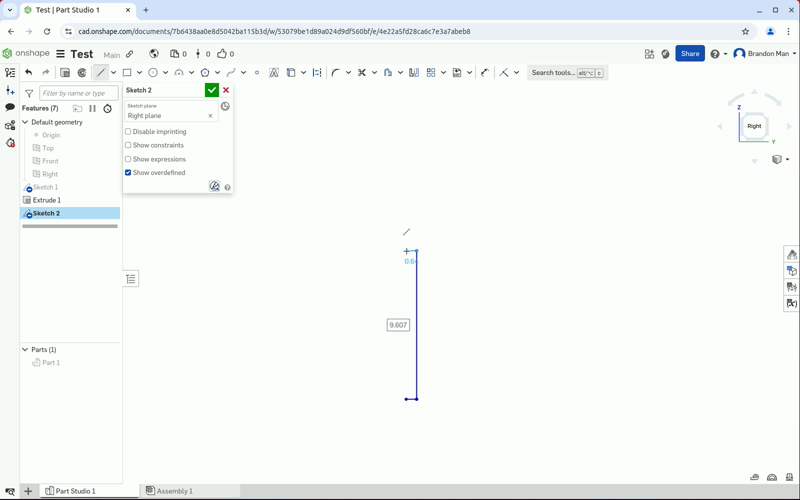
scroll(6)
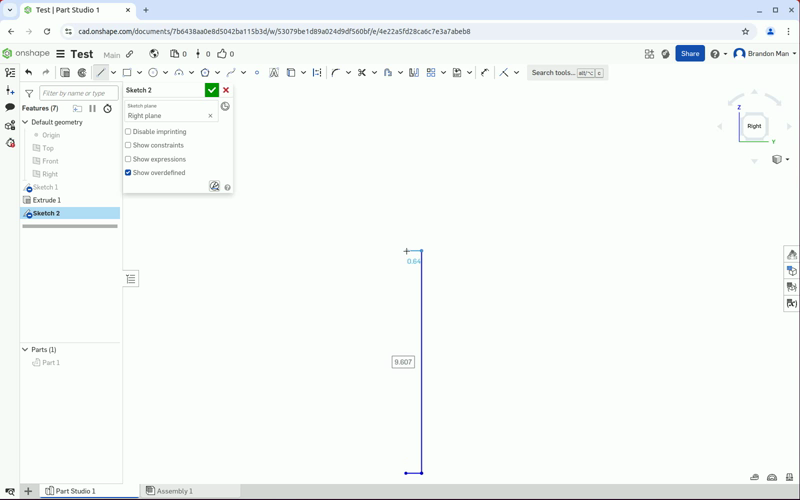
scroll(6)
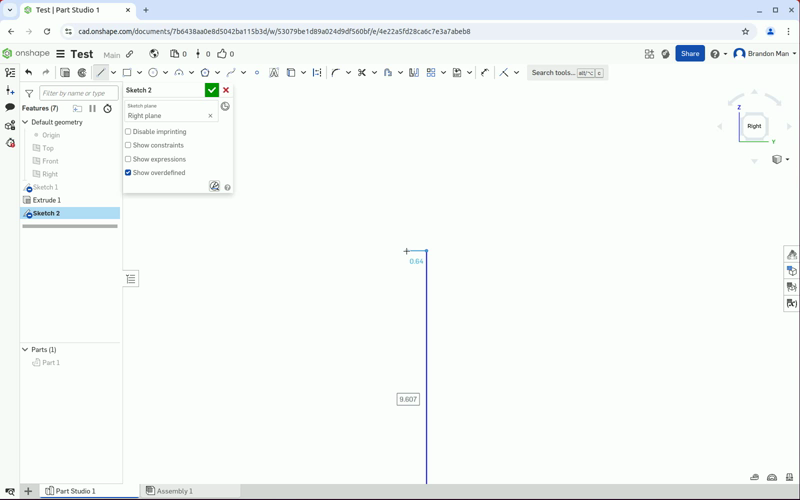
scroll(6)
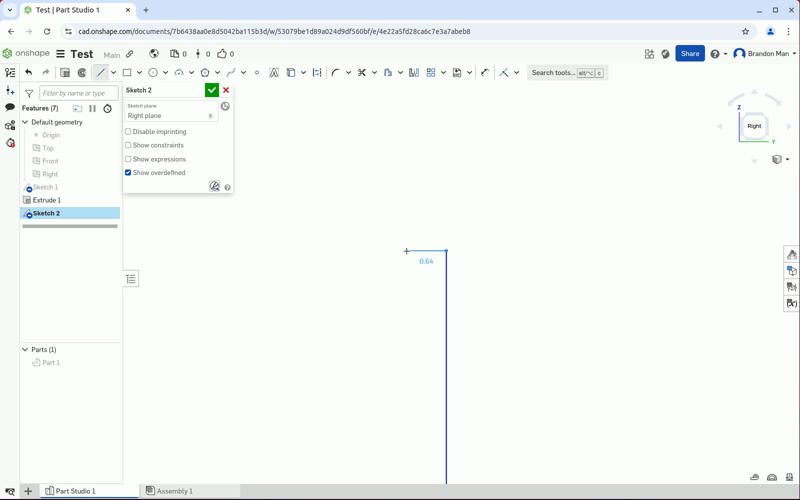
click(406, 250)
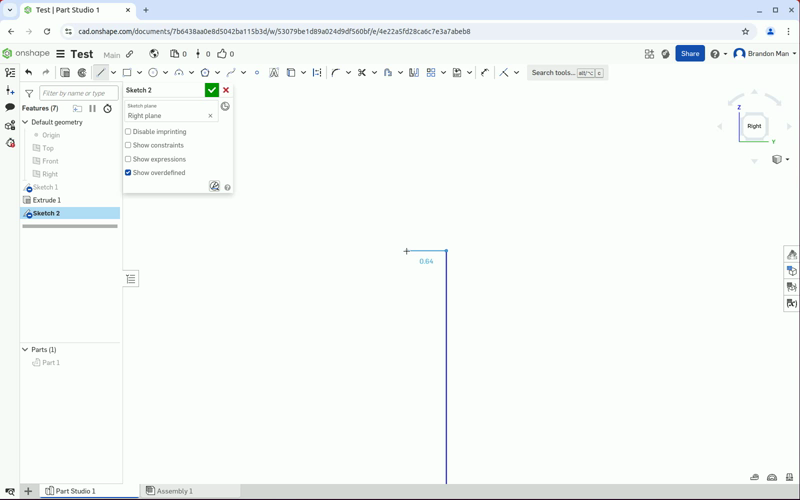
scroll(-6)
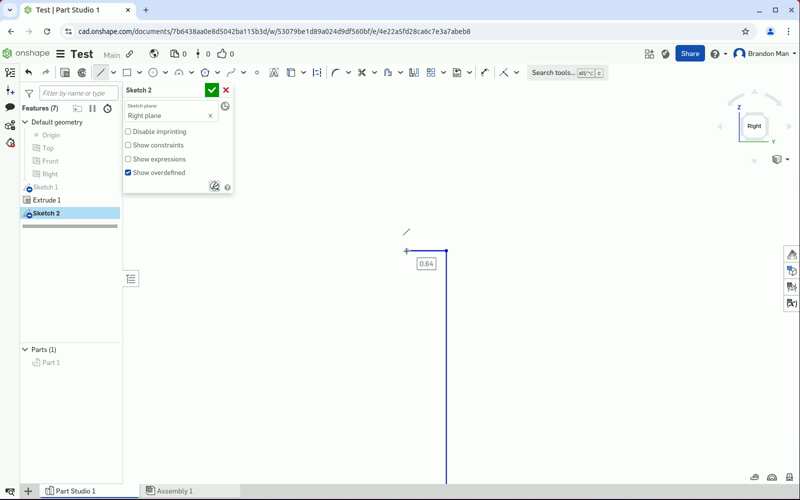
scroll(-6)
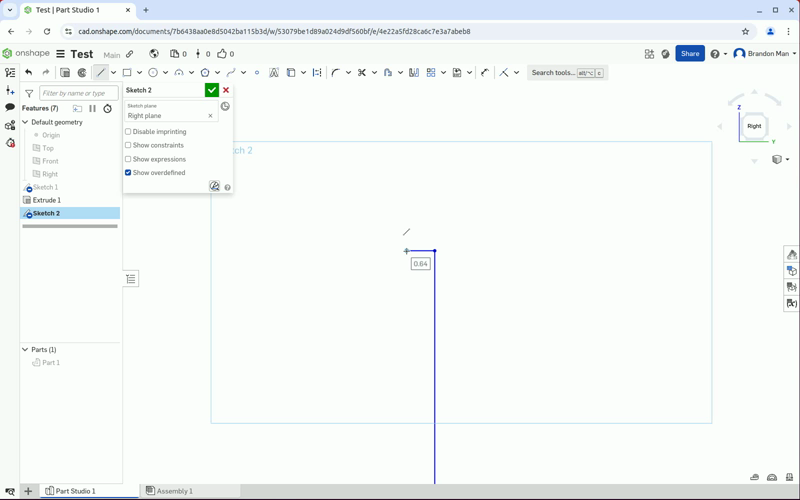
scroll(-6)
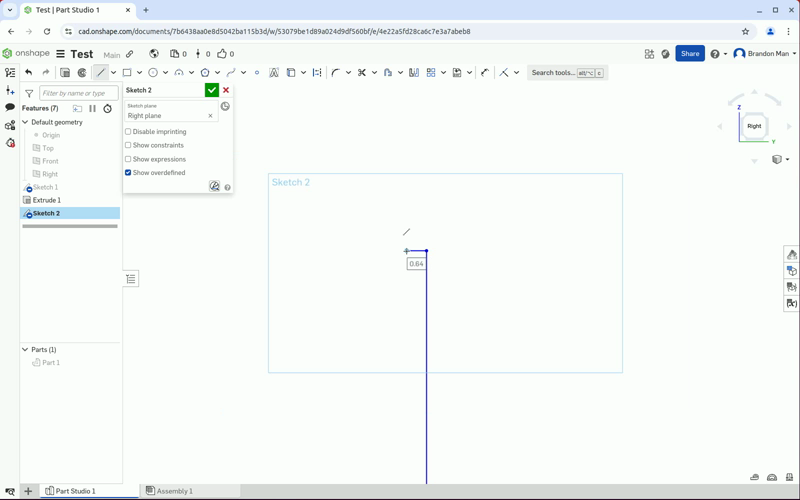
scroll(-6)
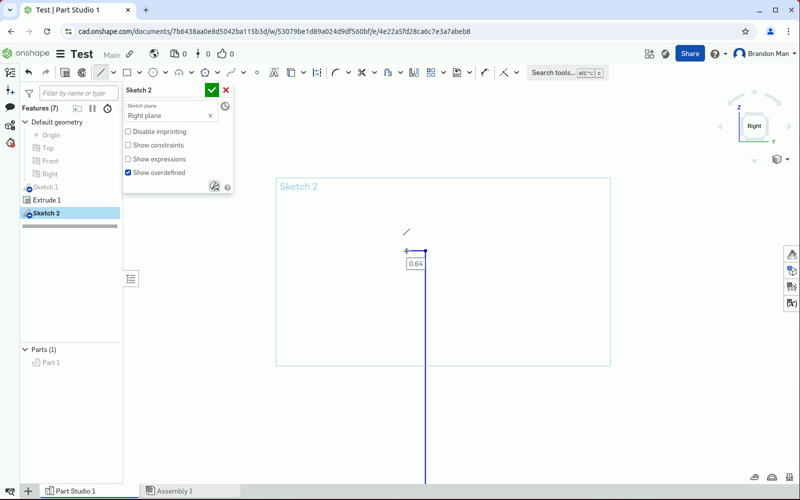
scroll(-6)
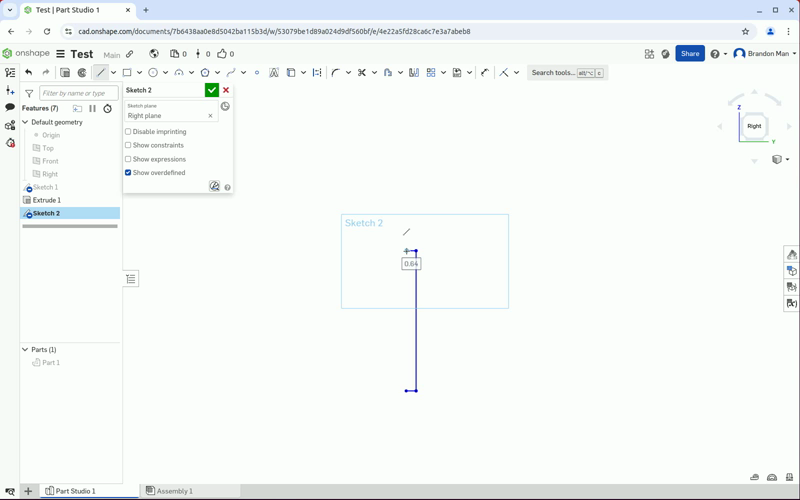
scroll(-6)
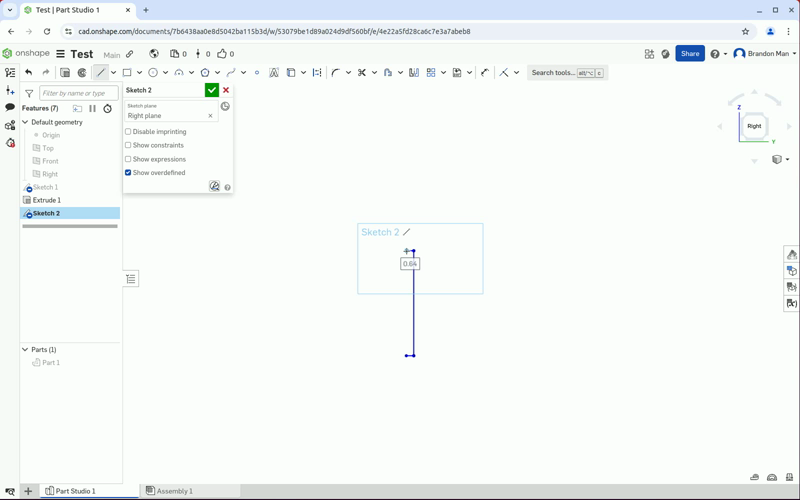
scroll(-6)
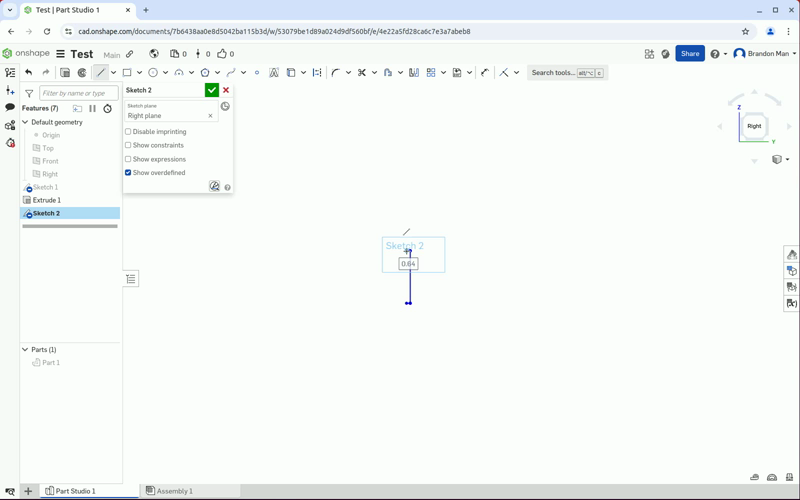
key_up(shift)
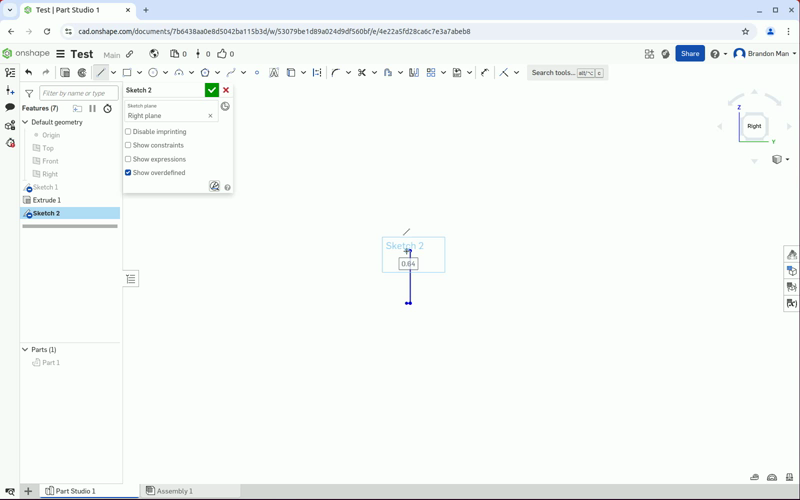
mouse_move(436, 250)
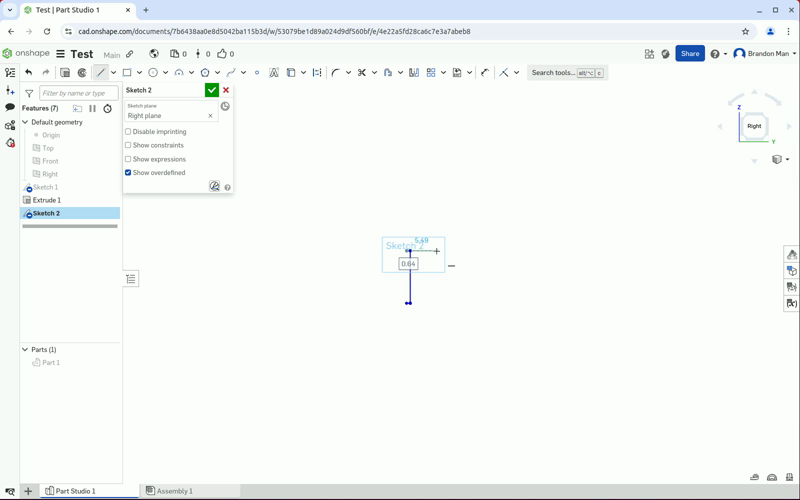
key_down(shift)
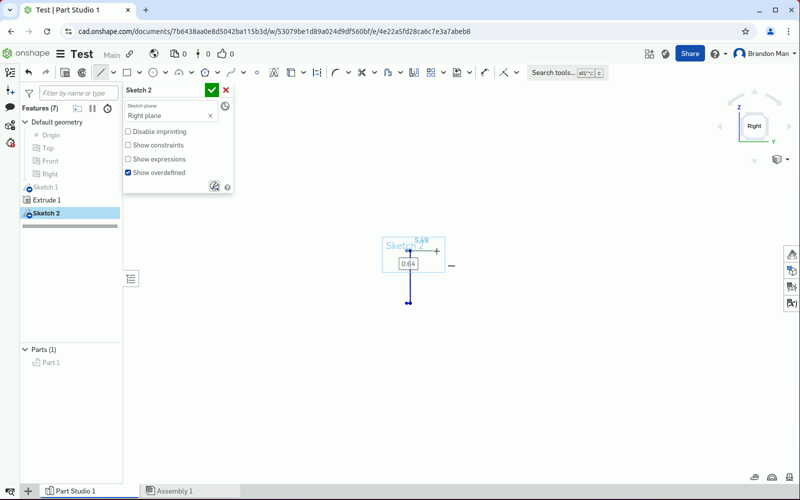
mouse_move(406, 303)
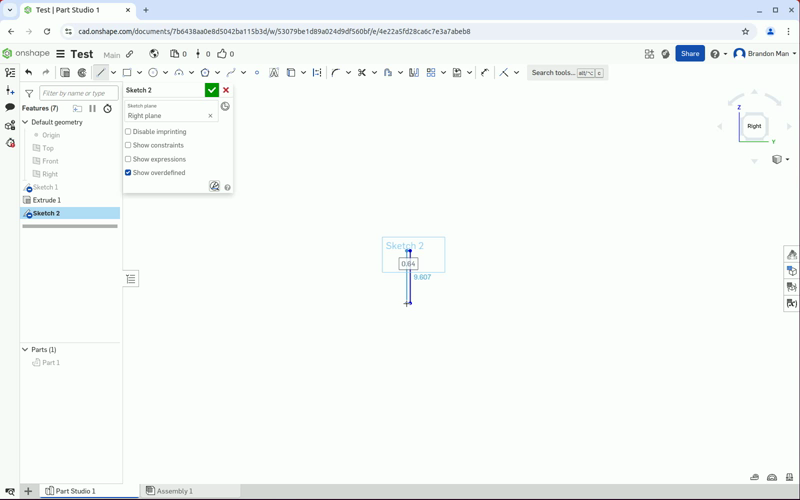
scroll(6)
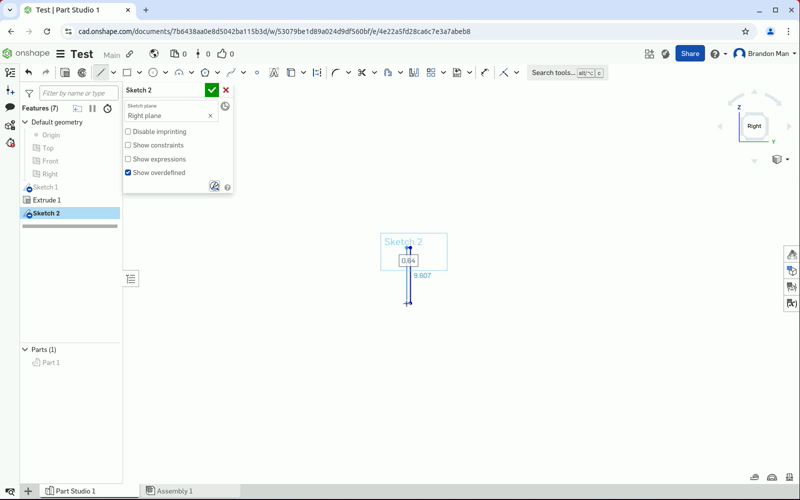
scroll(6)
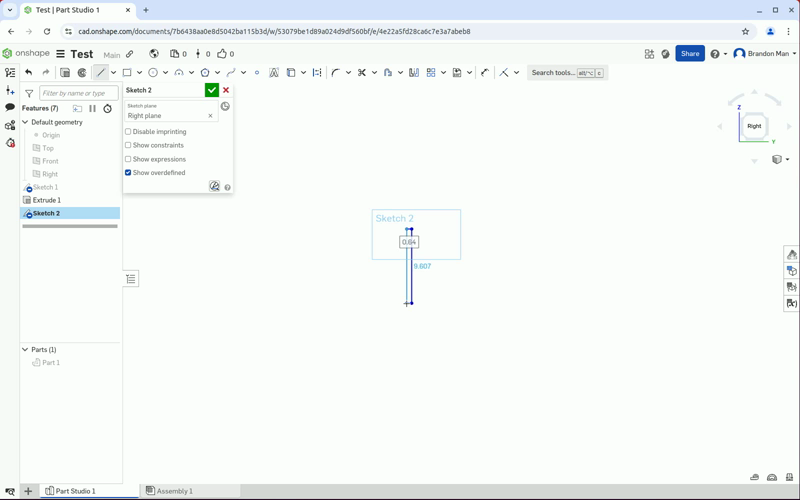
scroll(6)
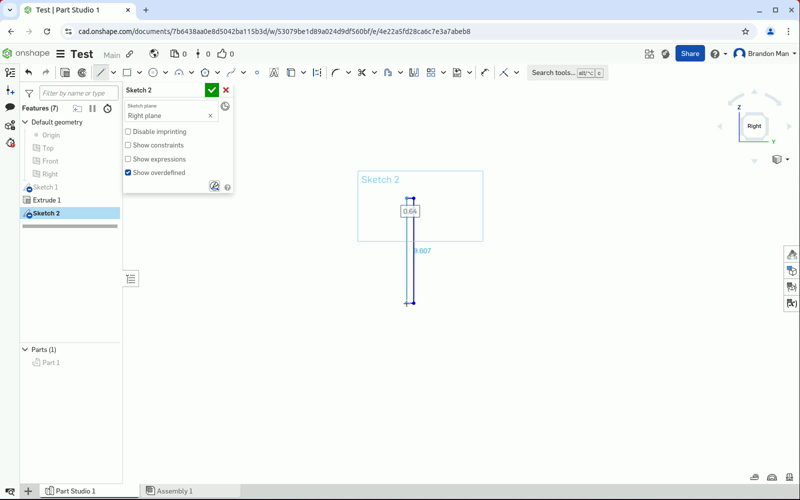
scroll(6)
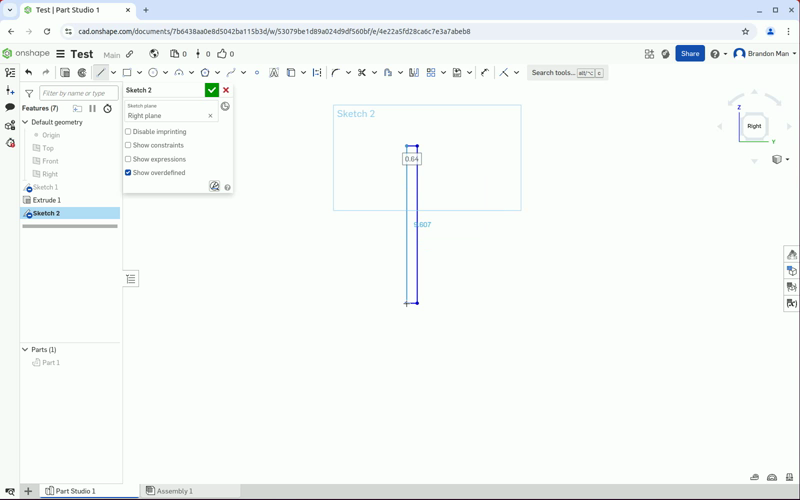
scroll(6)
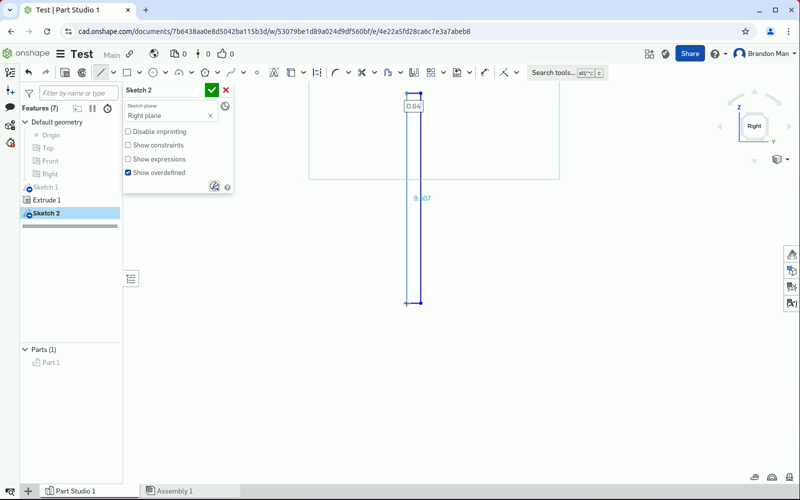
scroll(6)
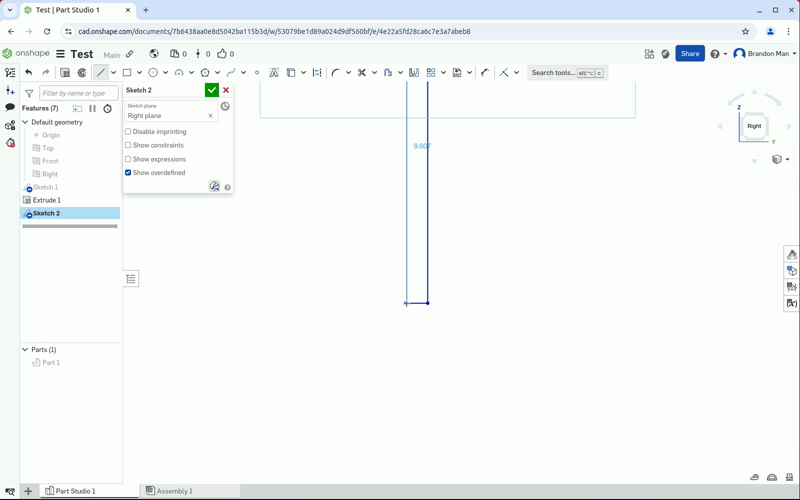
scroll(6)
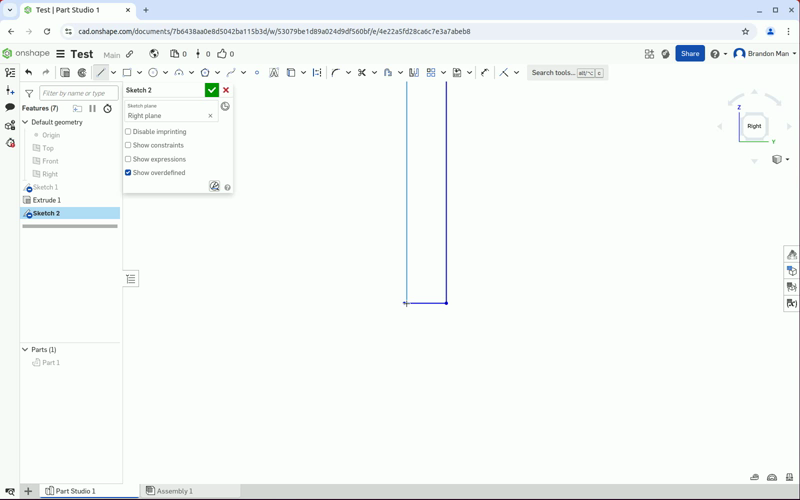
key_up(shift)
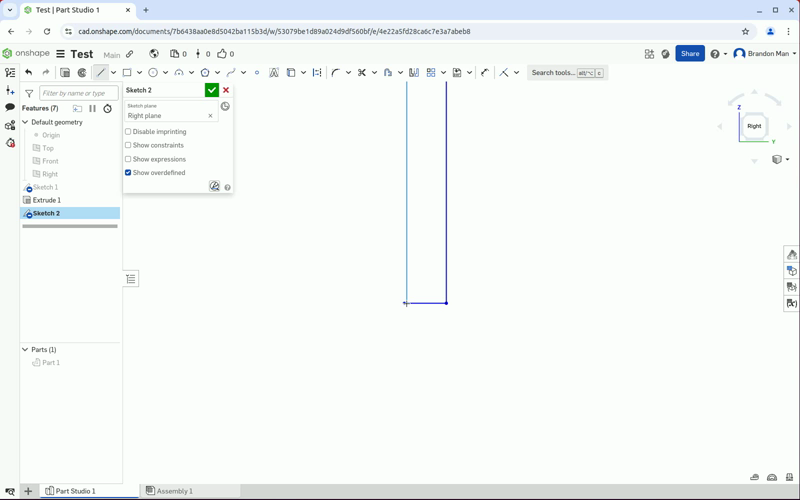
click(406, 303)
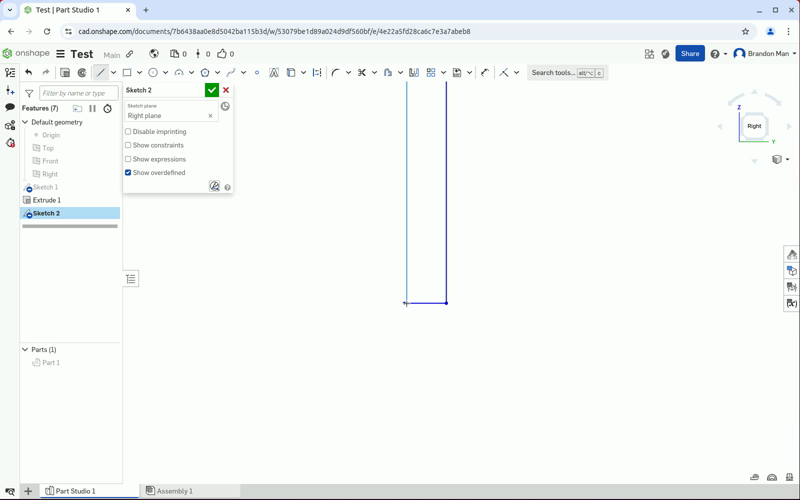
scroll(-6)
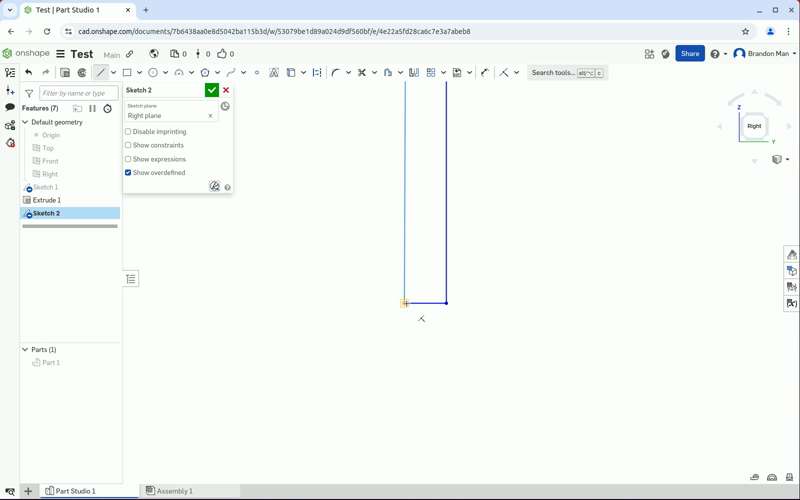
scroll(-6)
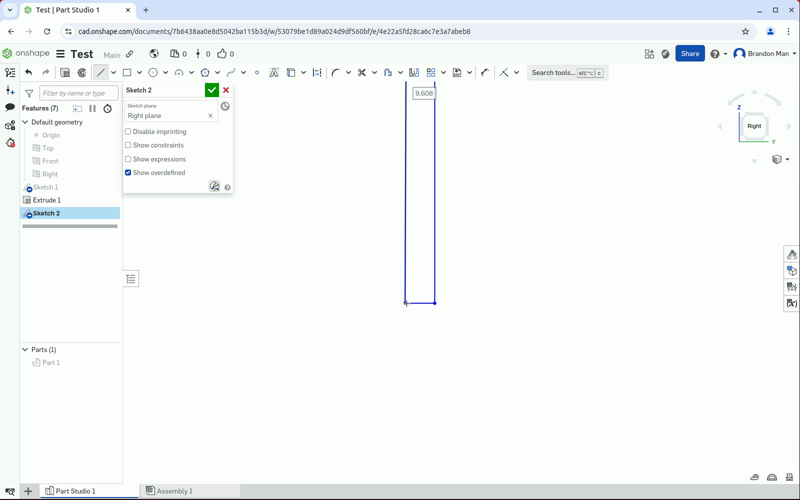
scroll(-6)
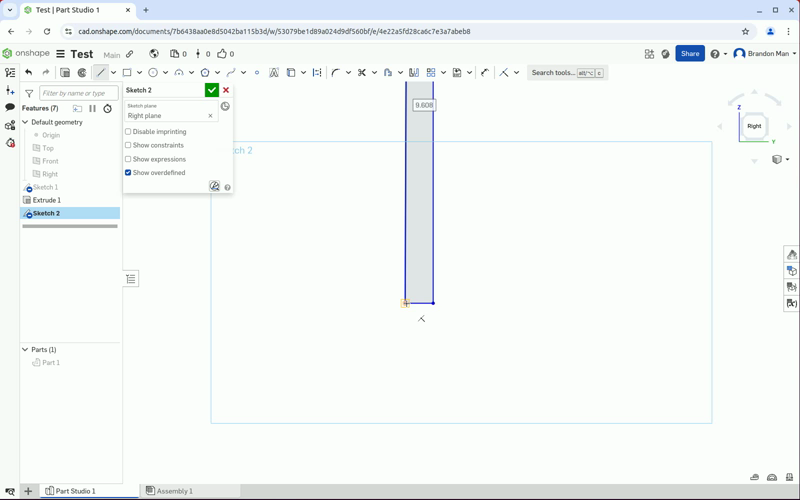
scroll(-6)
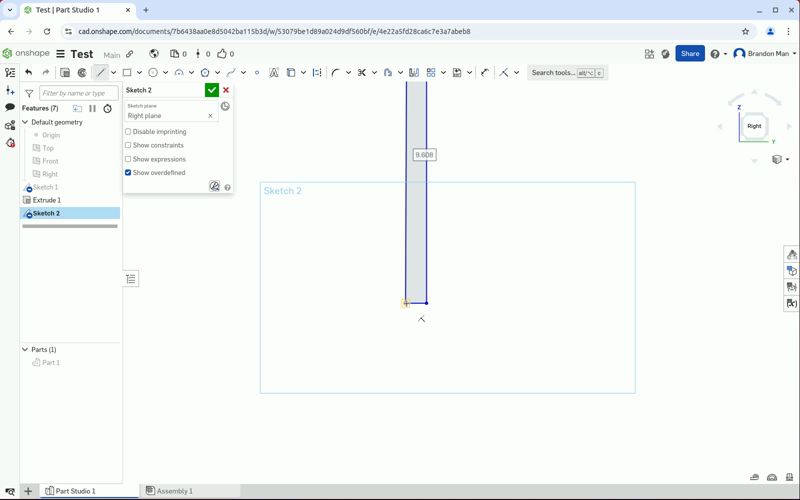
scroll(-6)
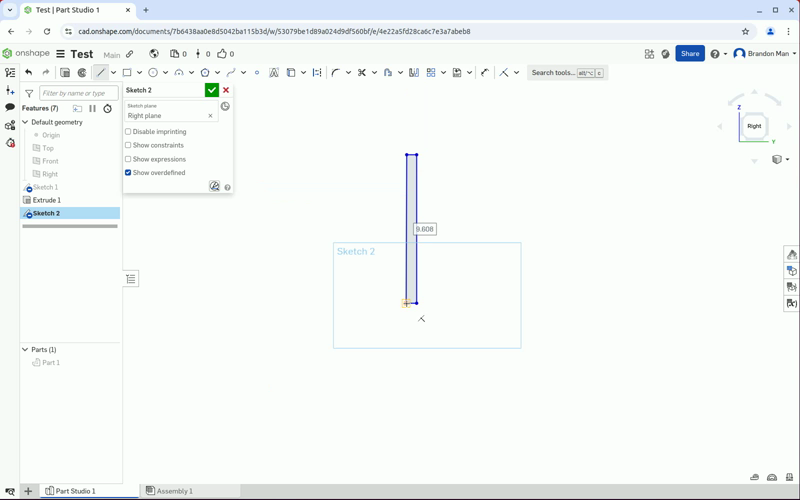
scroll(-6)
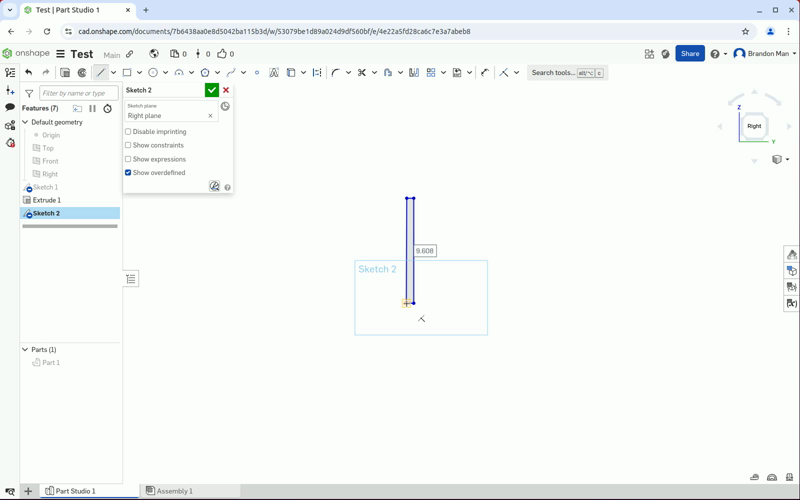
scroll(-6)
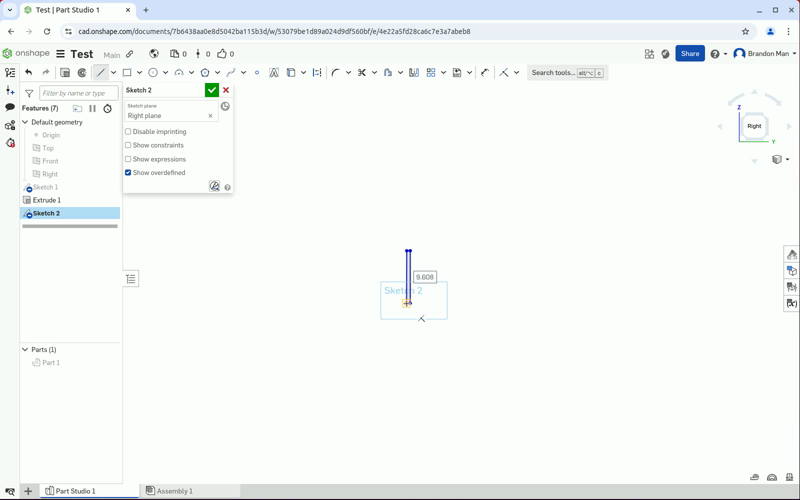
key(esc)
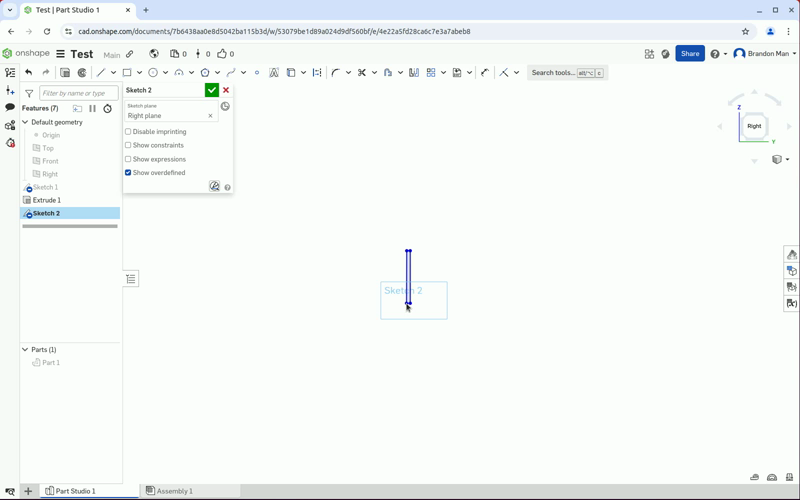
mouse_move(409, 291)
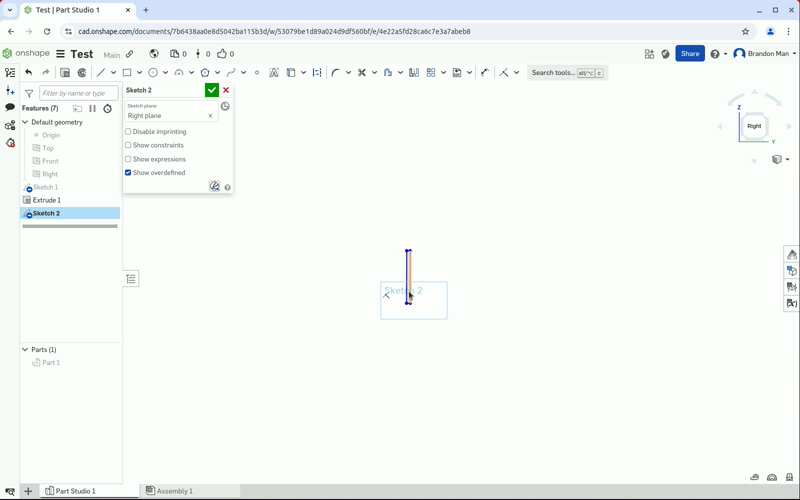
scroll(6)
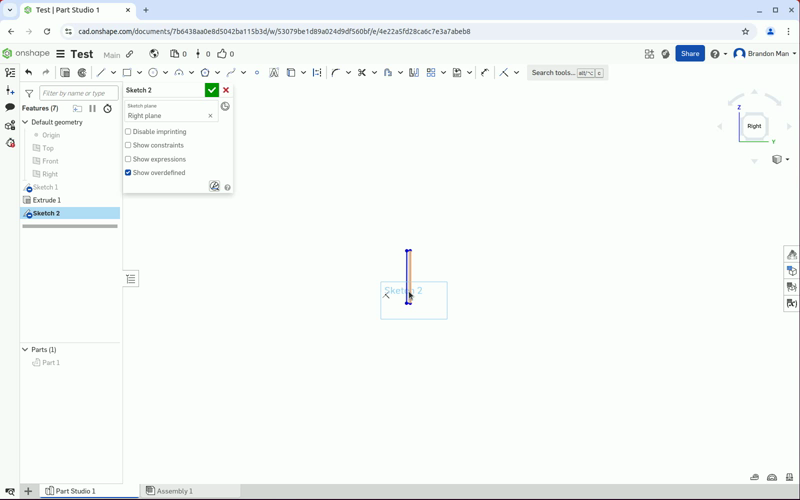
scroll(6)
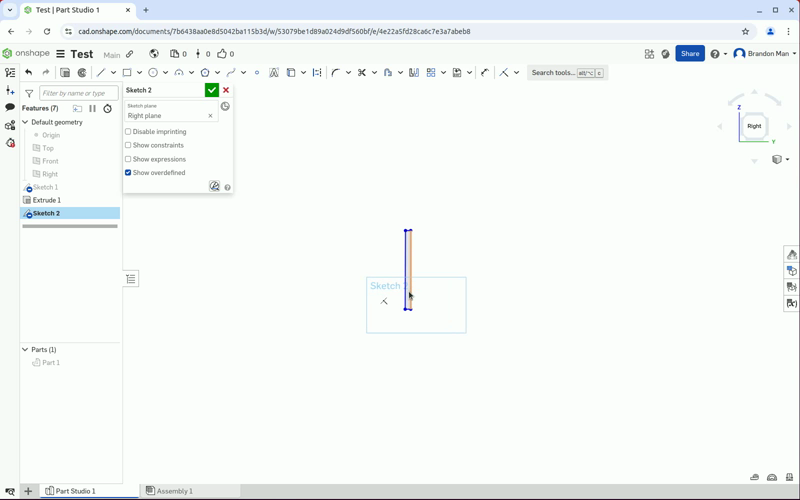
scroll(6)
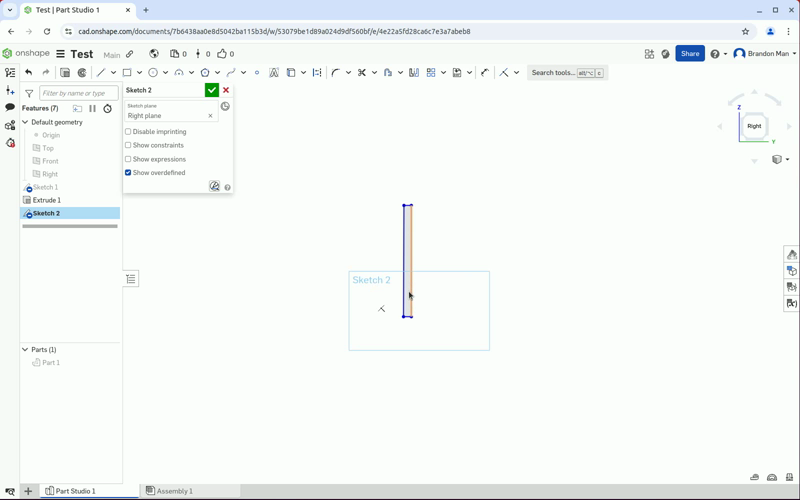
scroll(6)
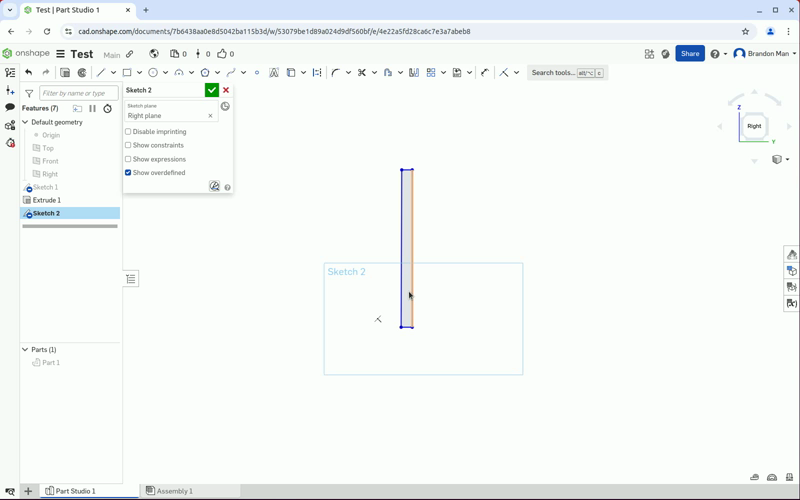
scroll(6)
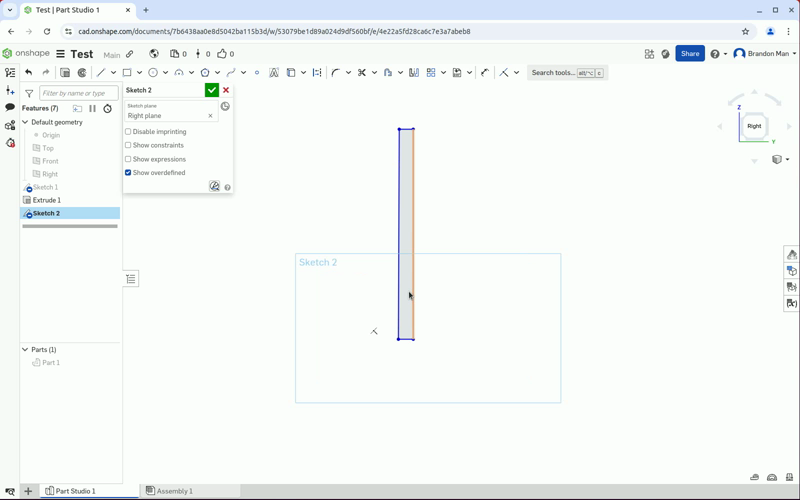
scroll(6)
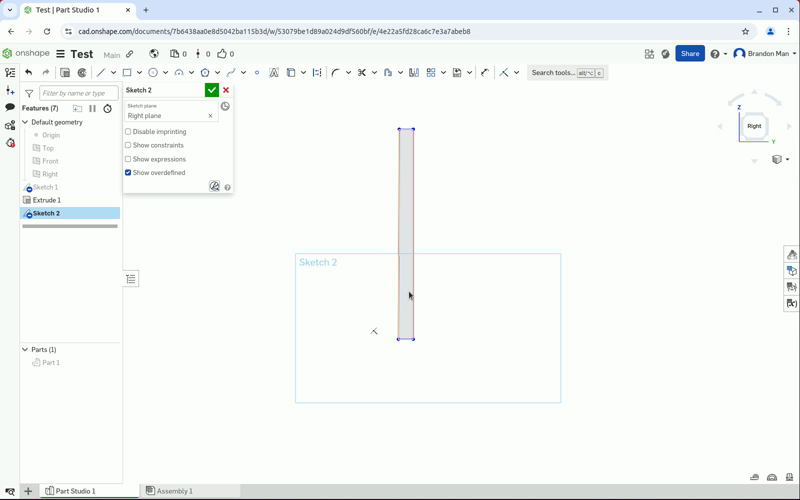
scroll(6)
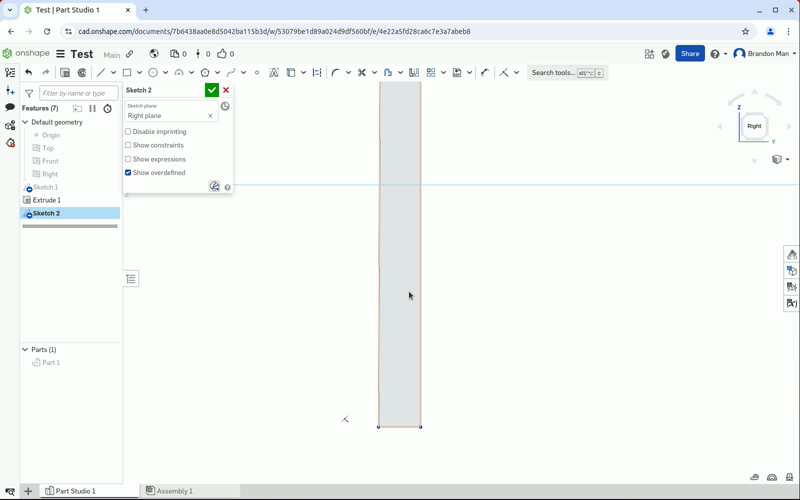
click(409, 291)
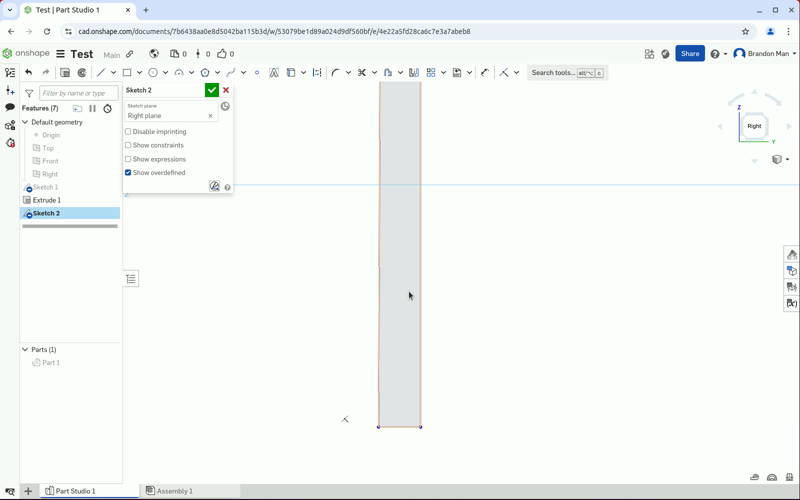
scroll(-6)
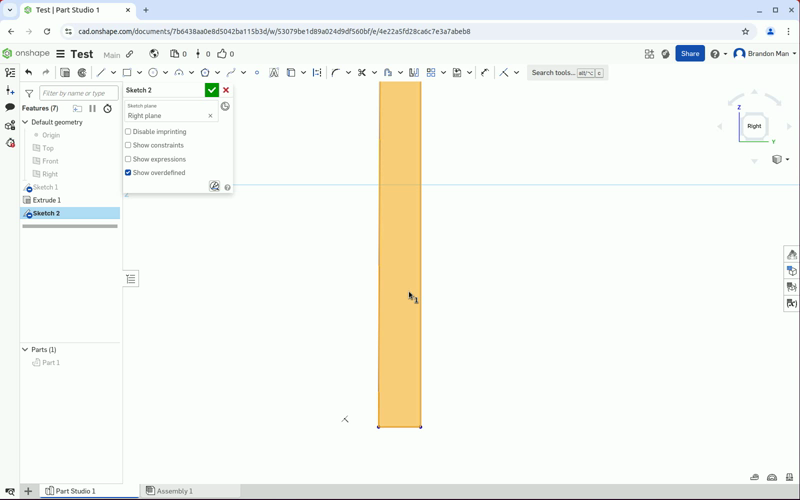
scroll(-6)
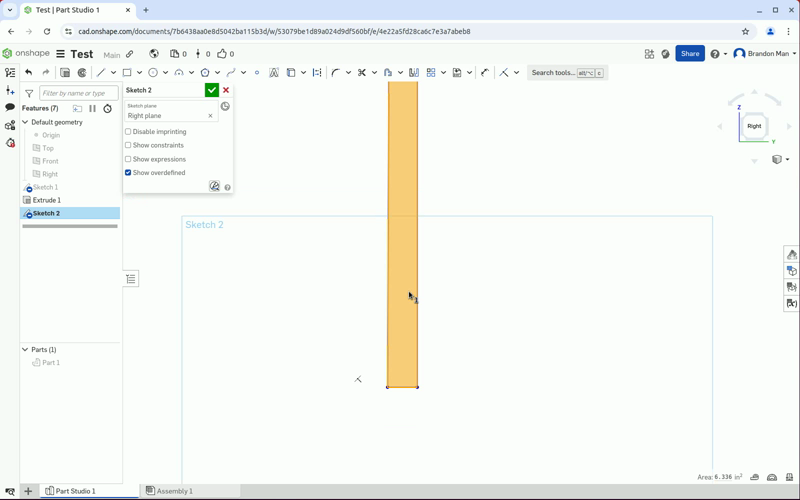
scroll(-6)
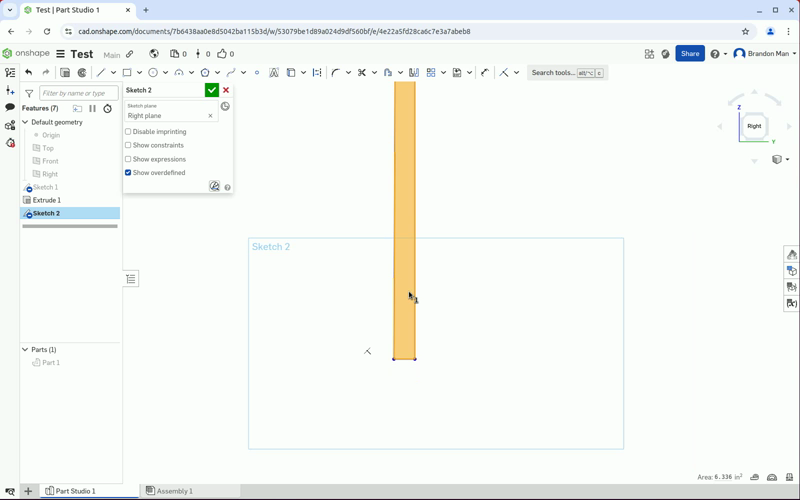
scroll(-6)
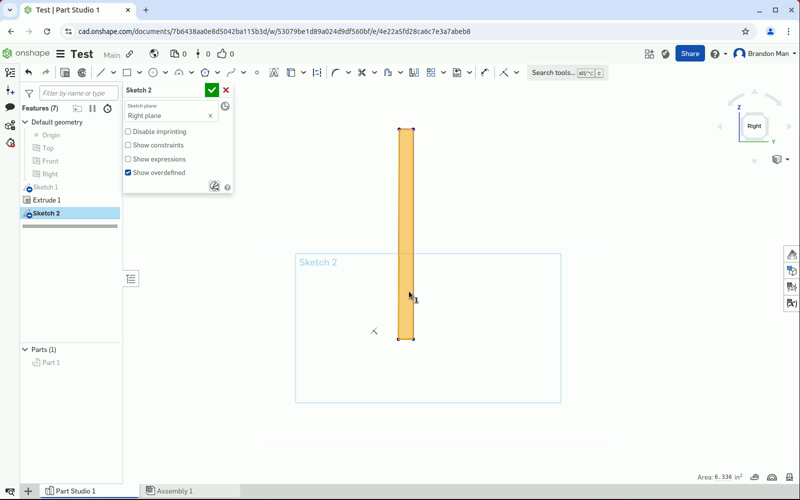
scroll(-6)
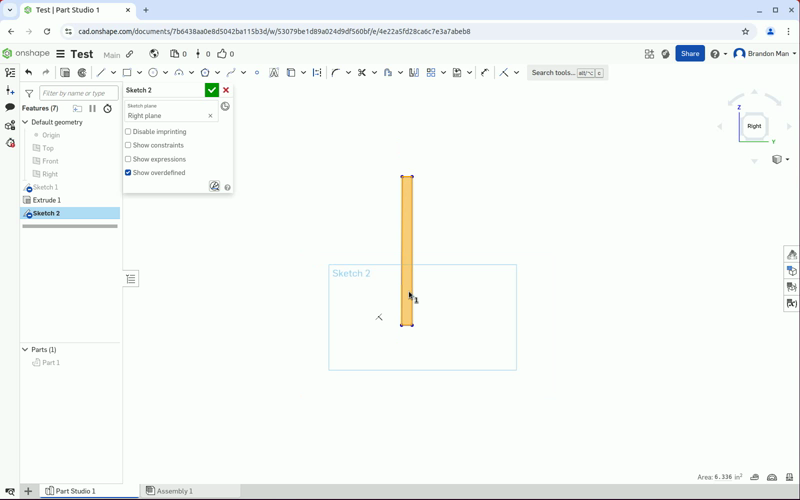
scroll(-6)
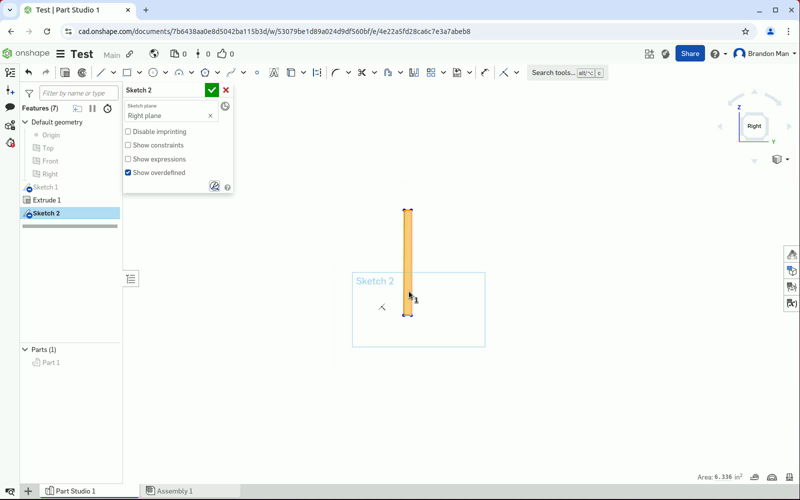
scroll(-6)
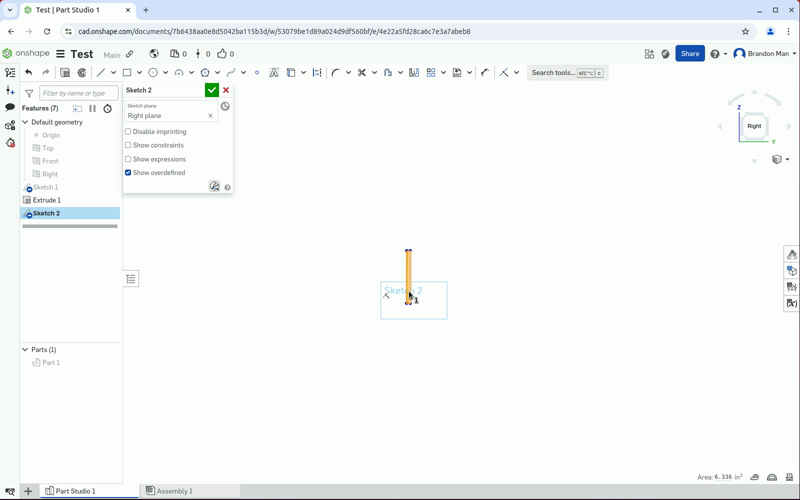
mouse_move(73, 352)
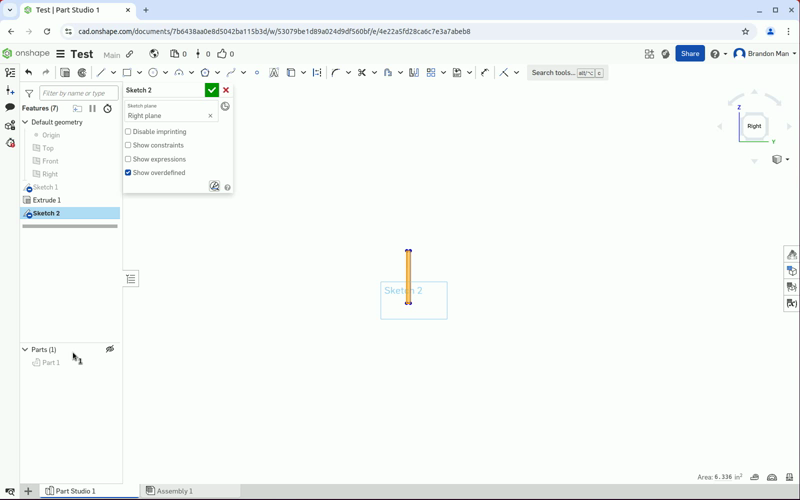
key(shift+y)
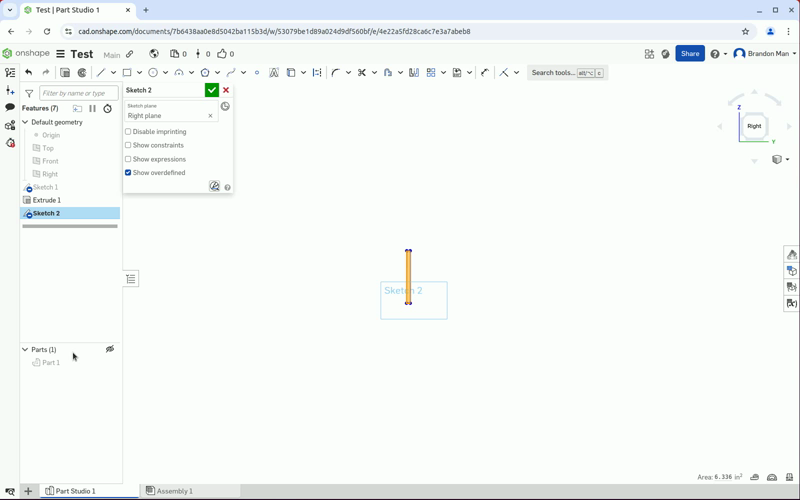
key(shift+e)
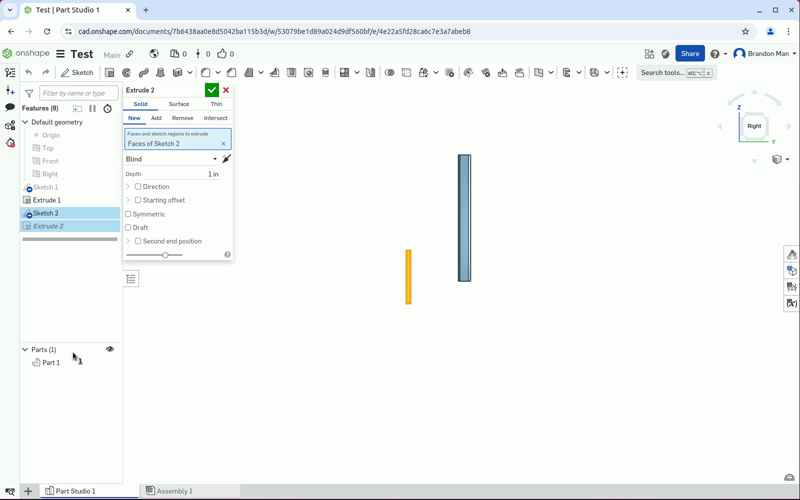
mouse_move(143, 106)
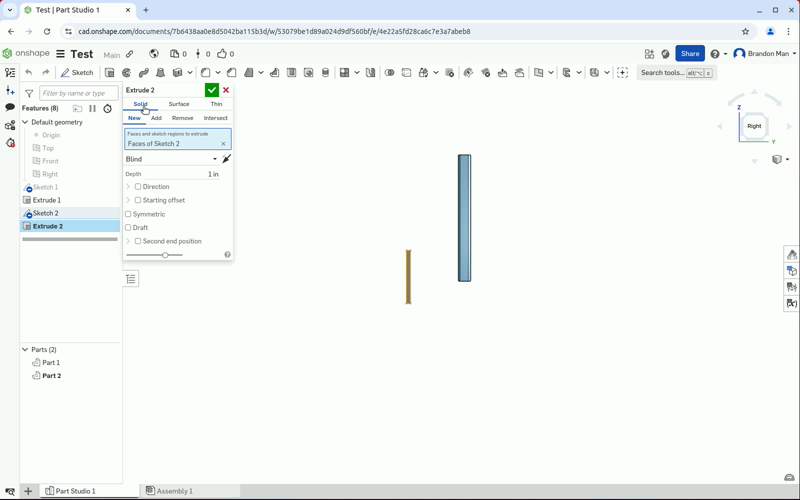
click(143, 106)
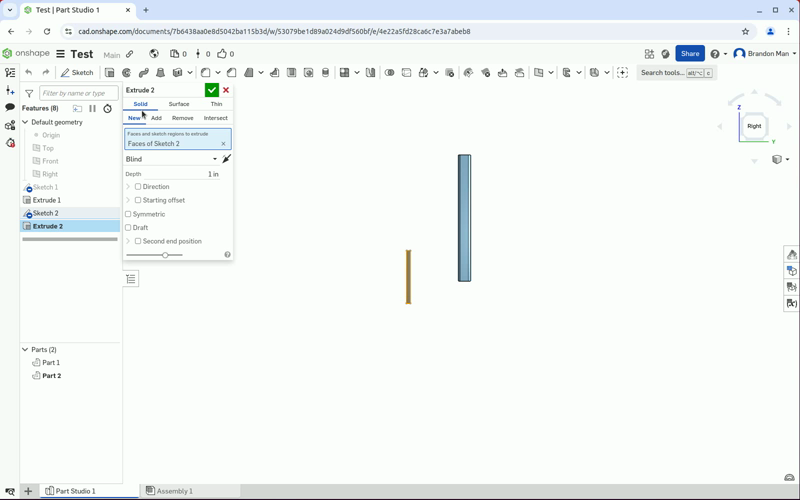
mouse_move(137, 120)
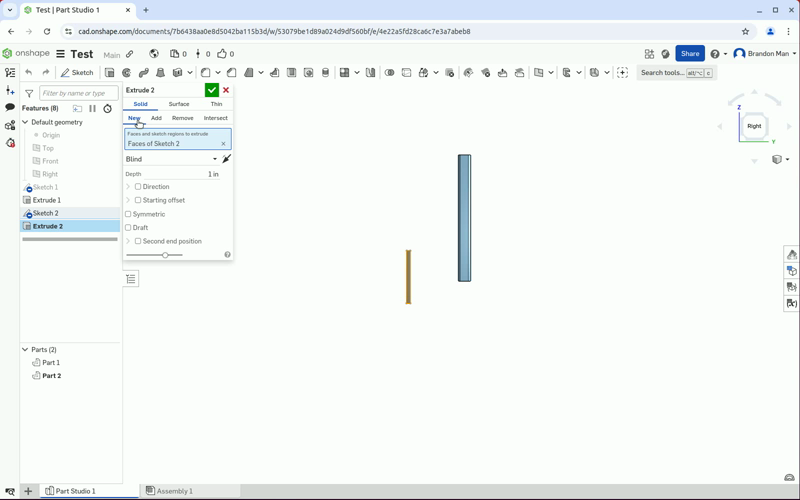
click(137, 120)
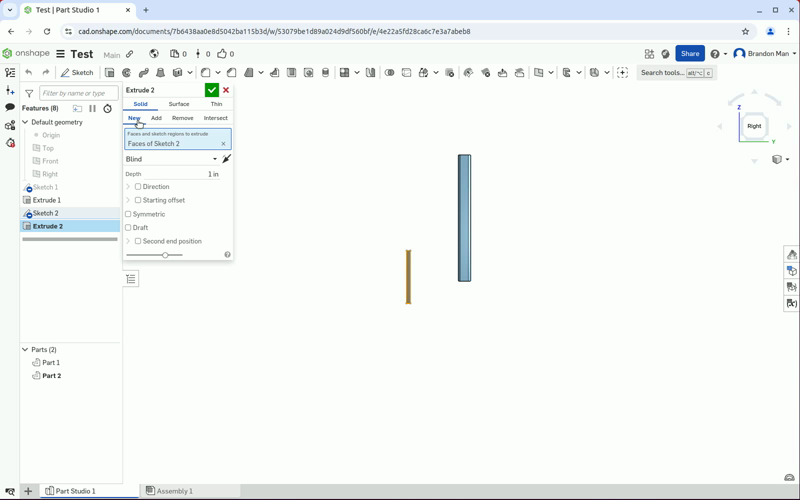
key(tab, 4)
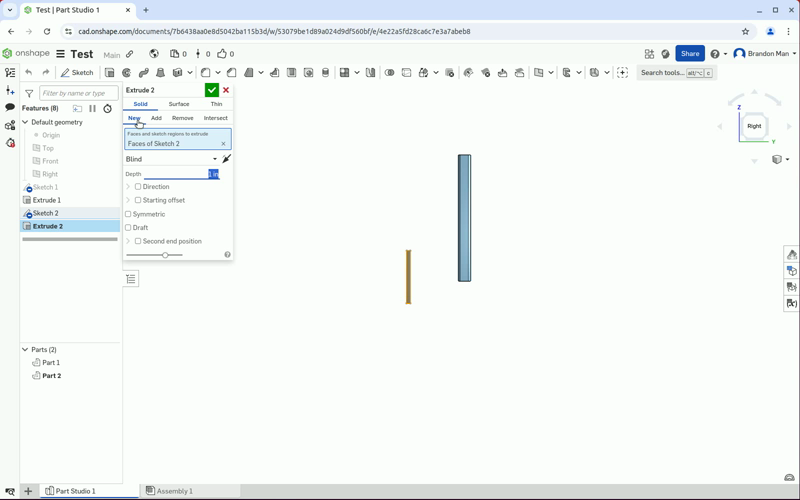
text(-0.241)
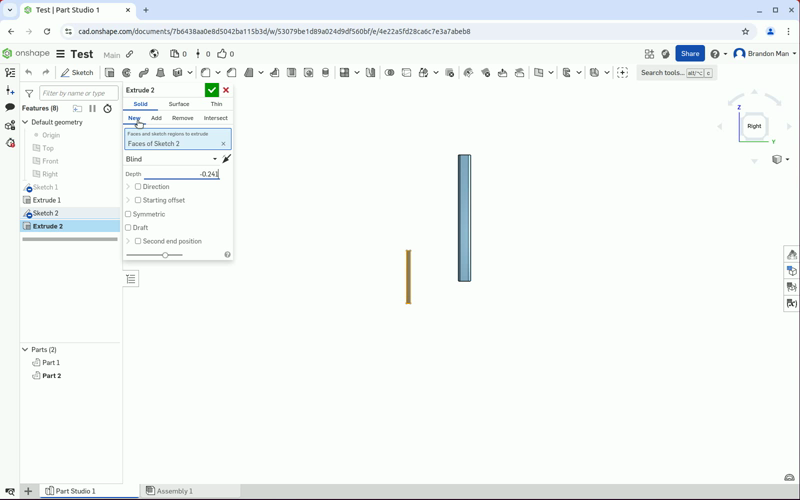
key(enter)
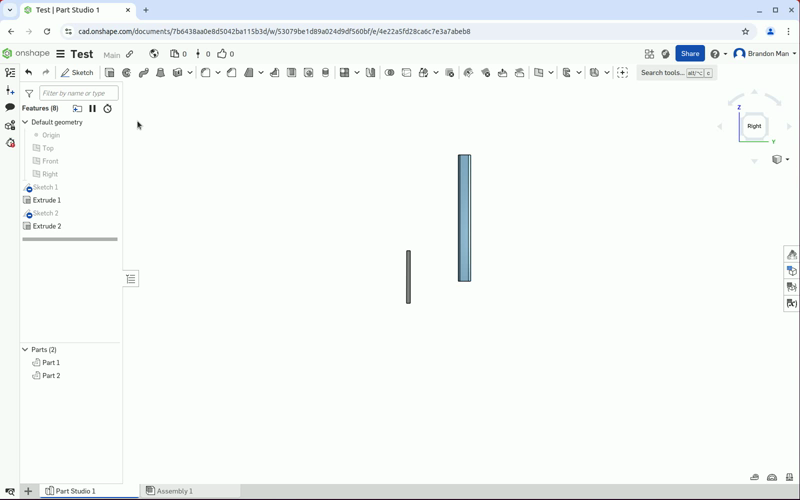
key(shift+h)
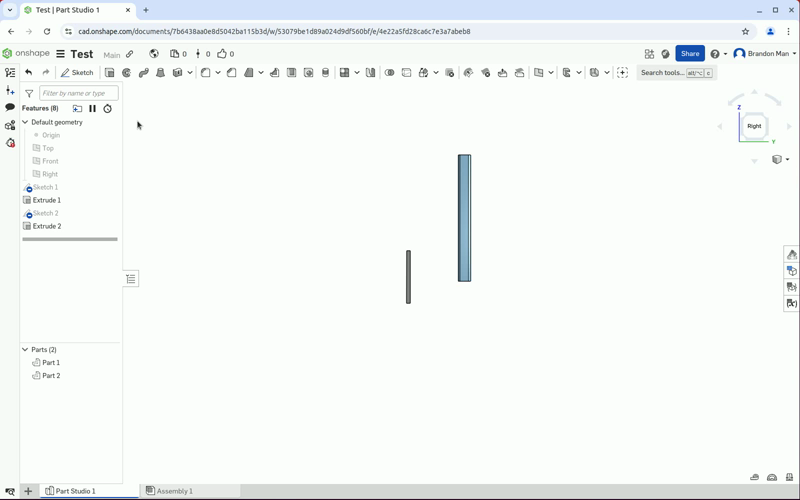
key(shift+h)
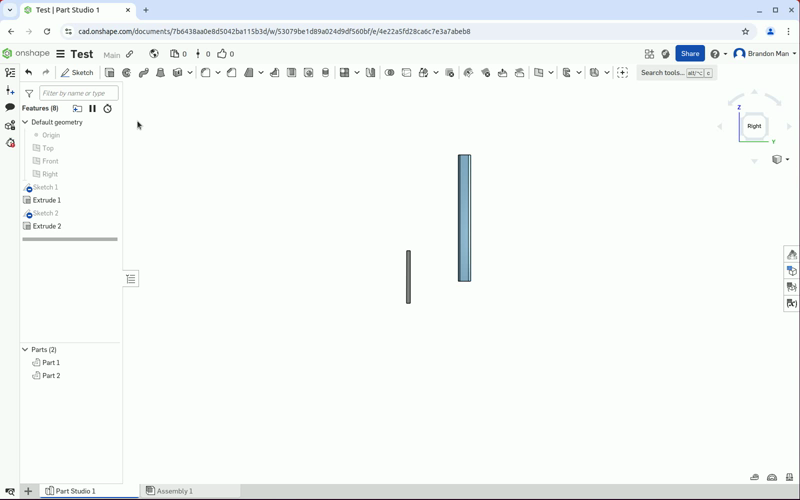
mouse_move(73, 189)
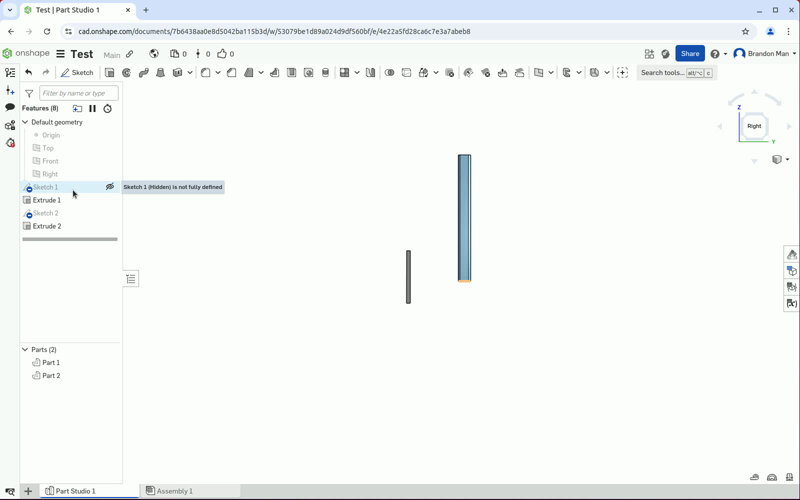
click(73, 189)
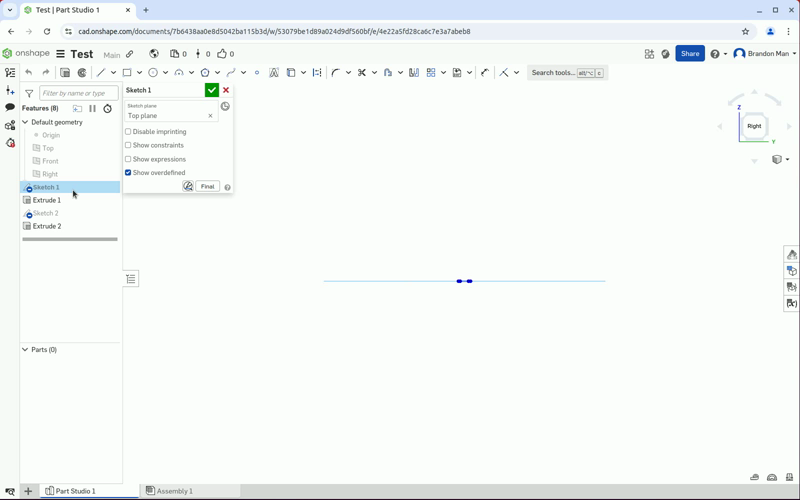
mouse_move(229, 92)
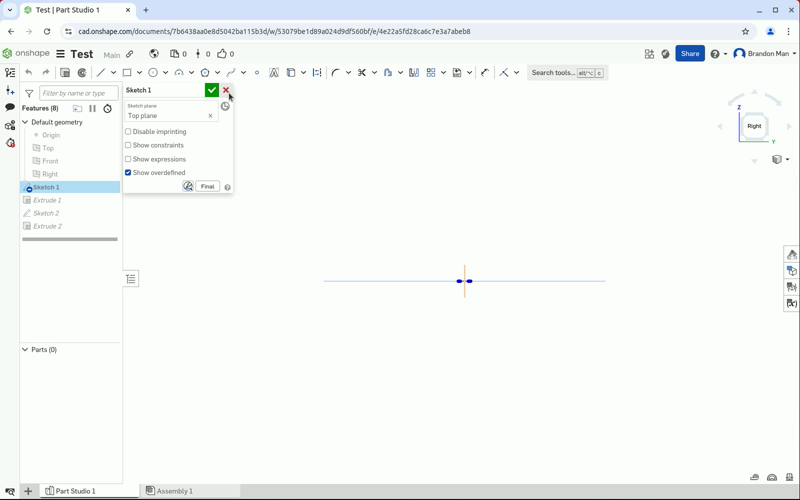
click(229, 92)
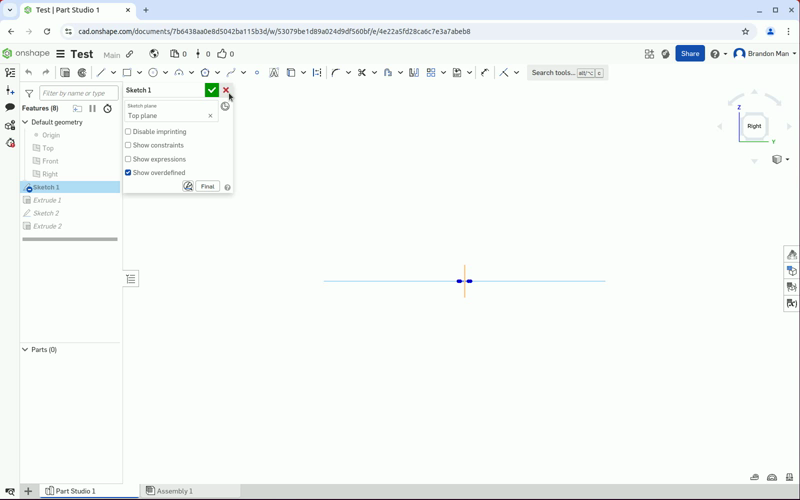
key(shift+s)
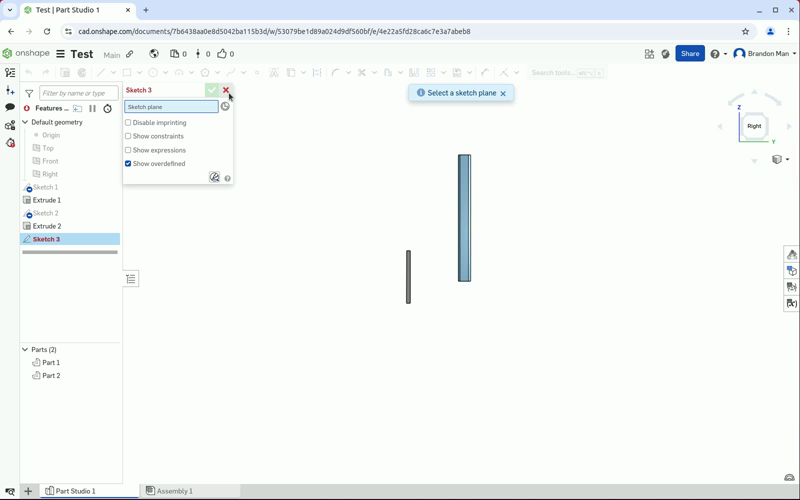
mouse_move(73, 176)
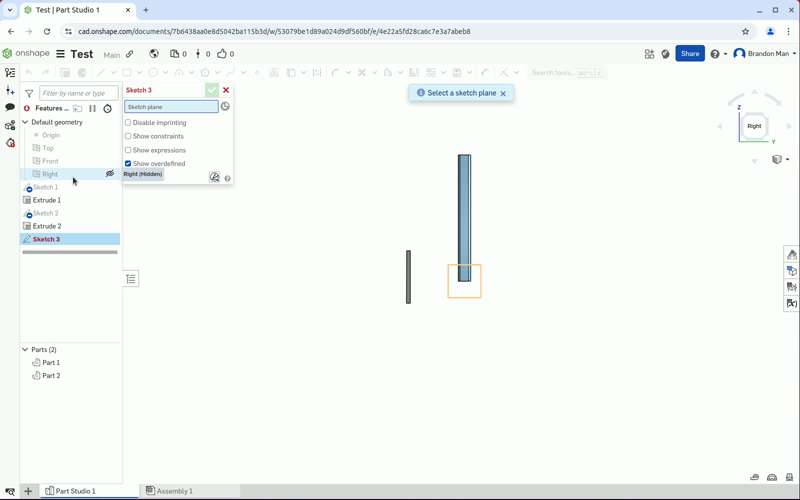
click(73, 176)
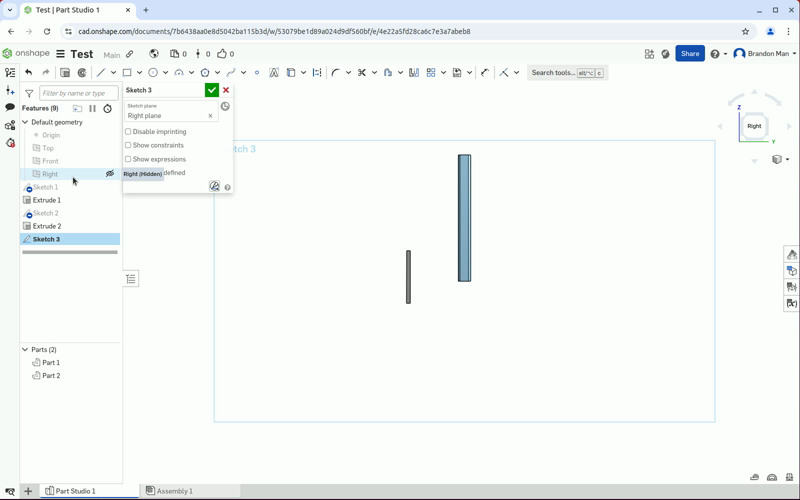
mouse_move(73, 352)
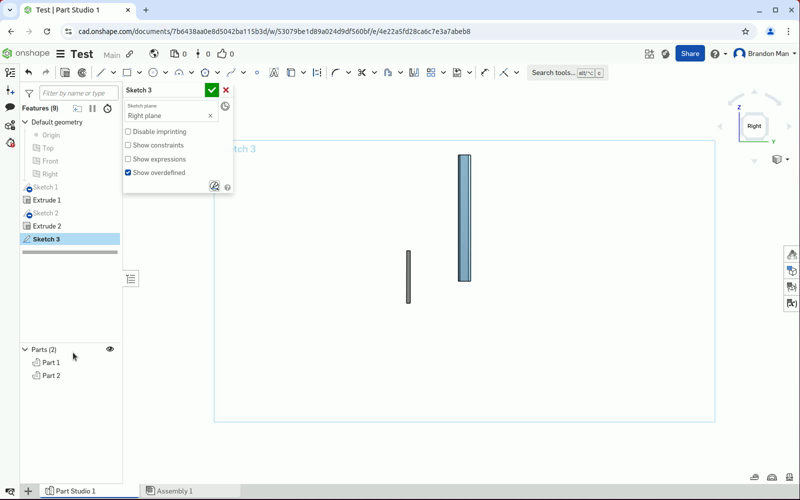
key(y)
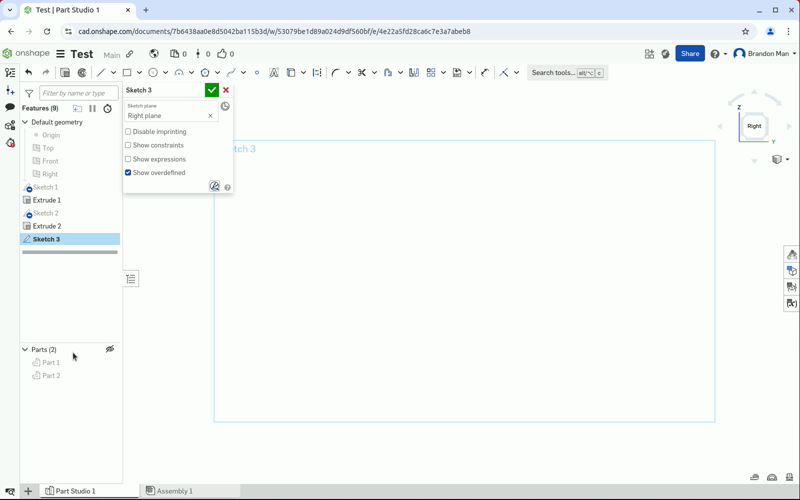
key(l)
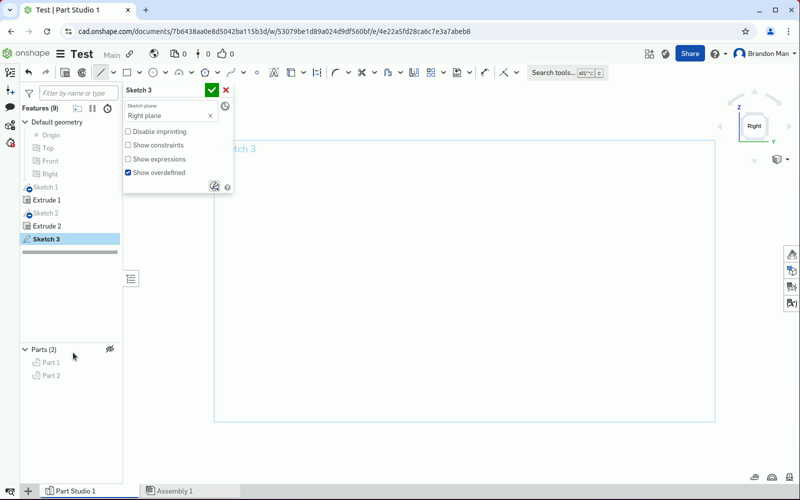
key_down(shift)
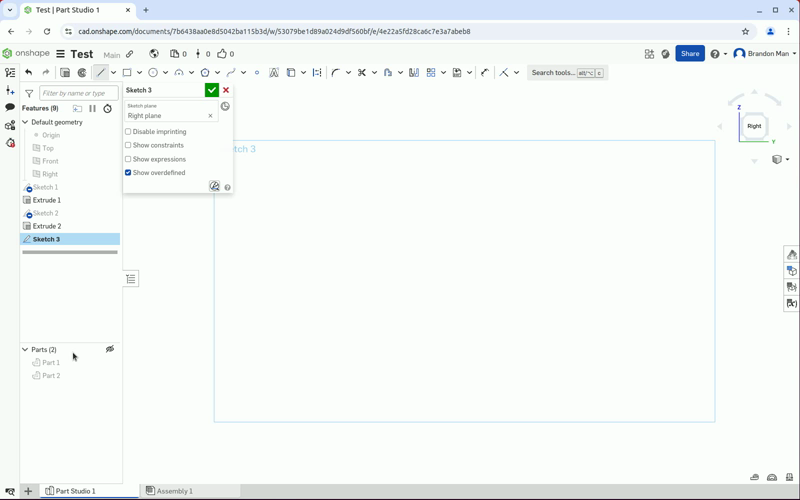
mouse_move(506, 301)
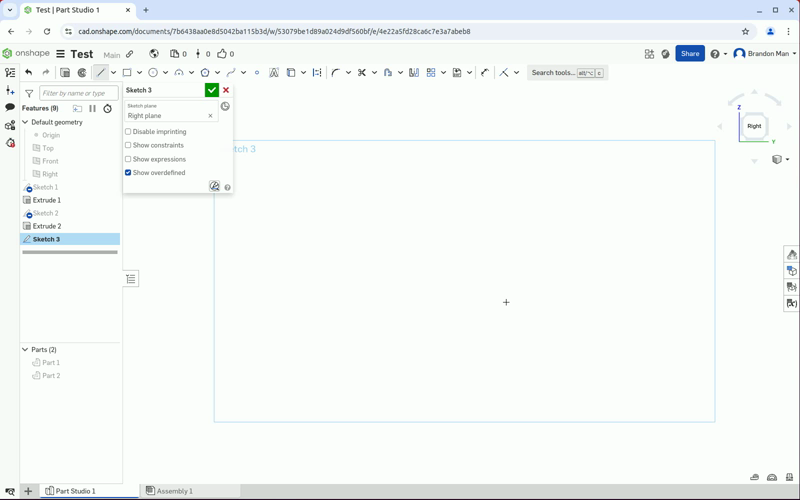
click(506, 301)
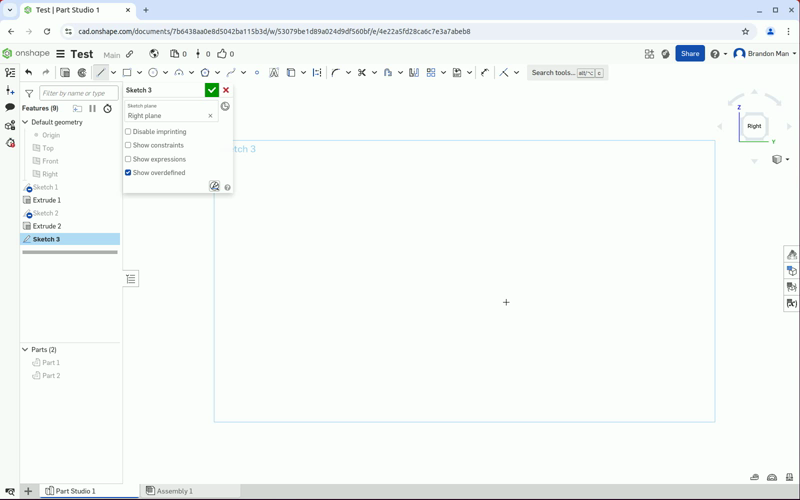
key_up(shift)
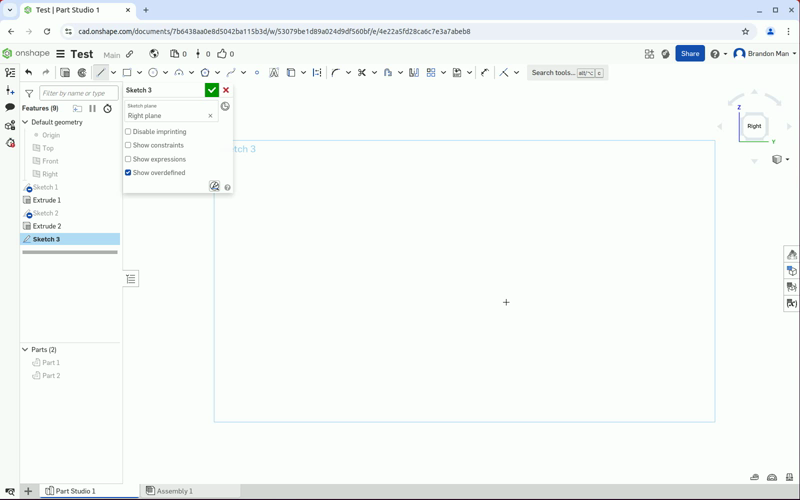
key_down(shift)
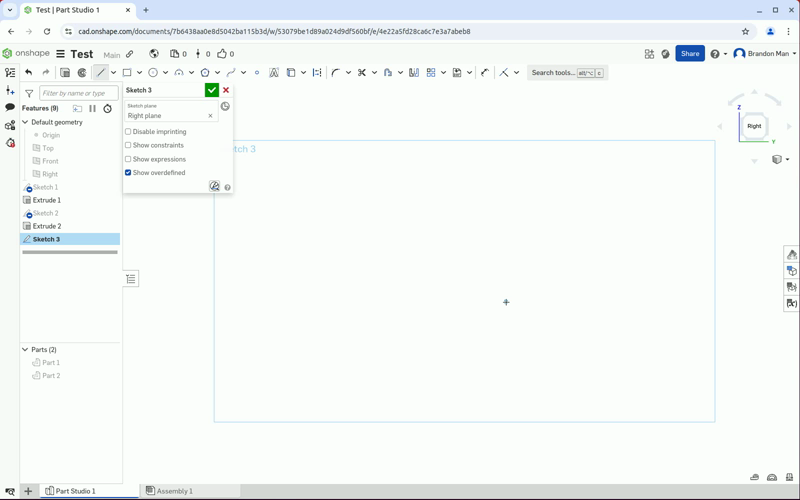
mouse_move(536, 301)
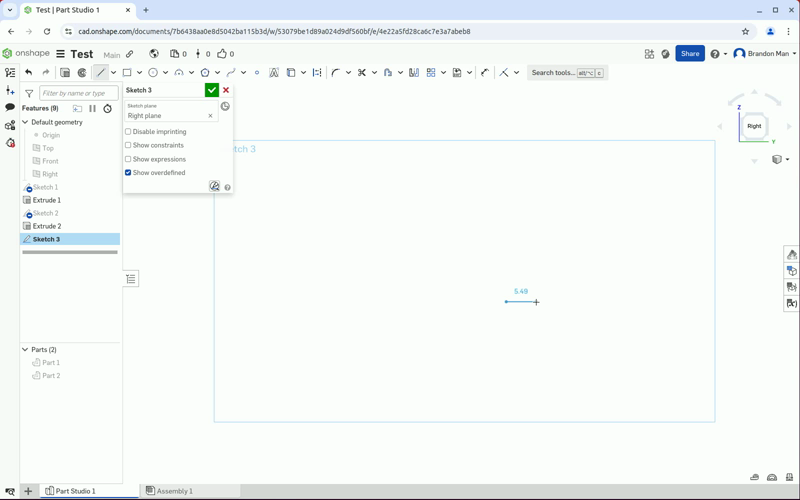
mouse_move(509, 301)
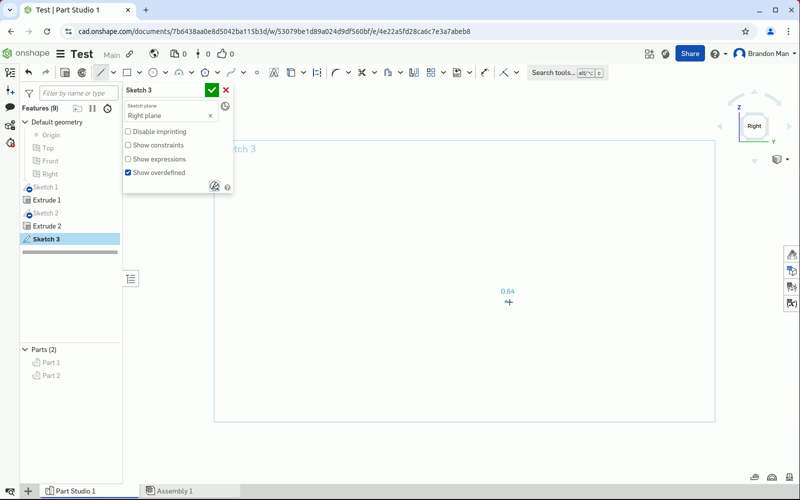
scroll(6)
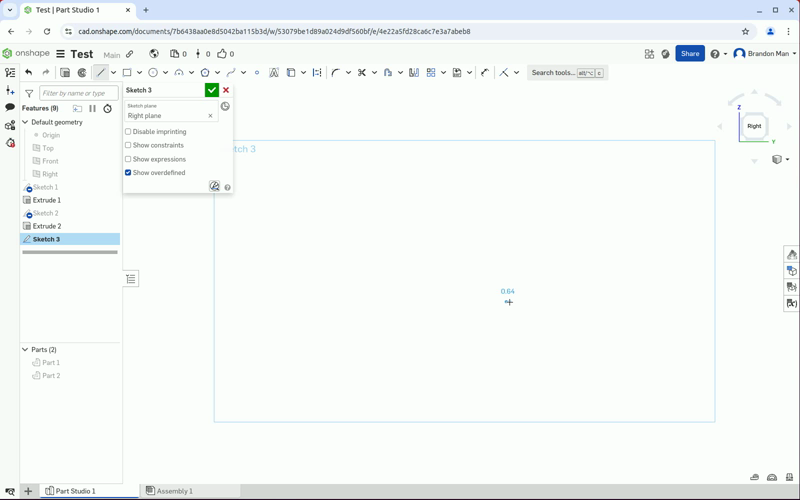
scroll(6)
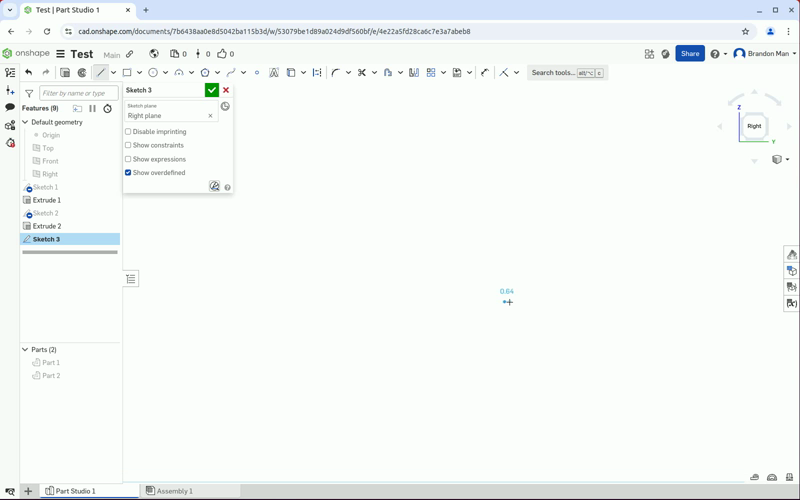
scroll(6)
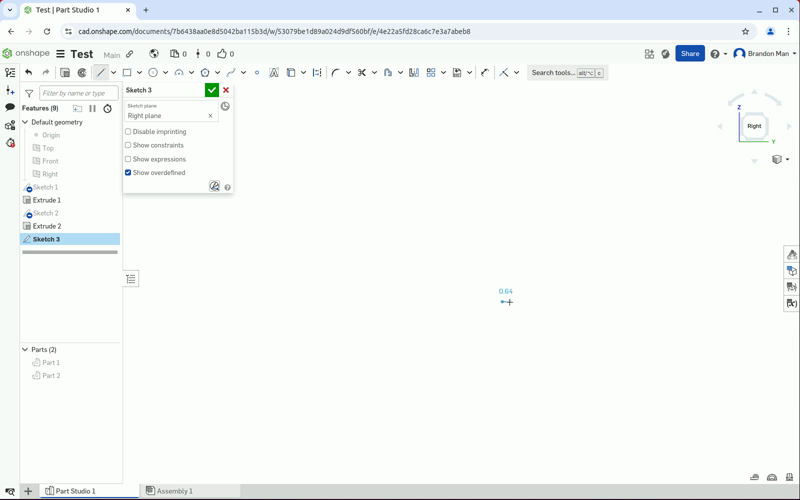
scroll(6)
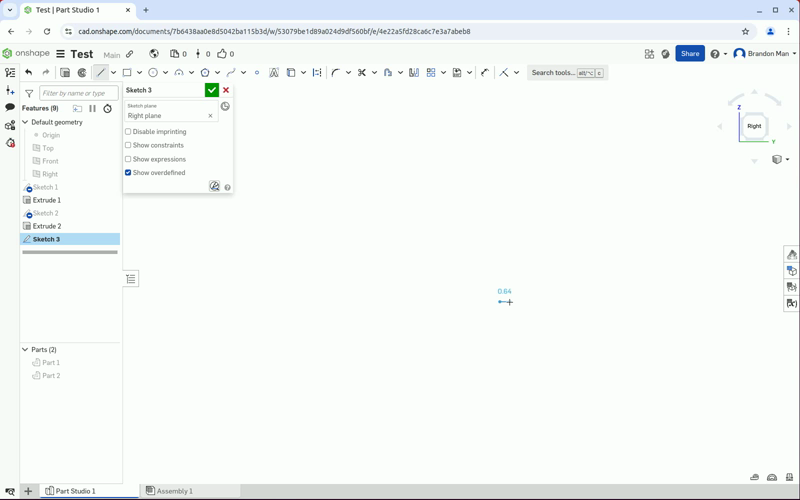
scroll(6)
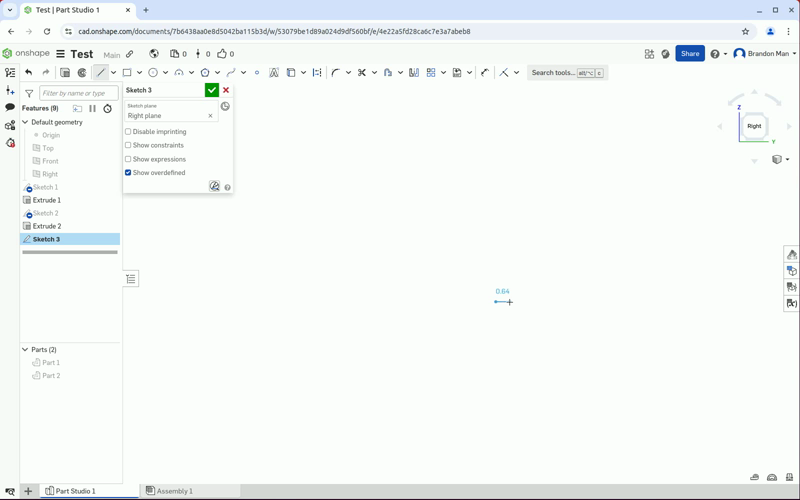
scroll(6)
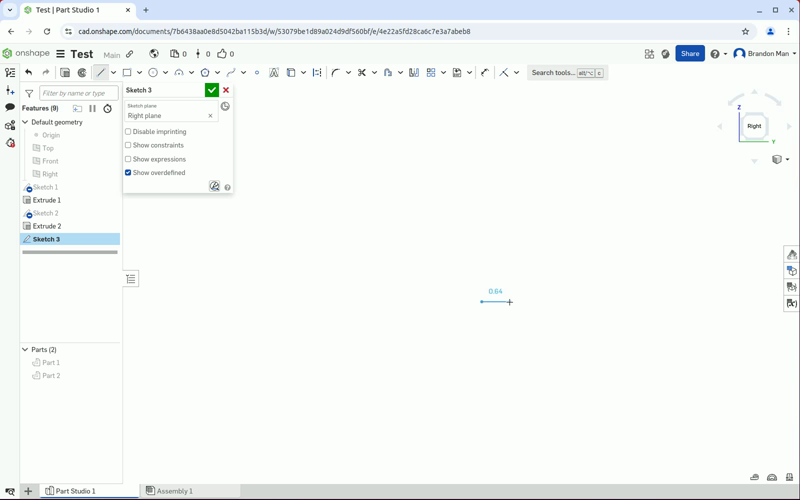
scroll(6)
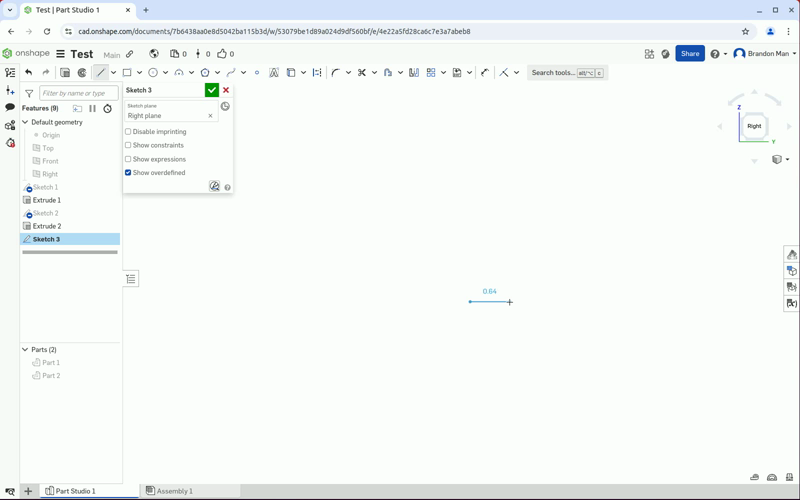
click(509, 301)
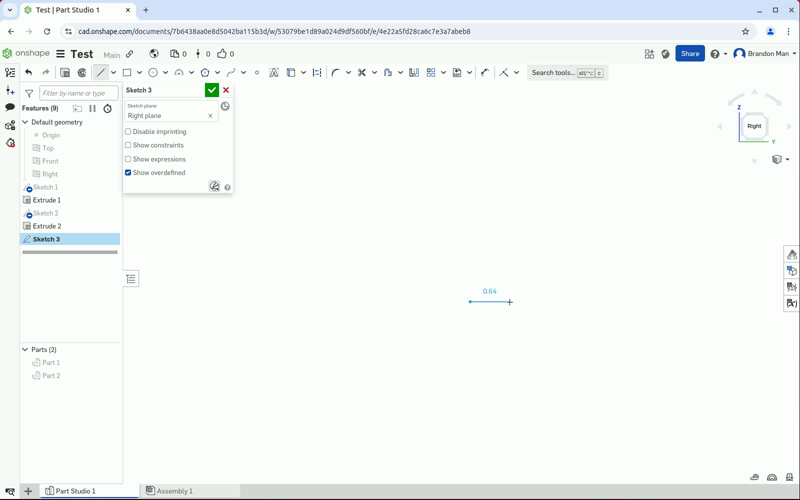
scroll(-6)
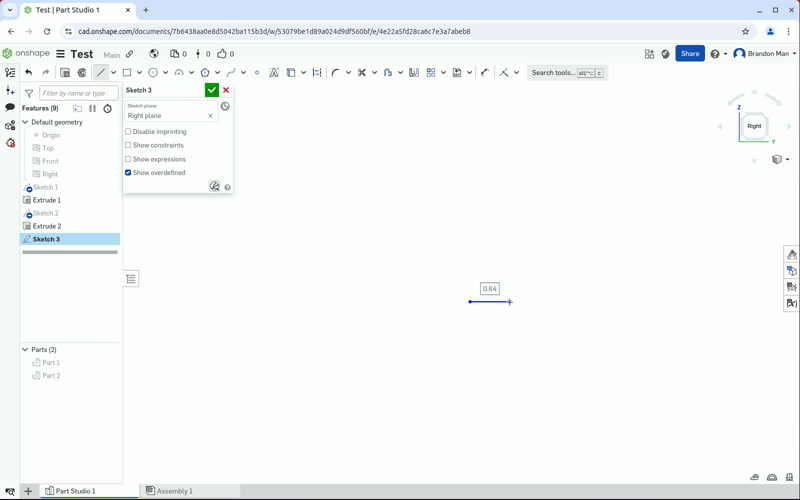
scroll(-6)
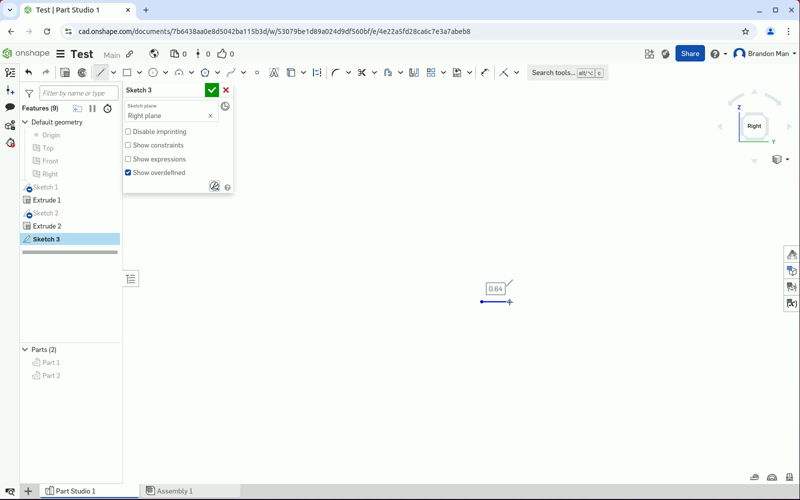
scroll(-6)
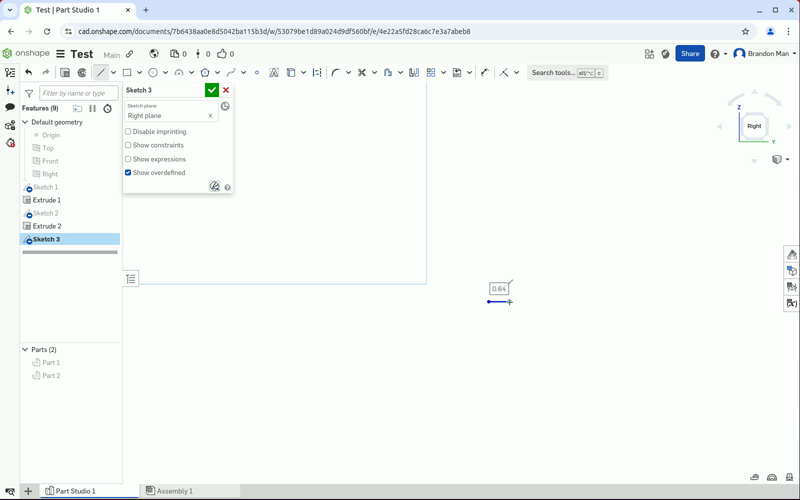
scroll(-6)
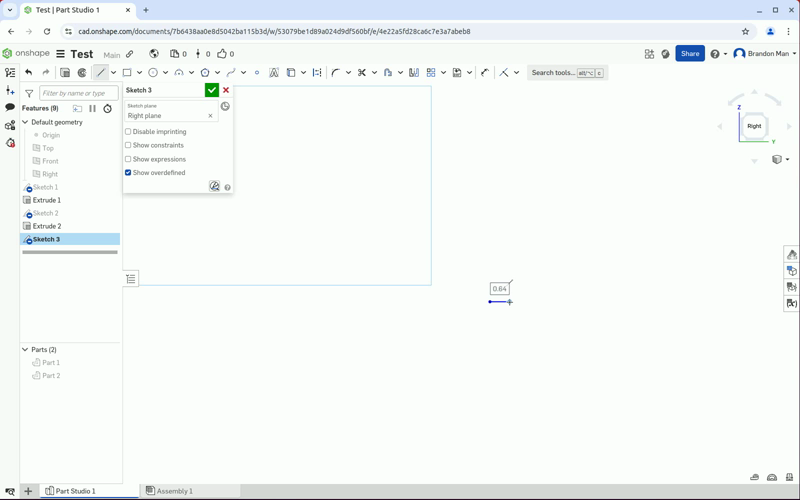
scroll(-6)
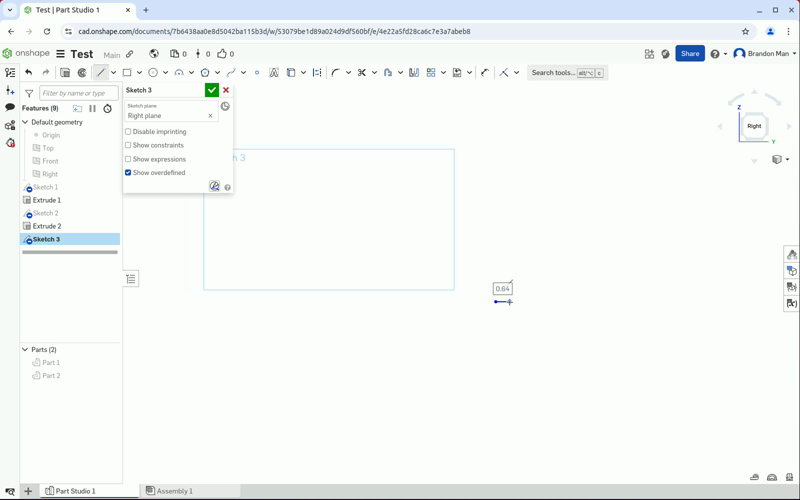
scroll(-6)
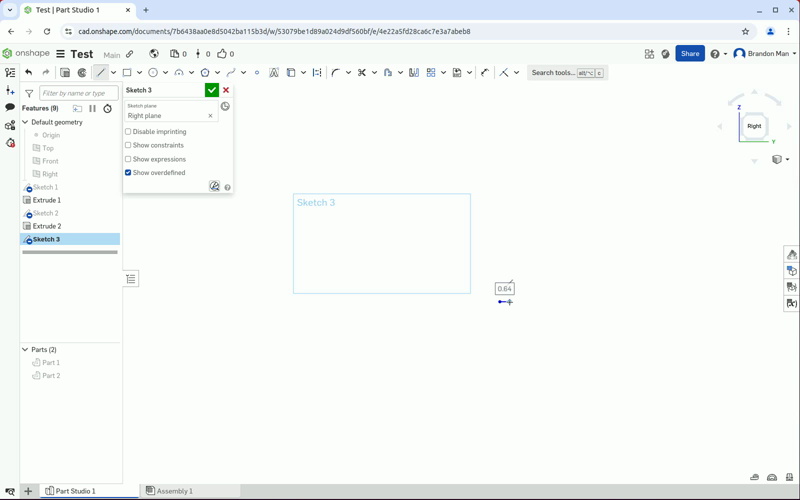
scroll(-6)
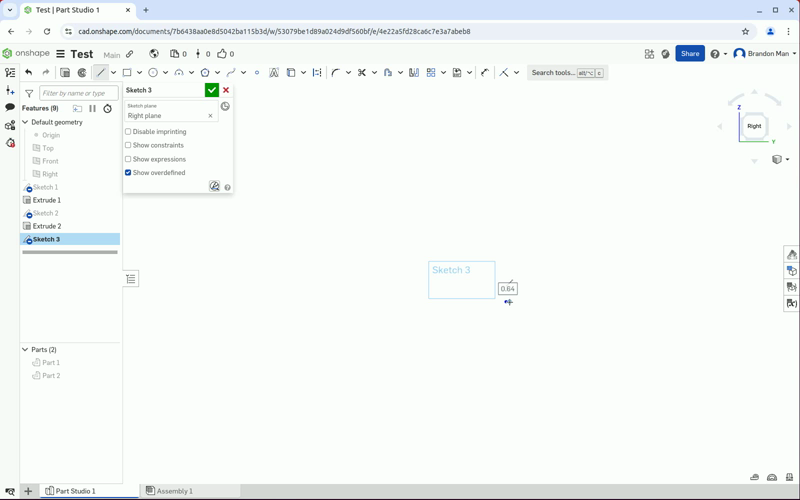
key_up(shift)
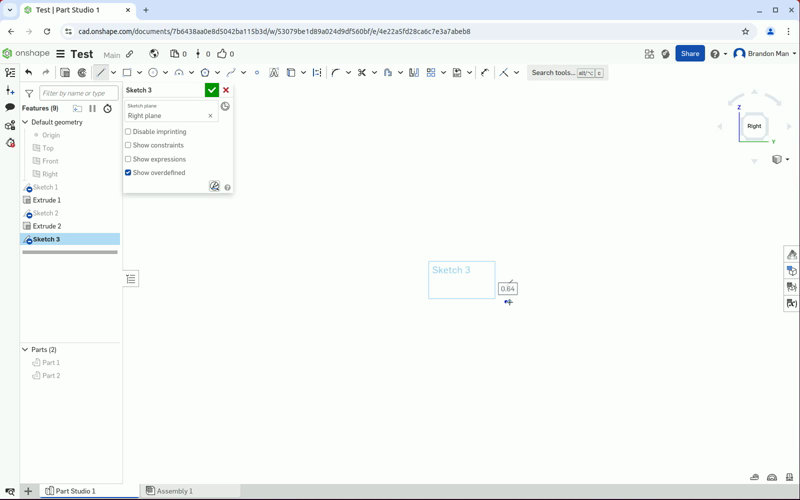
key_down(shift)
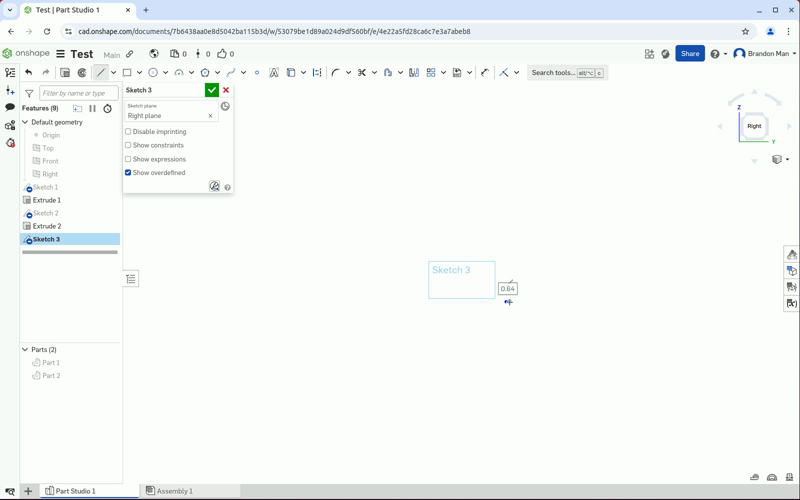
mouse_move(539, 301)
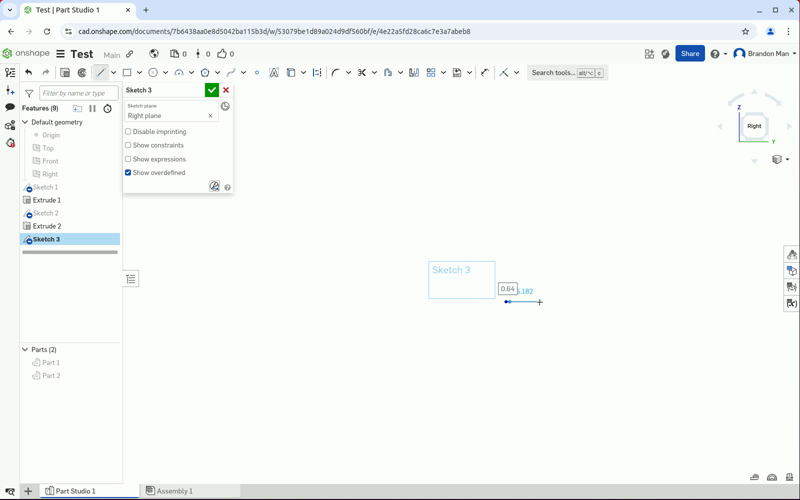
mouse_move(509, 249)
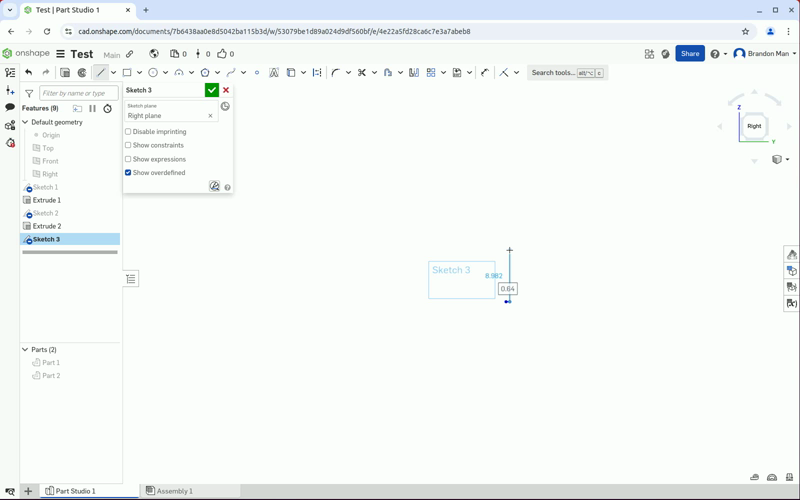
click(509, 249)
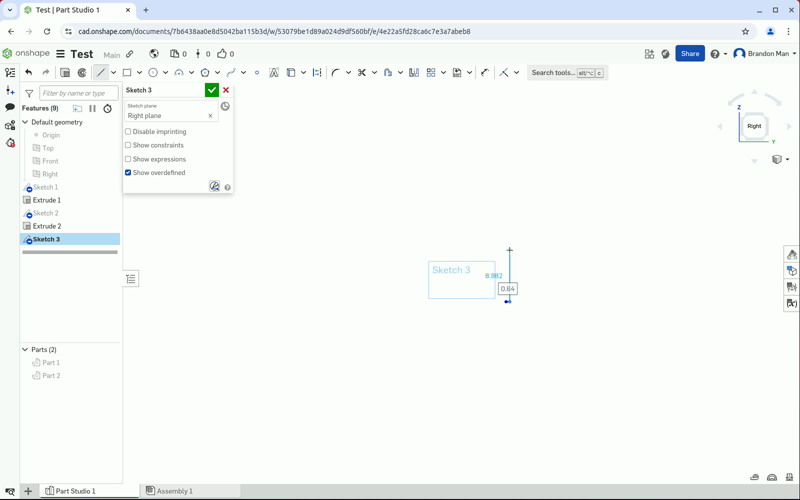
key_up(shift)
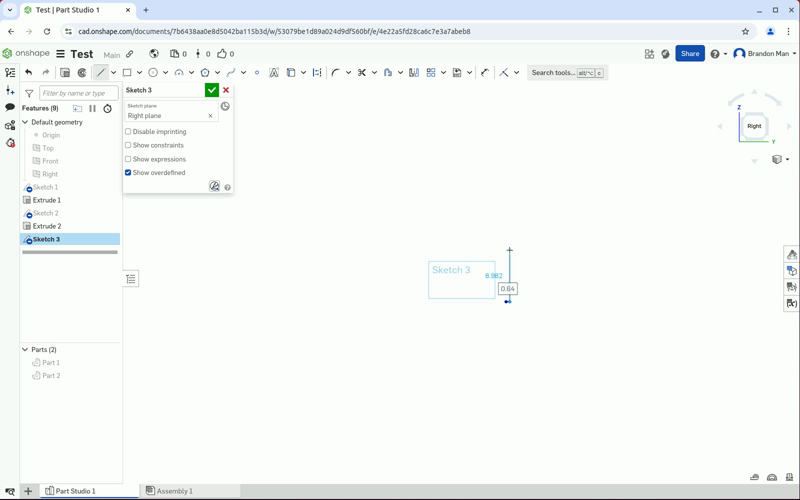
key_down(shift)
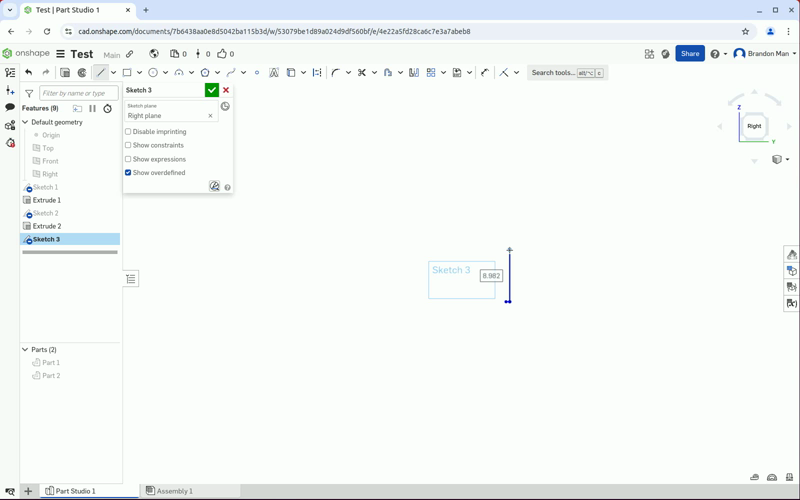
mouse_move(539, 249)
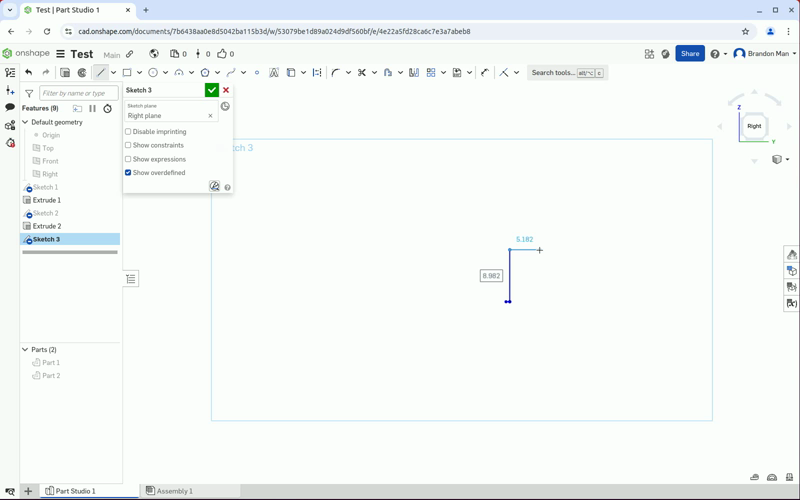
mouse_move(506, 249)
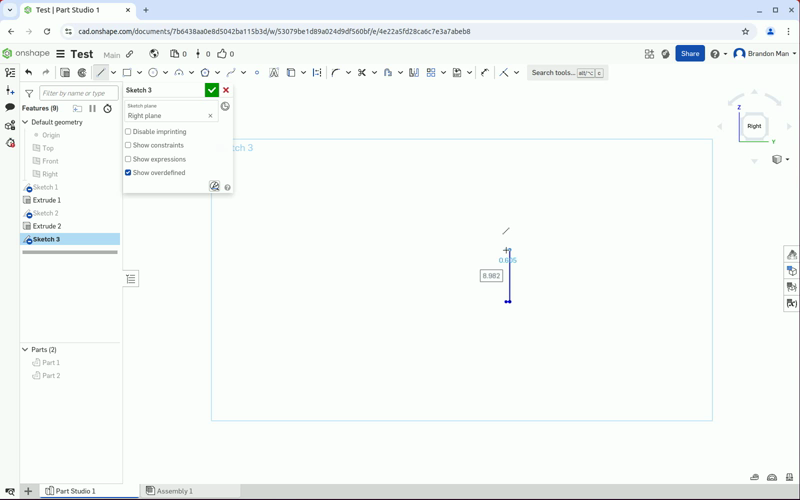
scroll(6)
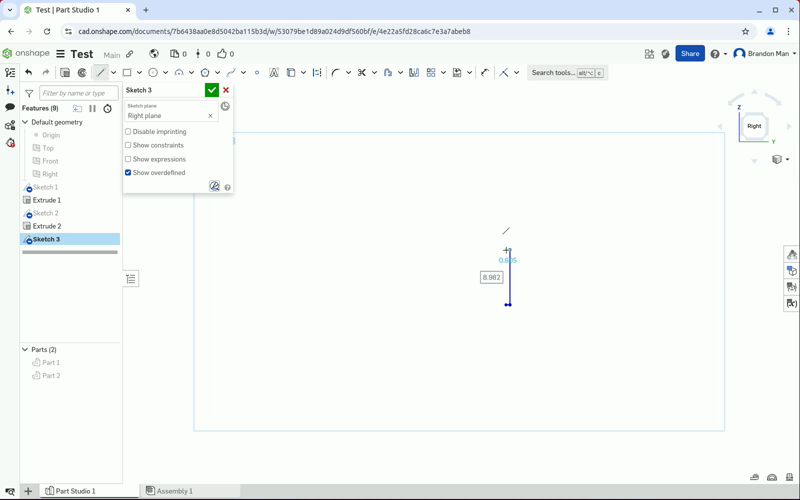
scroll(6)
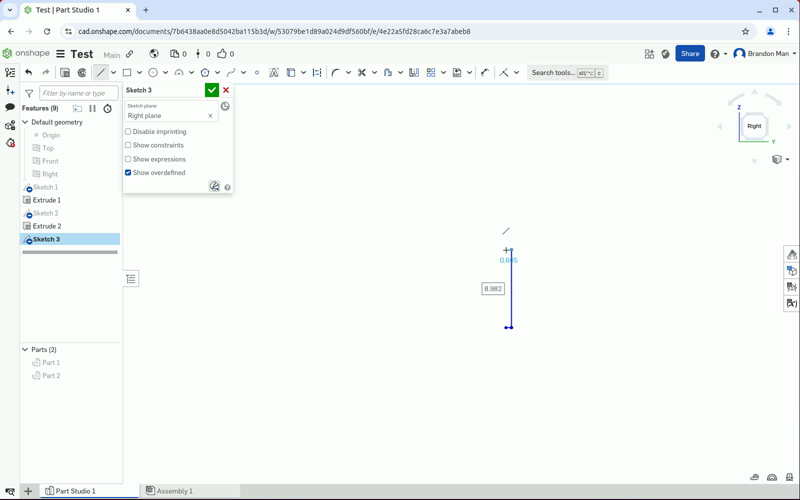
scroll(6)
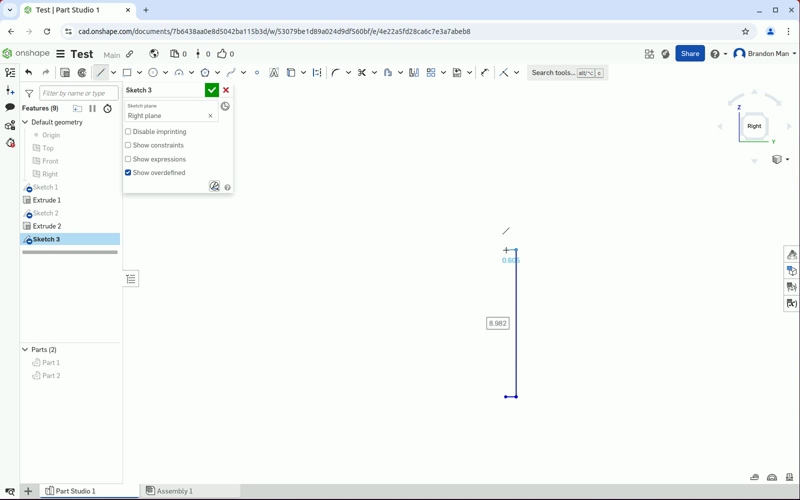
scroll(6)
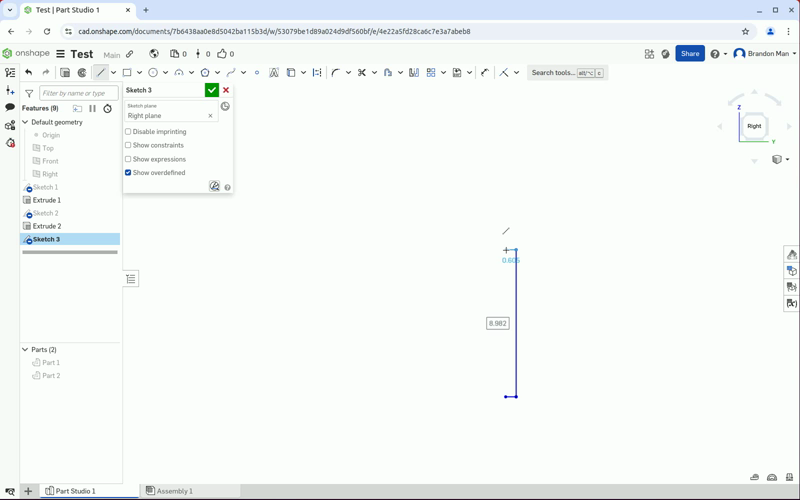
scroll(6)
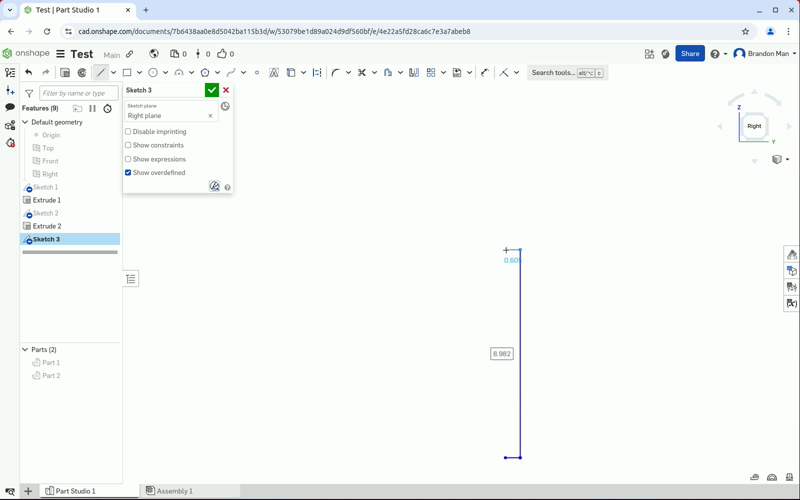
scroll(6)
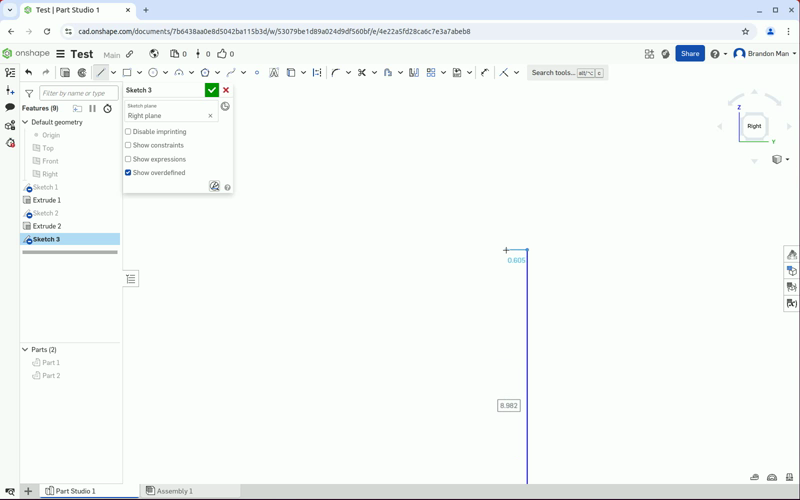
scroll(6)
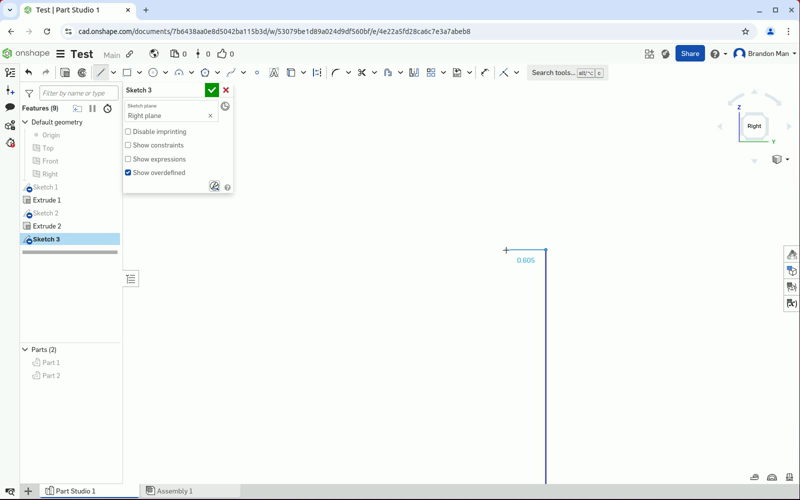
click(506, 249)
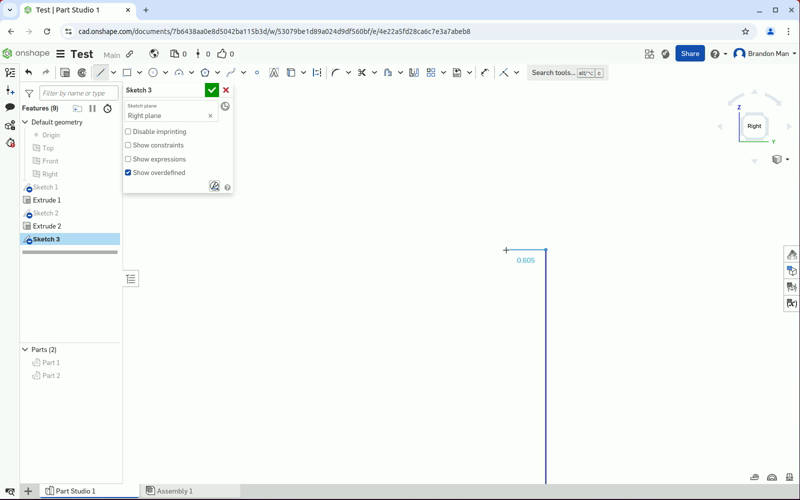
scroll(-6)
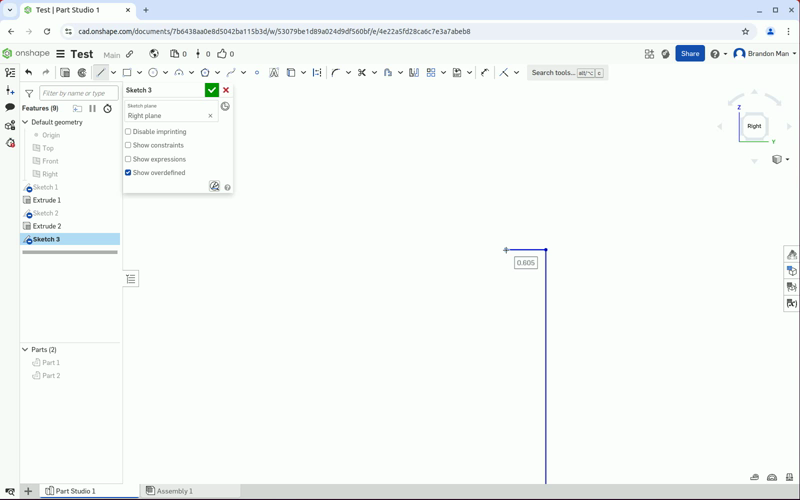
scroll(-6)
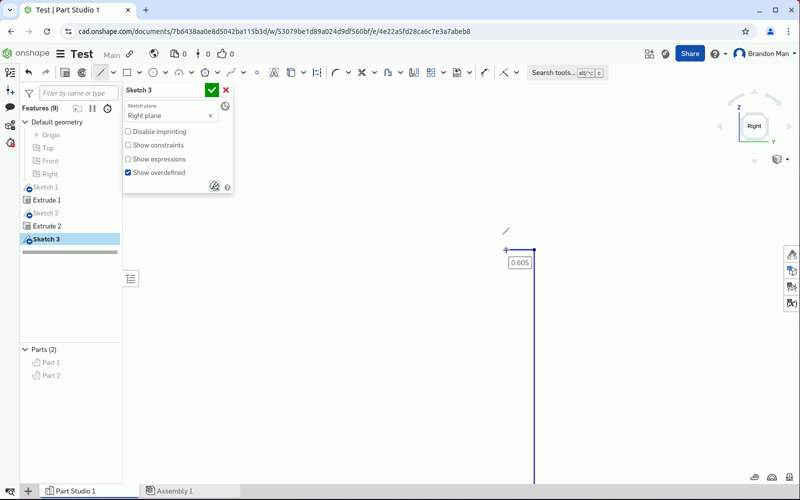
scroll(-6)
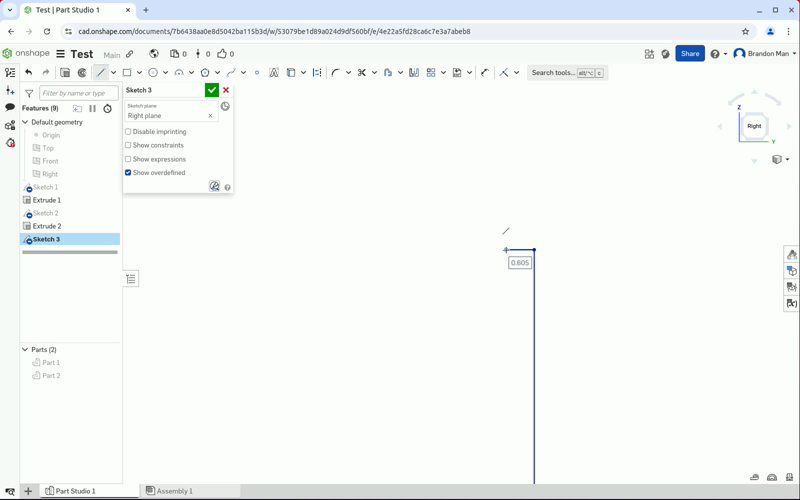
scroll(-6)
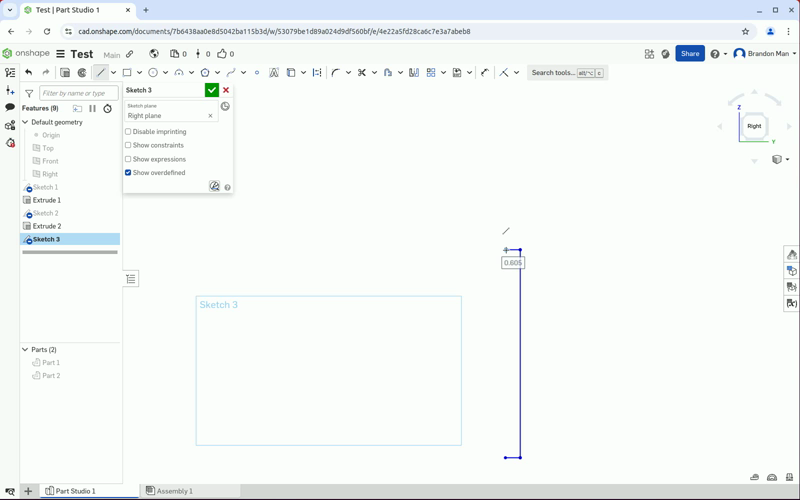
scroll(-6)
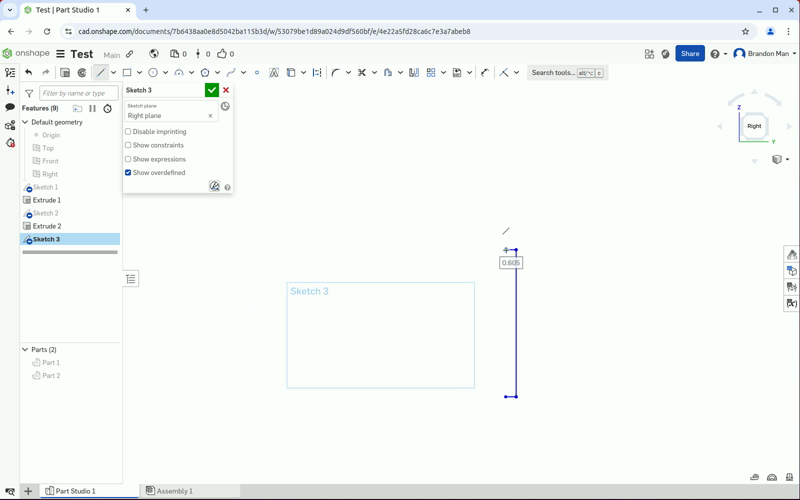
scroll(-6)
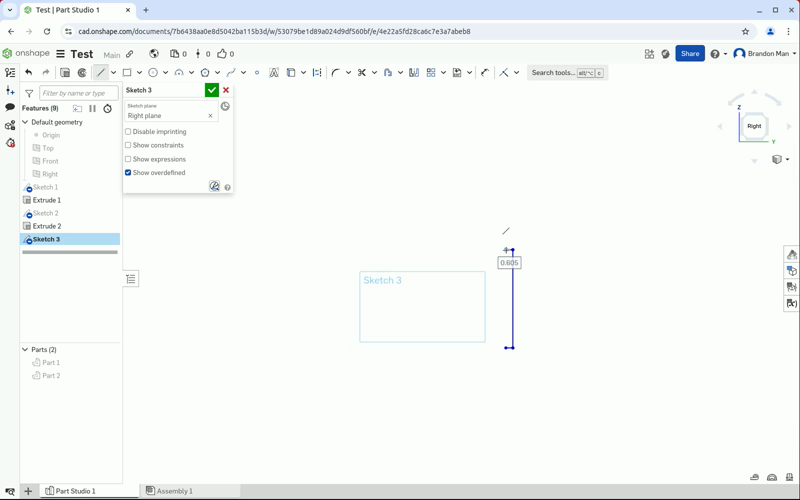
scroll(-6)
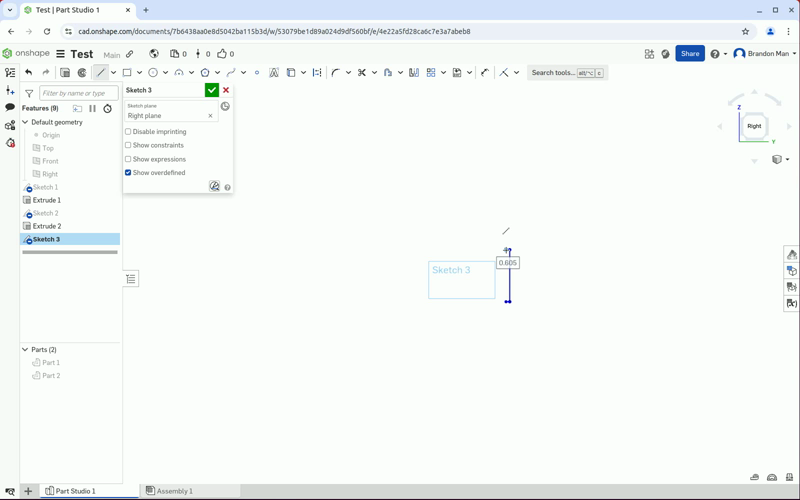
key_up(shift)
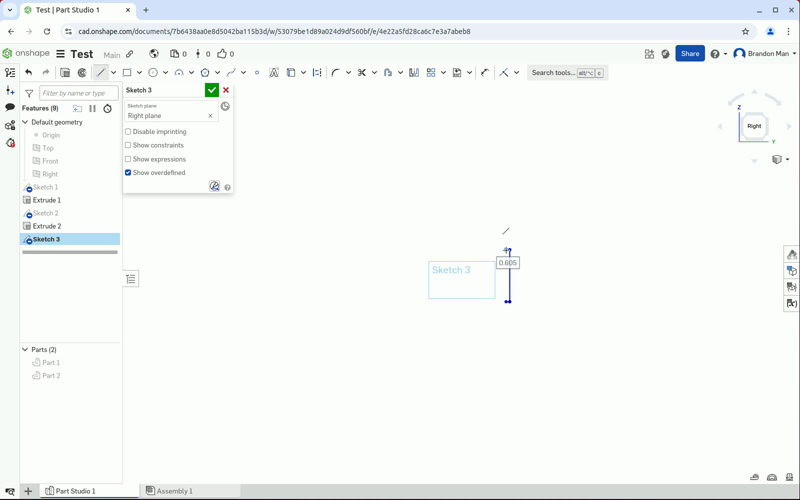
mouse_move(536, 249)
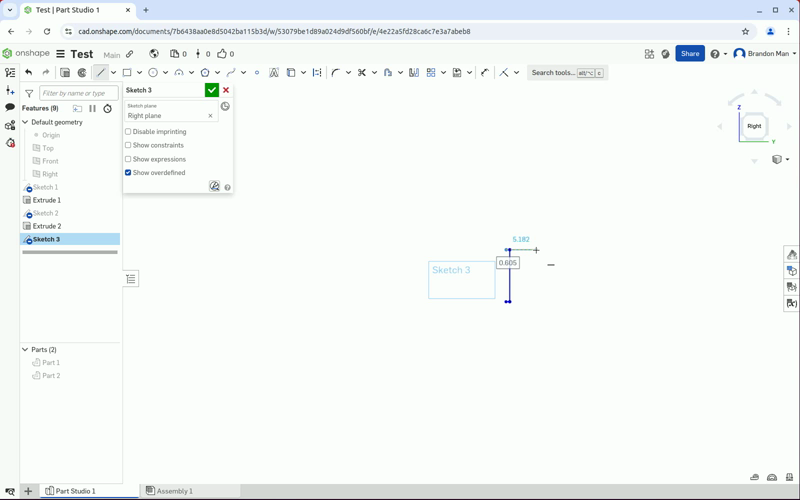
key_down(shift)
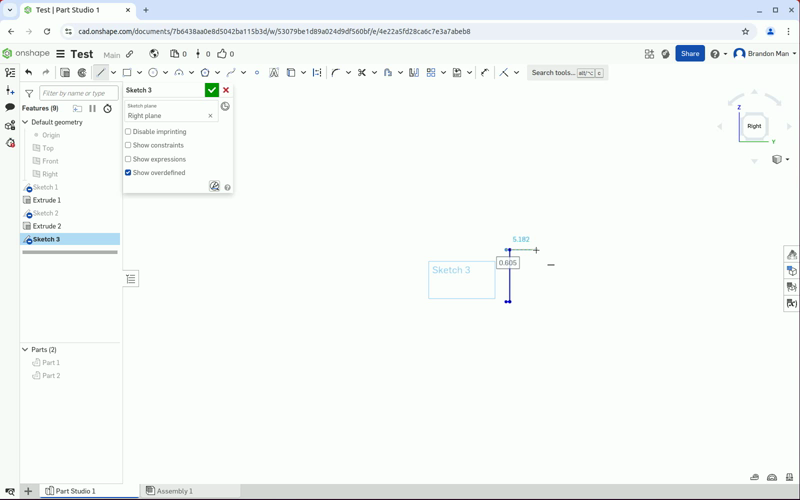
mouse_move(506, 301)
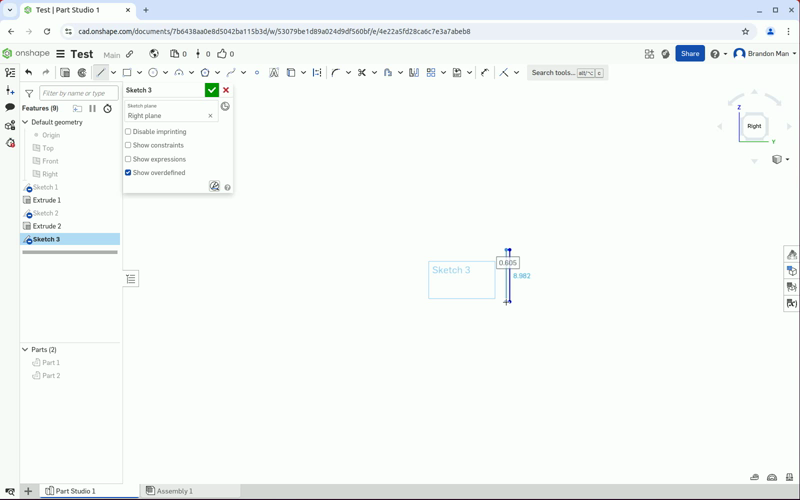
scroll(6)
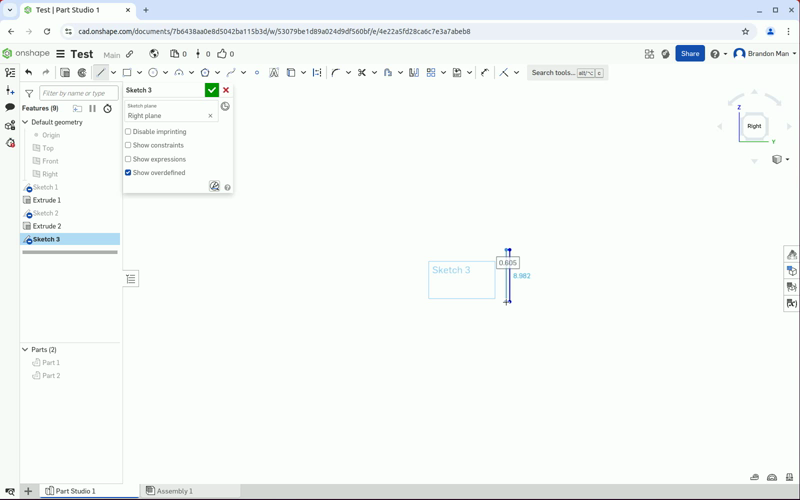
scroll(6)
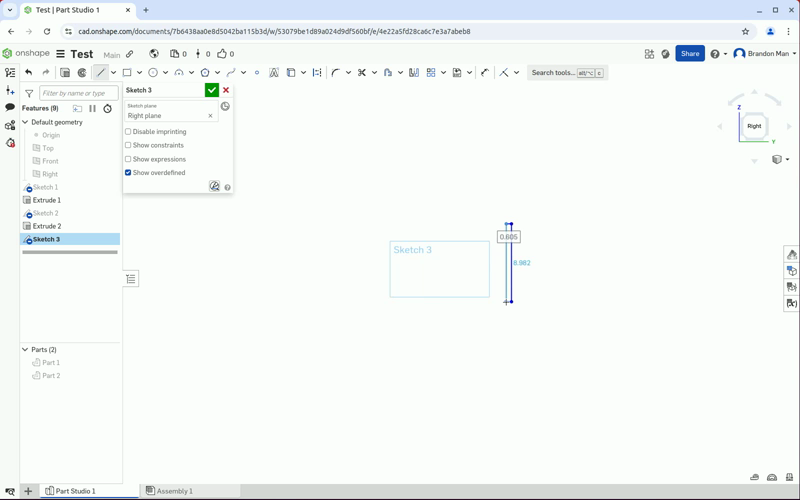
scroll(6)
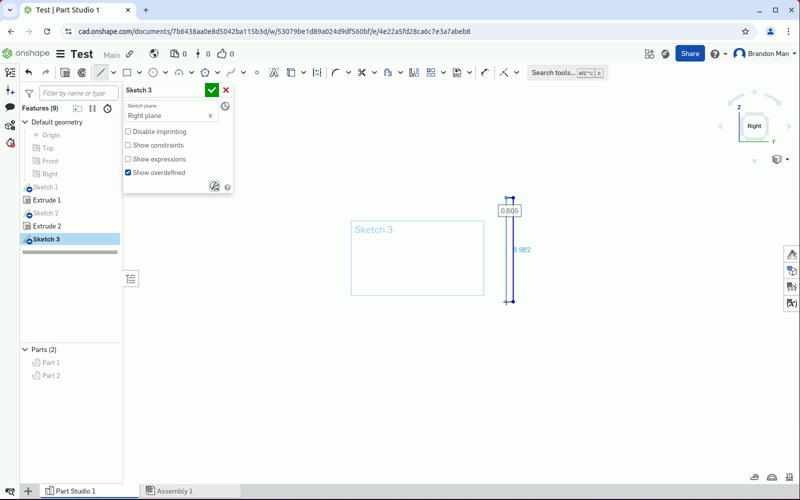
scroll(6)
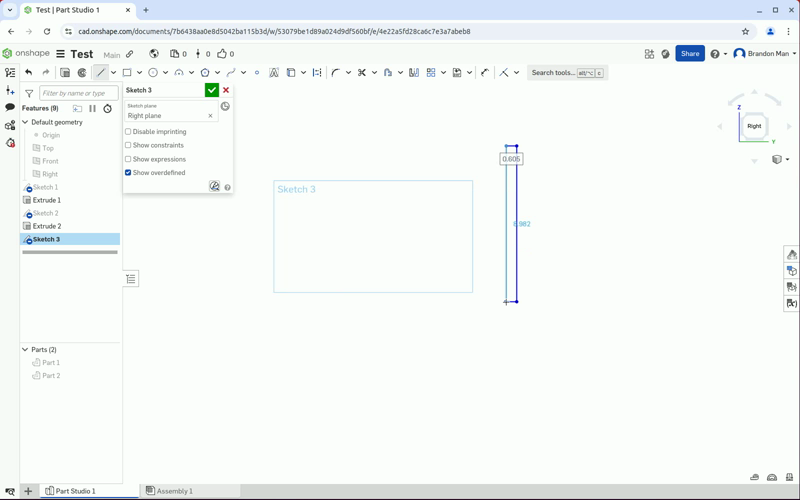
scroll(6)
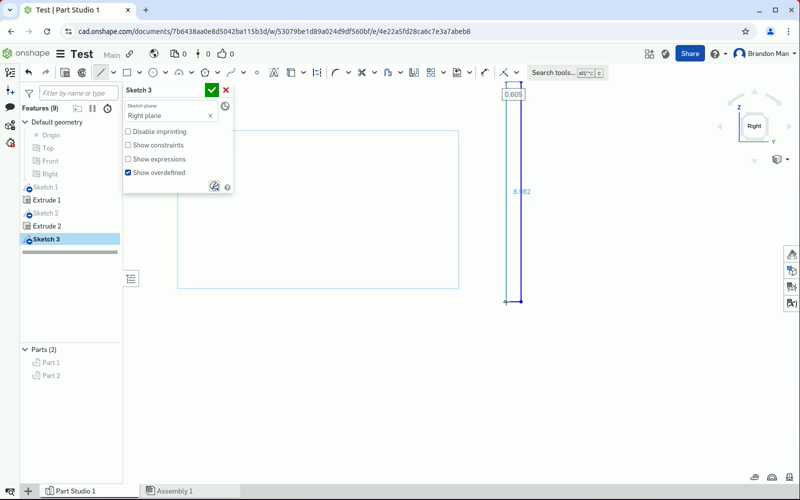
scroll(6)
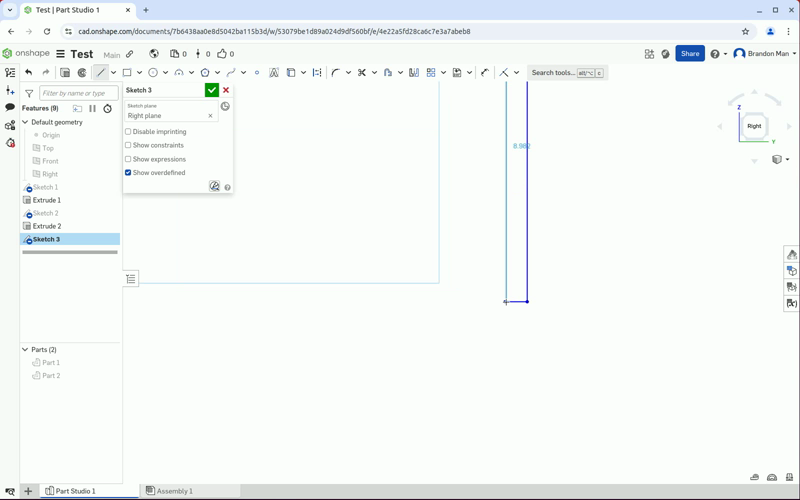
scroll(6)
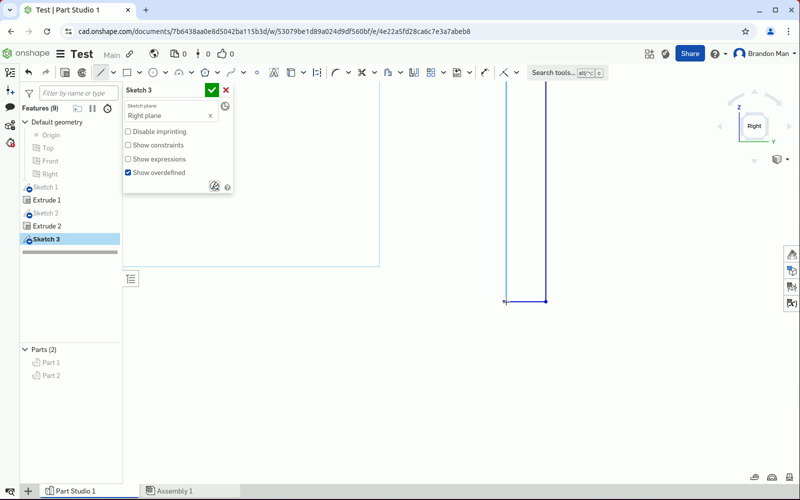
key_up(shift)
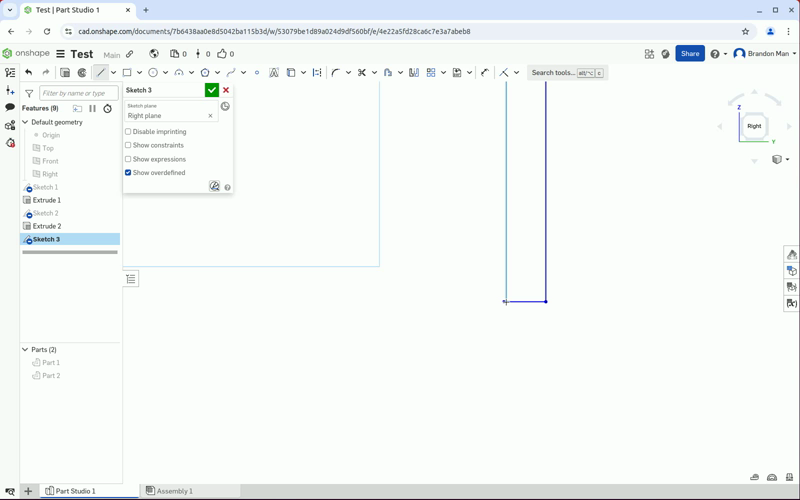
click(506, 301)
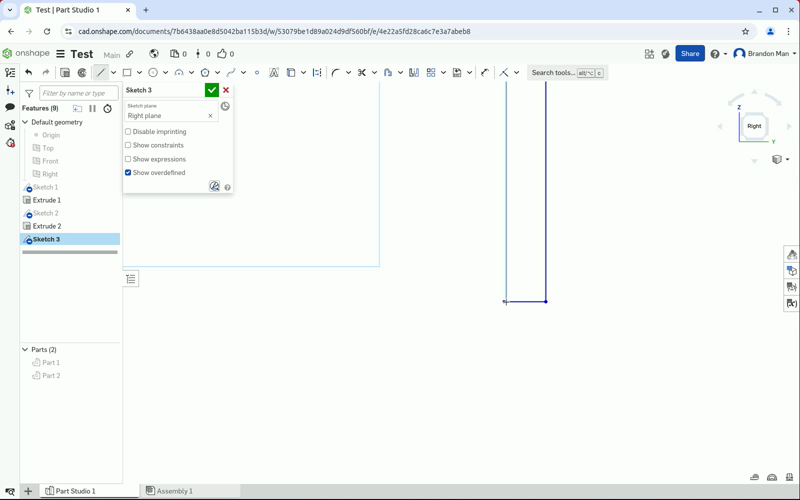
scroll(-6)
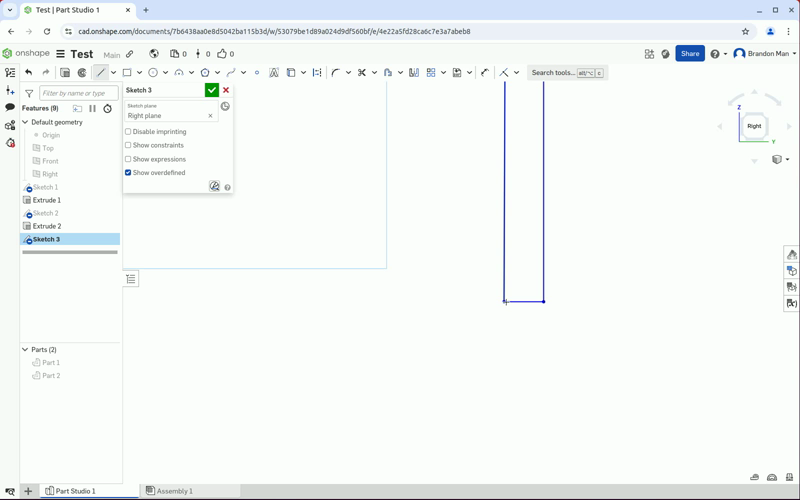
scroll(-6)
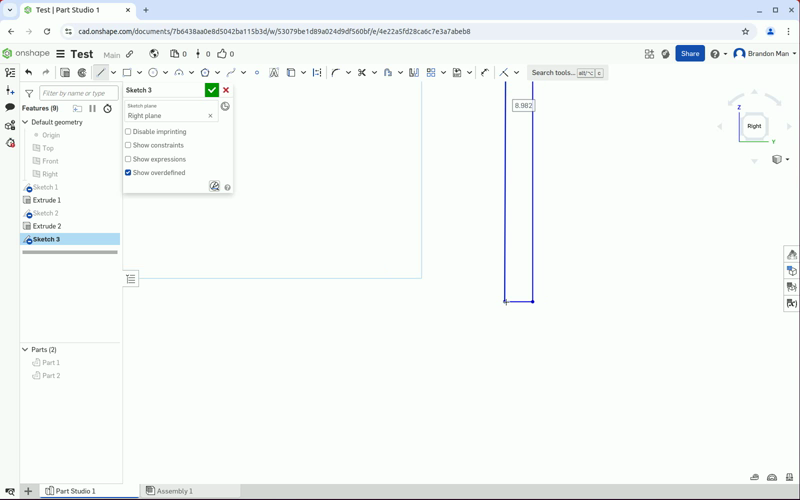
scroll(-6)
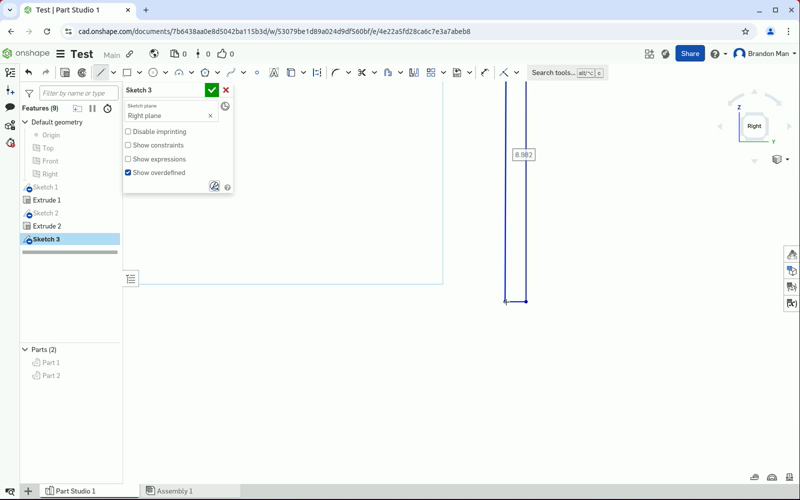
scroll(-6)
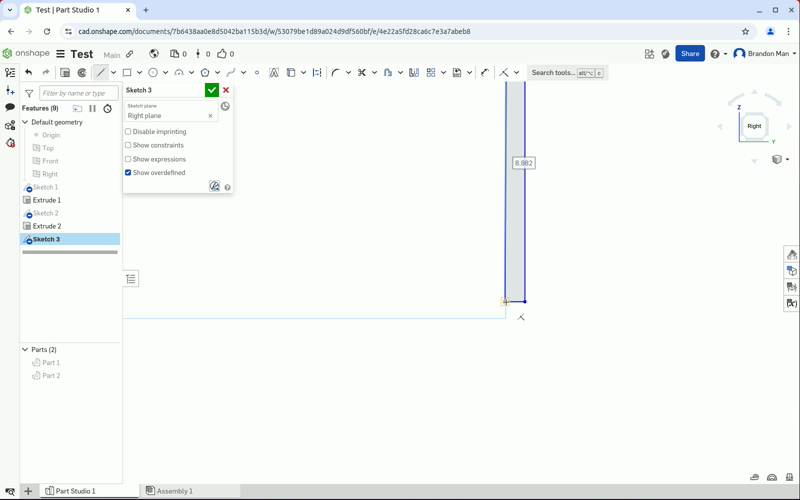
scroll(-6)
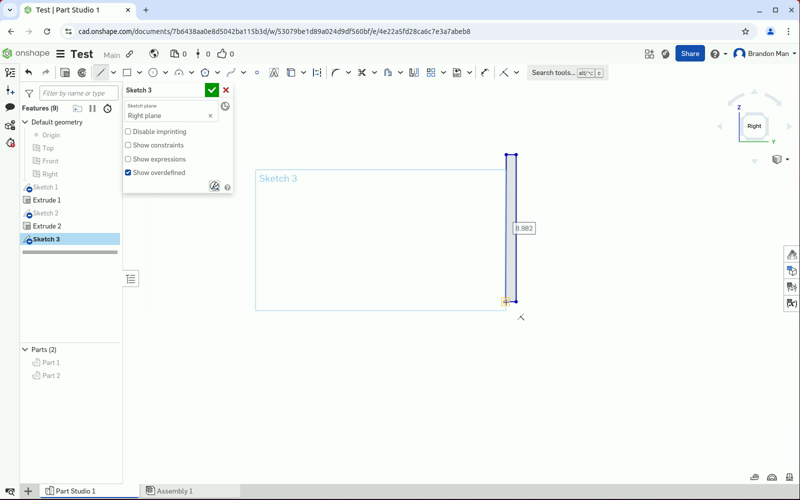
scroll(-6)
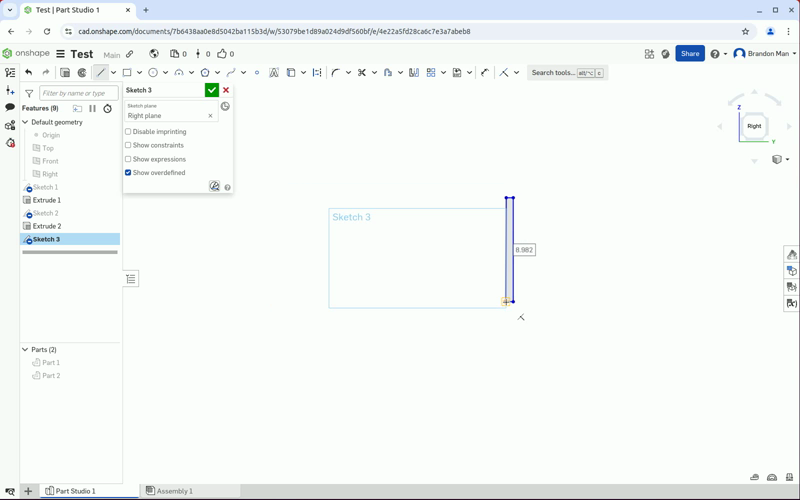
scroll(-6)
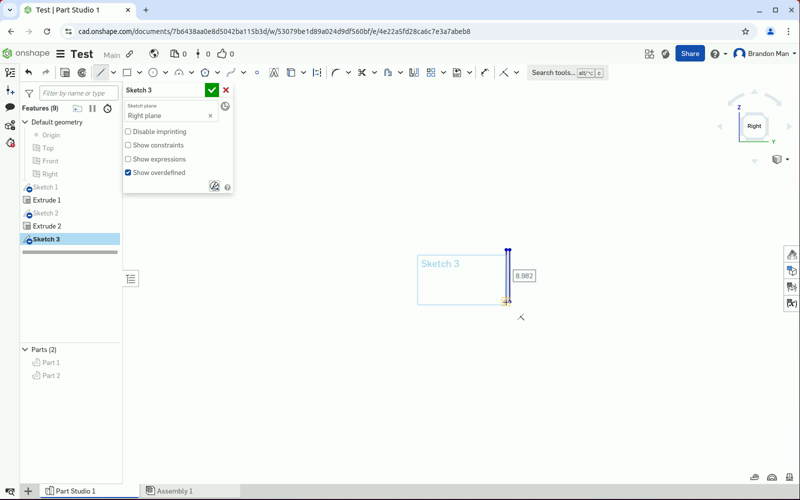
key(esc)
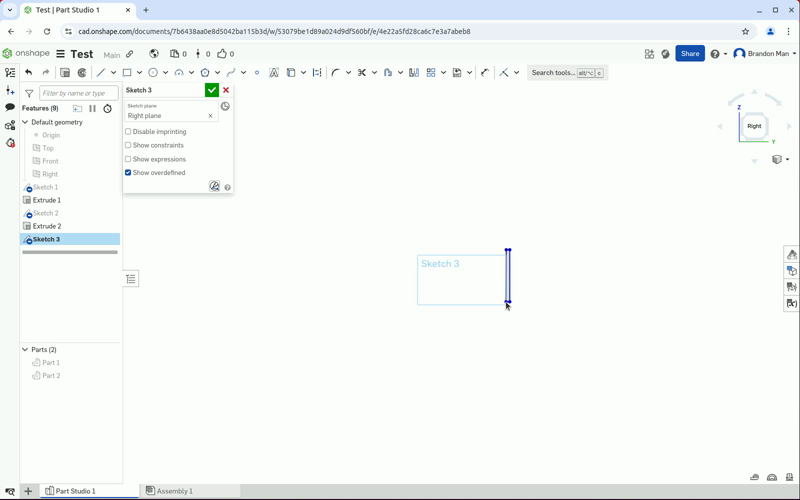
mouse_move(508, 296)
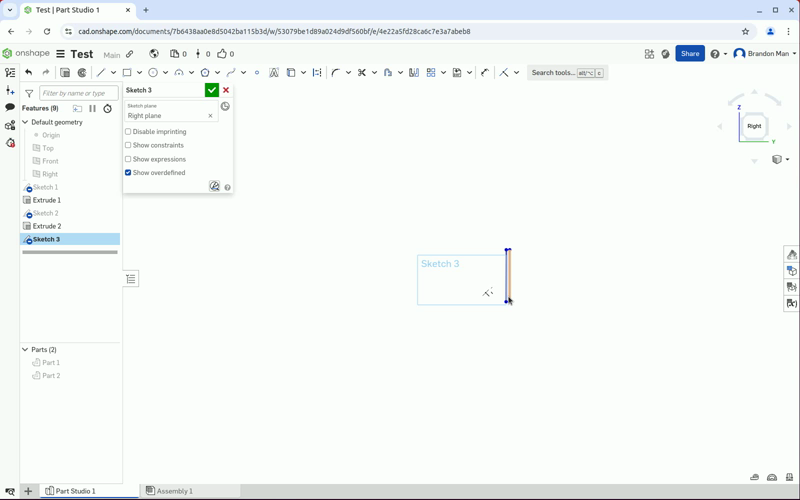
scroll(6)
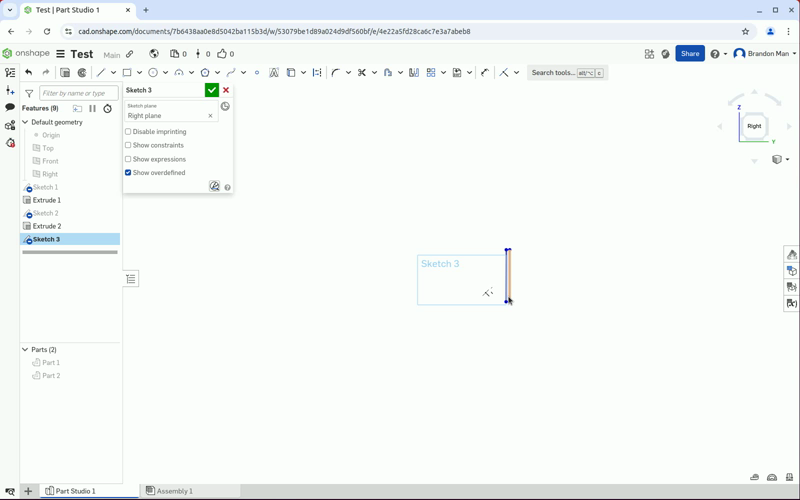
scroll(6)
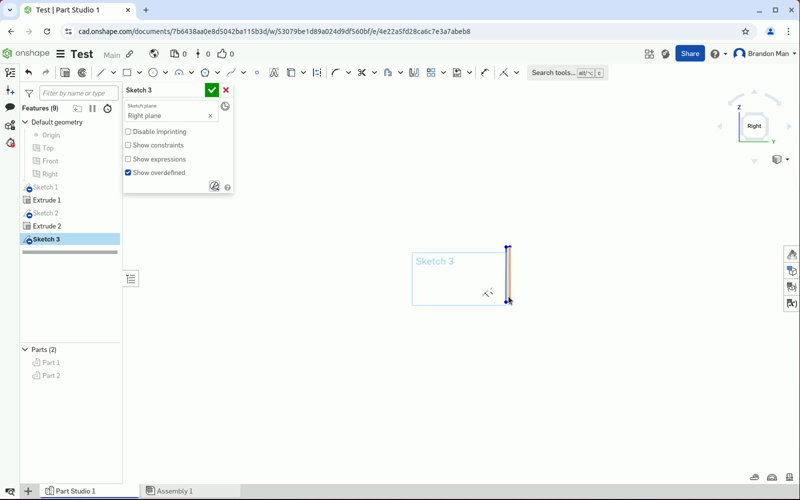
scroll(6)
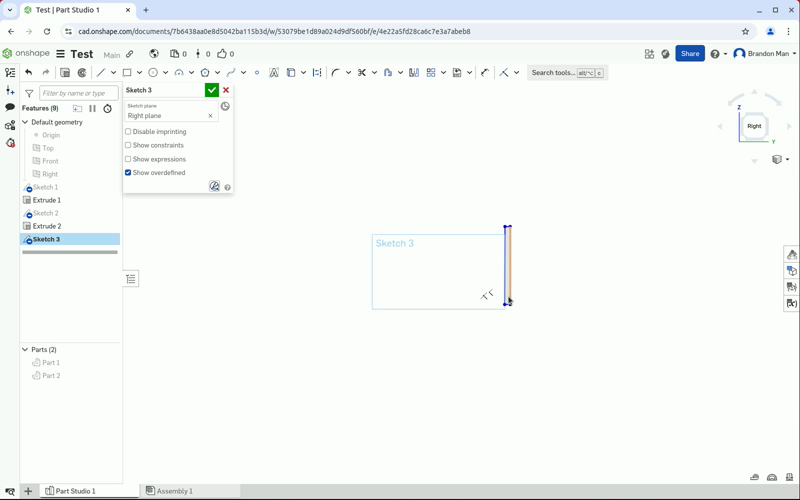
scroll(6)
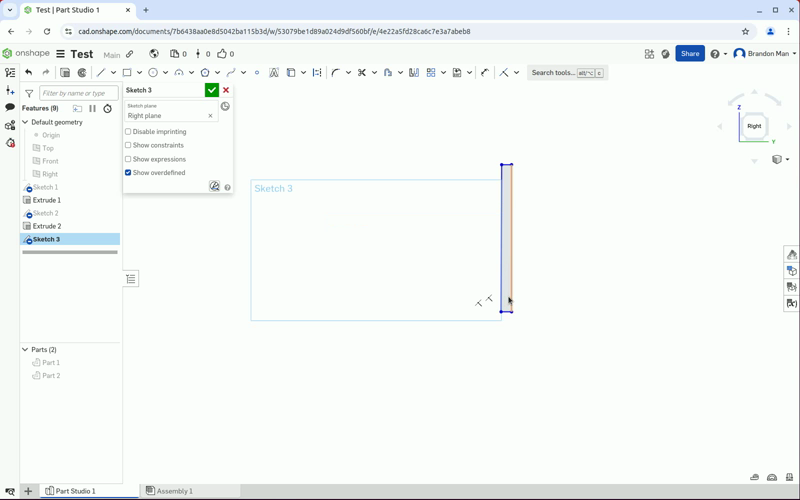
scroll(6)
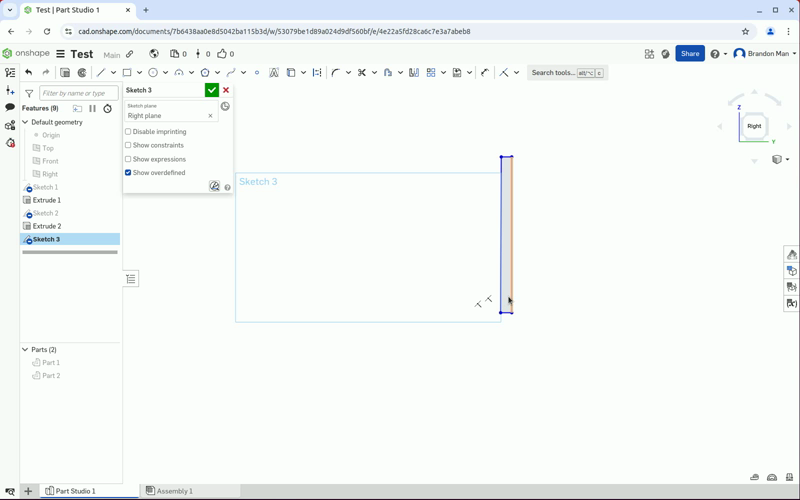
scroll(6)
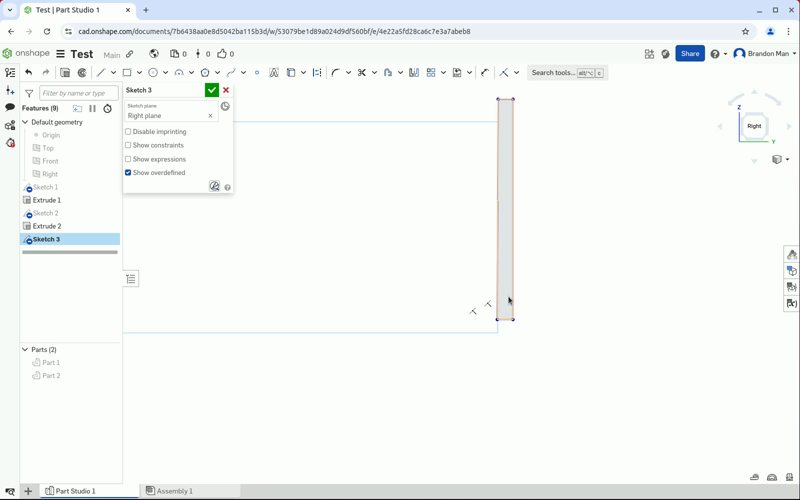
scroll(6)
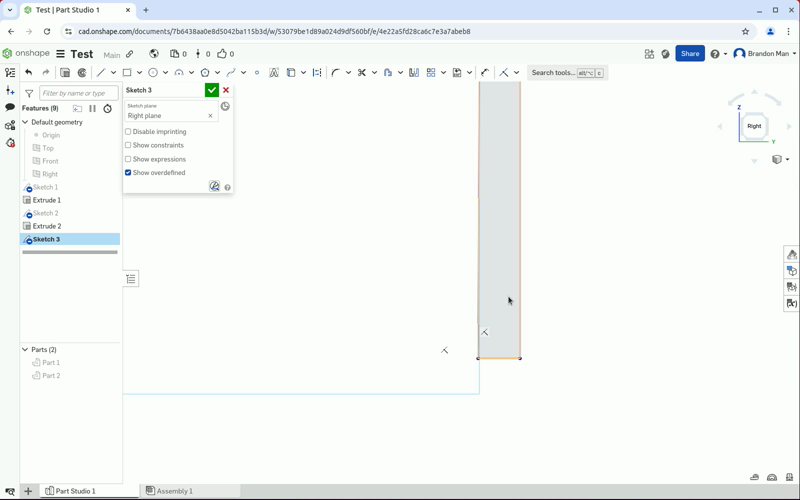
click(508, 296)
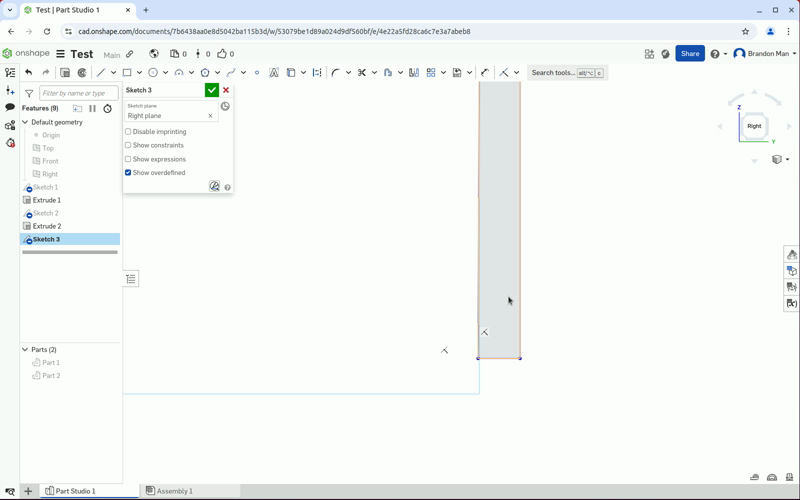
scroll(-6)
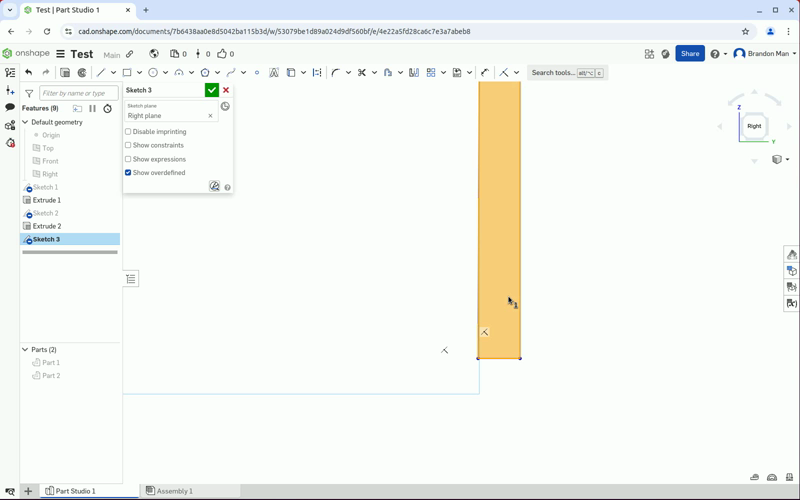
scroll(-6)
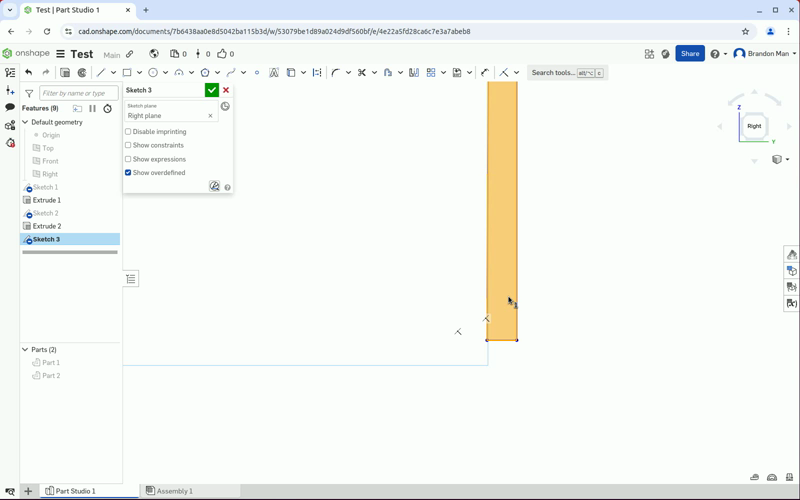
scroll(-6)
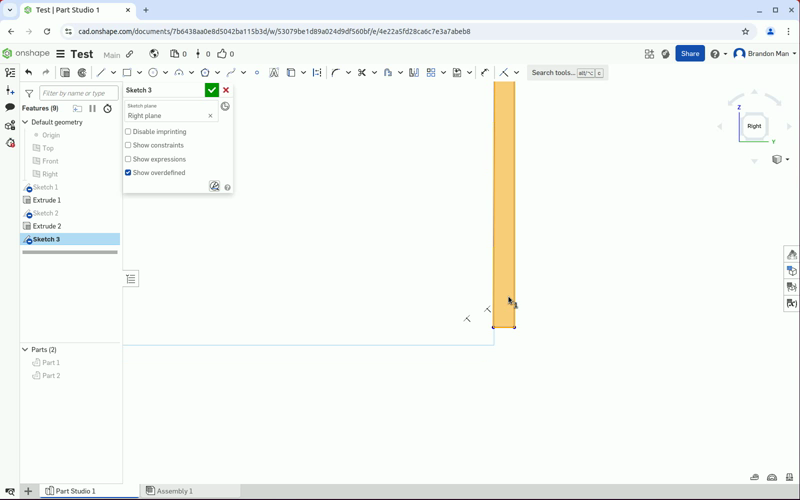
scroll(-6)
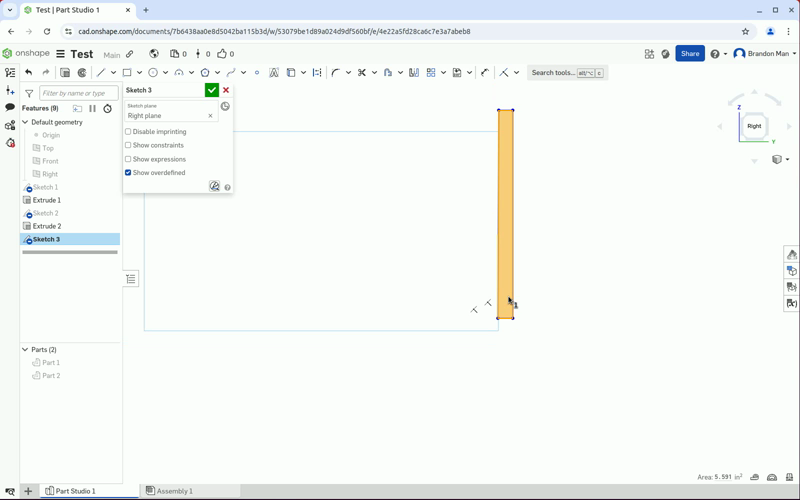
scroll(-6)
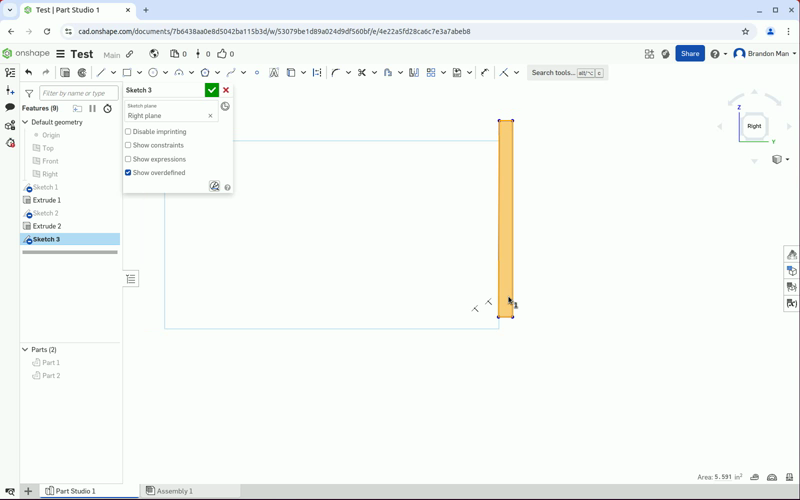
scroll(-6)
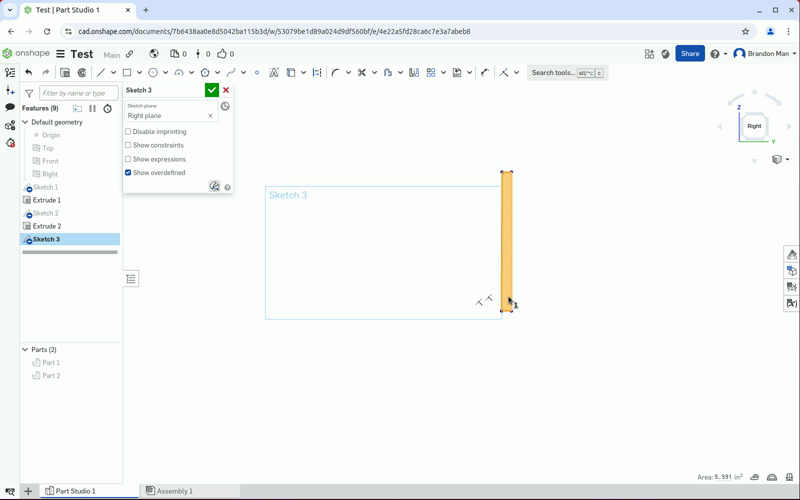
scroll(-6)
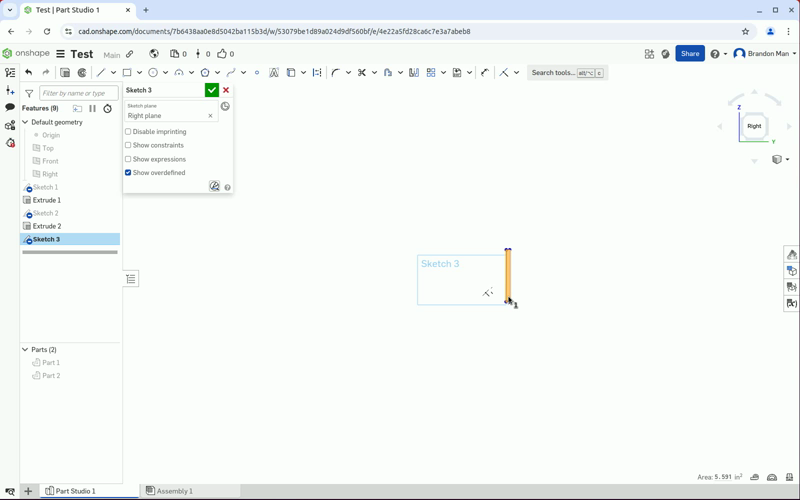
mouse_move(73, 352)
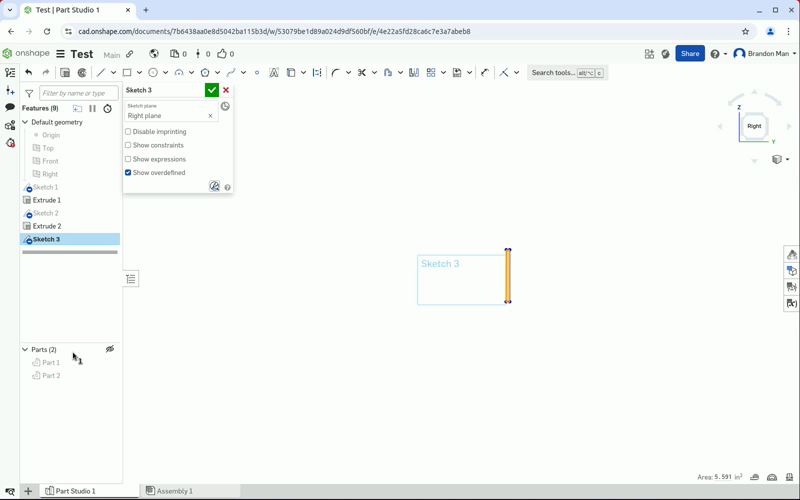
key(shift+y)
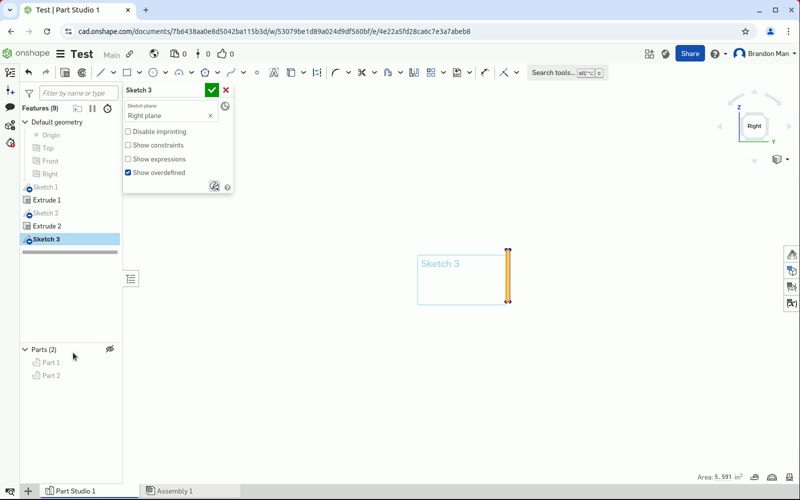
key(shift+e)
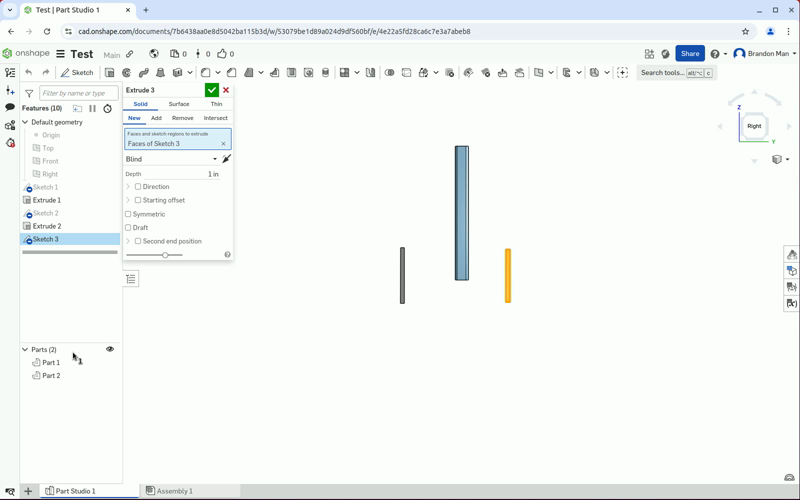
mouse_move(143, 106)
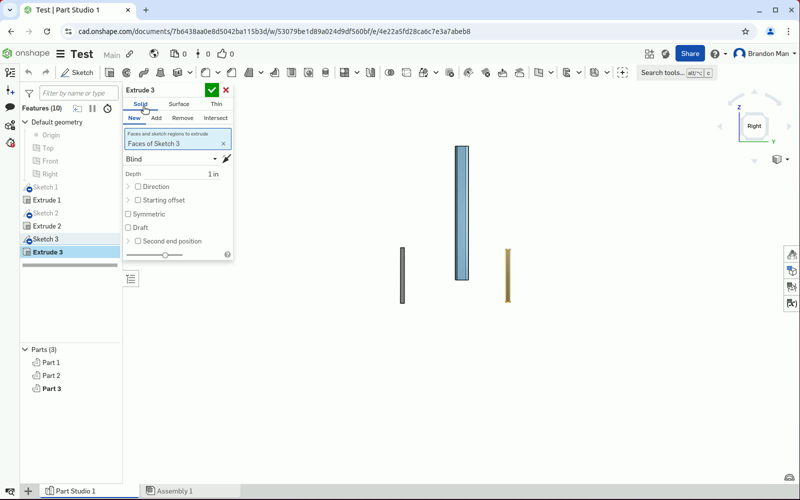
click(143, 106)
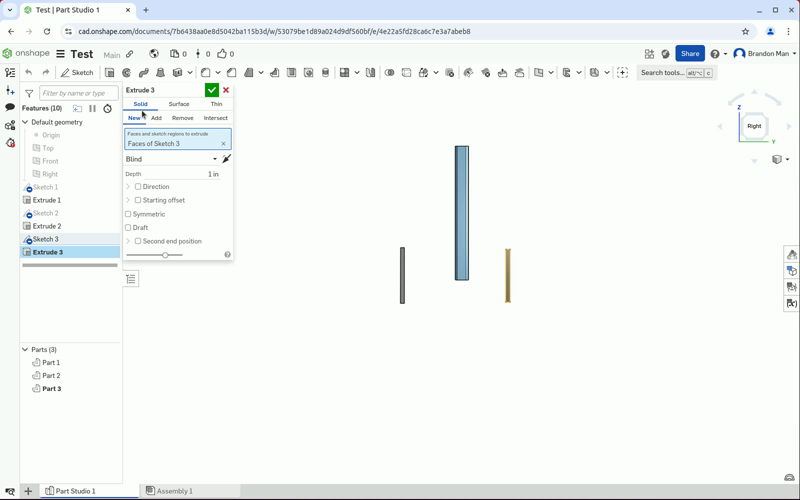
mouse_move(137, 120)
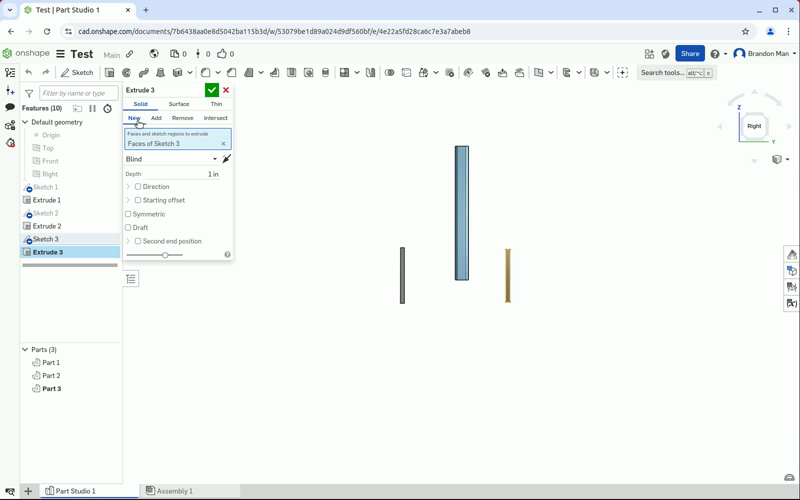
click(137, 120)
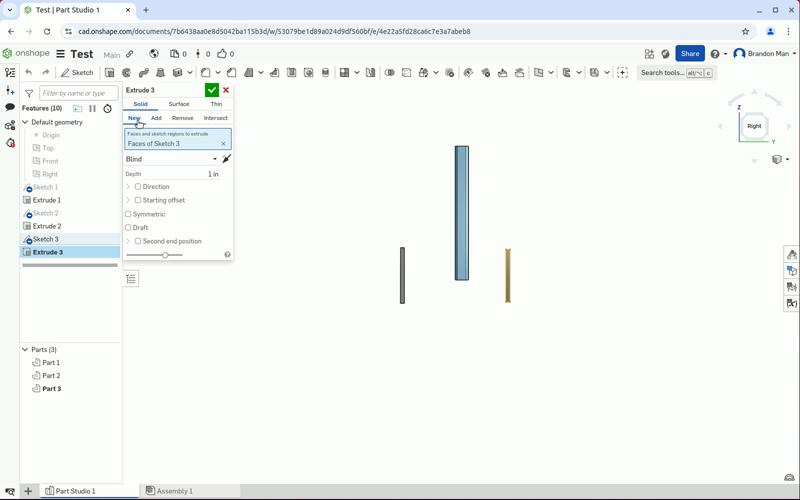
key(tab, 4)
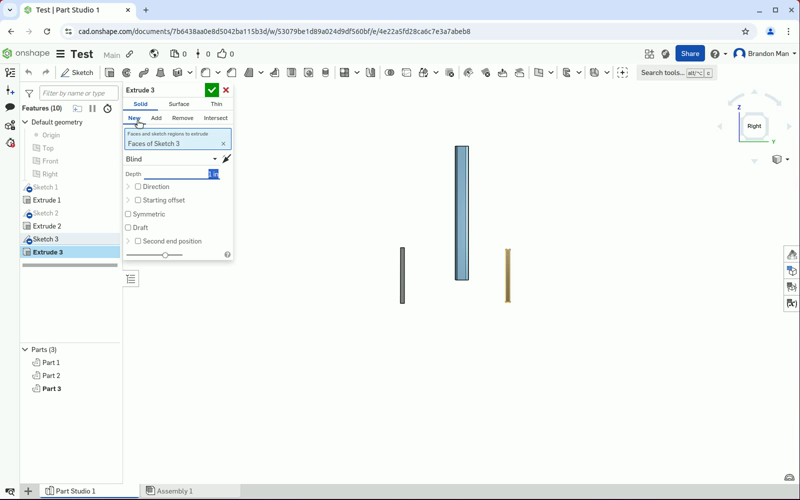
text(-0.241)
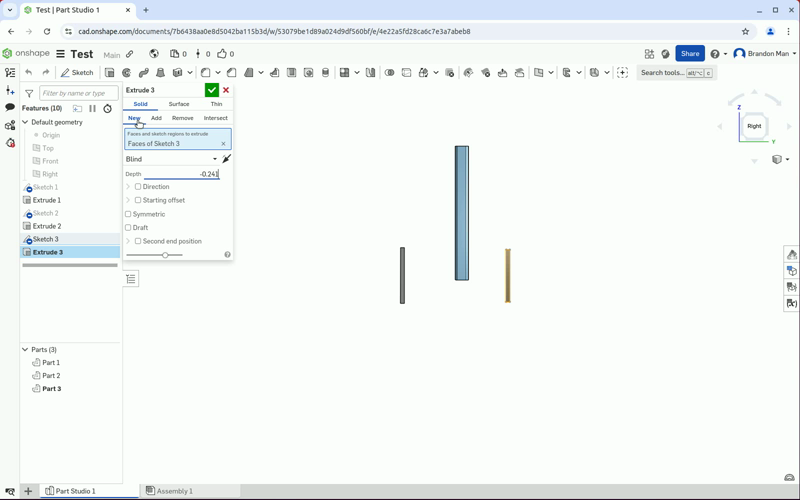
key(enter)
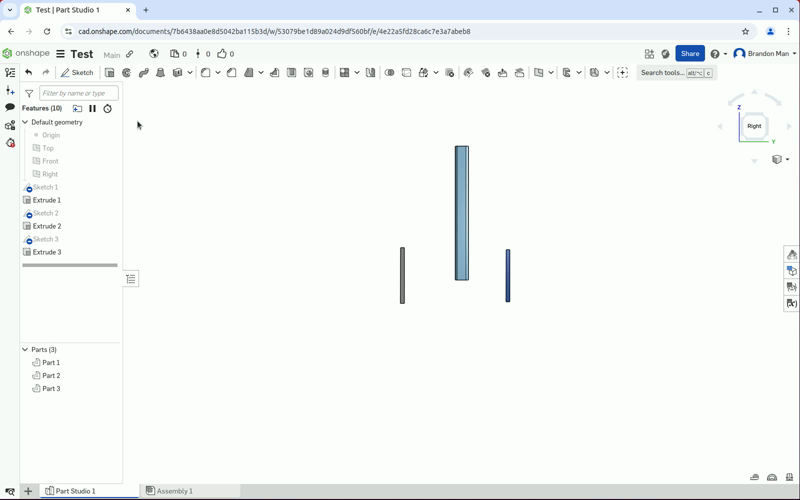
key(shift+h)
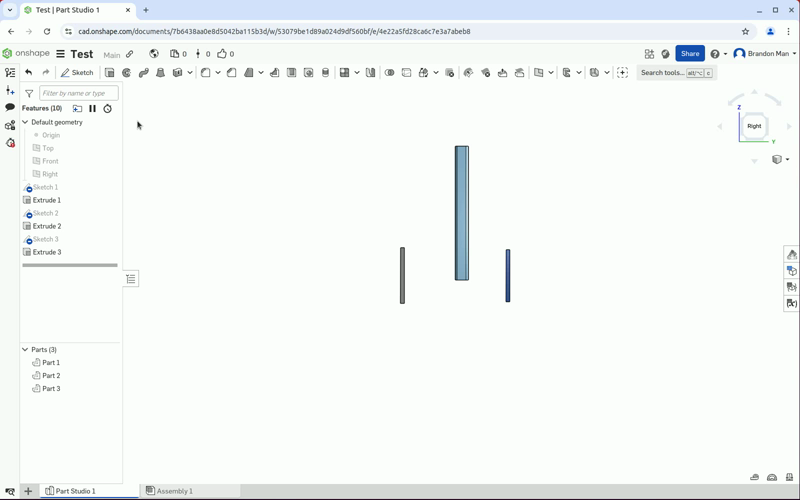
key(shift+h)
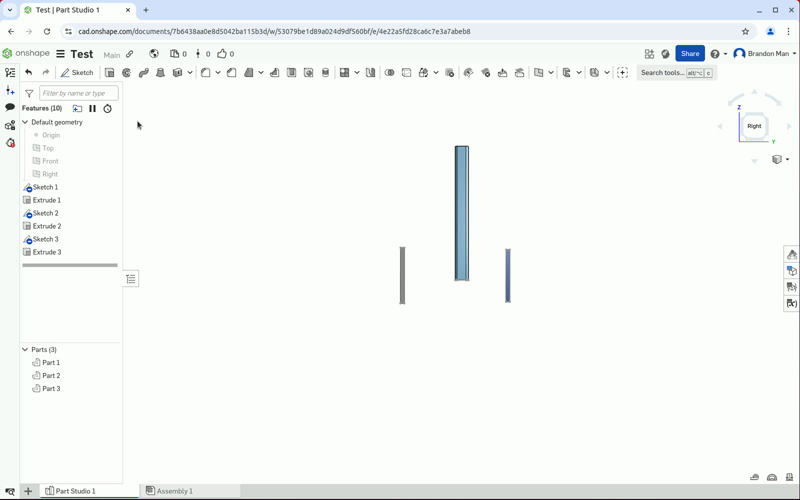
key(shift+7)
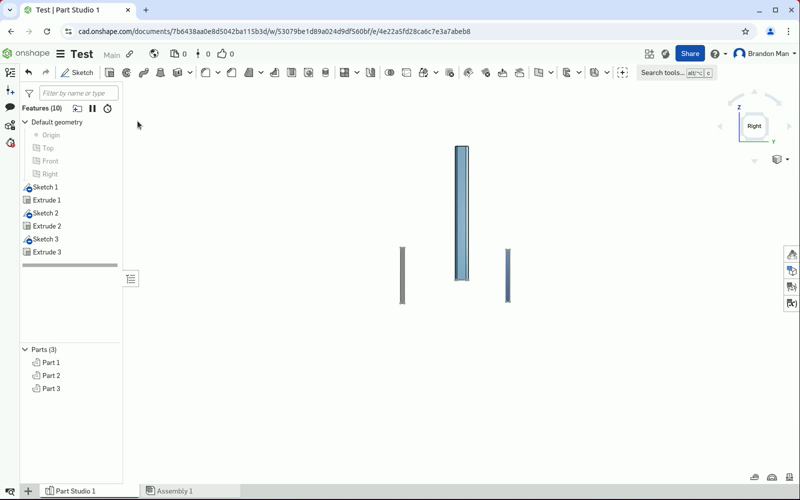
key(right, 2)
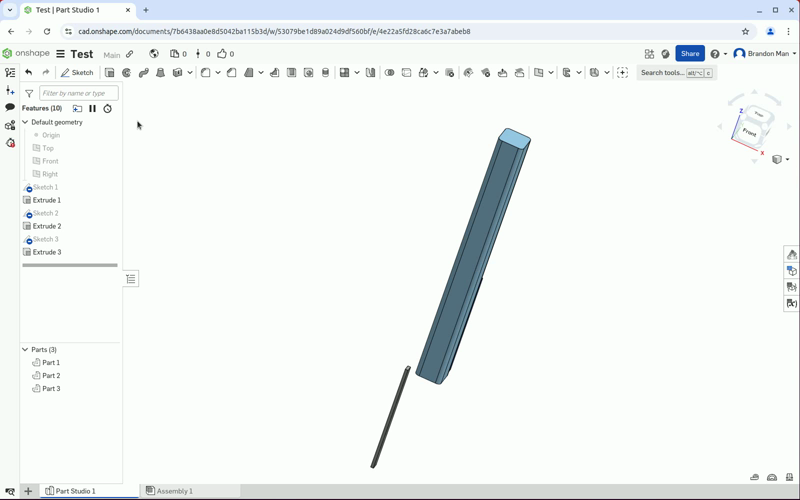
key(down, 2)
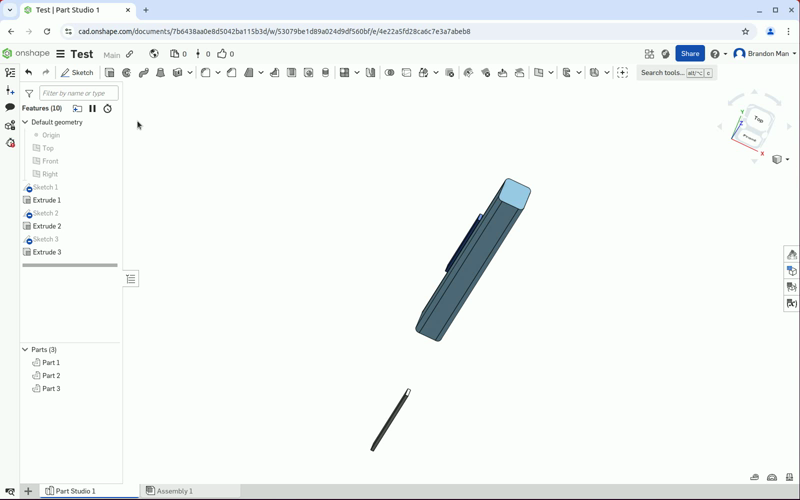
key(up, 2)
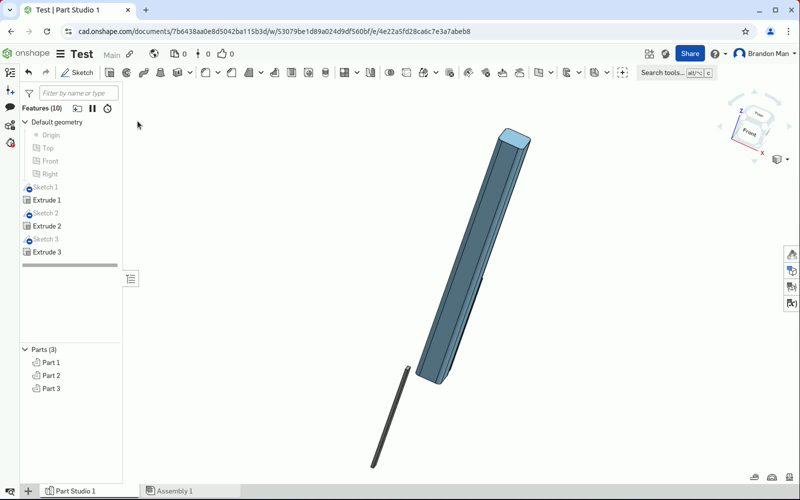
key(left, 2)
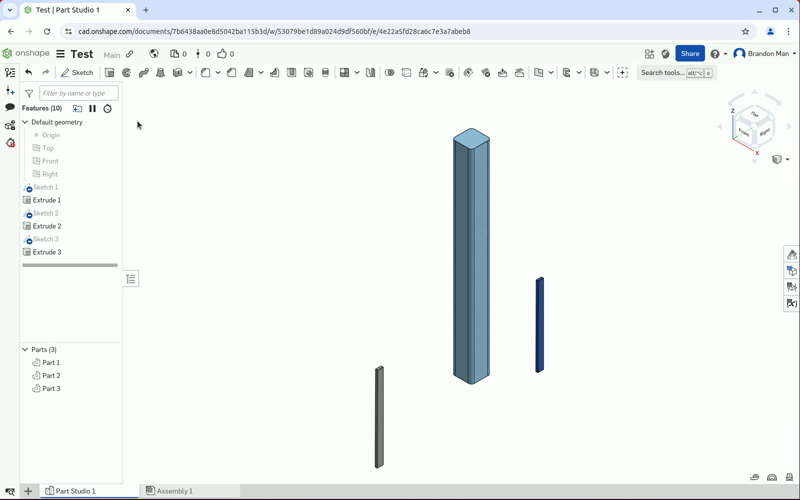
mouse_move(73, 189)
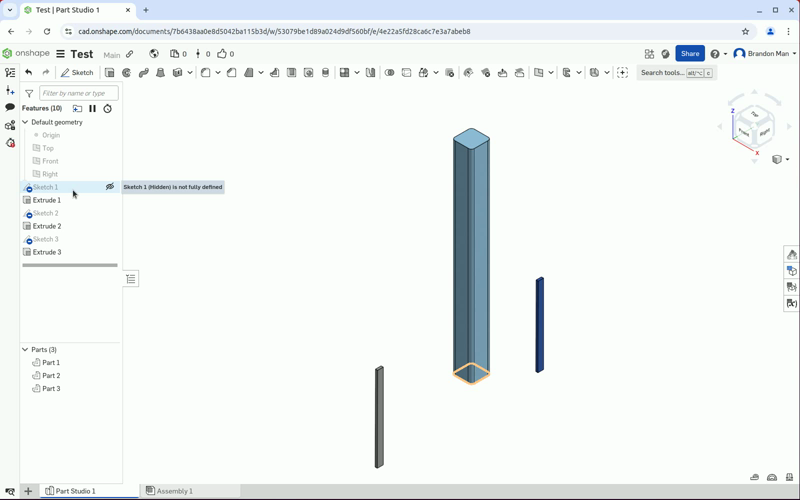
click(73, 189)